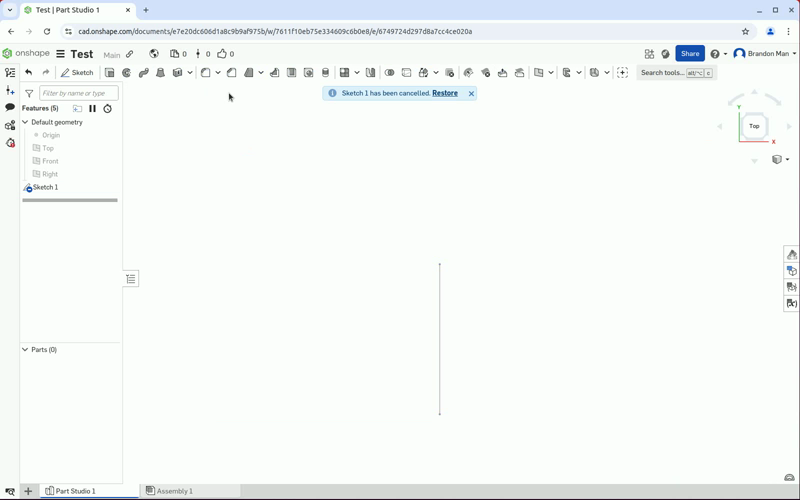
key(shift+h)
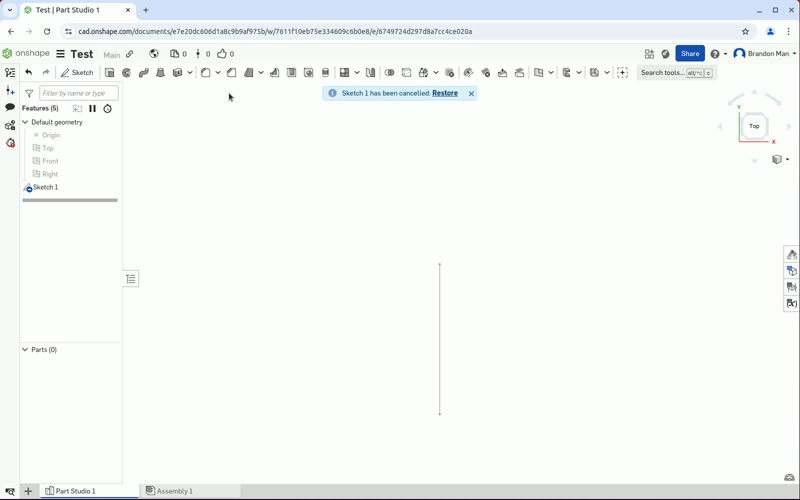
key(shift+s)
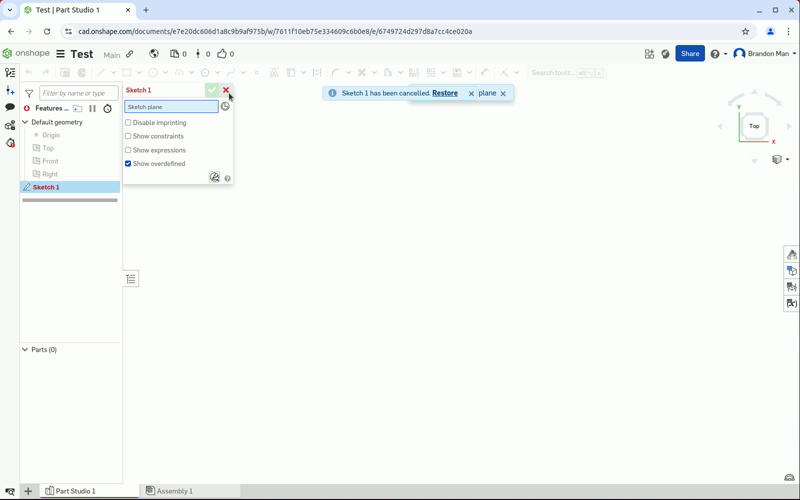
mouse_move(73, 150)
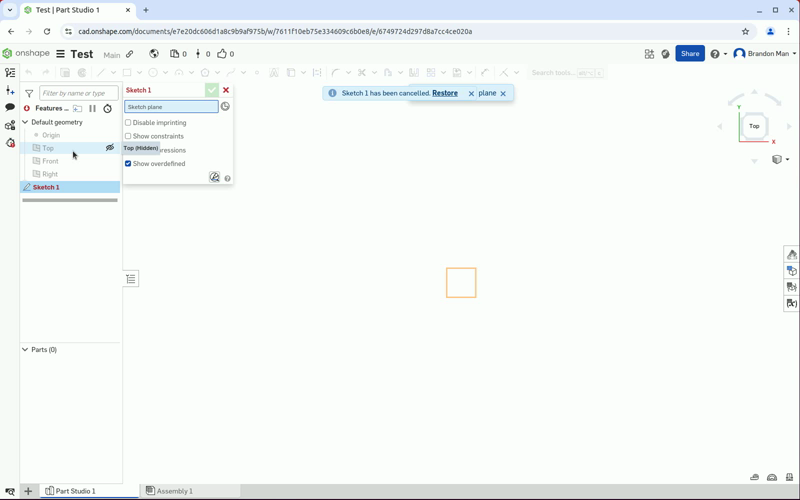
click(73, 150)
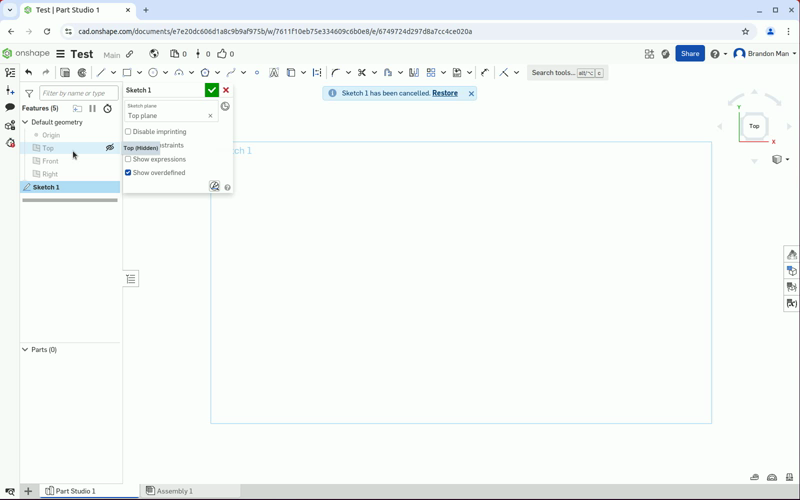
mouse_move(73, 352)
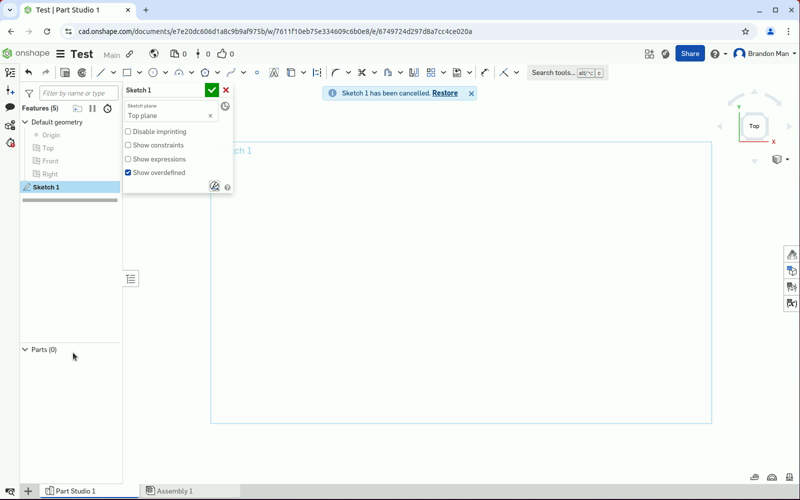
key(y)
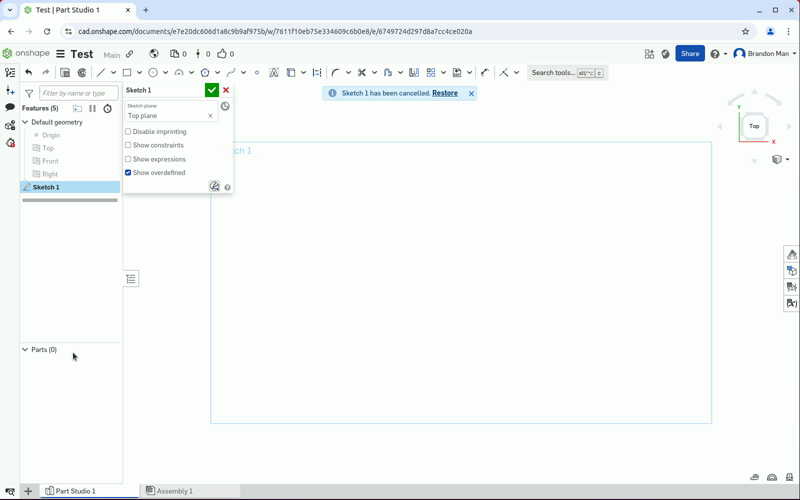
key(l)
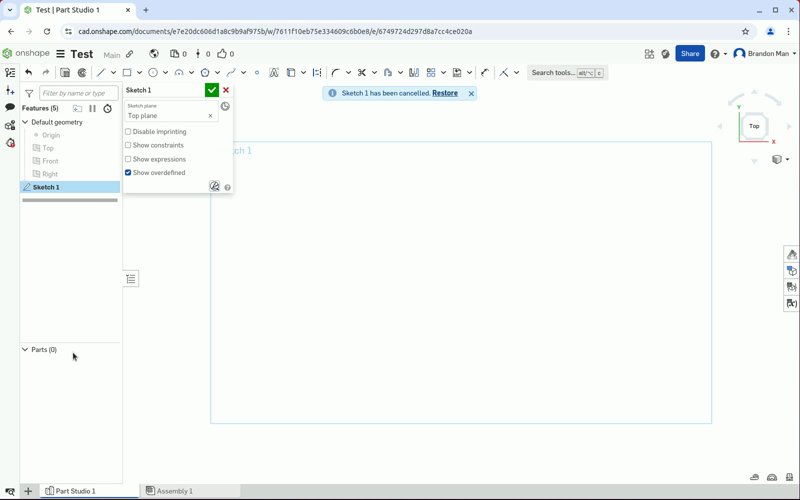
key_down(shift)
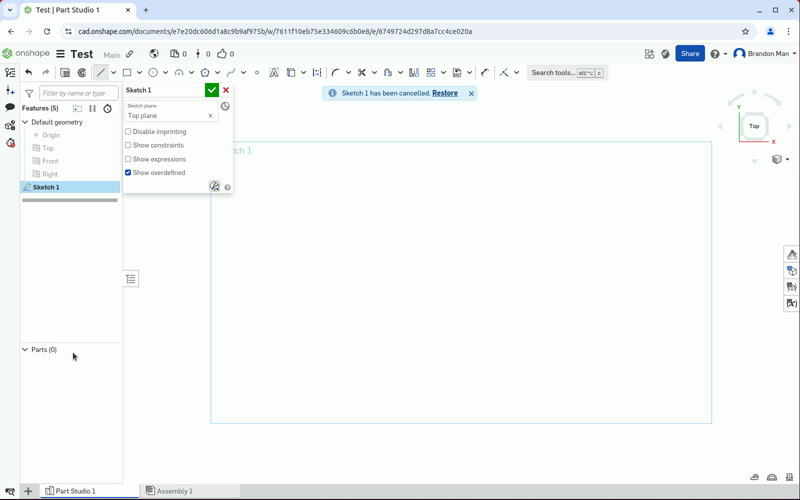
mouse_move(348, 324)
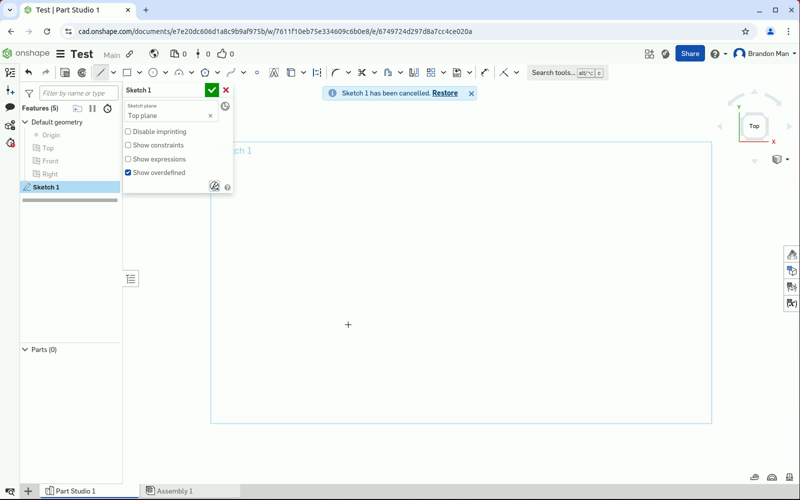
click(348, 324)
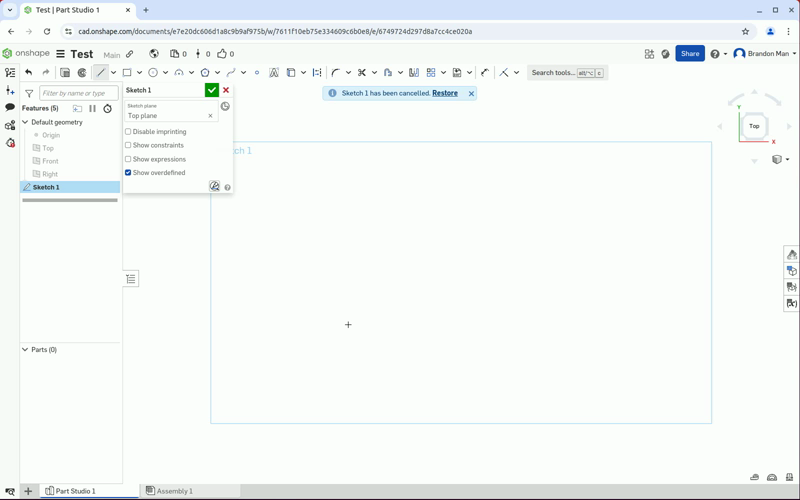
key_up(shift)
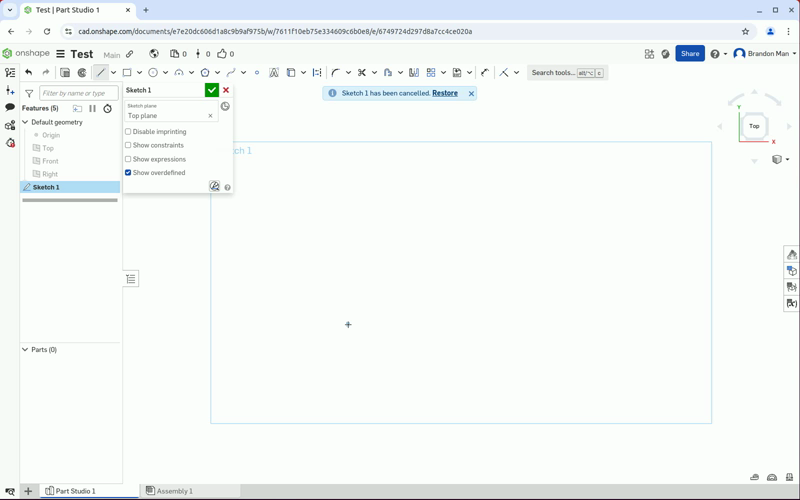
key_down(shift)
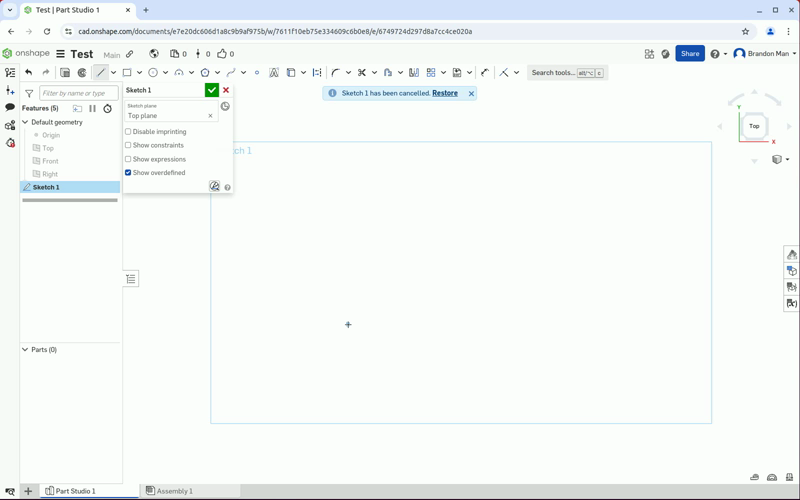
mouse_move(413, 324)
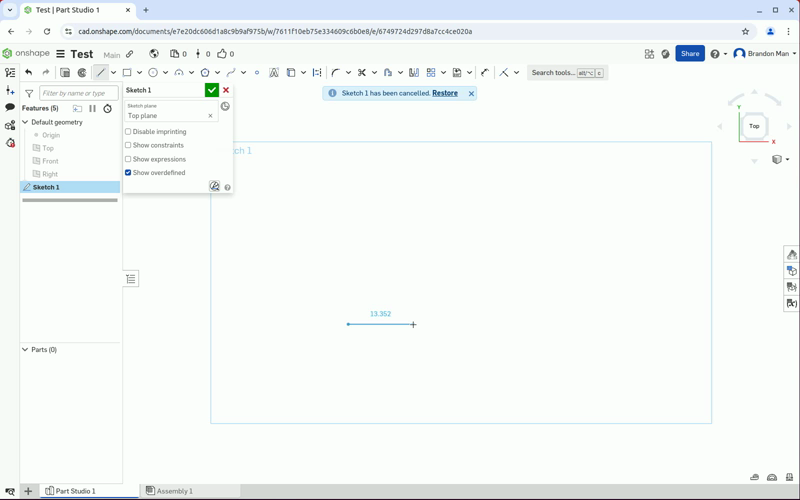
click(413, 324)
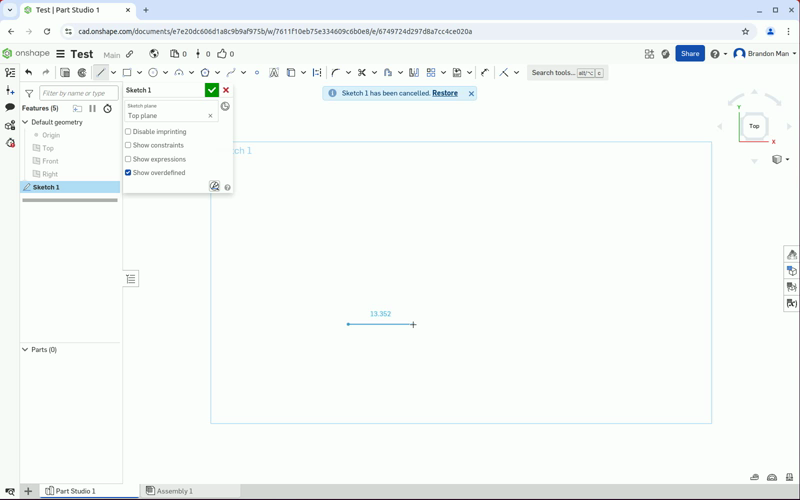
key_up(shift)
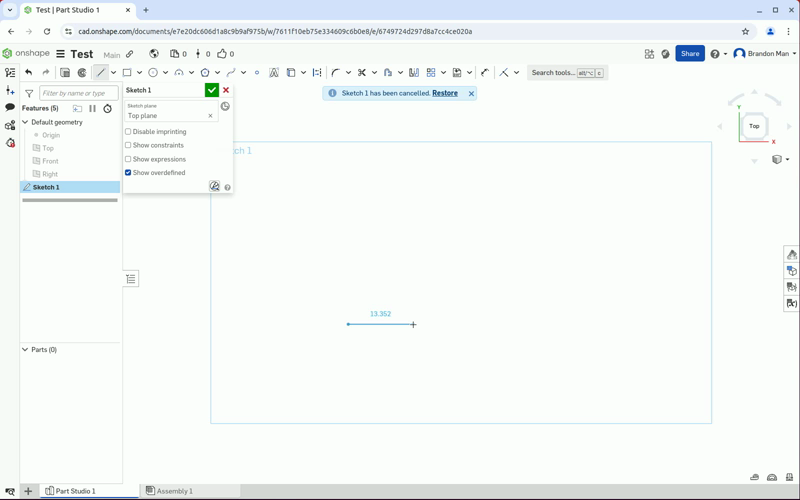
key_down(shift)
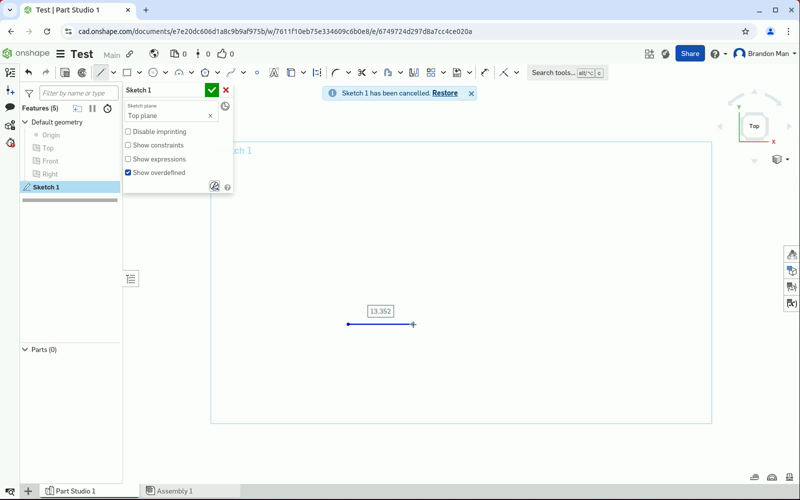
mouse_move(443, 324)
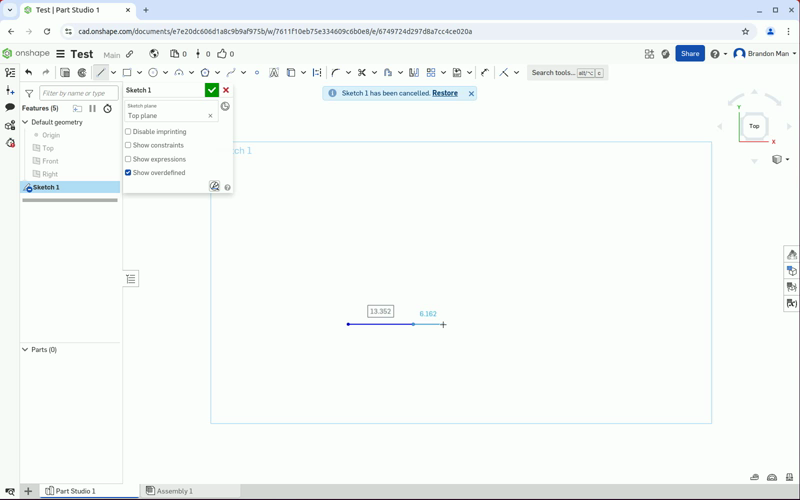
mouse_move(413, 317)
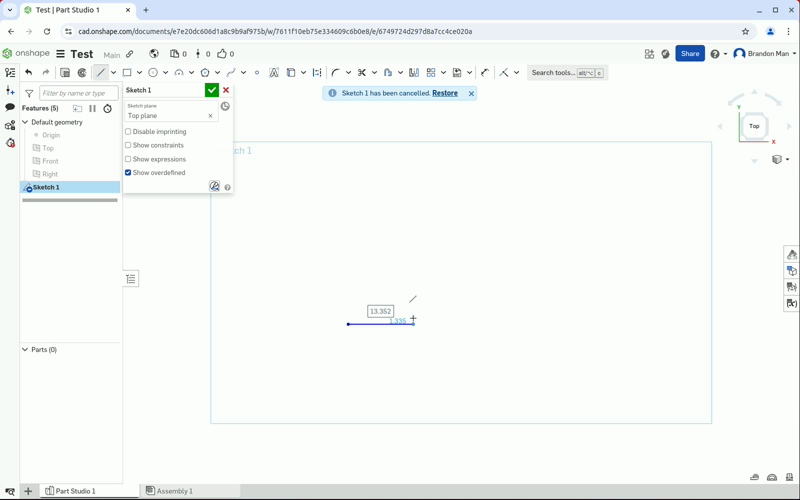
scroll(6)
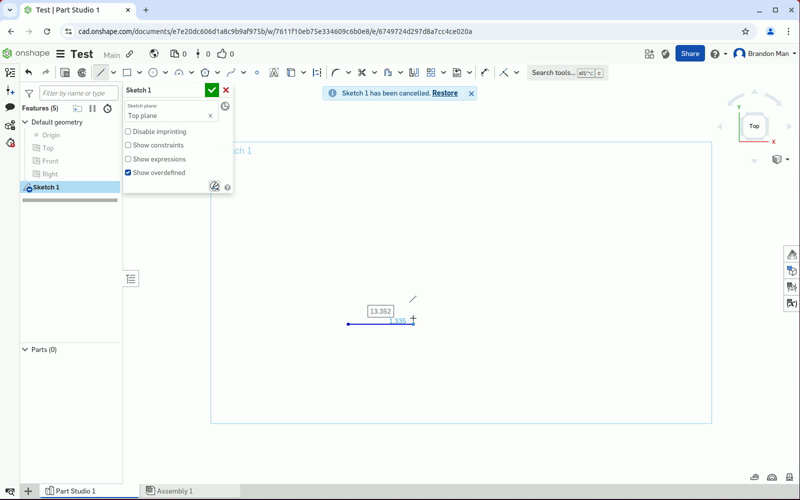
scroll(6)
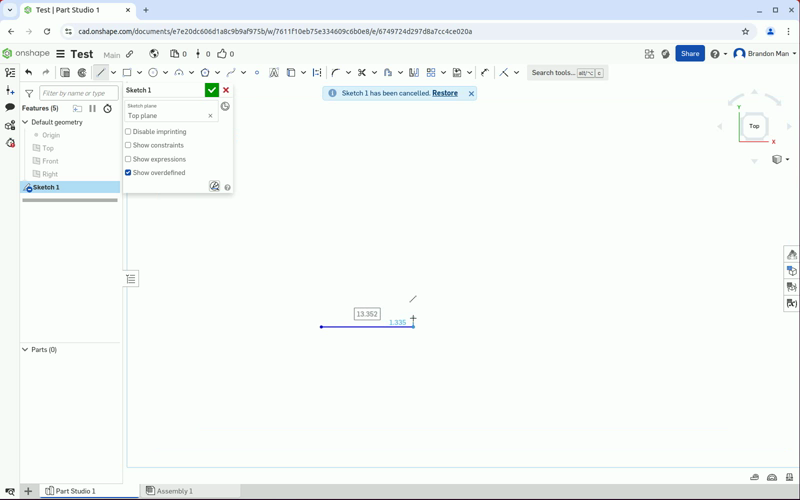
scroll(6)
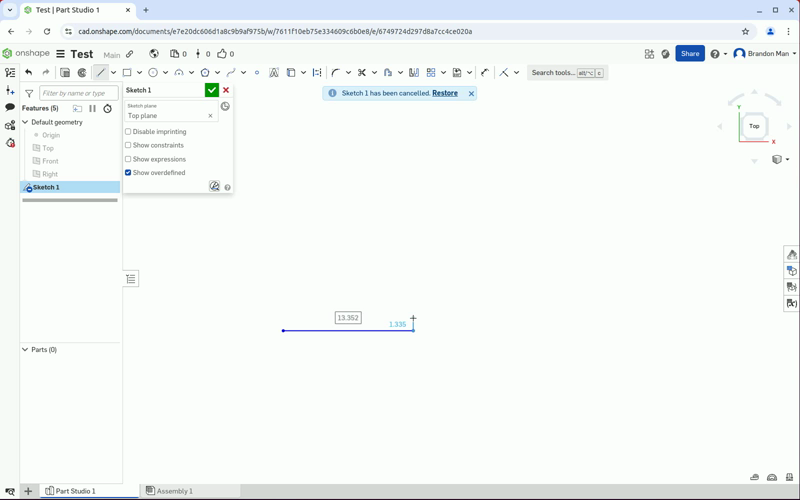
scroll(6)
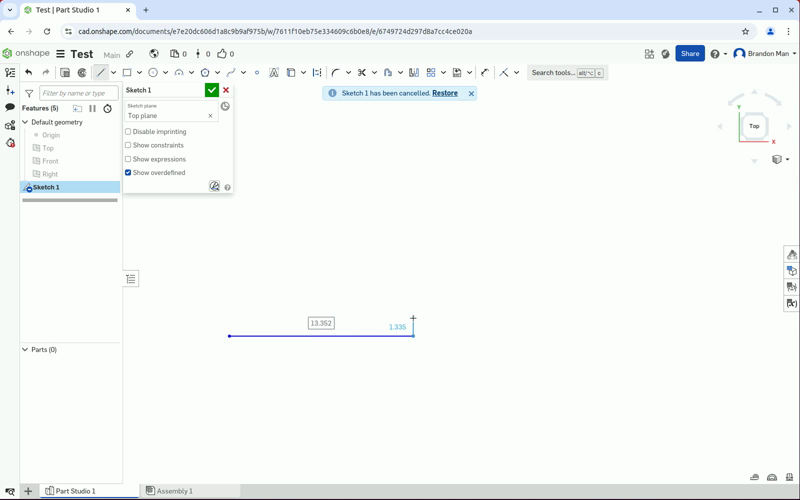
scroll(6)
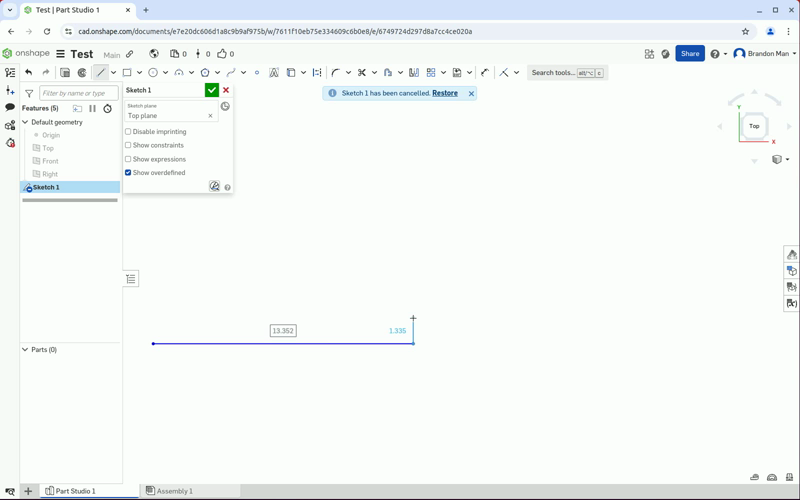
scroll(6)
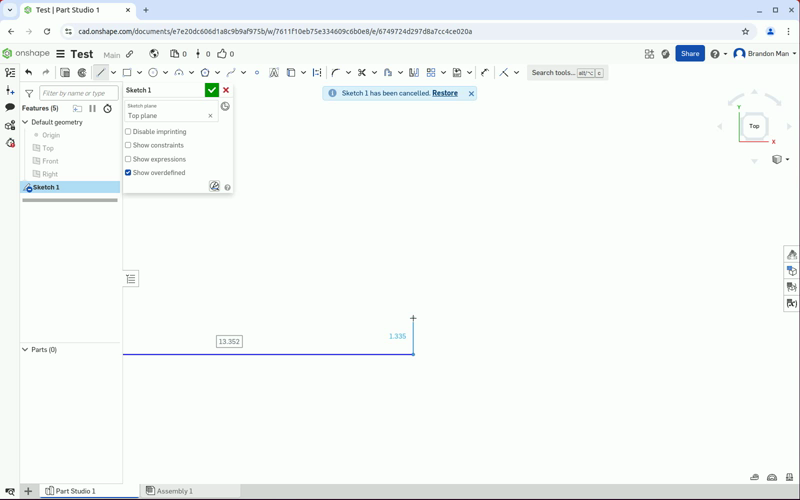
scroll(6)
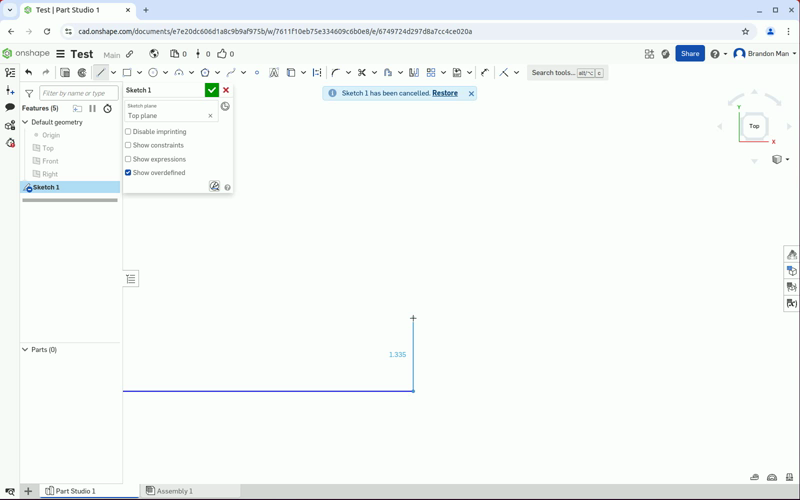
click(413, 317)
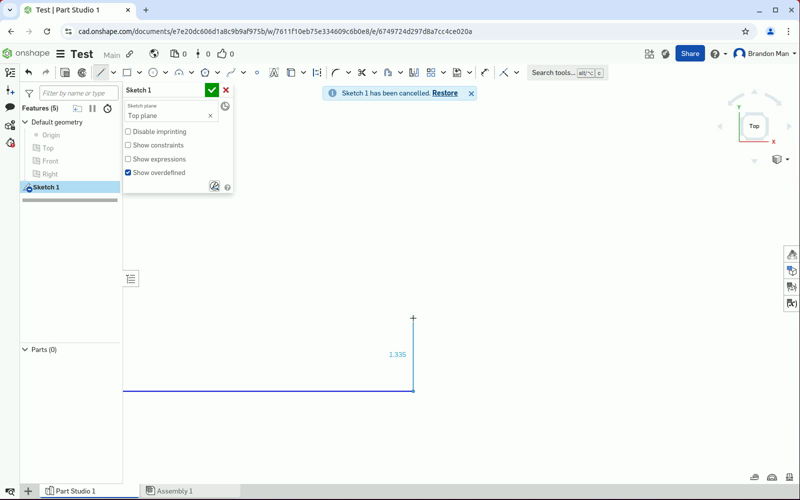
scroll(-6)
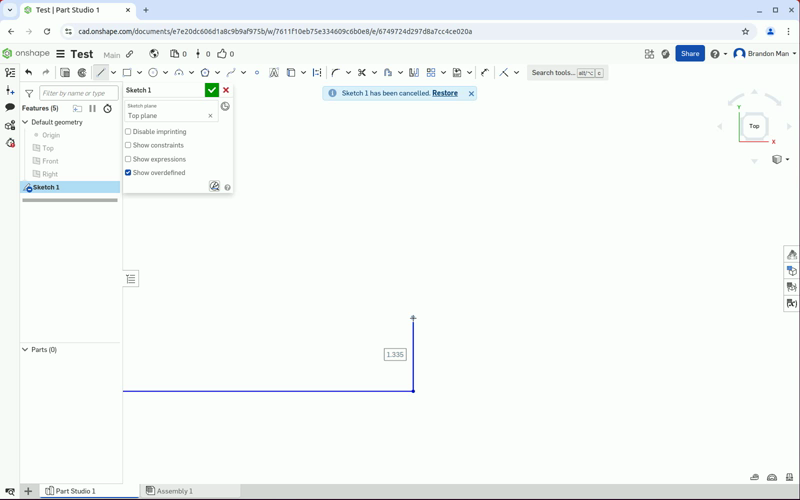
scroll(-6)
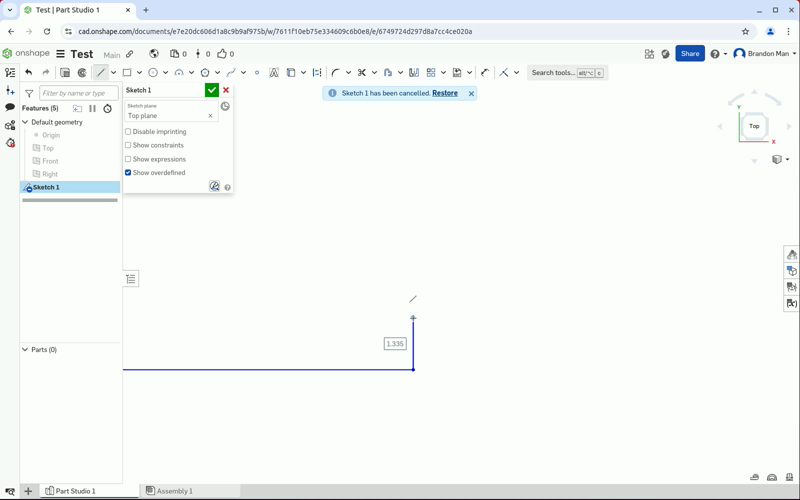
scroll(-6)
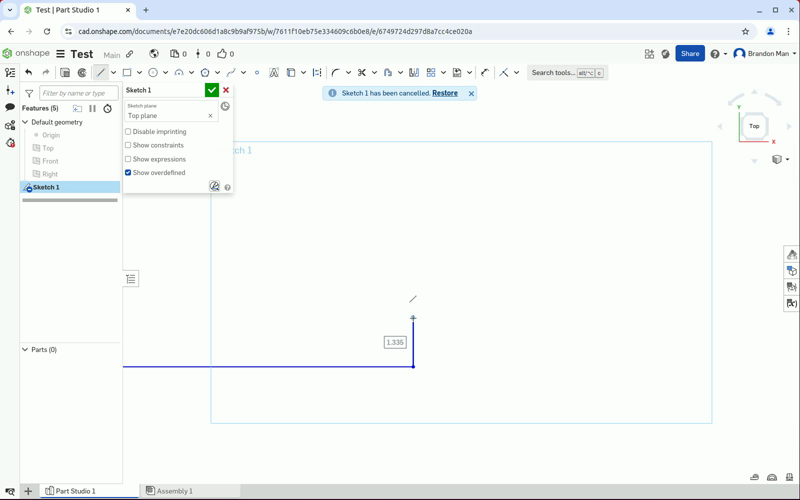
scroll(-6)
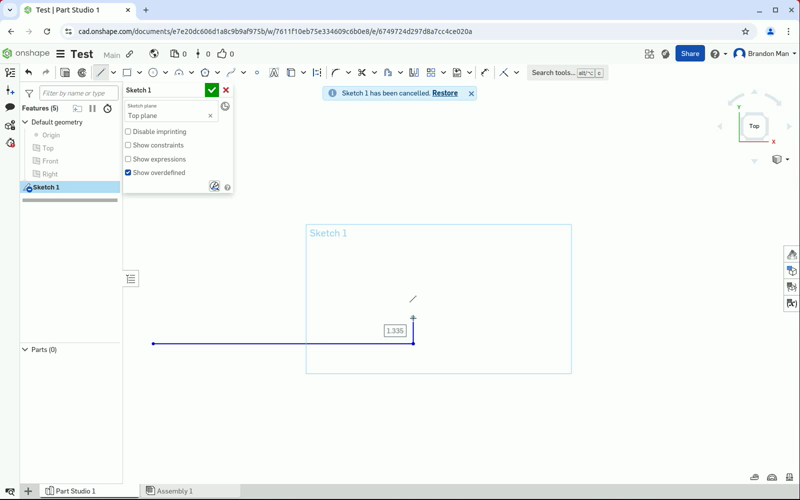
scroll(-6)
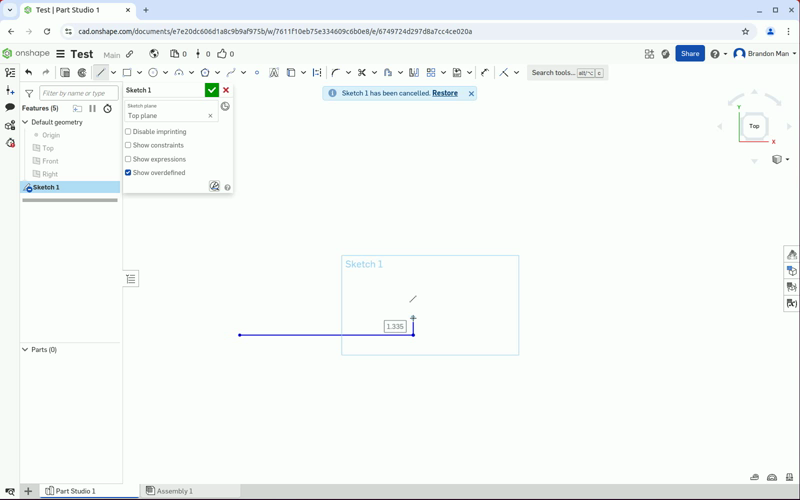
scroll(-6)
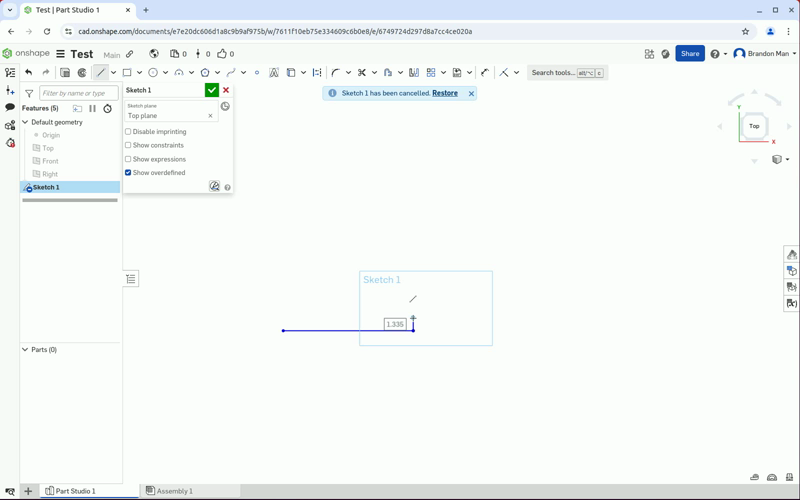
scroll(-6)
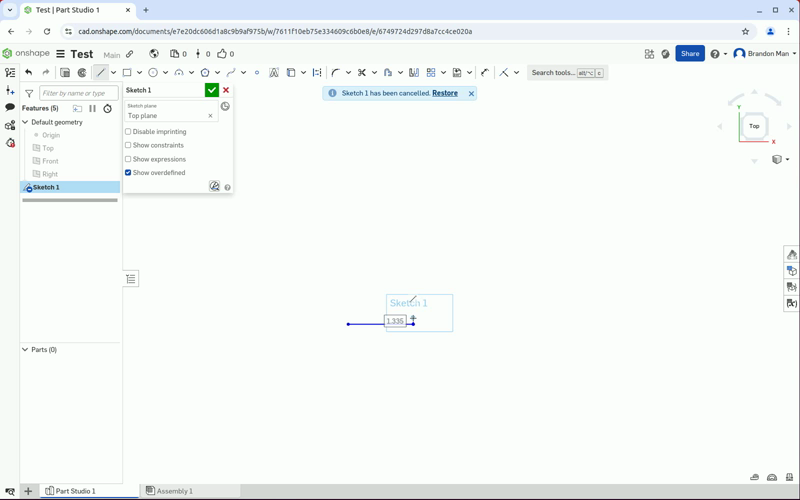
key_up(shift)
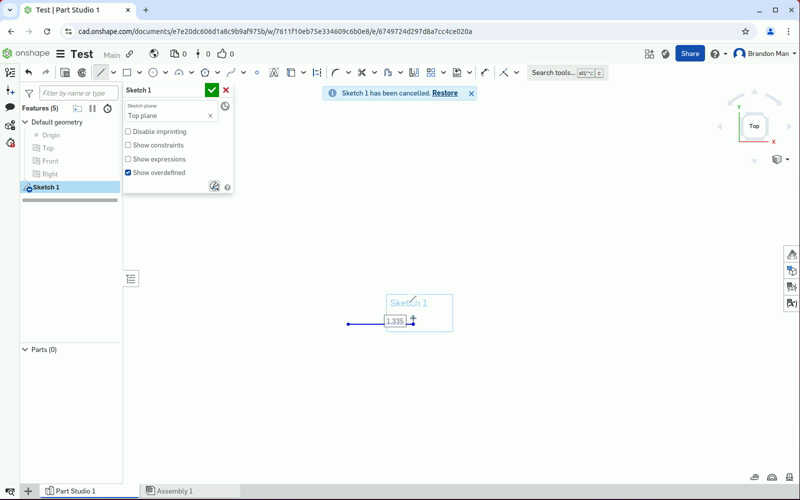
key_down(shift)
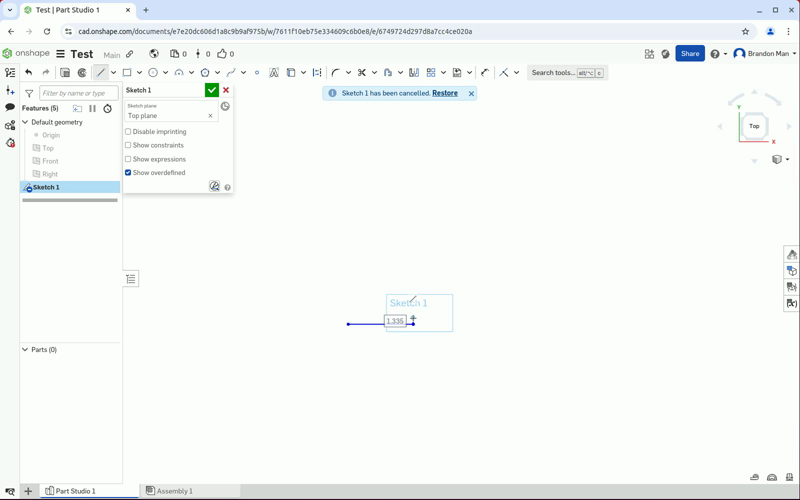
mouse_move(348, 317)
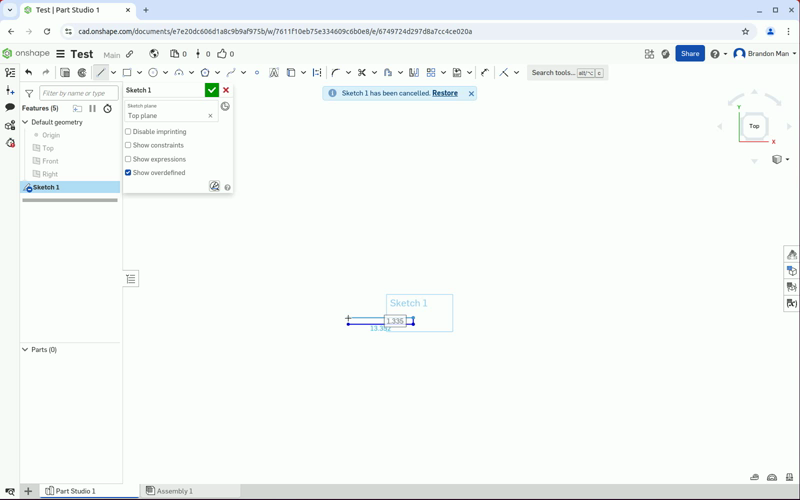
click(348, 317)
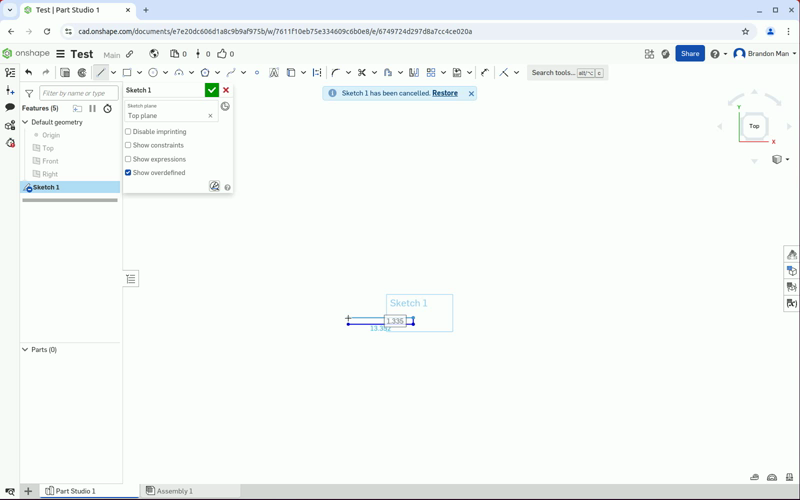
key_up(shift)
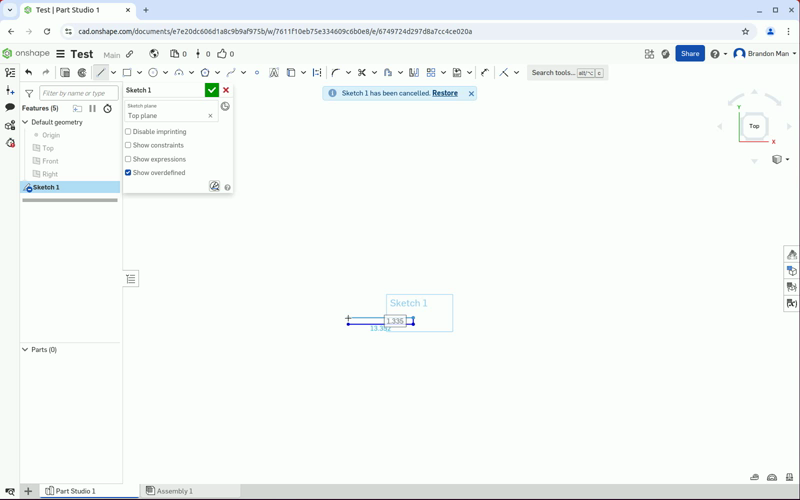
mouse_move(378, 317)
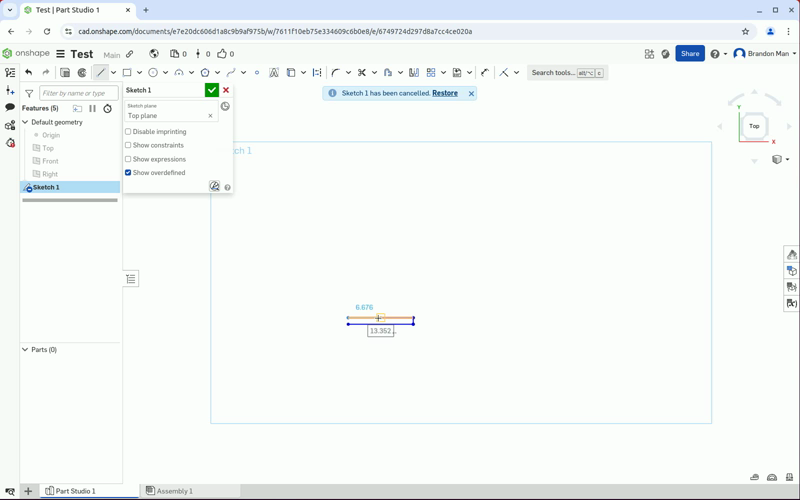
key_down(shift)
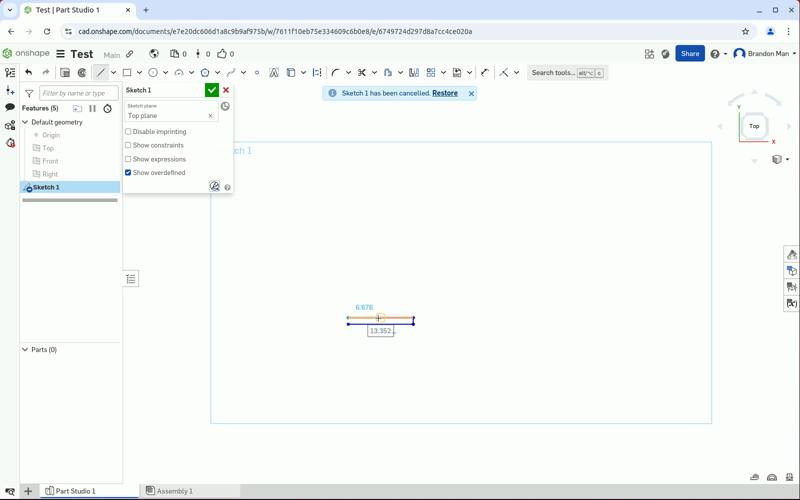
mouse_move(348, 324)
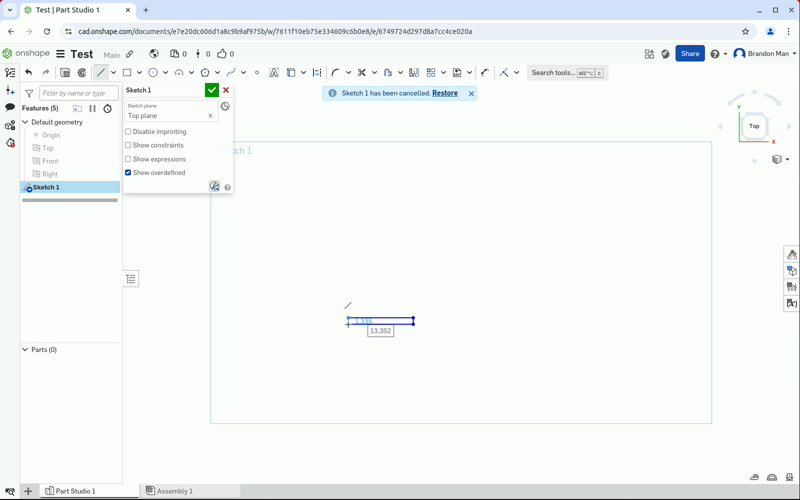
scroll(6)
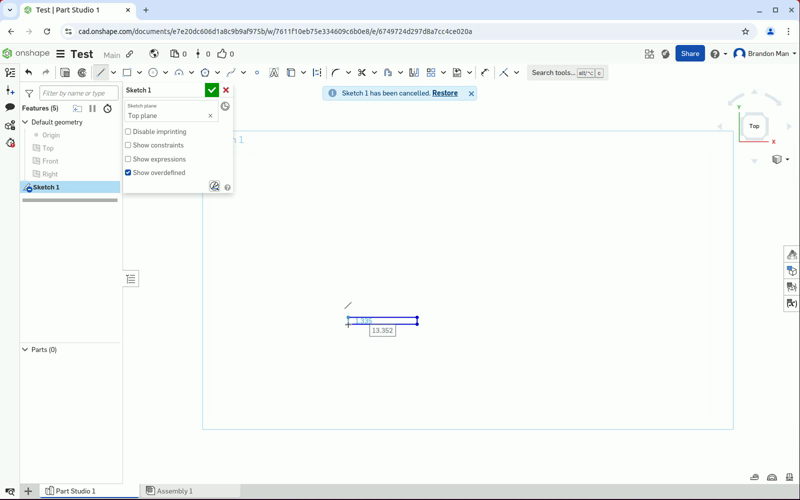
scroll(6)
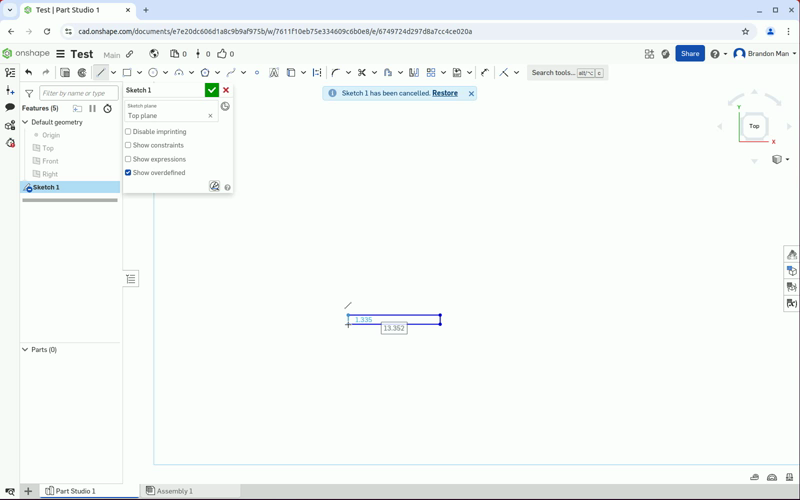
scroll(6)
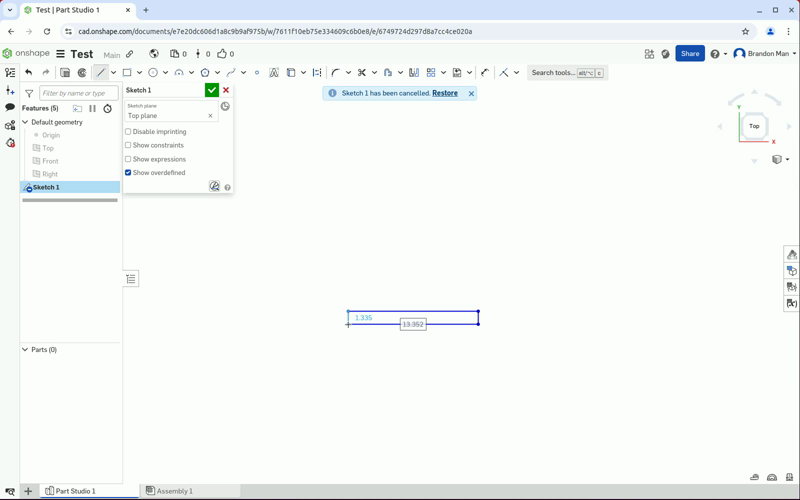
scroll(6)
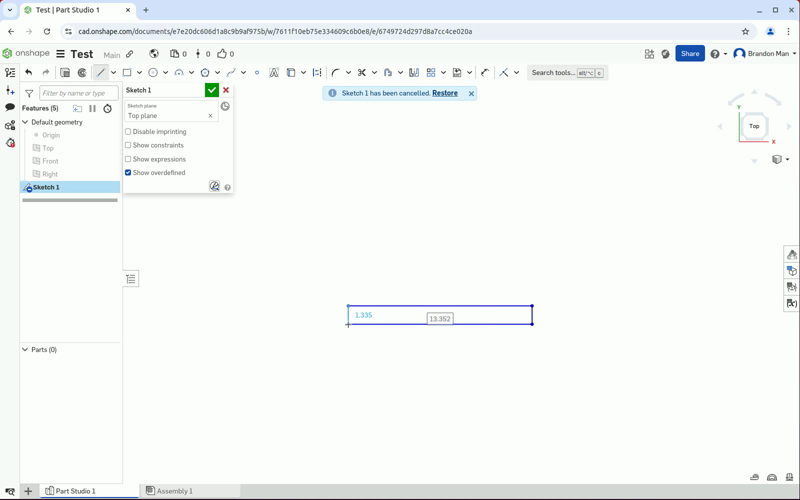
scroll(6)
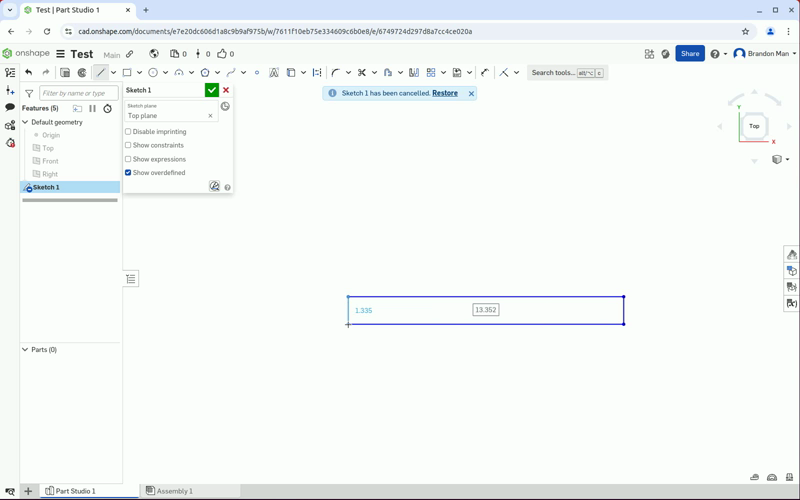
scroll(6)
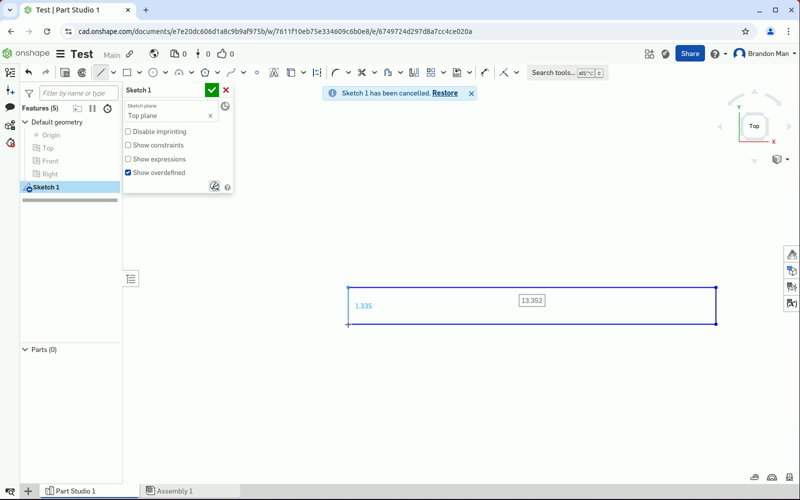
scroll(6)
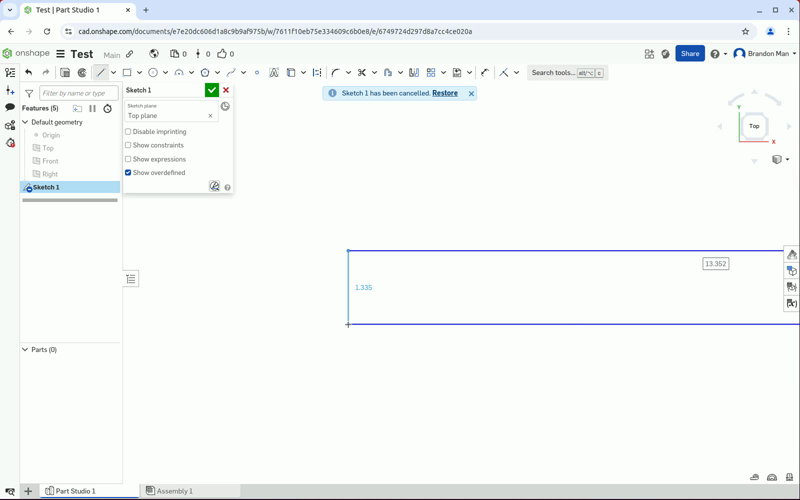
key_up(shift)
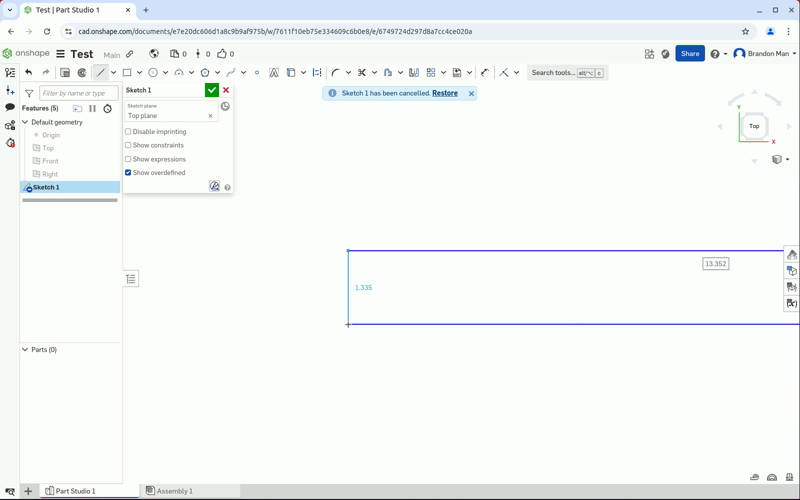
click(348, 324)
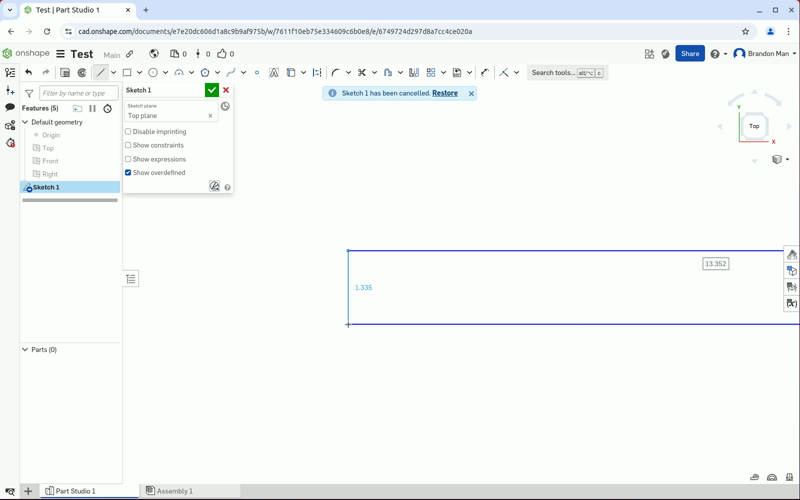
scroll(-6)
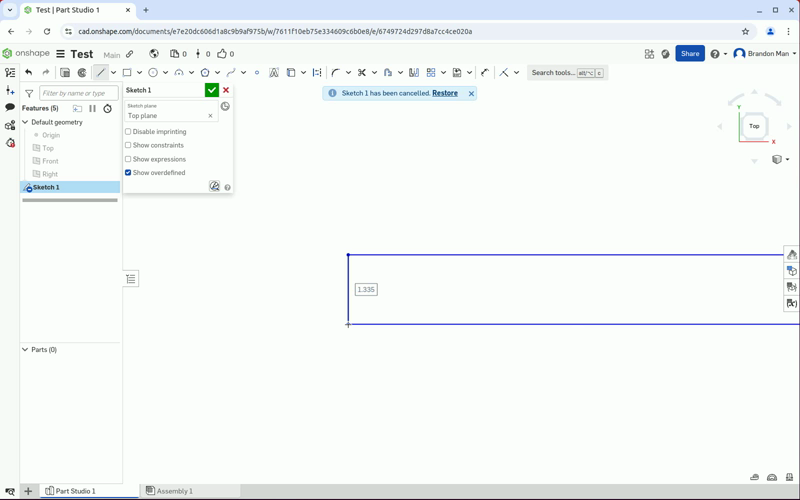
scroll(-6)
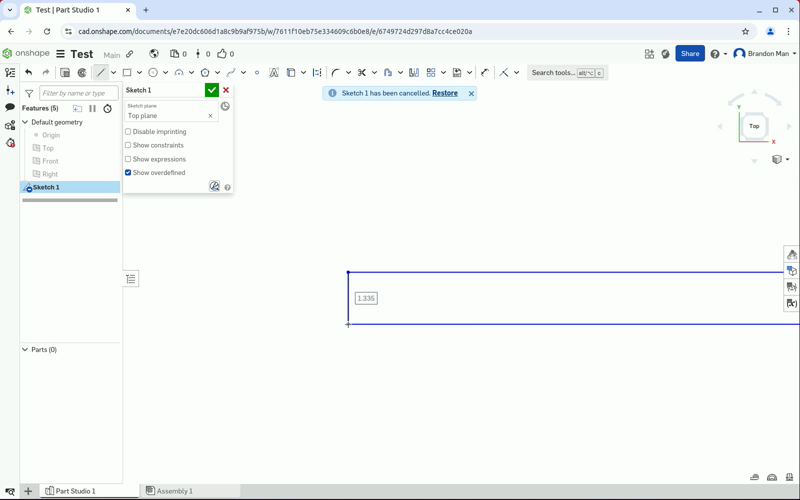
scroll(-6)
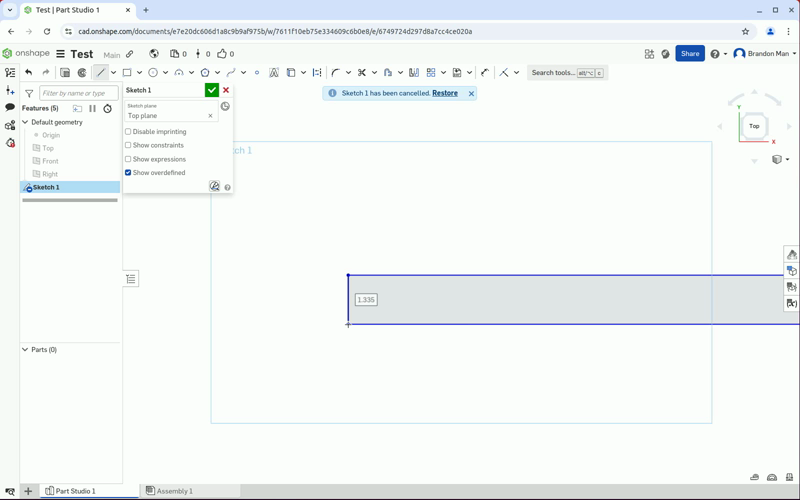
scroll(-6)
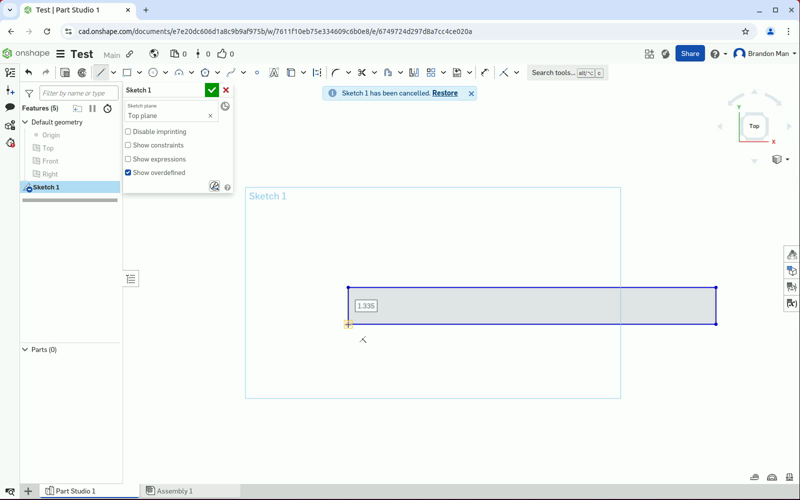
scroll(-6)
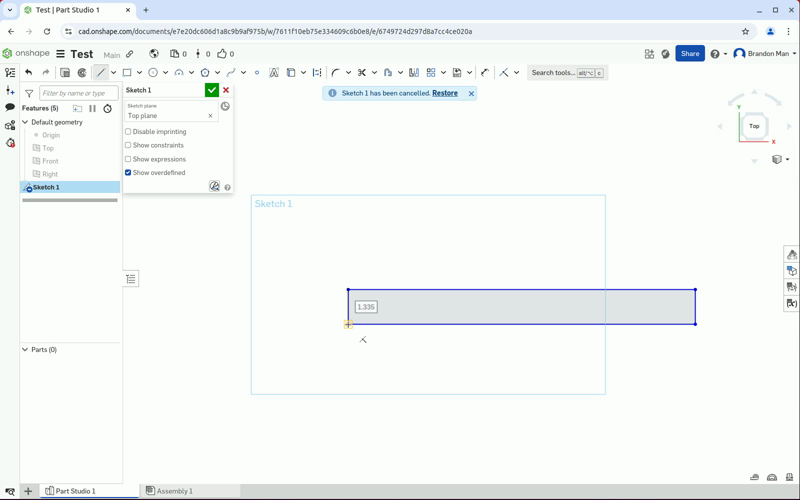
scroll(-6)
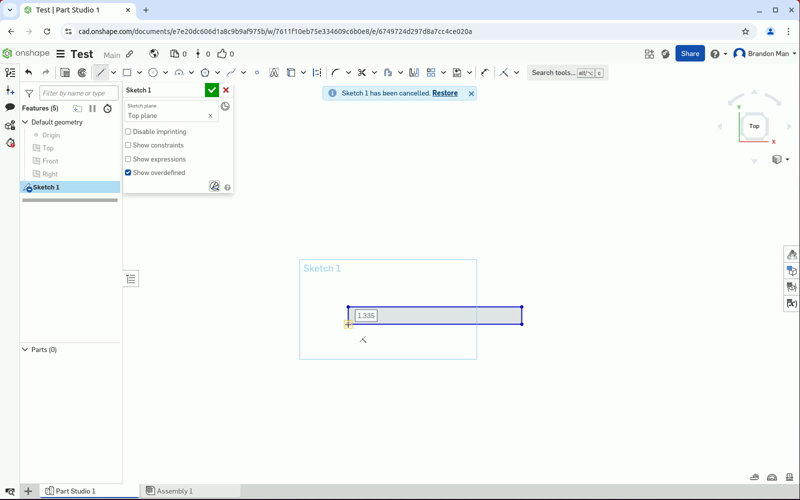
scroll(-6)
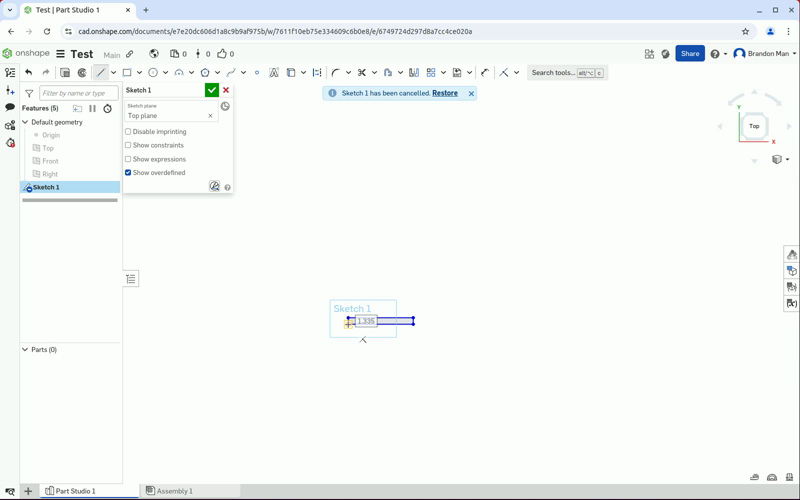
key(esc)
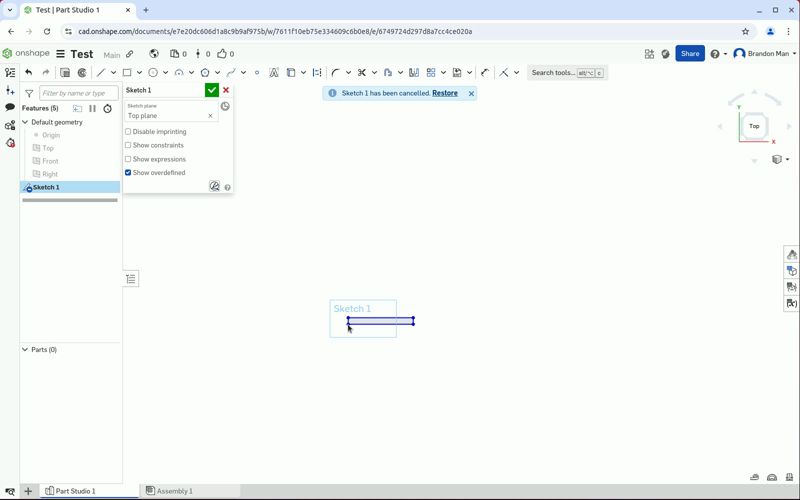
mouse_move(371, 320)
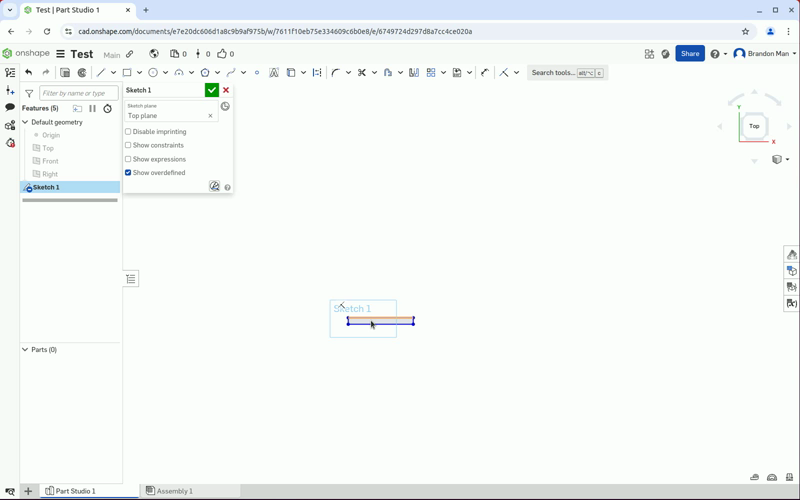
scroll(6)
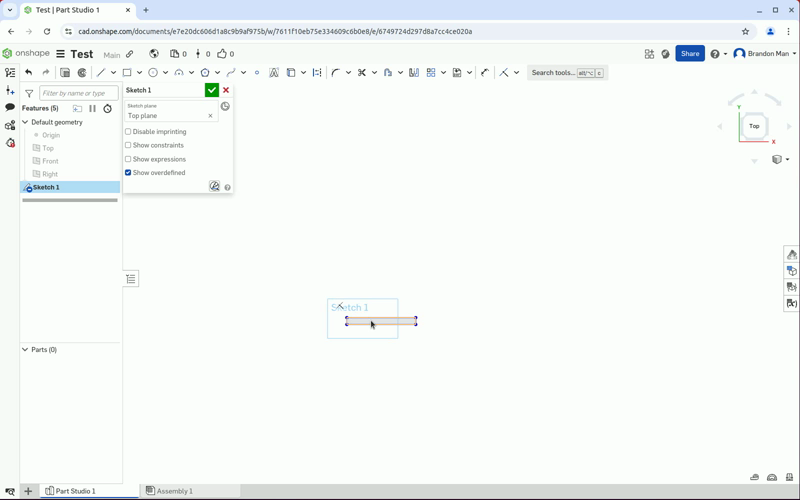
scroll(6)
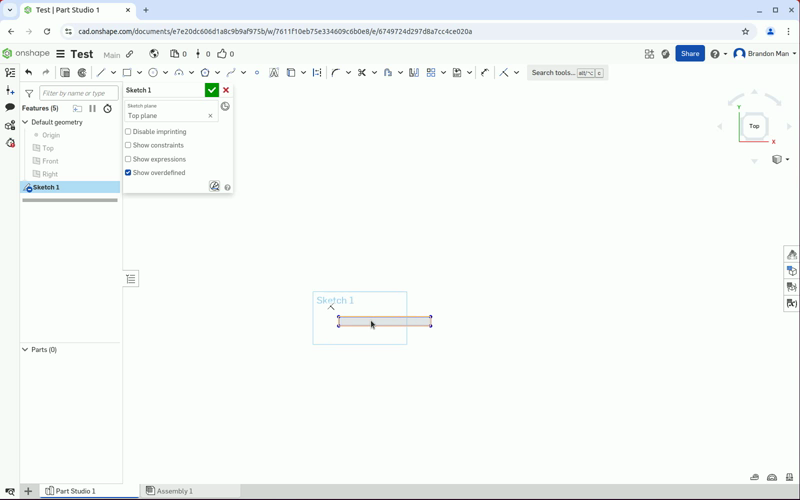
scroll(6)
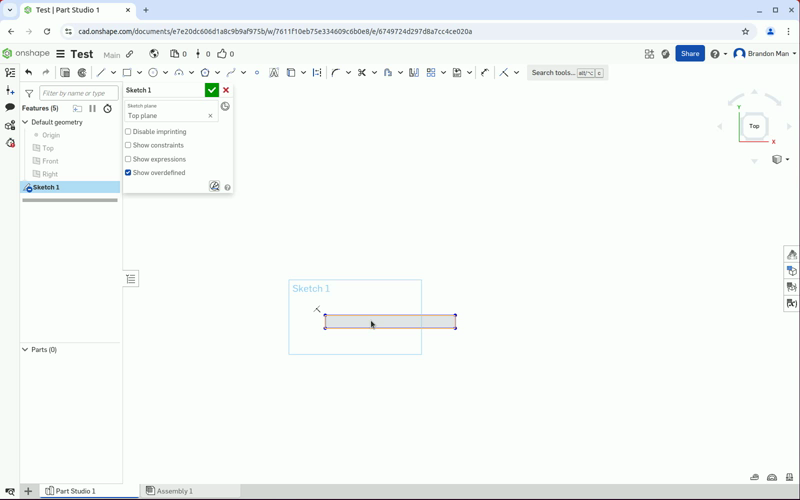
scroll(6)
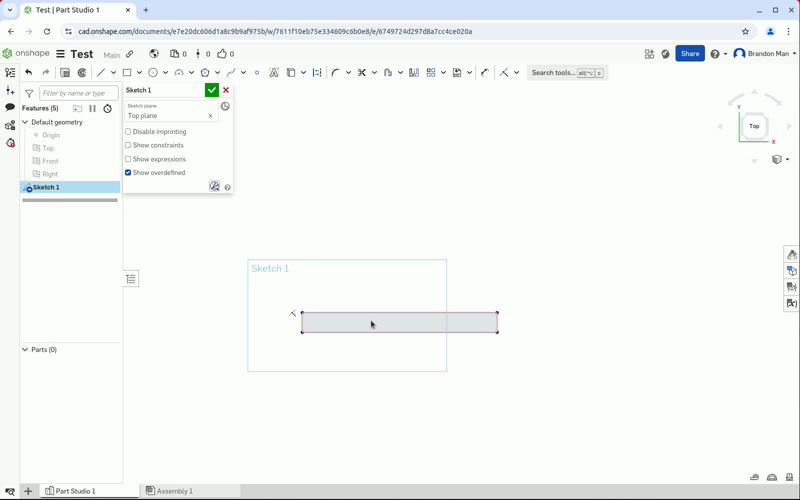
scroll(6)
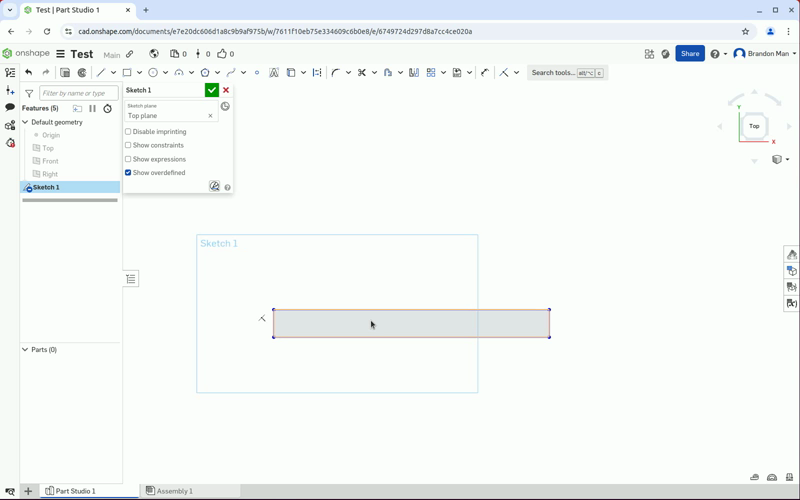
scroll(6)
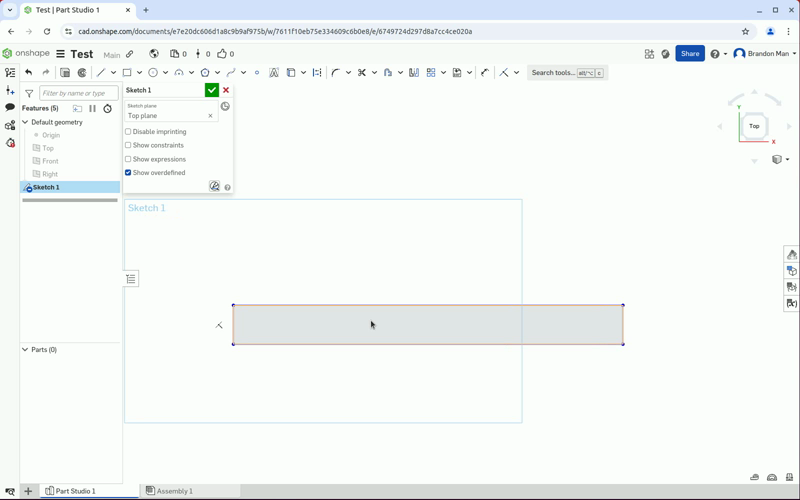
scroll(6)
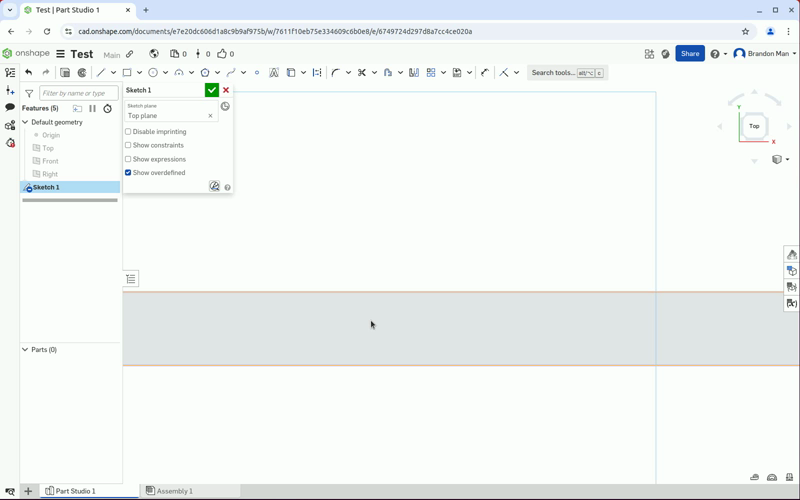
click(371, 320)
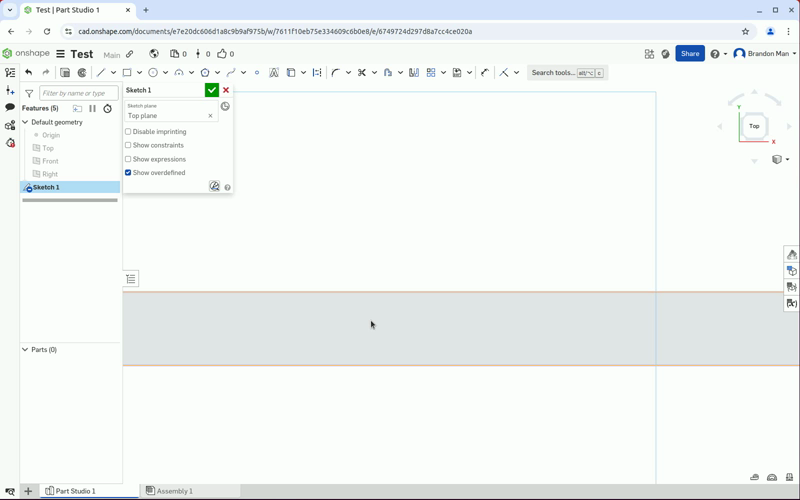
scroll(-6)
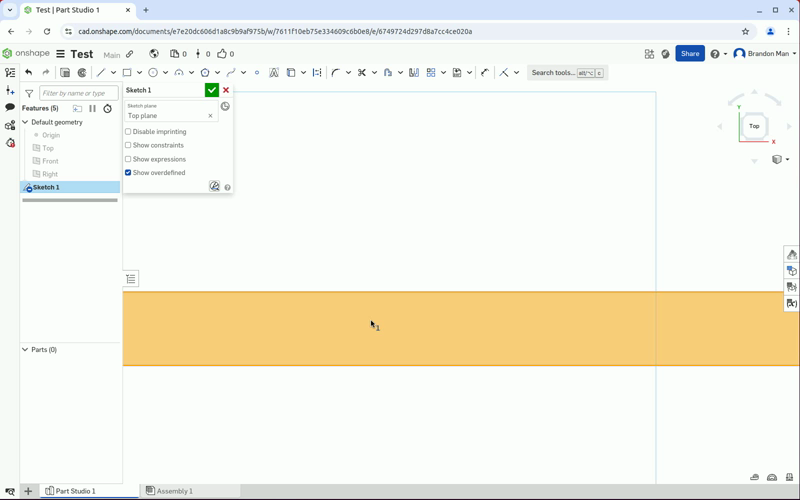
scroll(-6)
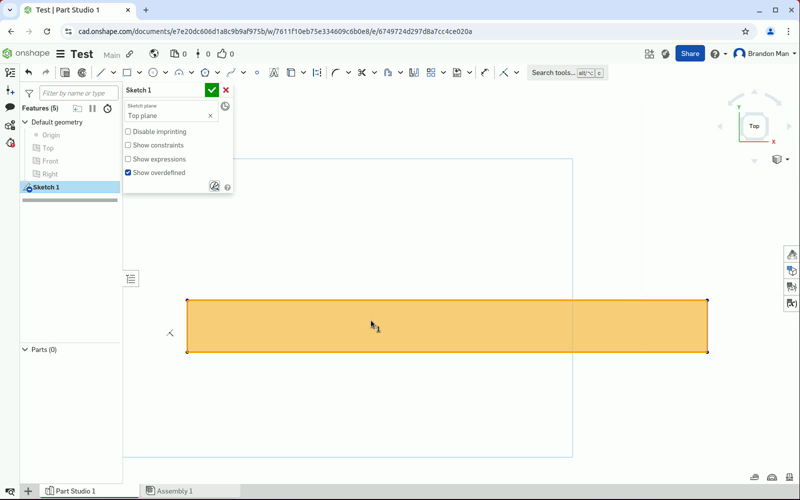
scroll(-6)
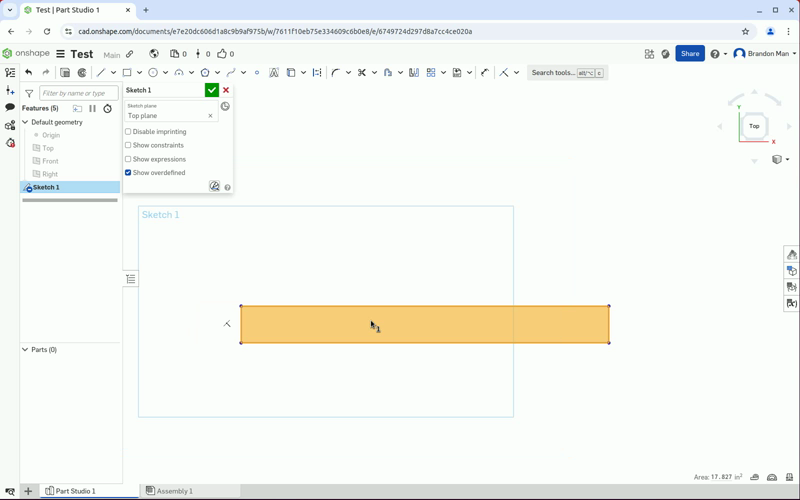
scroll(-6)
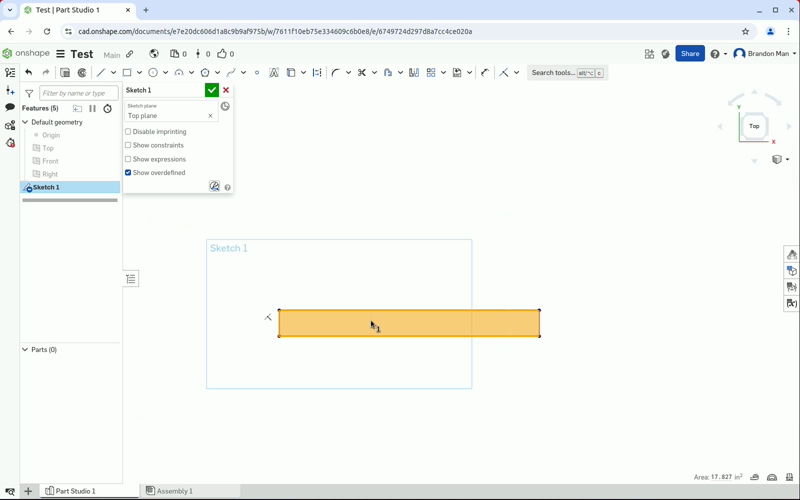
scroll(-6)
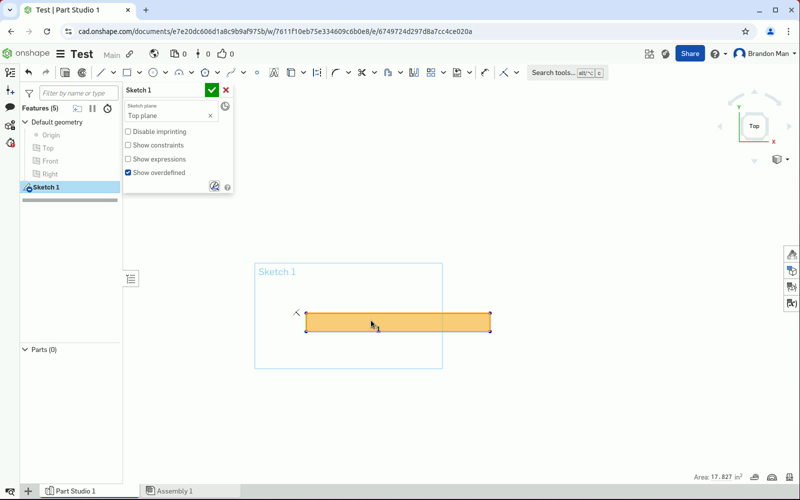
scroll(-6)
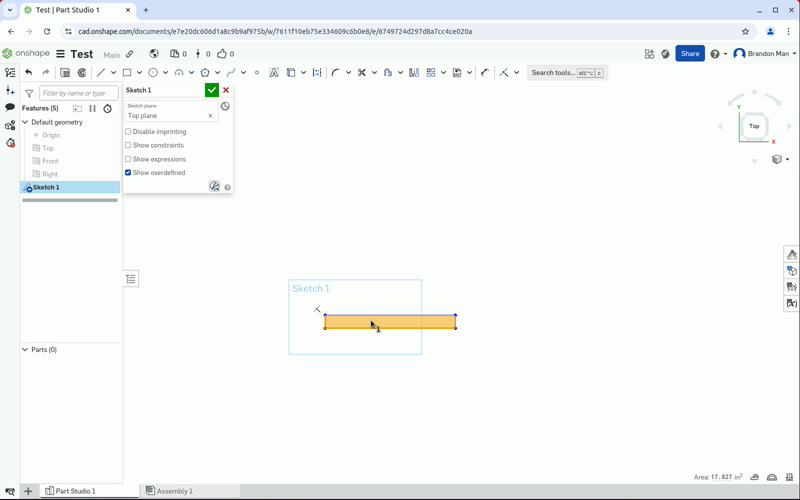
scroll(-6)
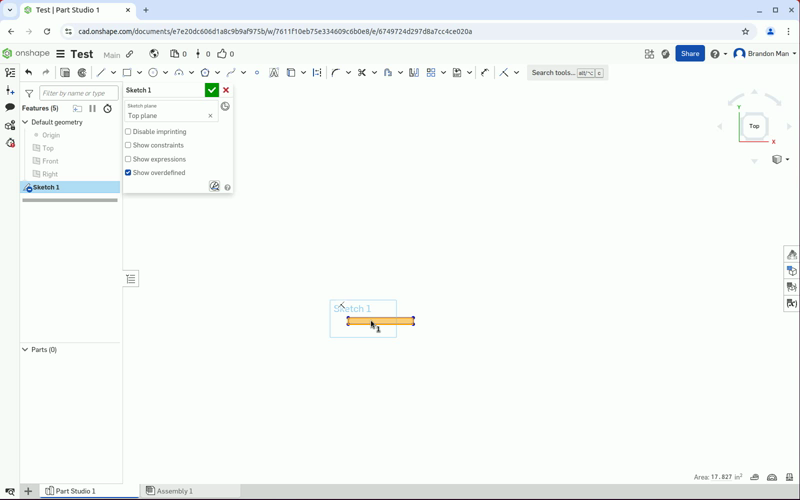
mouse_move(73, 352)
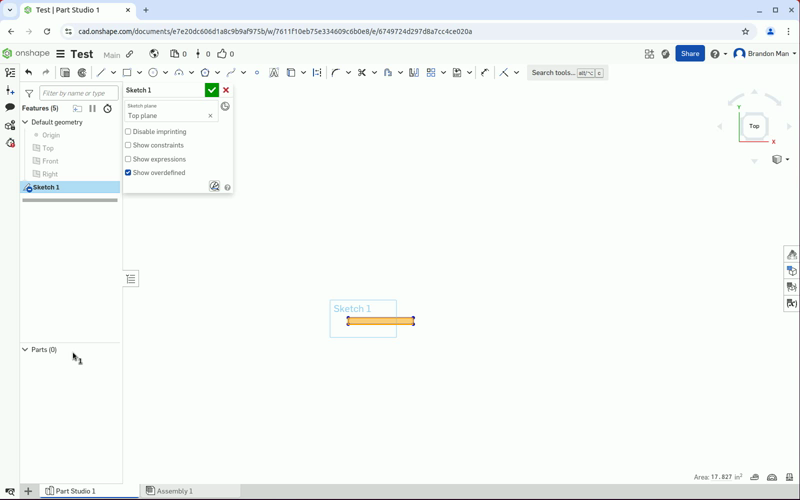
key(shift+y)
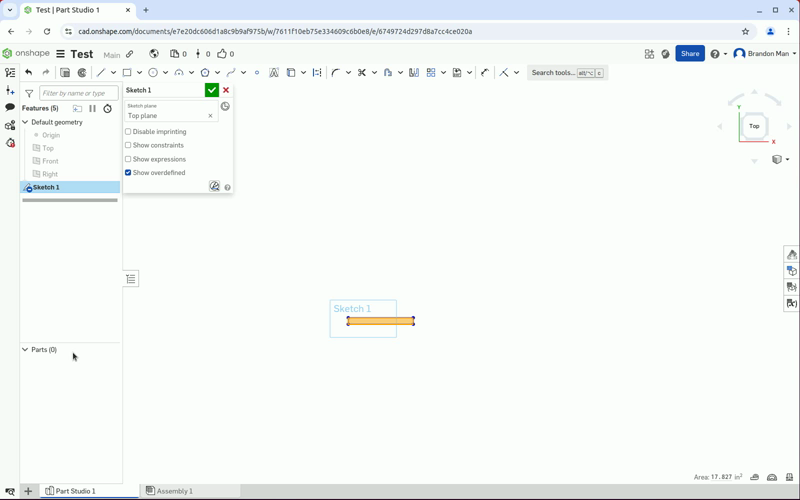
key(shift+e)
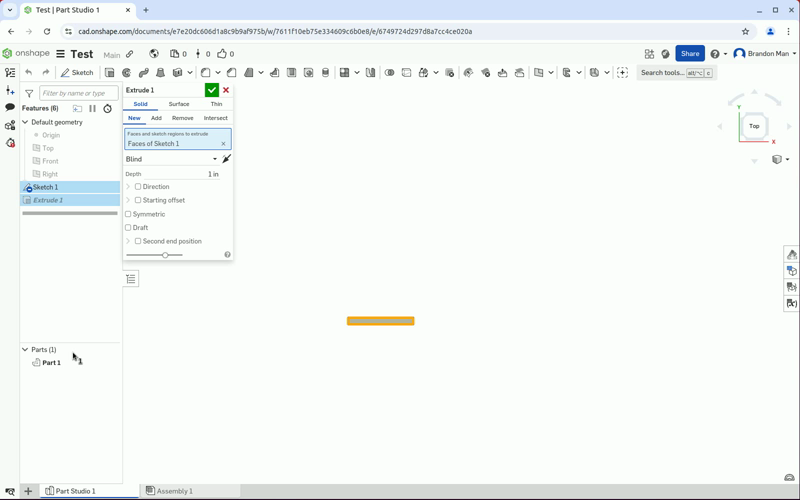
mouse_move(143, 106)
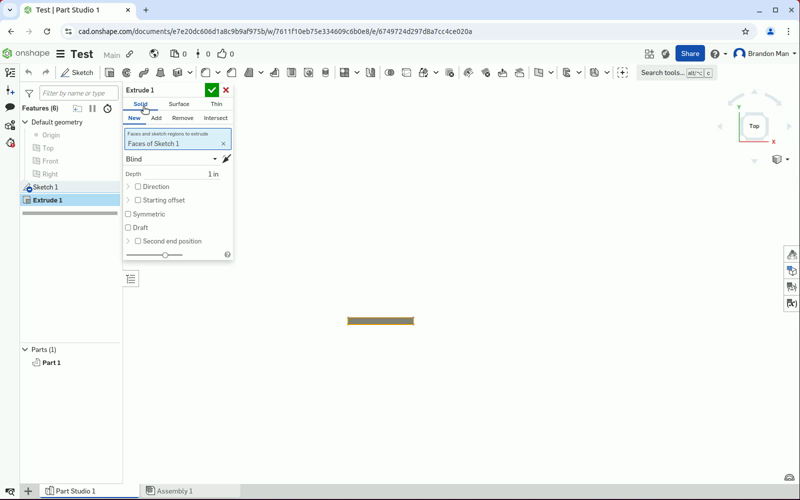
click(143, 106)
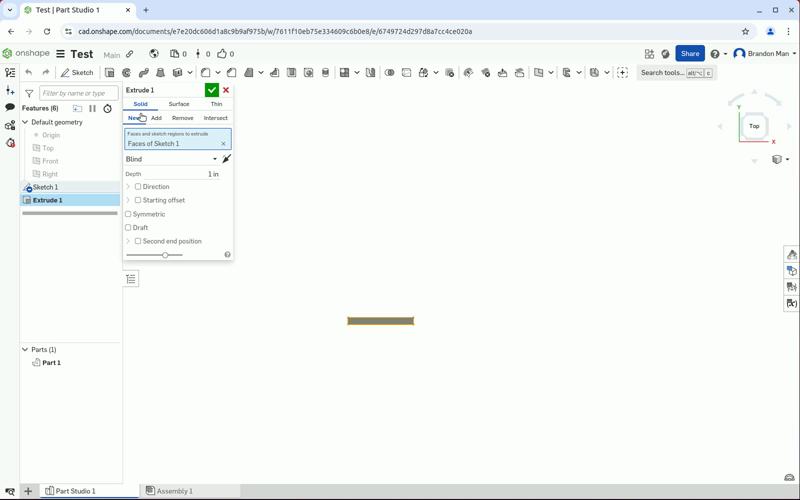
mouse_move(137, 120)
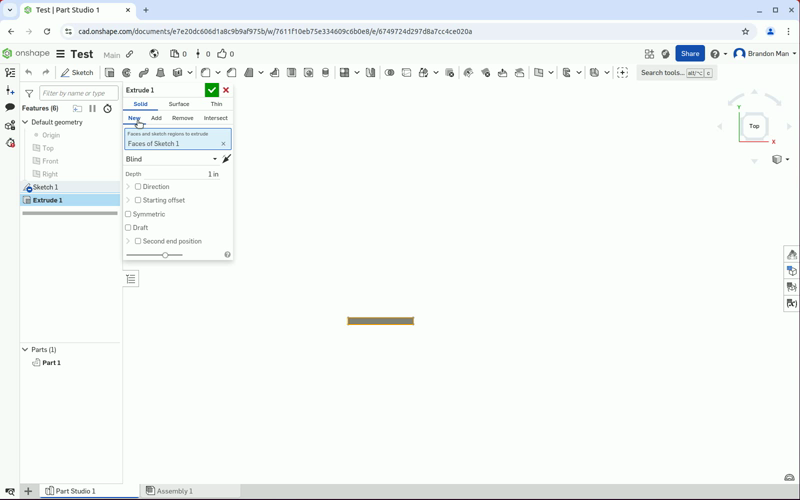
click(137, 120)
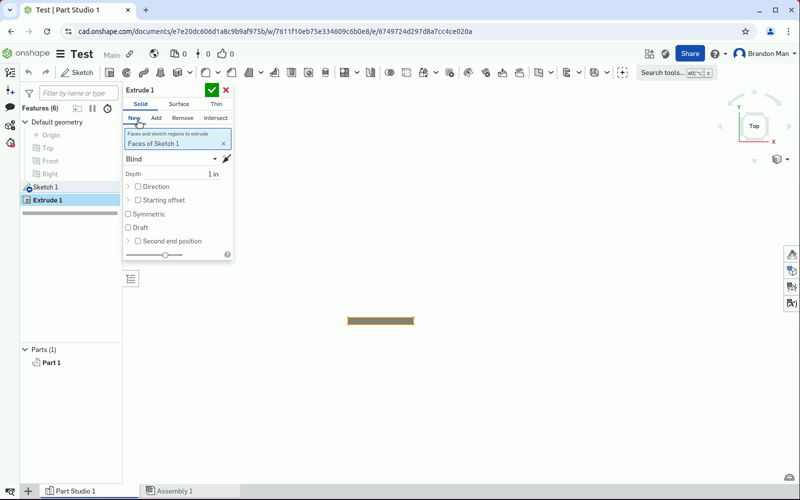
key(tab, 4)
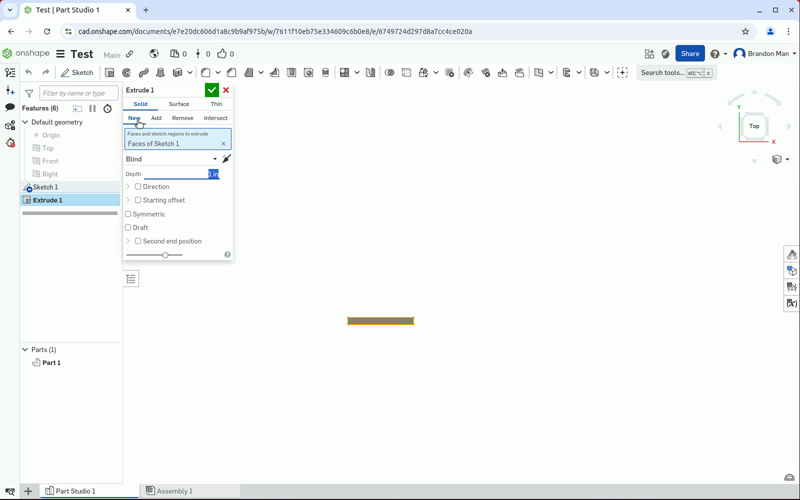
text(5.536)
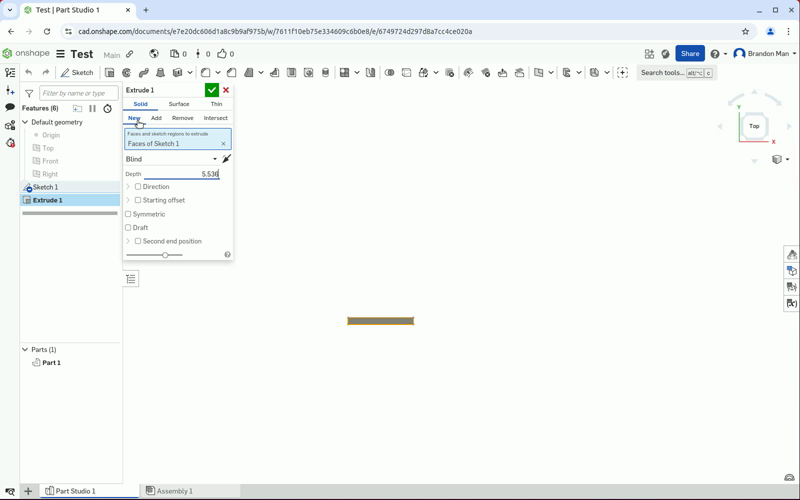
key(enter)
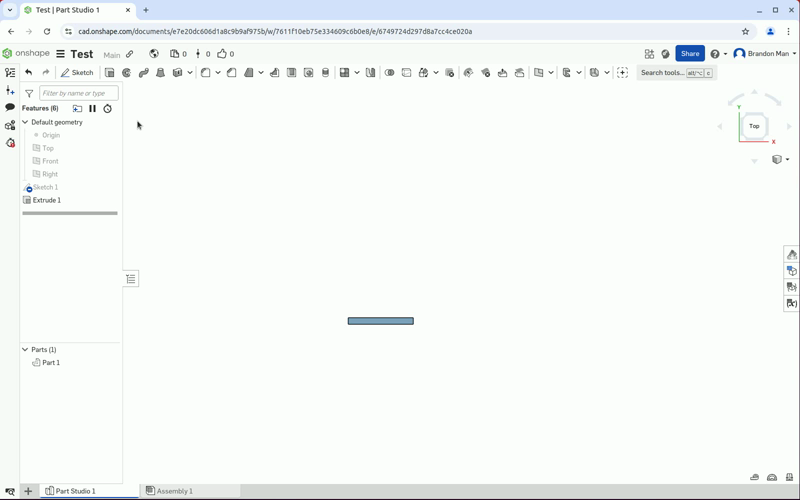
key(shift+h)
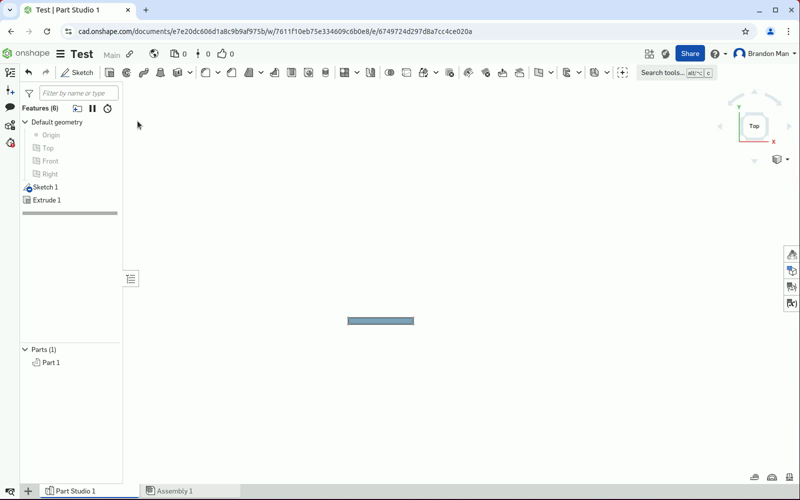
key(shift+h)
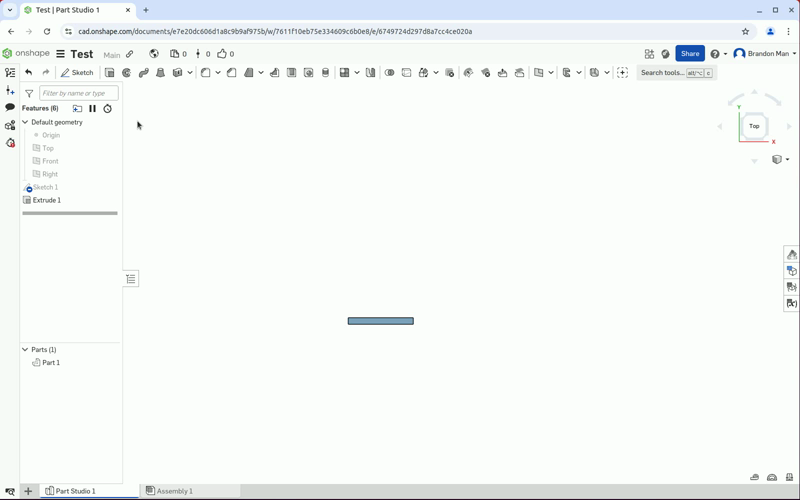
mouse_move(73, 189)
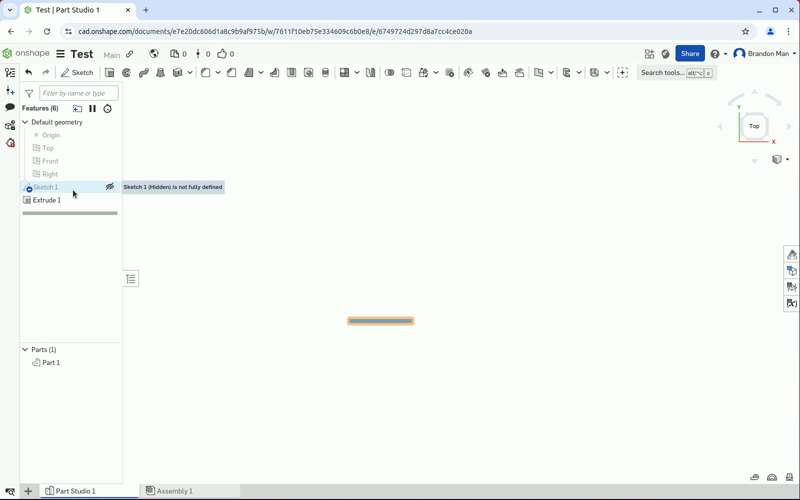
click(73, 189)
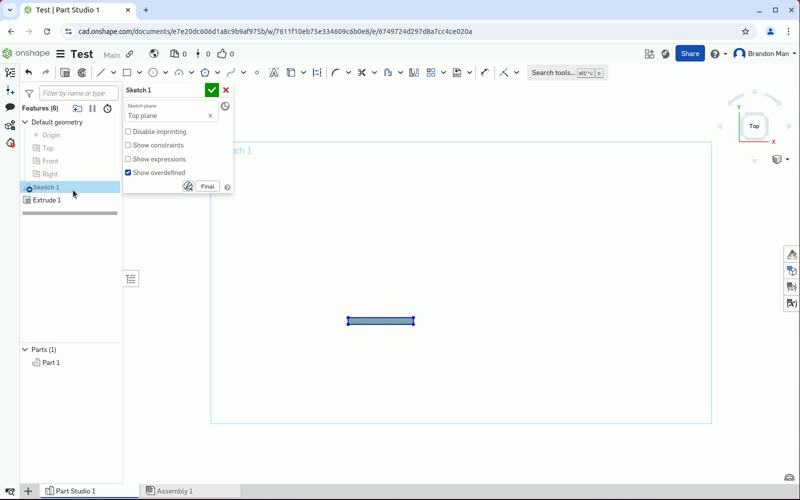
mouse_move(229, 92)
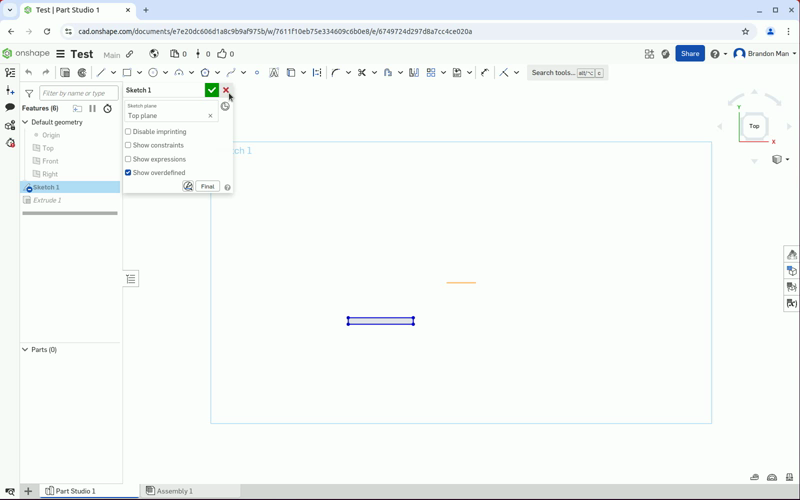
click(229, 92)
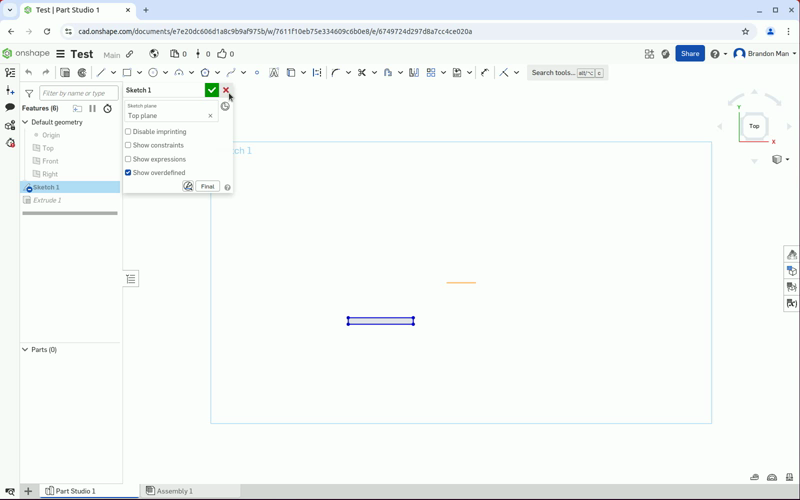
key(shift+s)
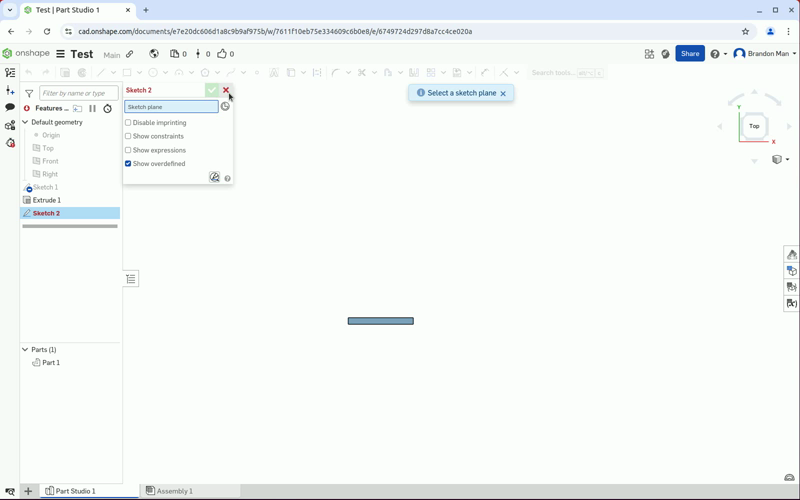
mouse_move(73, 150)
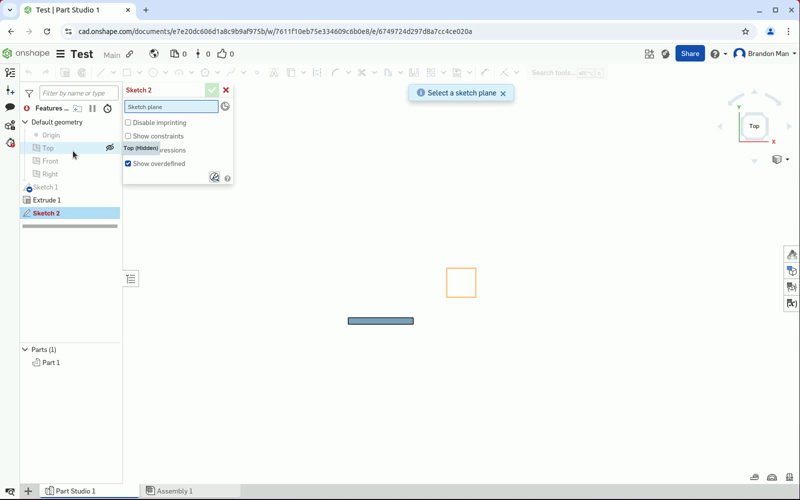
click(73, 150)
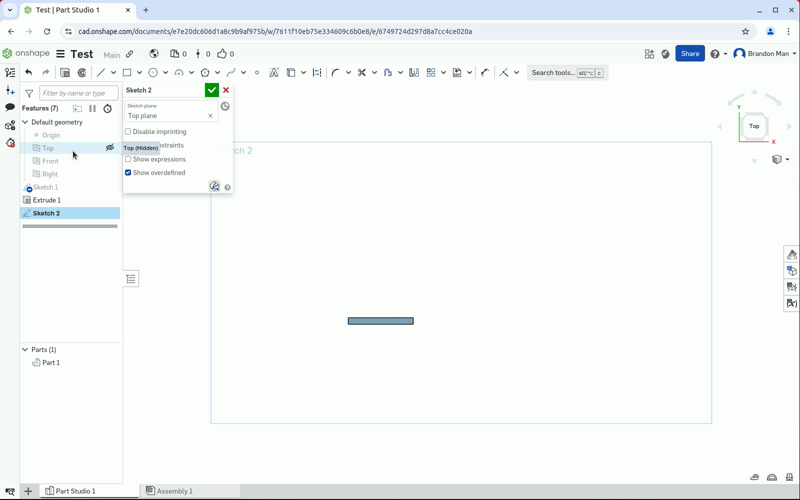
mouse_move(73, 352)
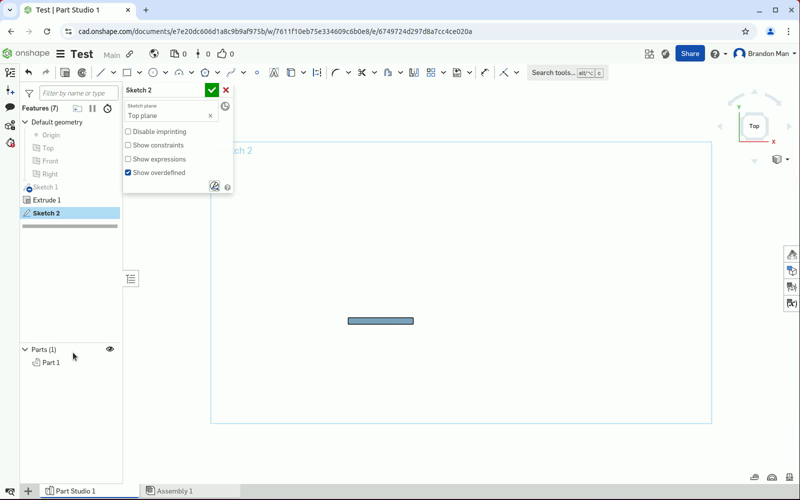
key(y)
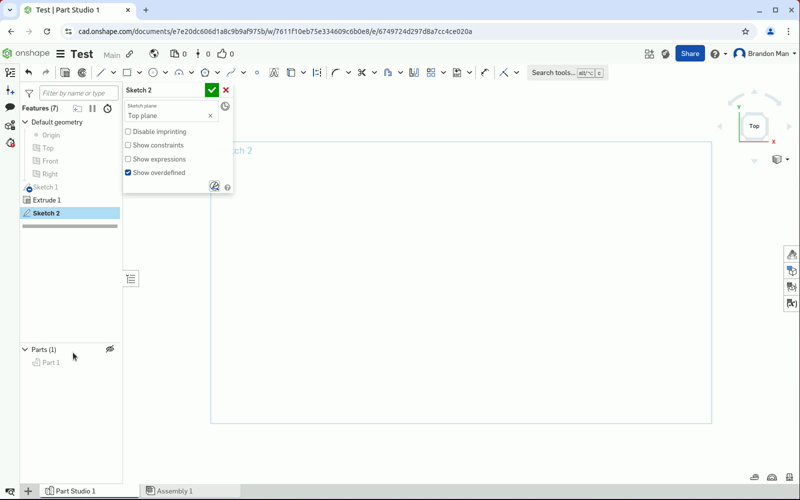
key(l)
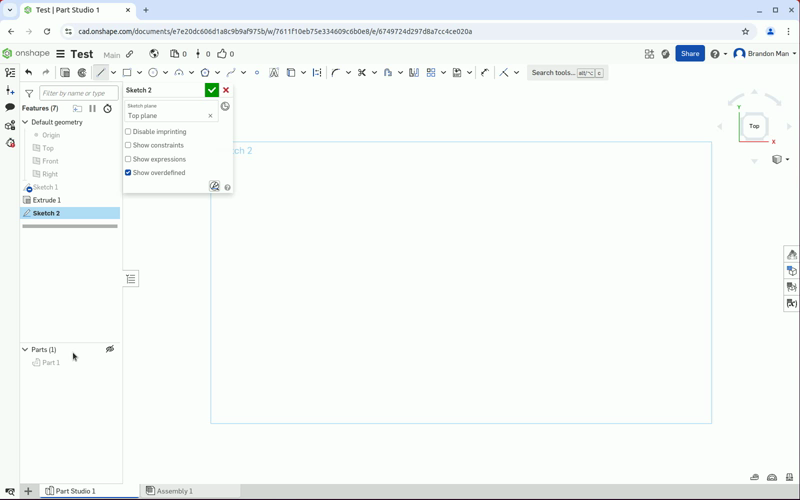
key_down(shift)
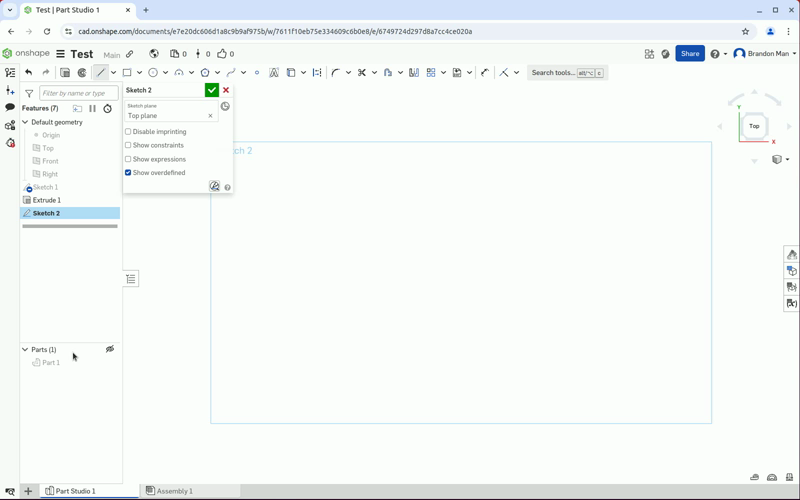
mouse_move(450, 324)
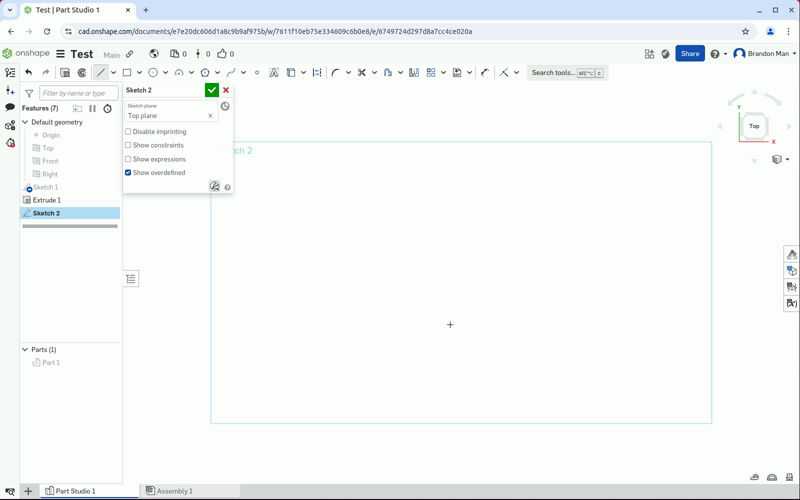
click(450, 324)
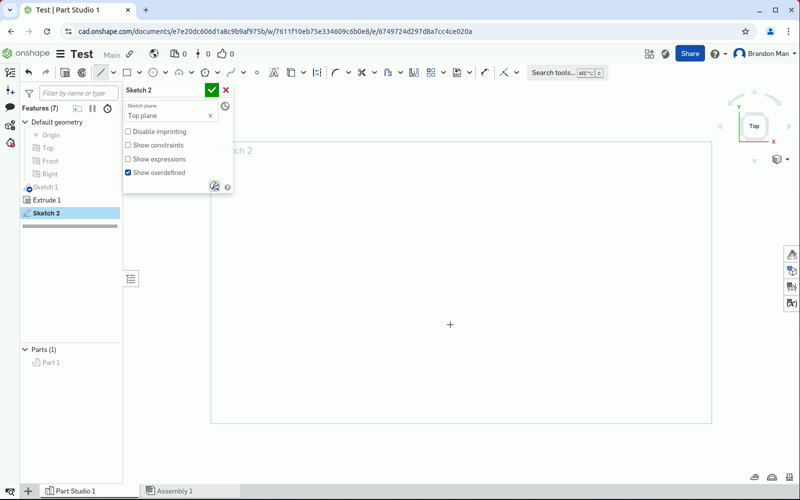
key_up(shift)
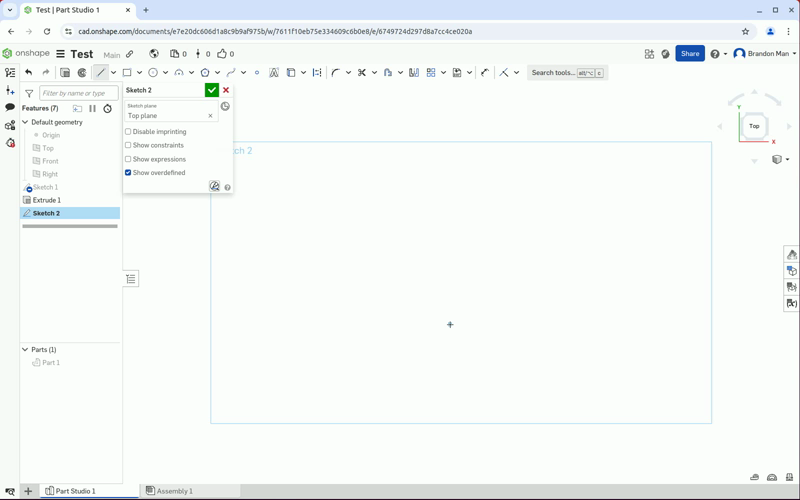
key_down(shift)
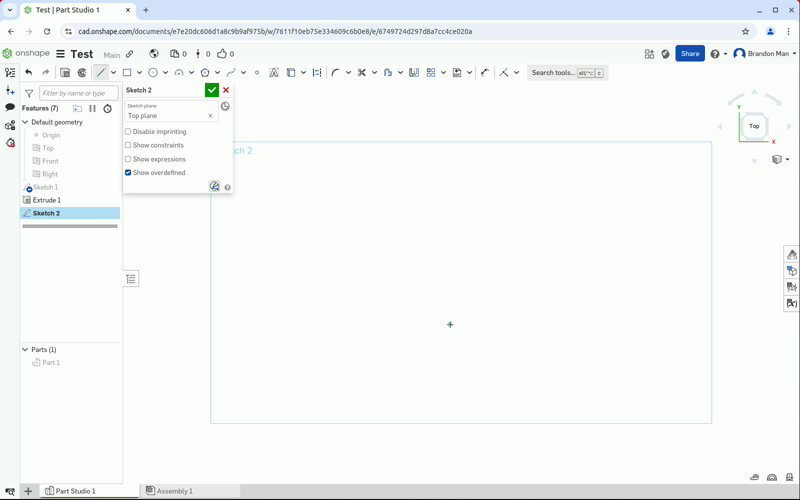
mouse_move(515, 324)
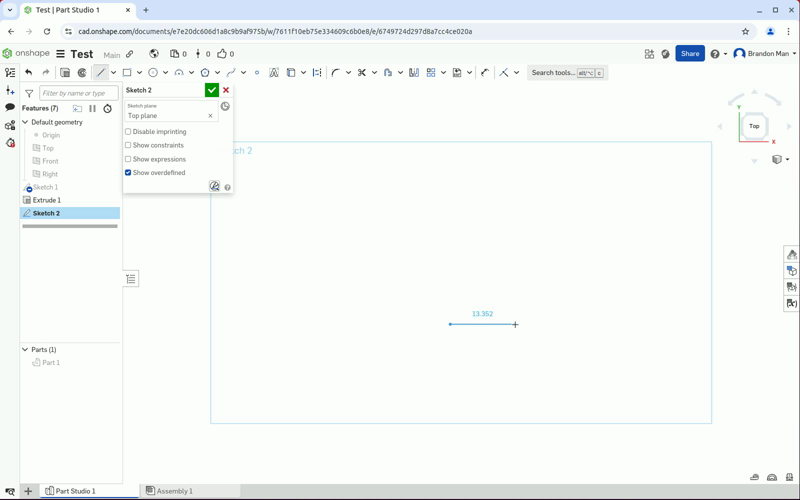
click(515, 324)
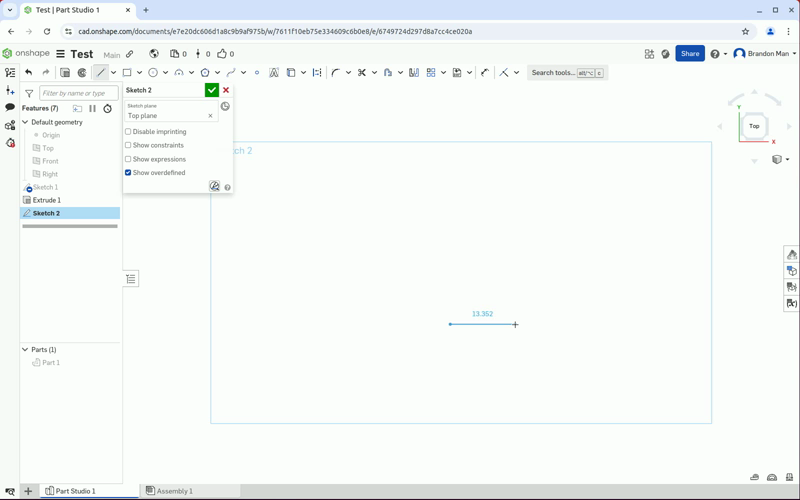
key_up(shift)
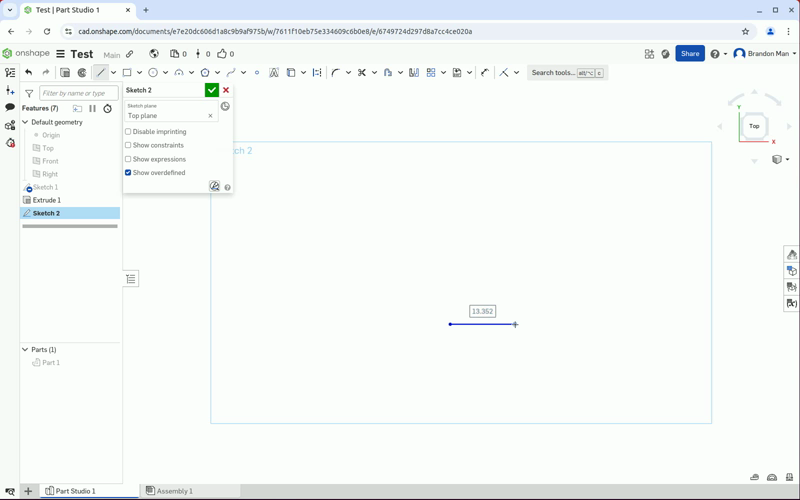
key_down(shift)
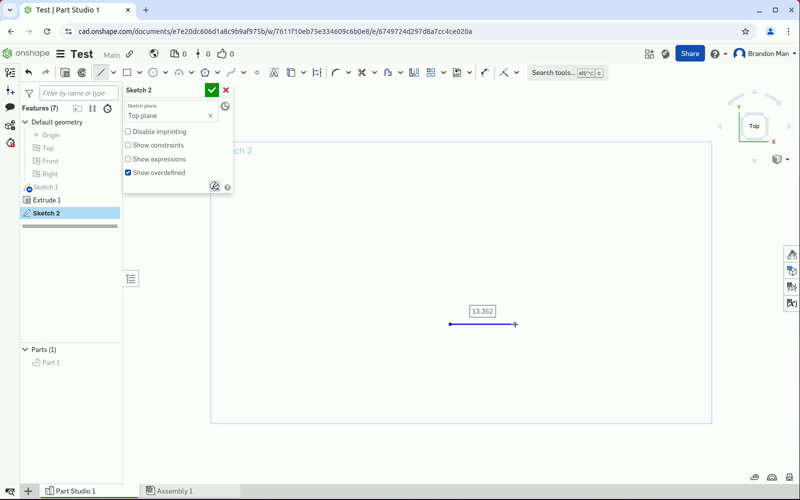
mouse_move(545, 324)
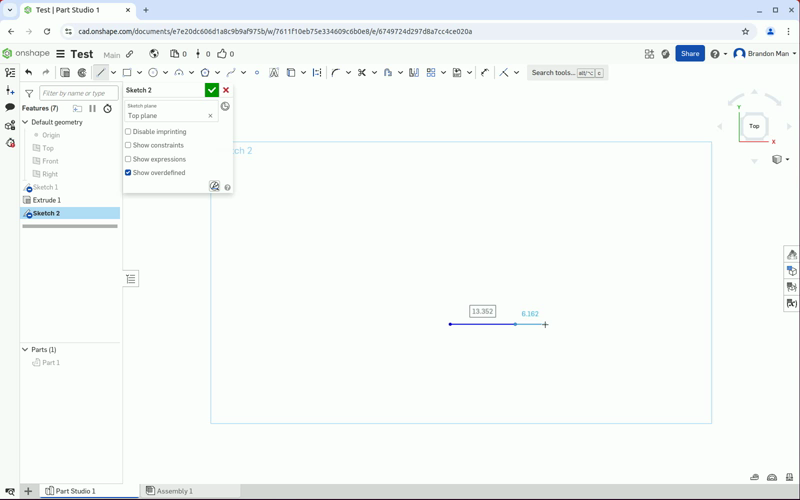
mouse_move(515, 317)
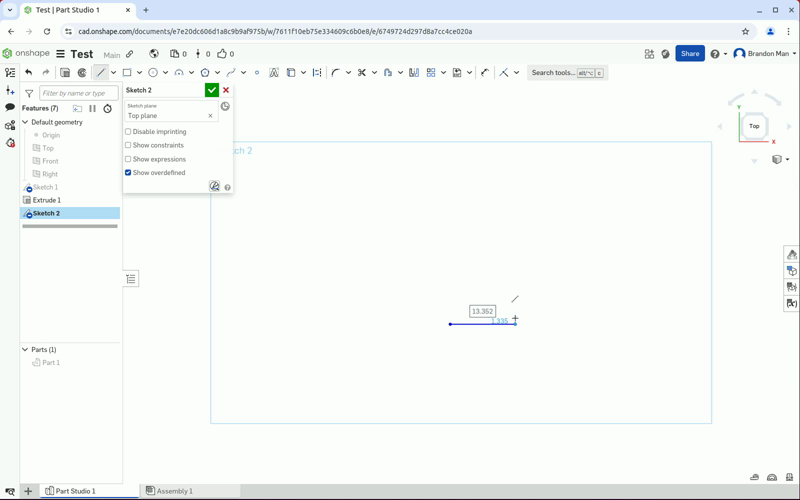
scroll(6)
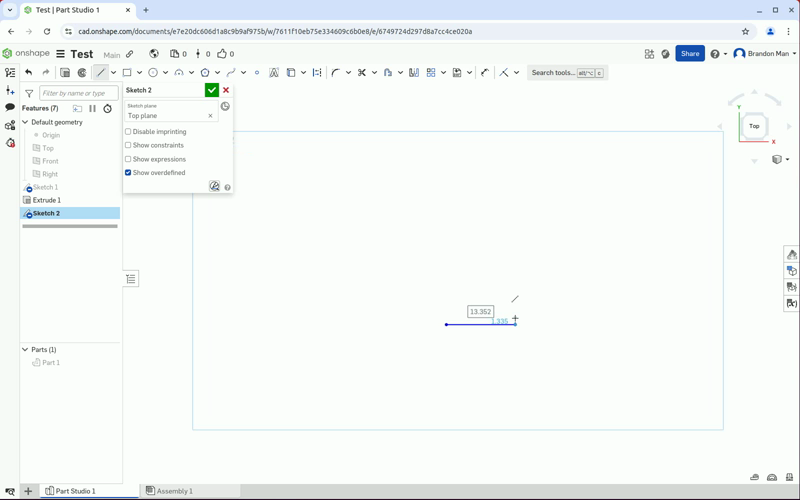
scroll(6)
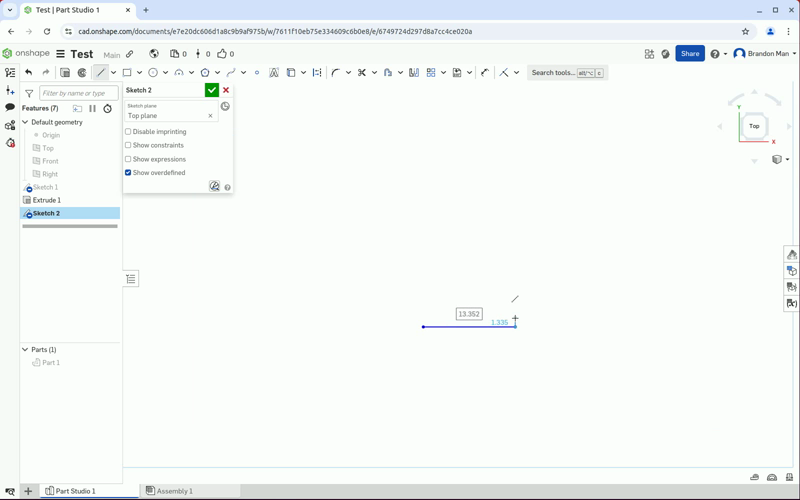
scroll(6)
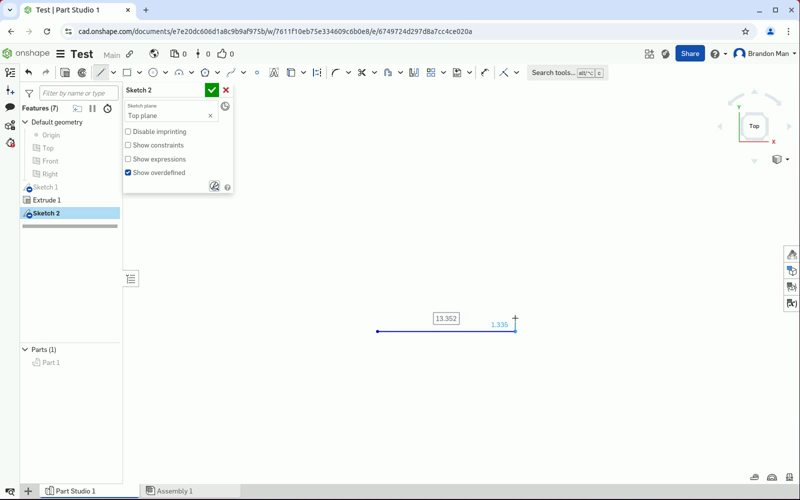
scroll(6)
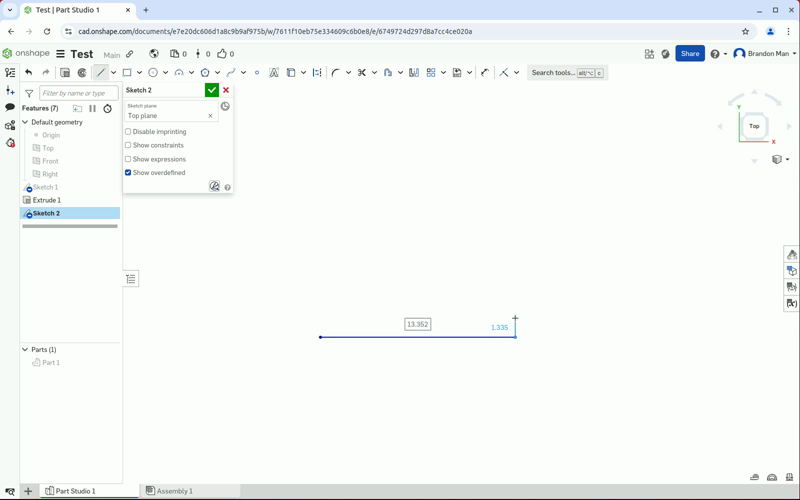
scroll(6)
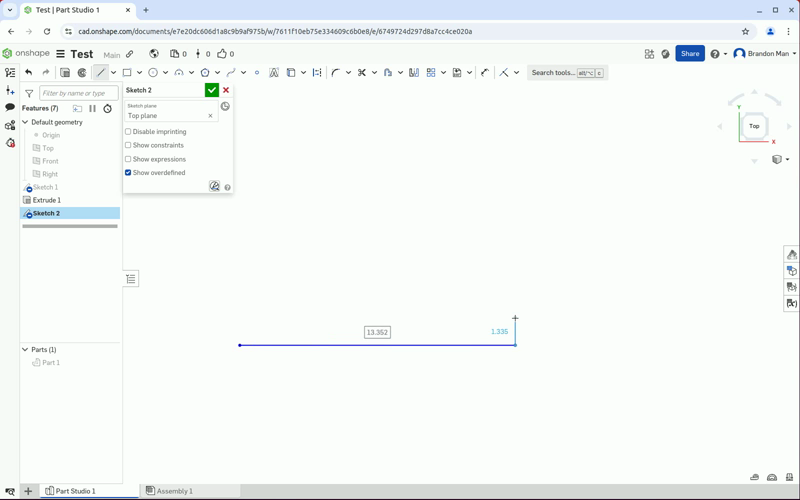
scroll(6)
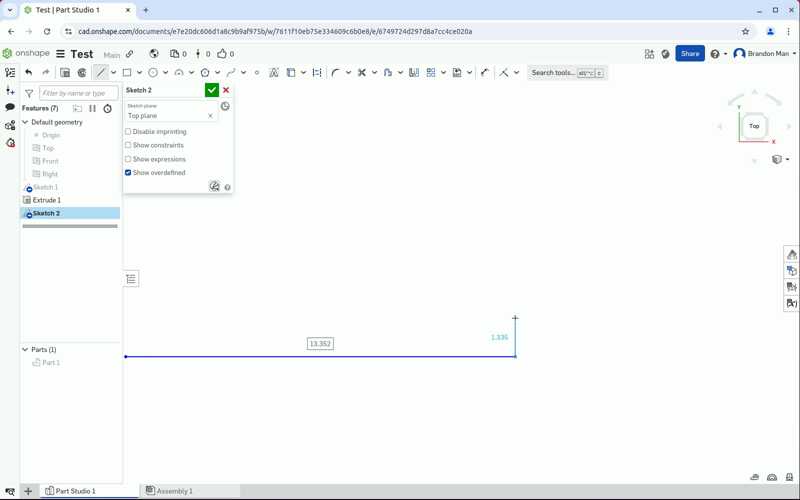
scroll(6)
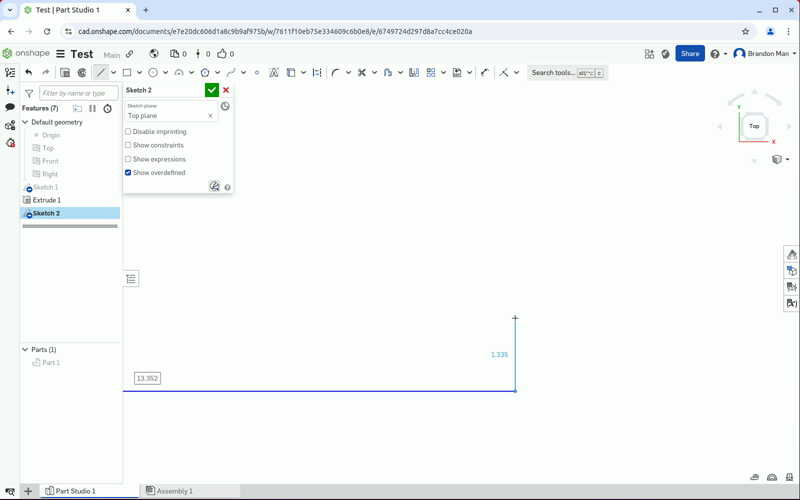
click(515, 317)
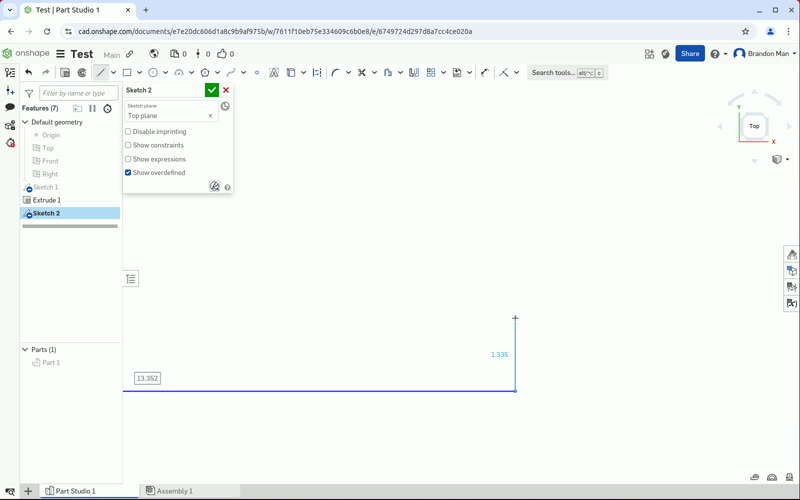
scroll(-6)
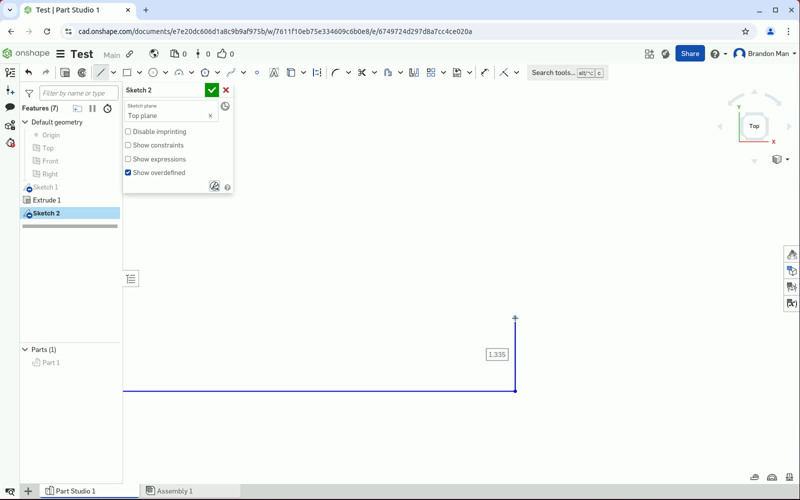
scroll(-6)
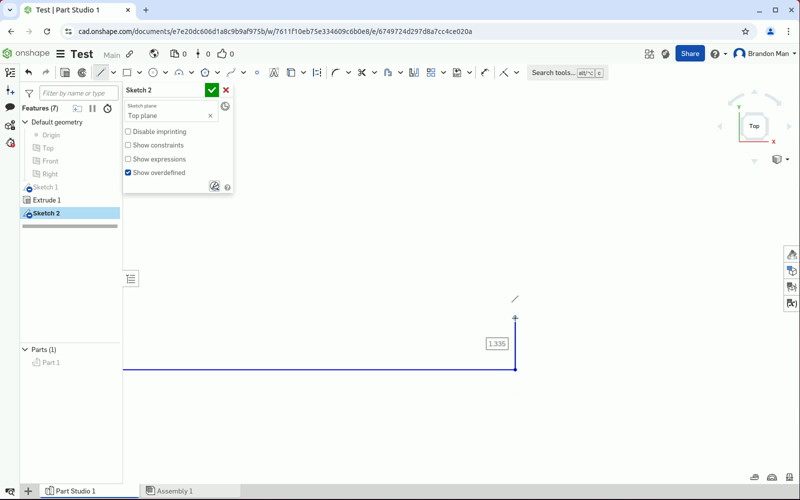
scroll(-6)
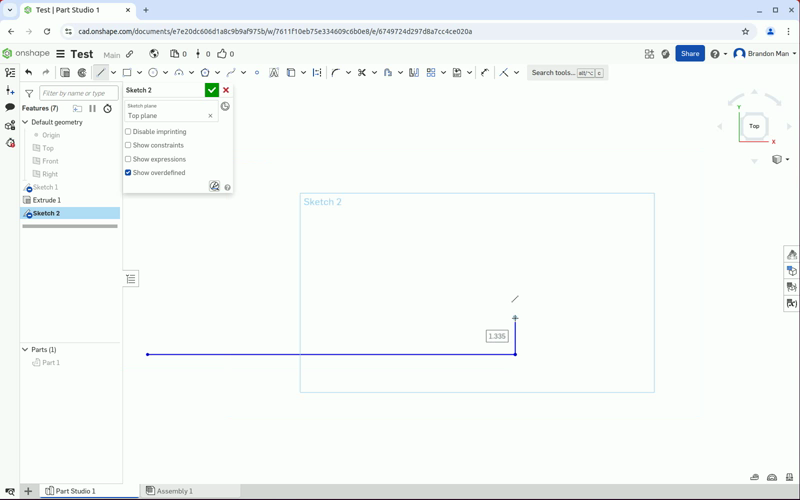
scroll(-6)
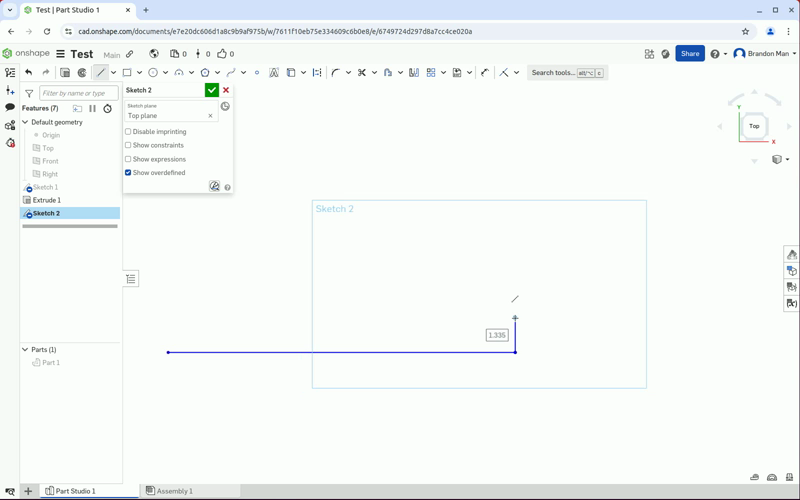
scroll(-6)
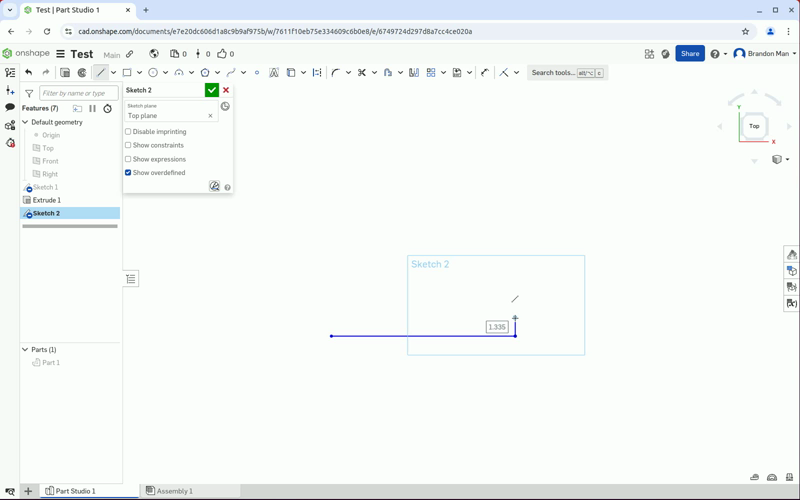
scroll(-6)
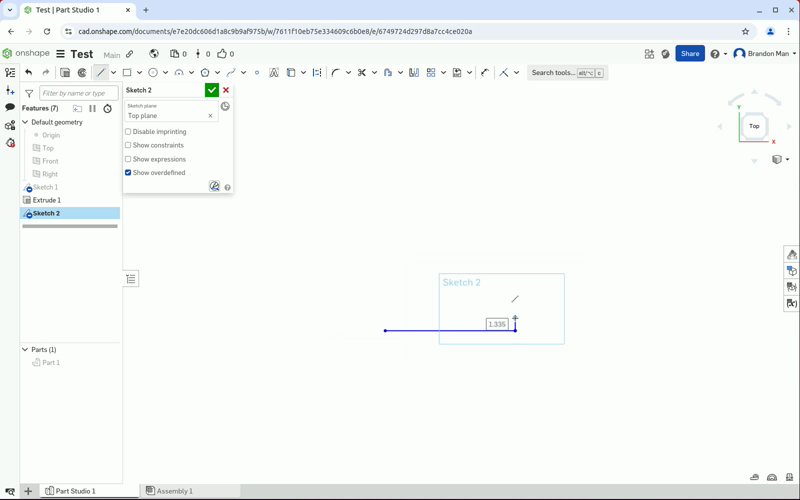
scroll(-6)
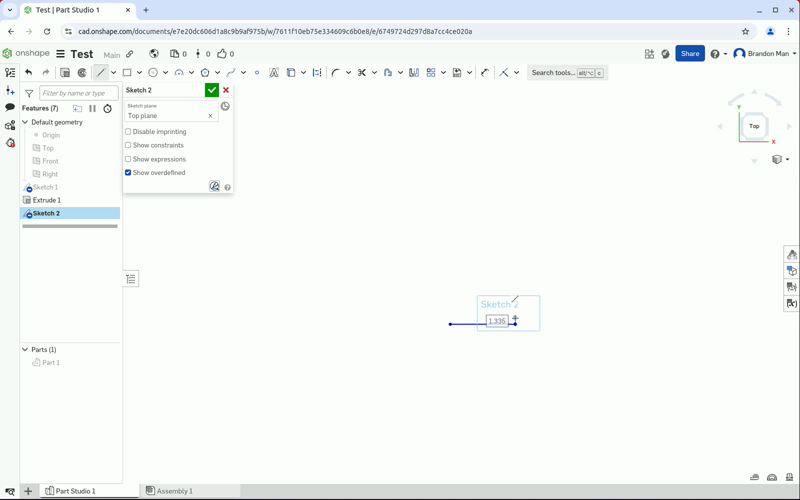
key_up(shift)
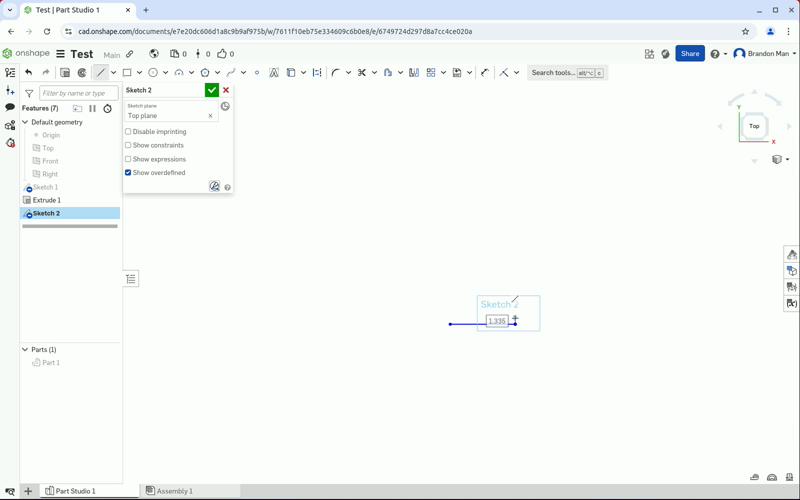
key_down(shift)
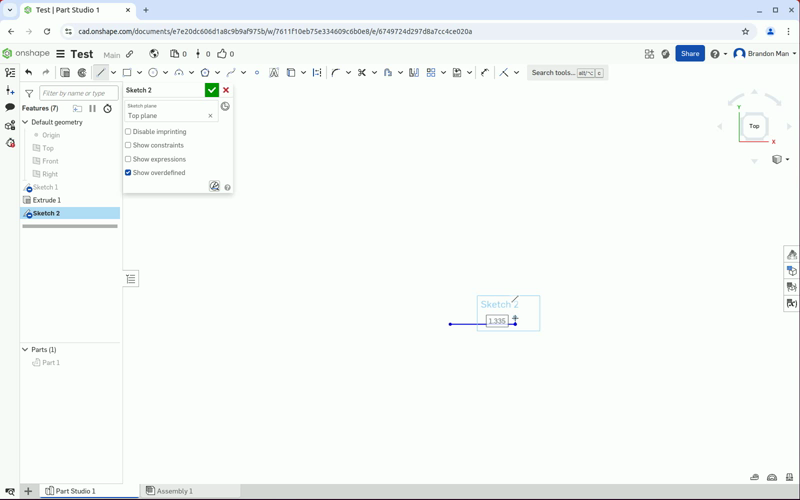
mouse_move(450, 317)
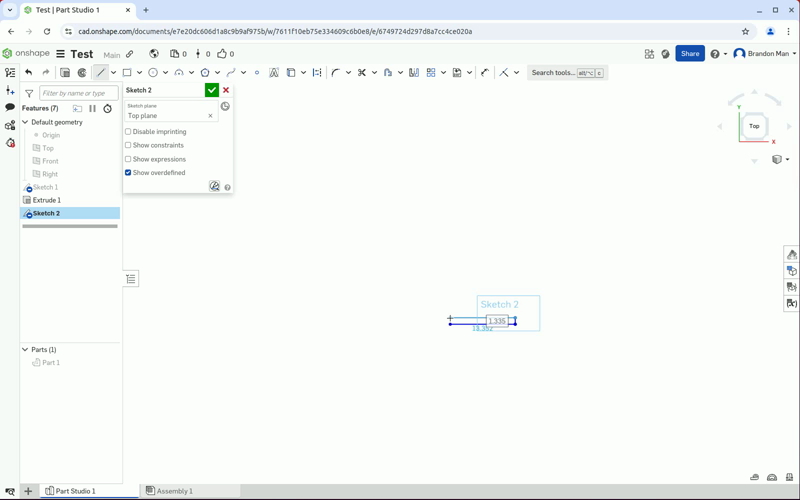
click(450, 317)
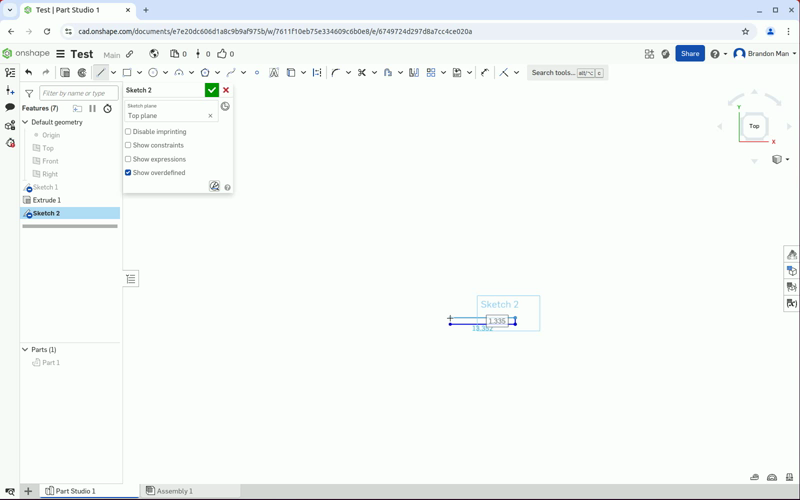
key_up(shift)
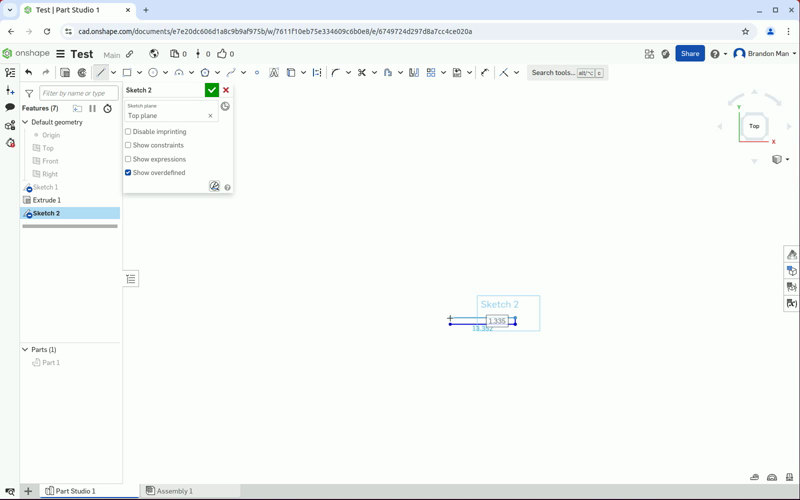
mouse_move(480, 317)
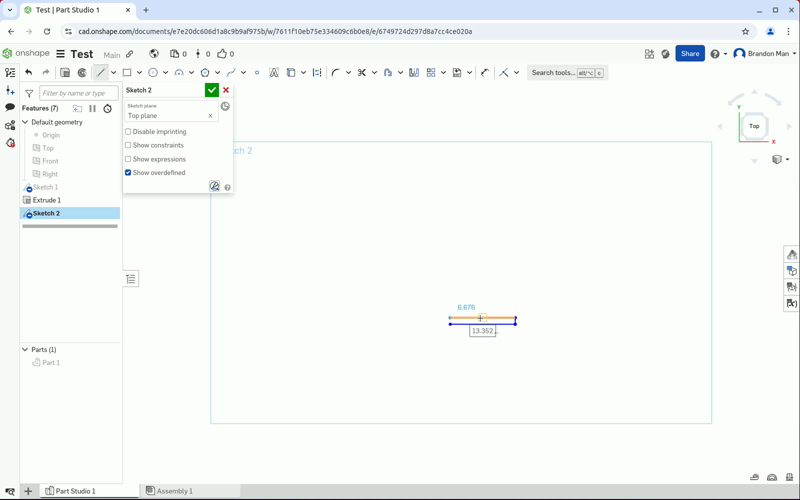
key_down(shift)
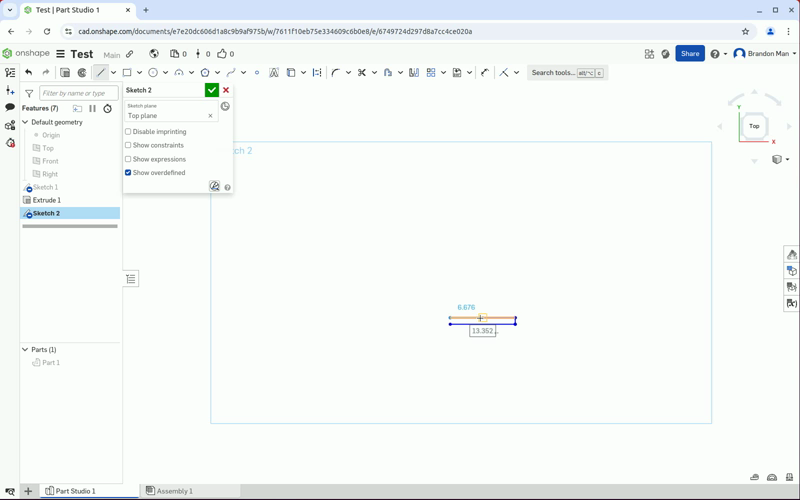
mouse_move(450, 324)
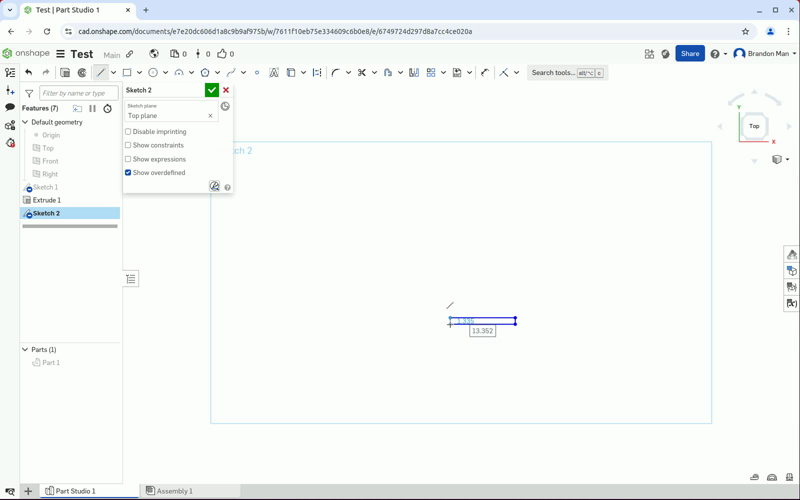
scroll(6)
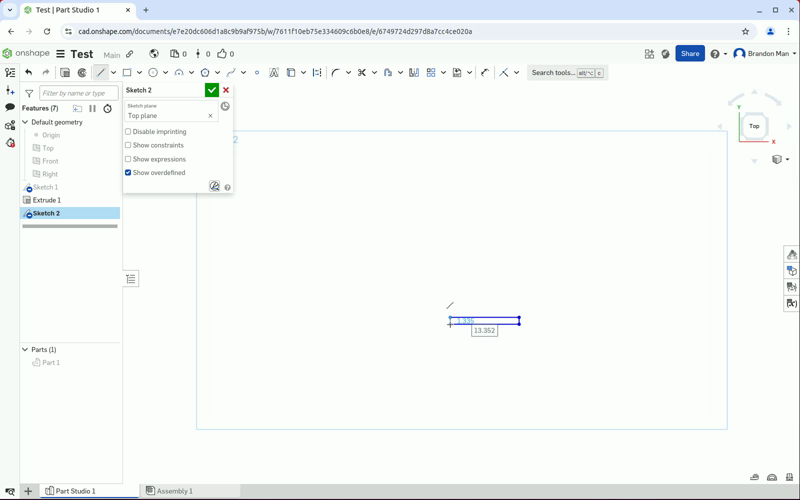
scroll(6)
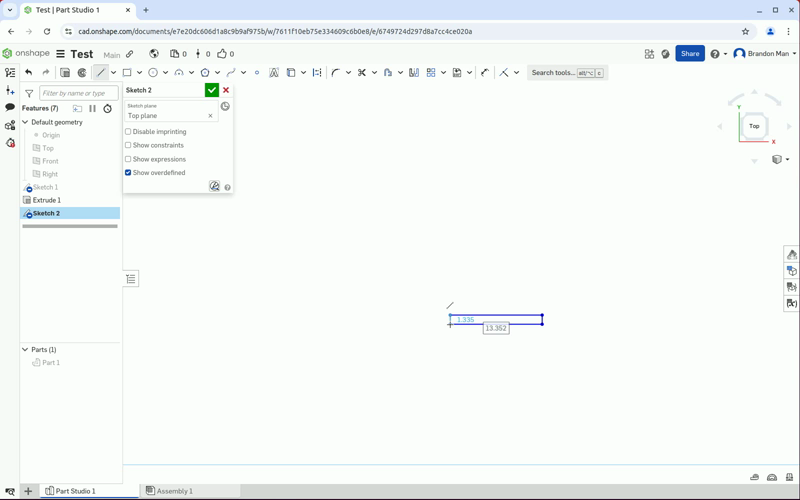
scroll(6)
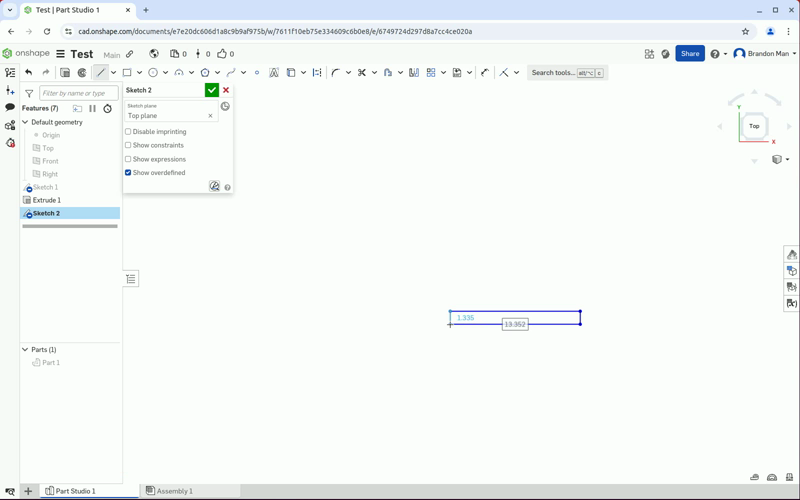
scroll(6)
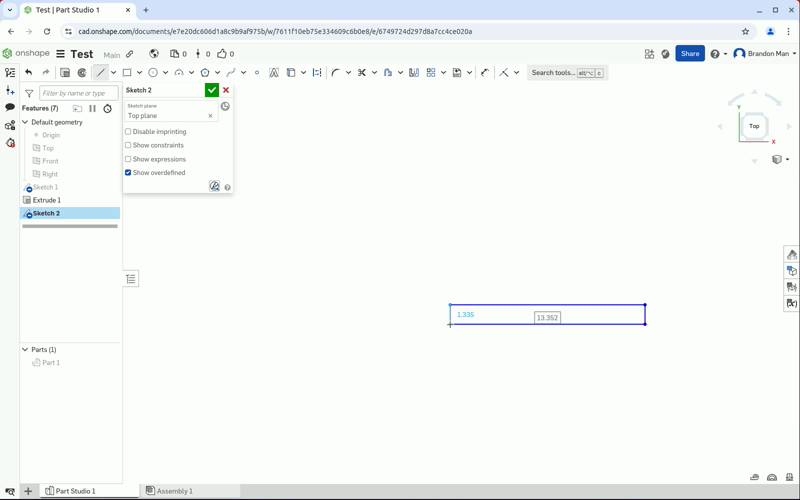
scroll(6)
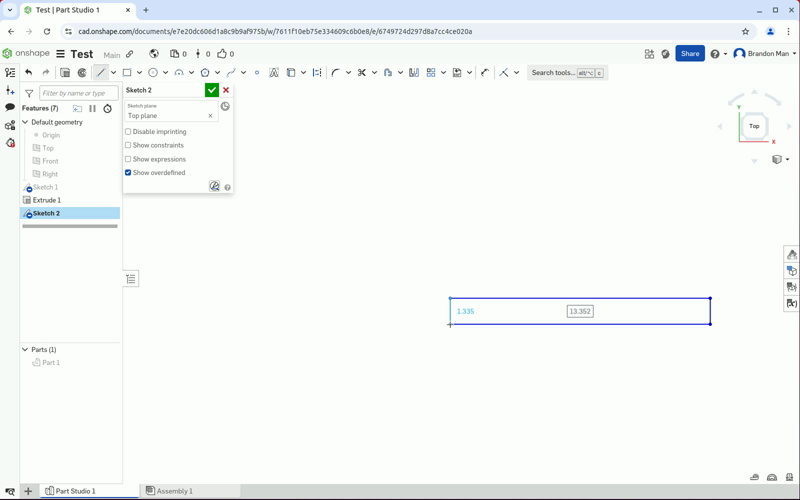
scroll(6)
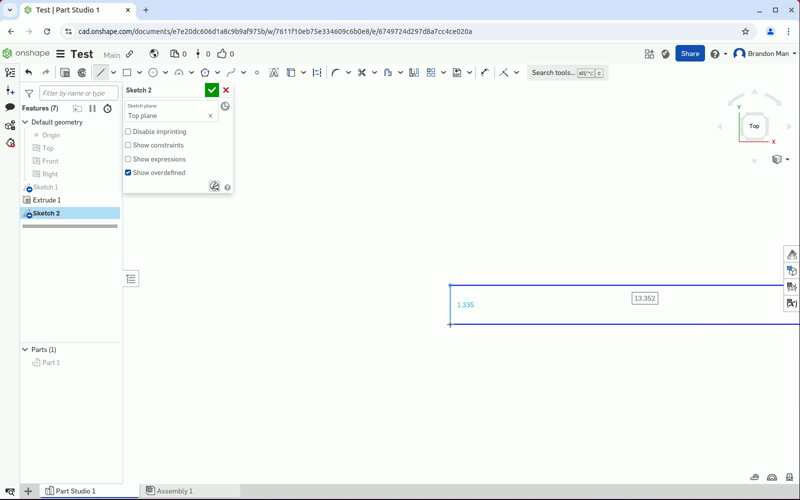
scroll(6)
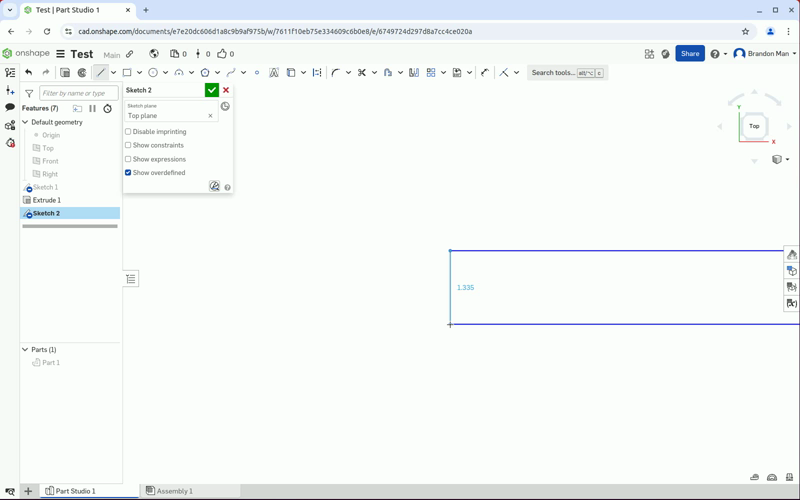
key_up(shift)
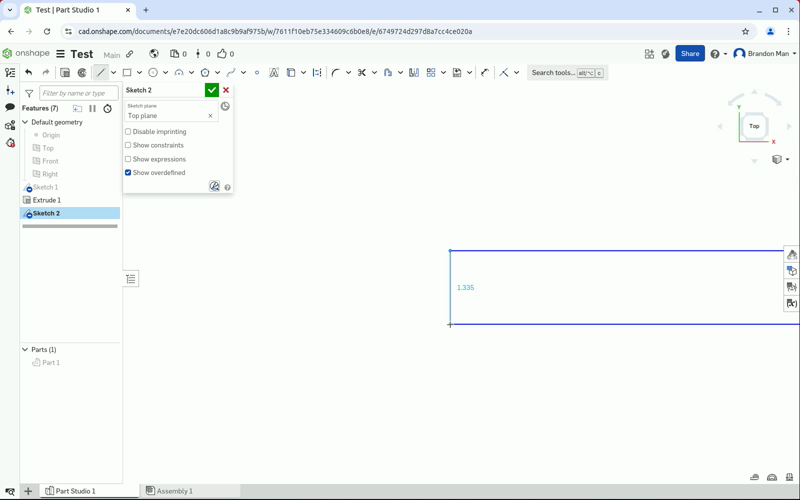
click(450, 324)
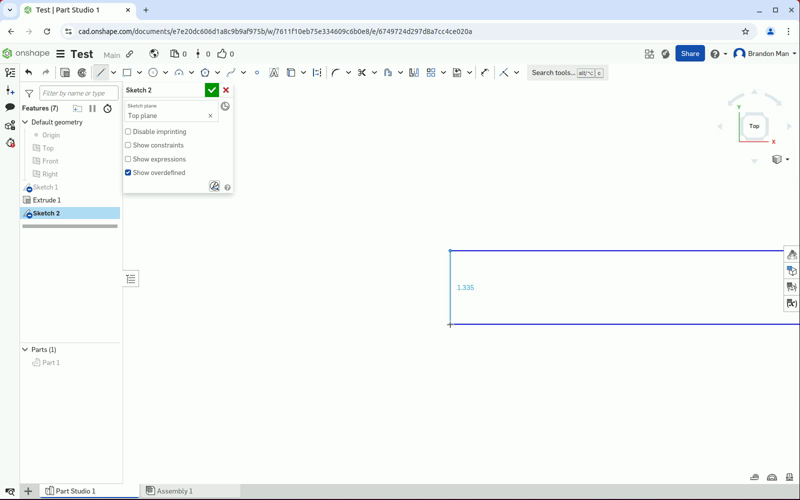
scroll(-6)
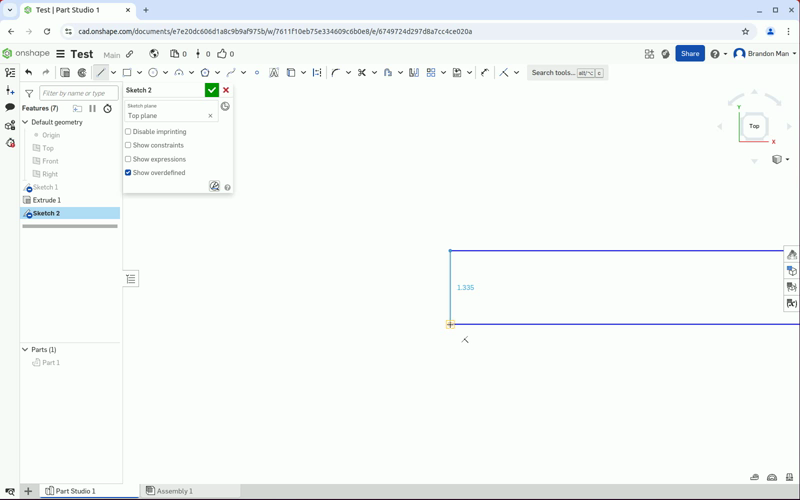
scroll(-6)
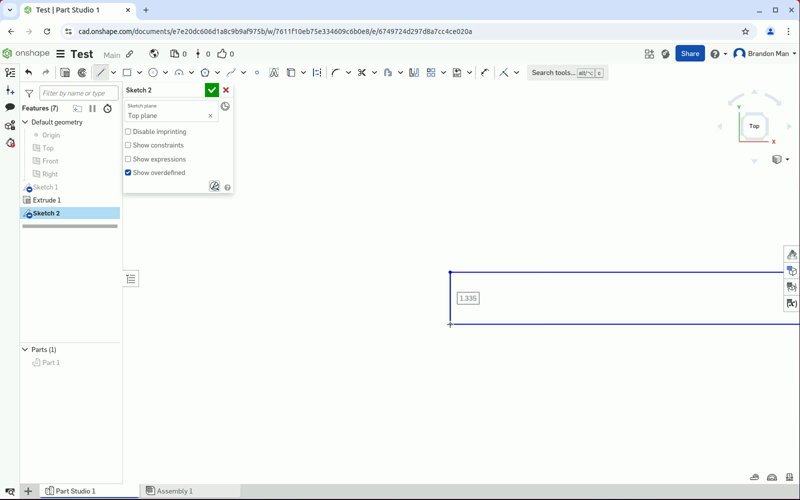
scroll(-6)
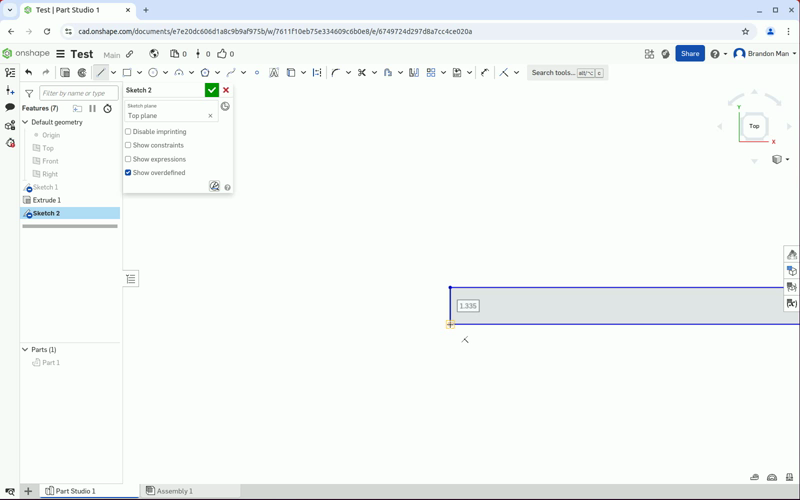
scroll(-6)
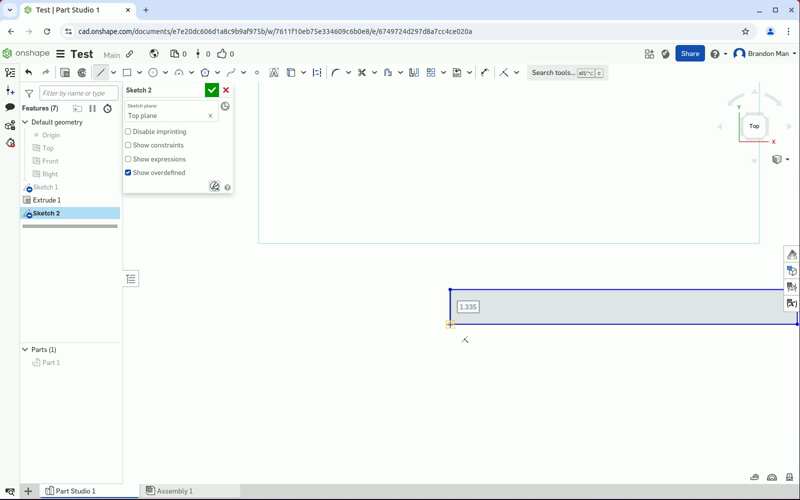
scroll(-6)
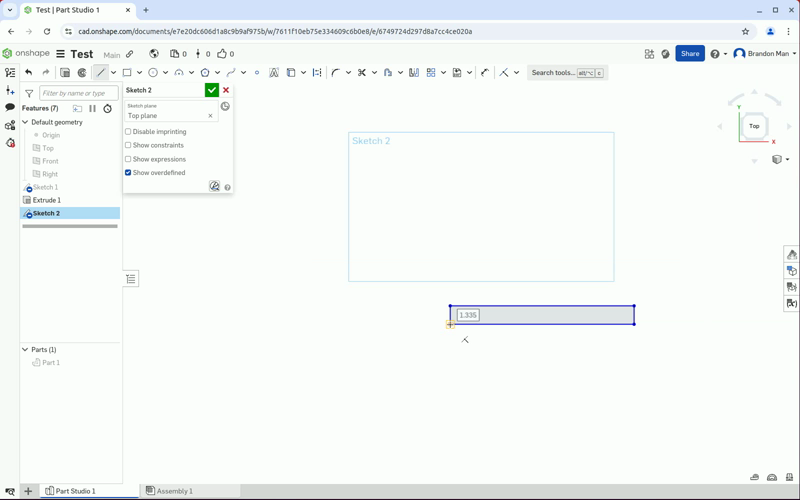
scroll(-6)
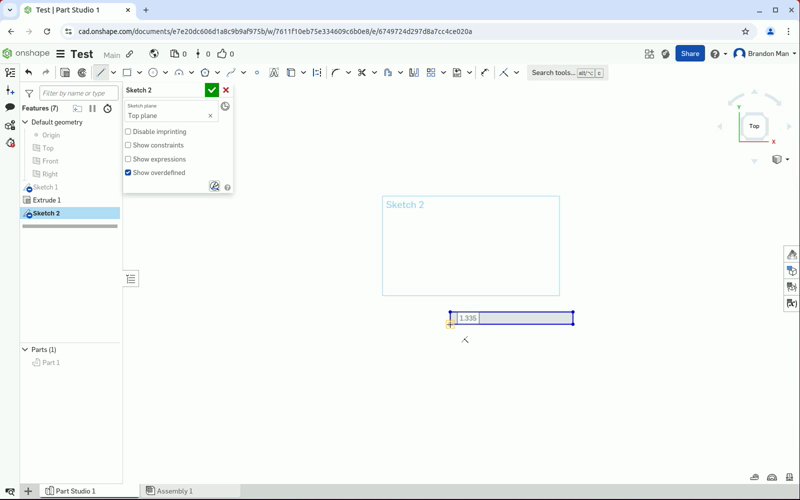
scroll(-6)
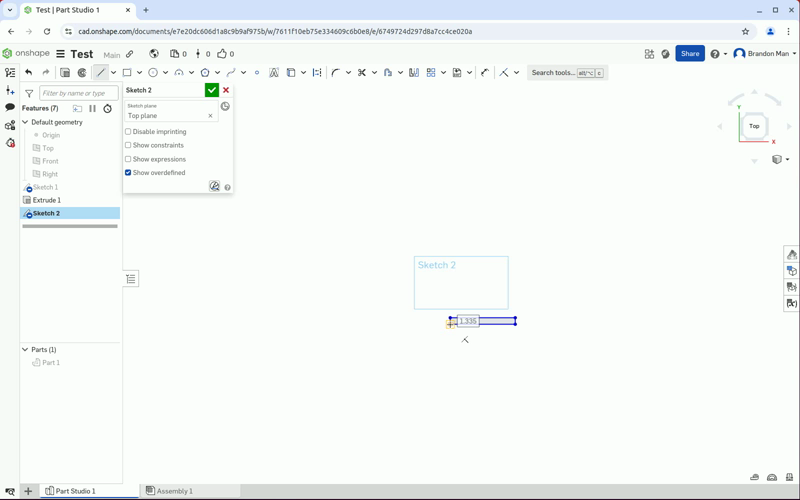
key(esc)
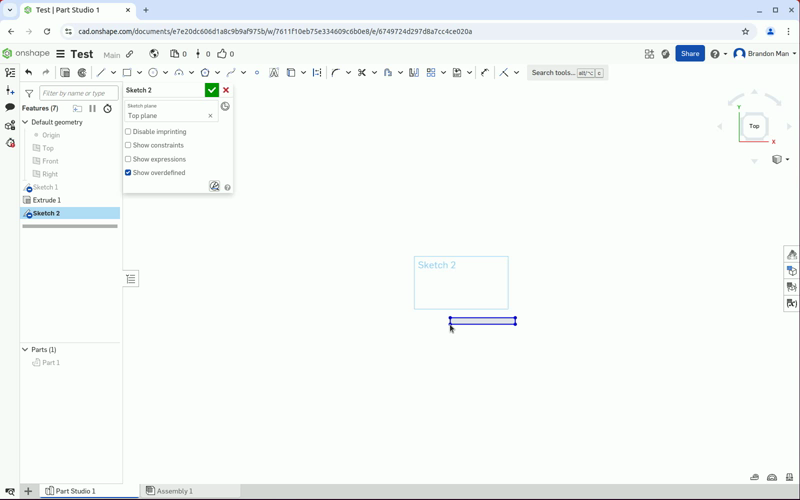
mouse_move(509, 318)
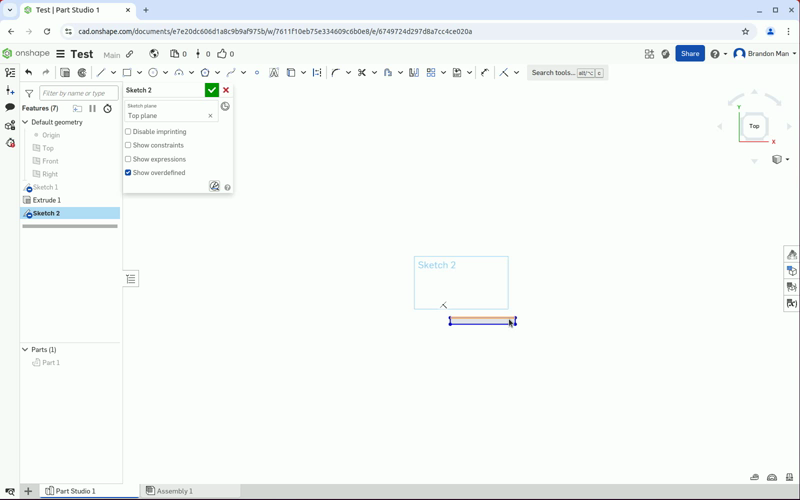
scroll(6)
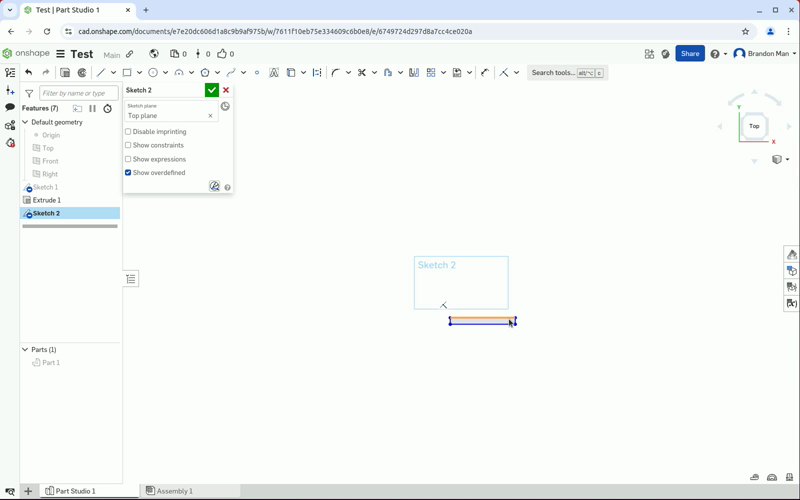
scroll(6)
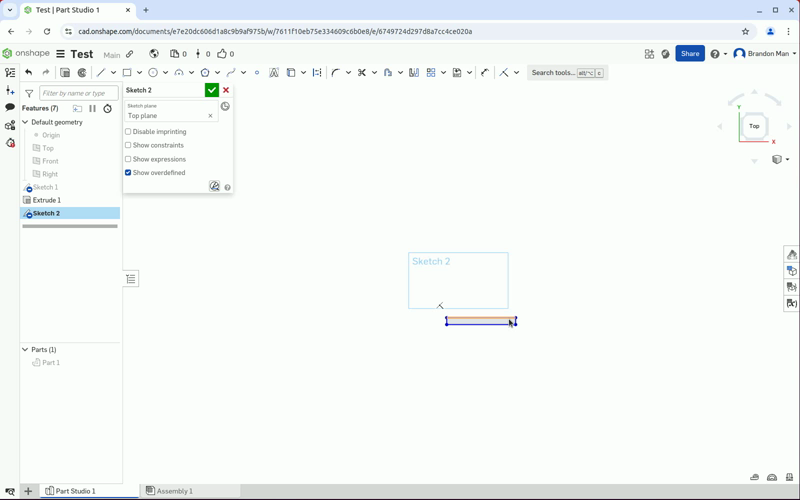
scroll(6)
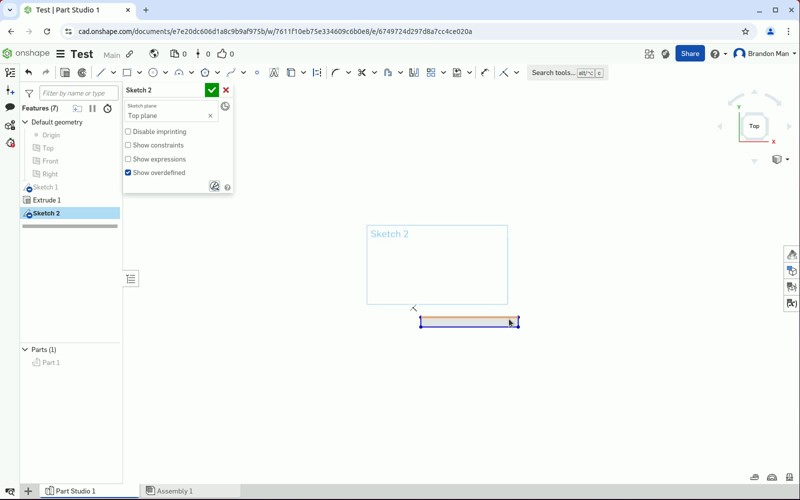
scroll(6)
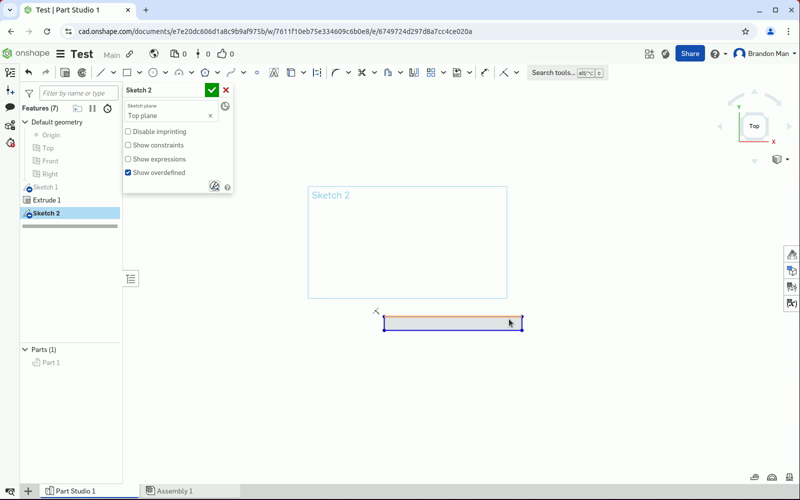
scroll(6)
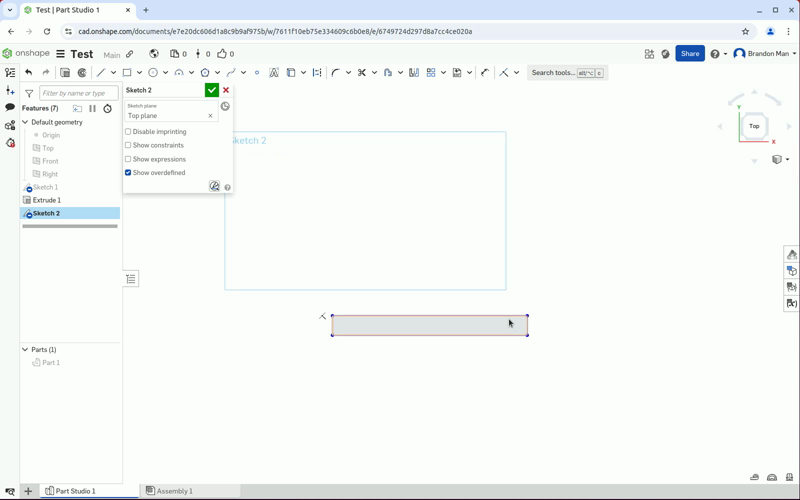
scroll(6)
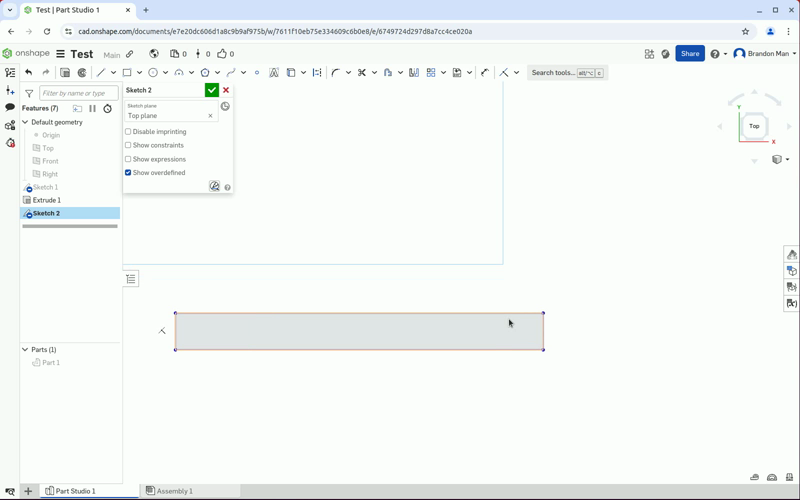
scroll(6)
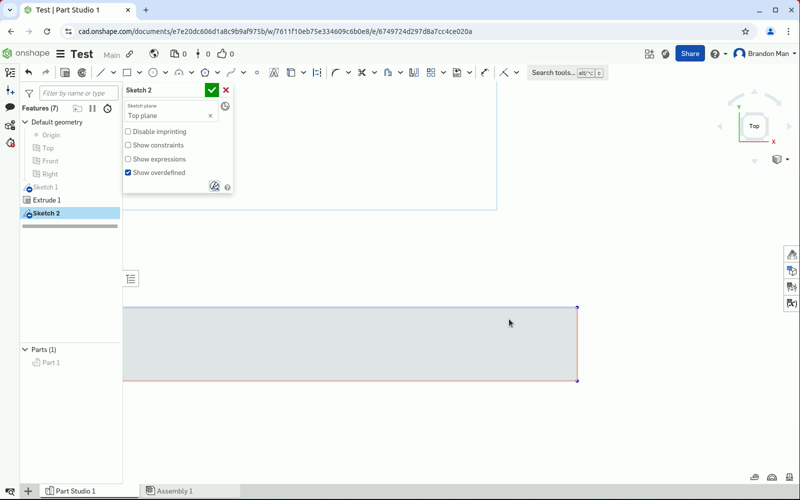
click(509, 318)
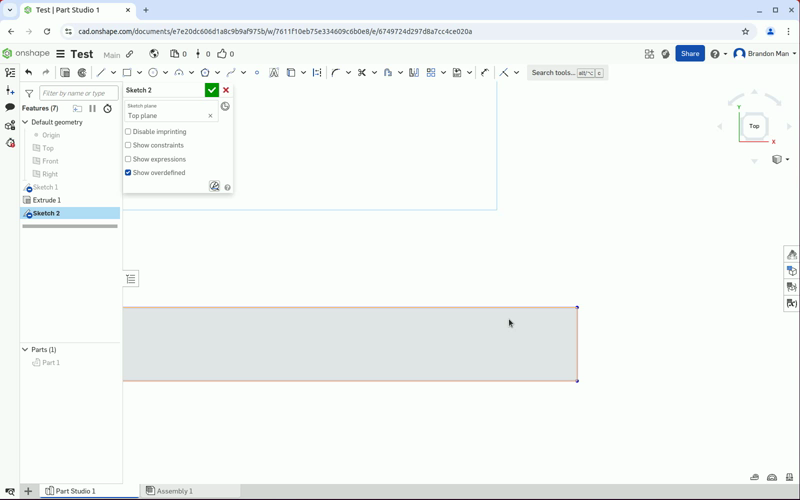
scroll(-6)
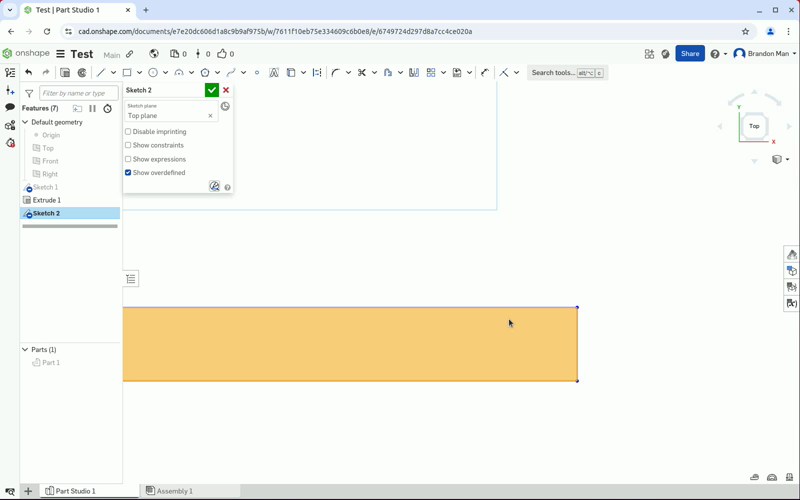
scroll(-6)
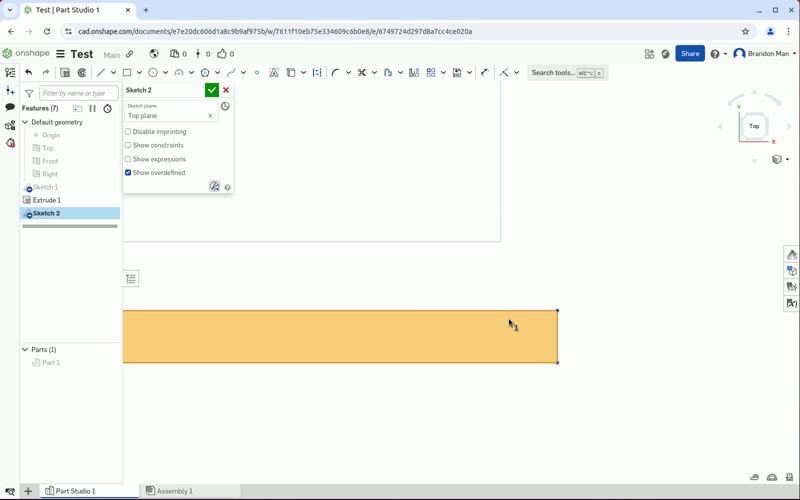
scroll(-6)
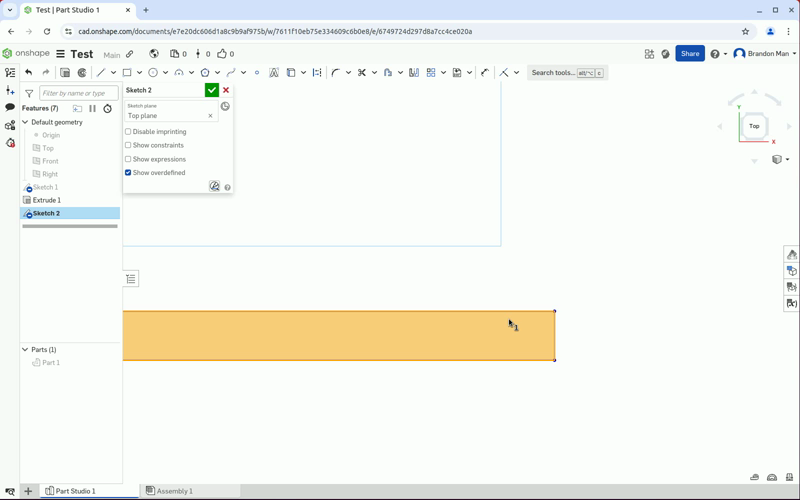
scroll(-6)
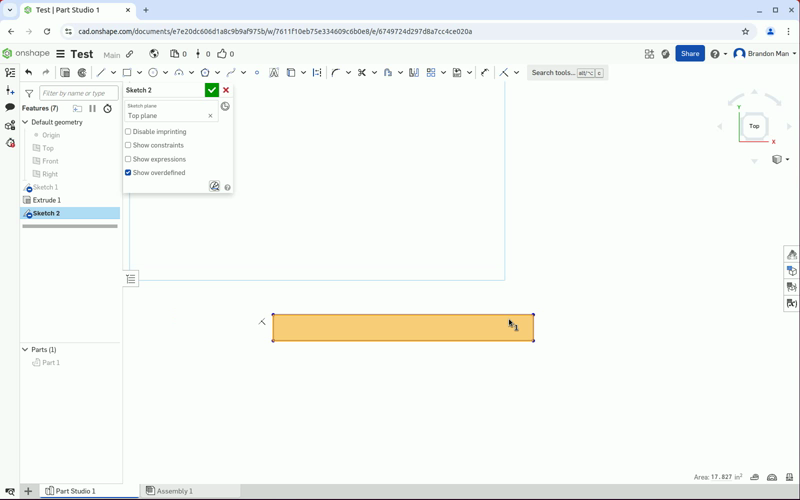
scroll(-6)
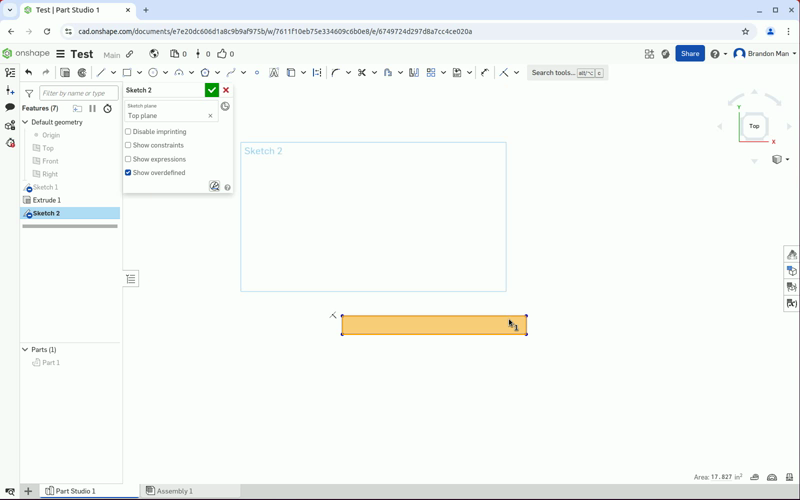
scroll(-6)
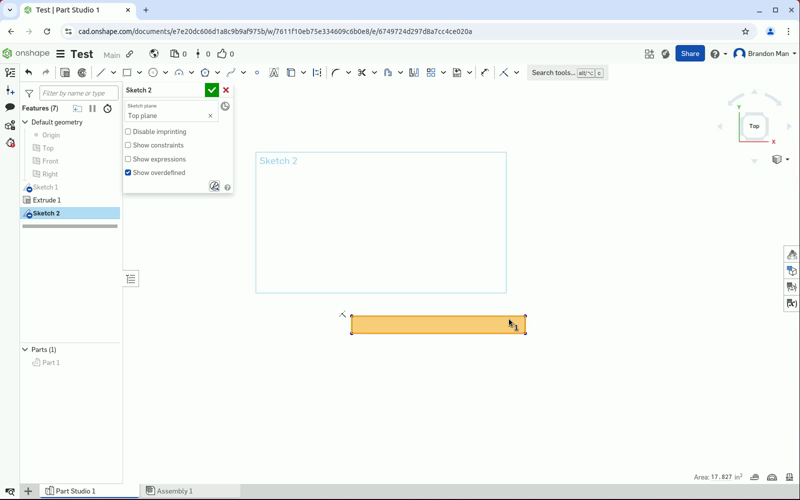
scroll(-6)
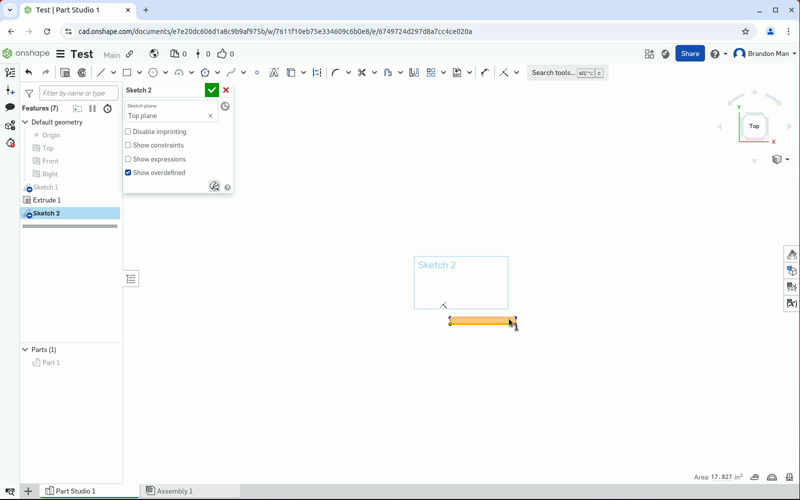
mouse_move(73, 352)
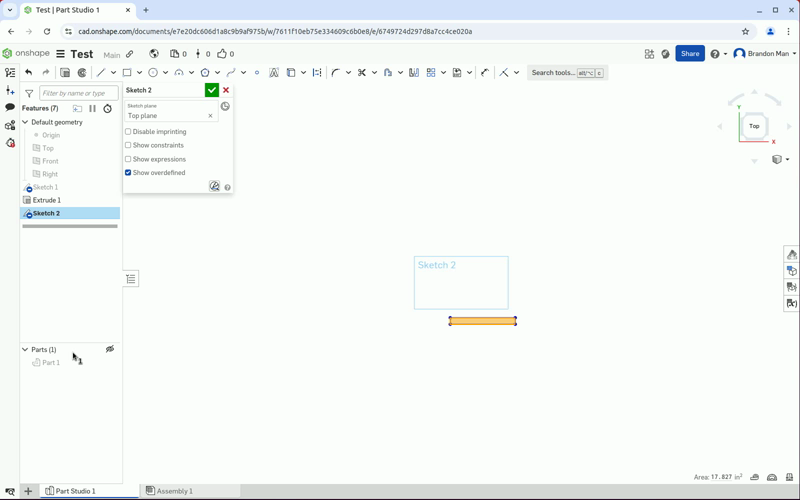
key(shift+y)
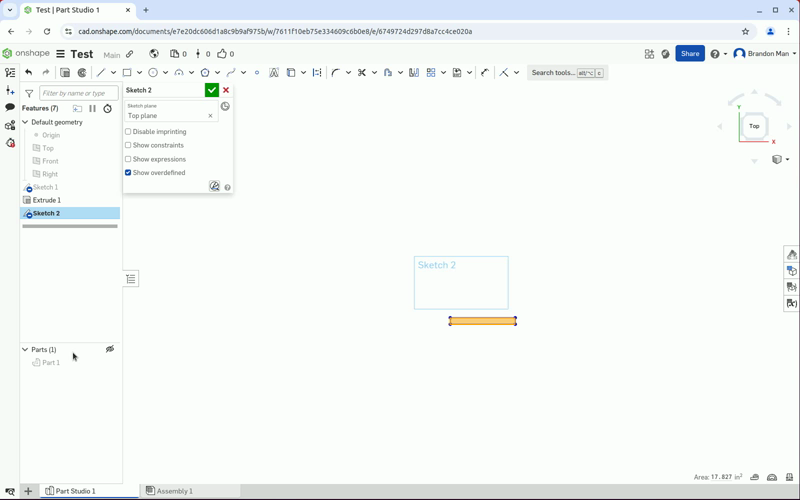
key(shift+e)
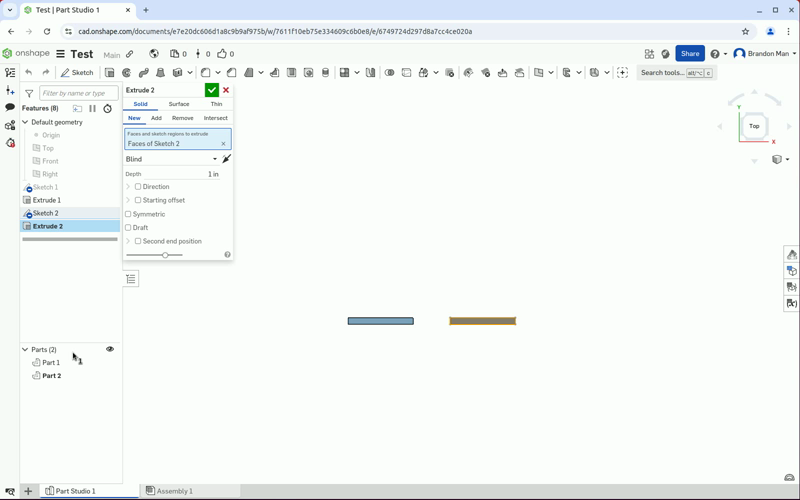
mouse_move(143, 106)
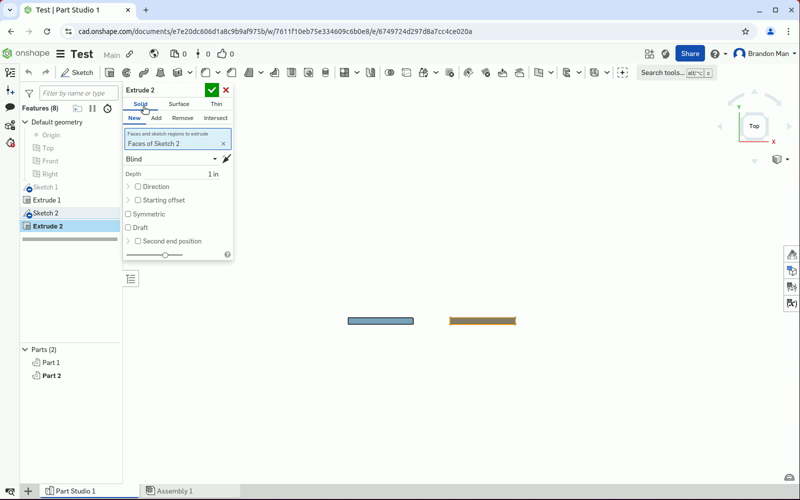
click(143, 106)
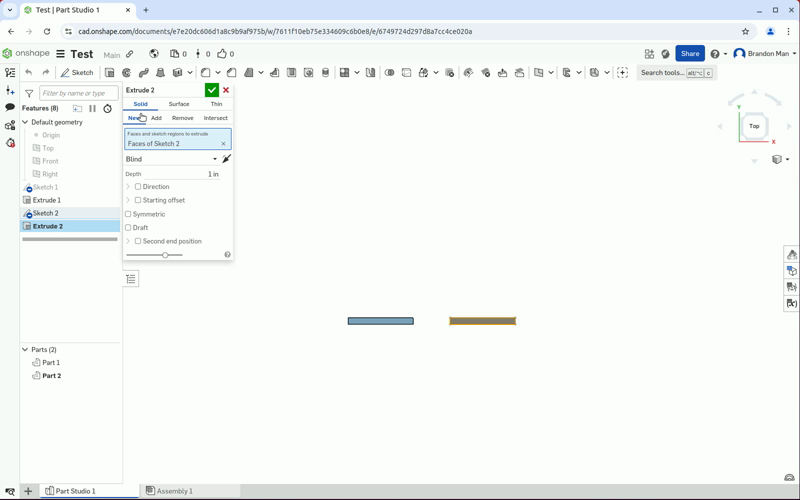
mouse_move(137, 120)
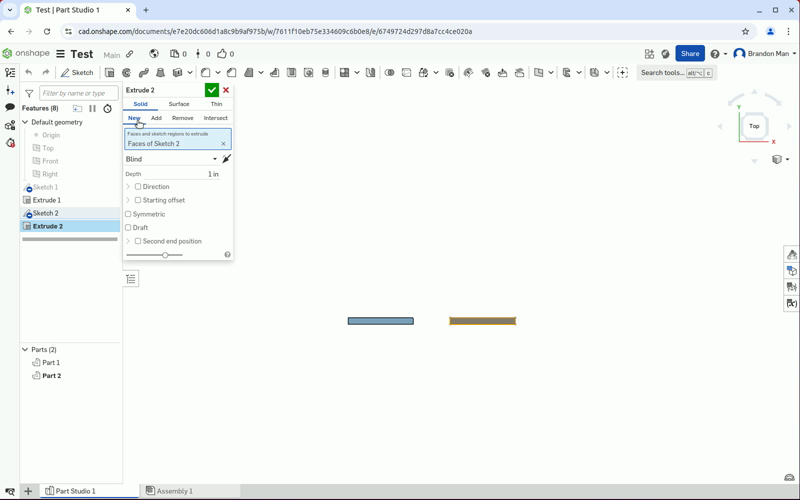
click(137, 120)
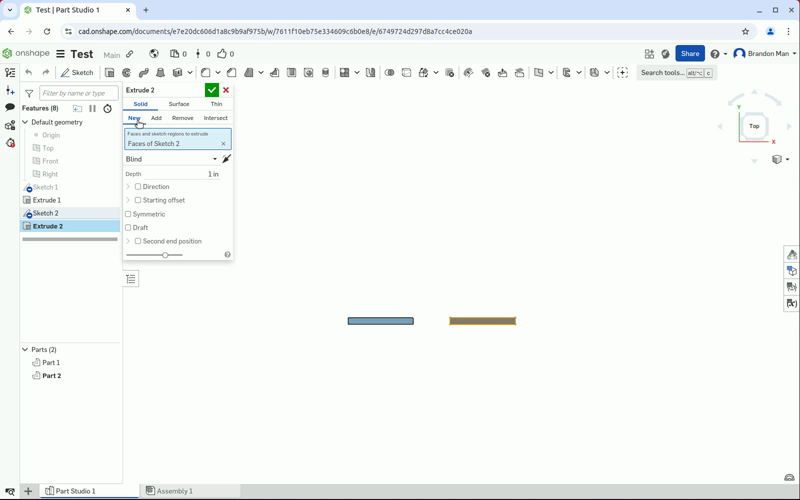
key(tab, 4)
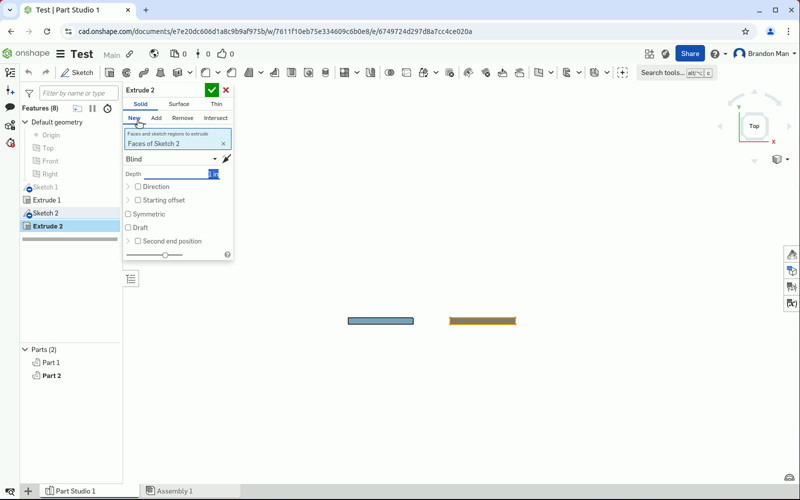
text(5.536)
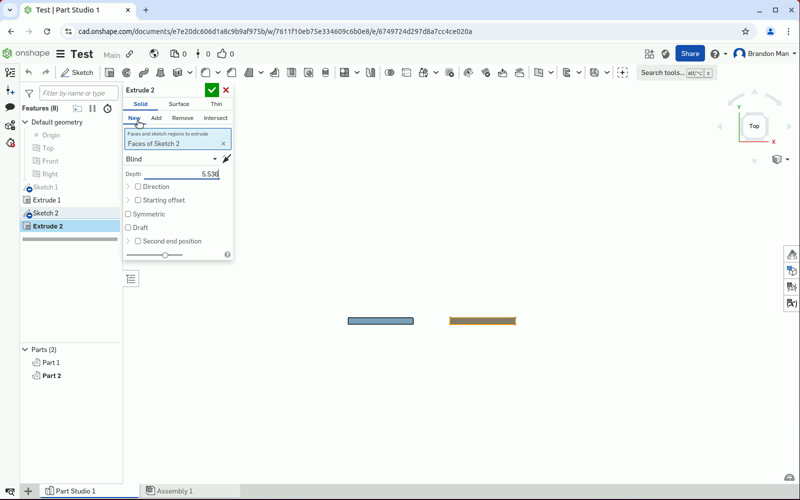
key(enter)
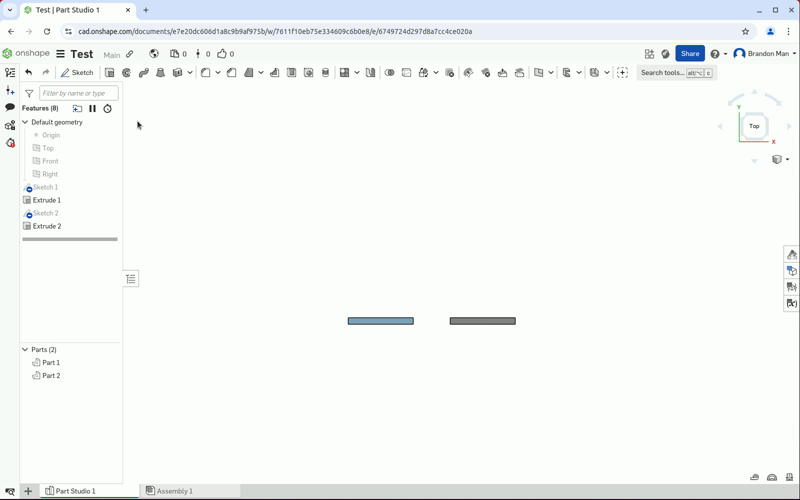
key(shift+h)
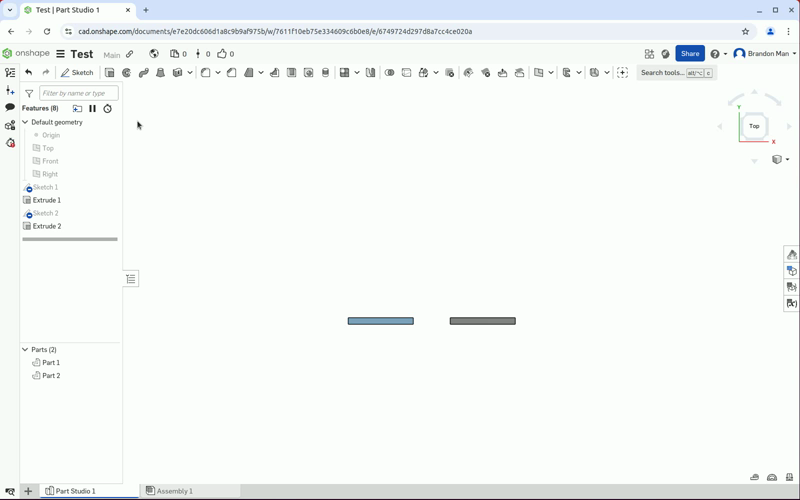
key(shift+h)
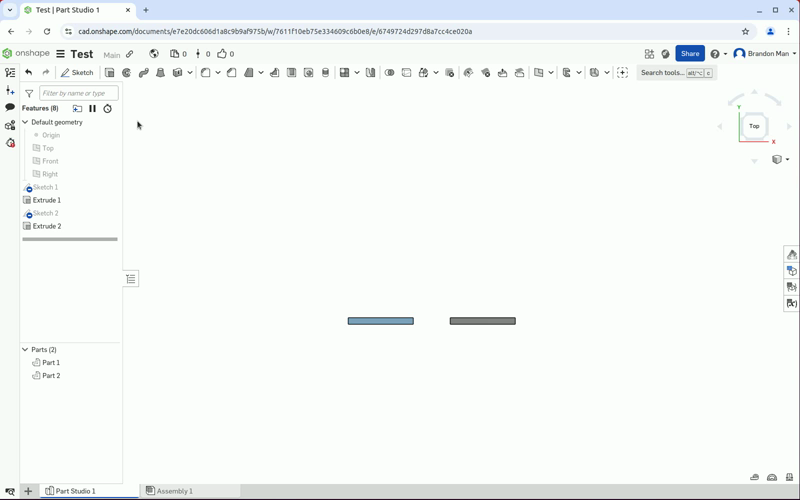
mouse_move(73, 189)
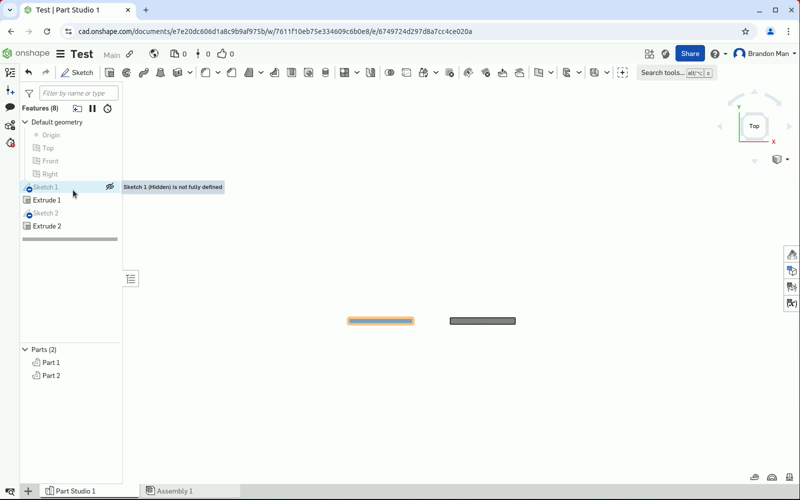
click(73, 189)
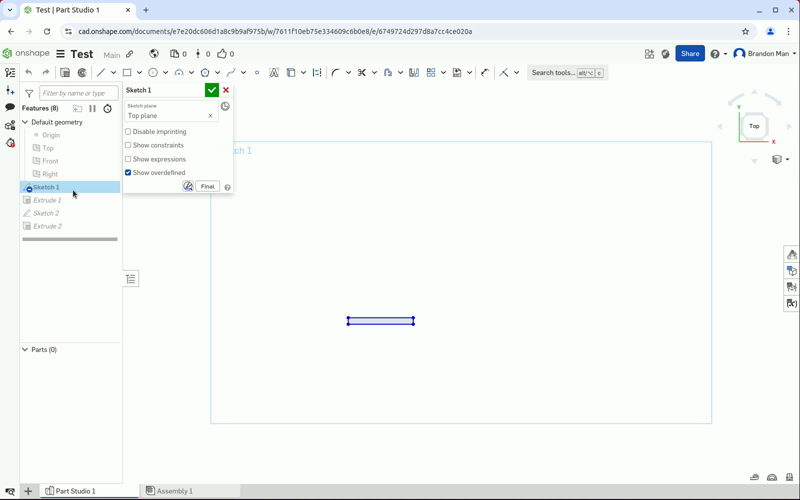
mouse_move(229, 92)
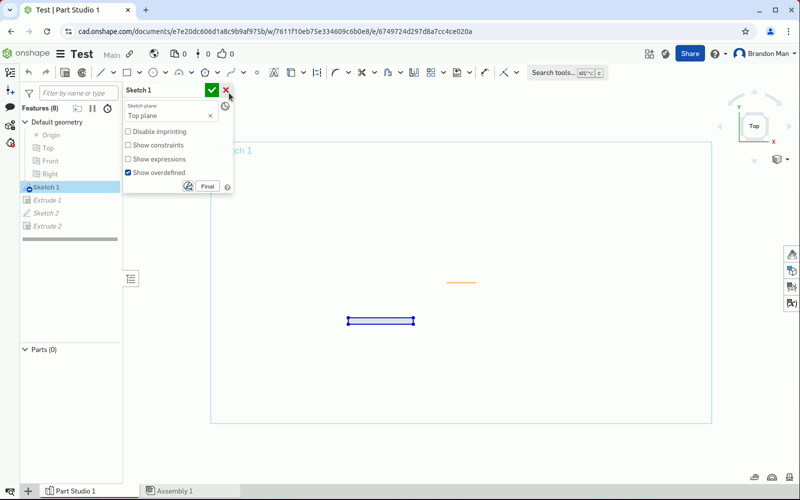
click(229, 92)
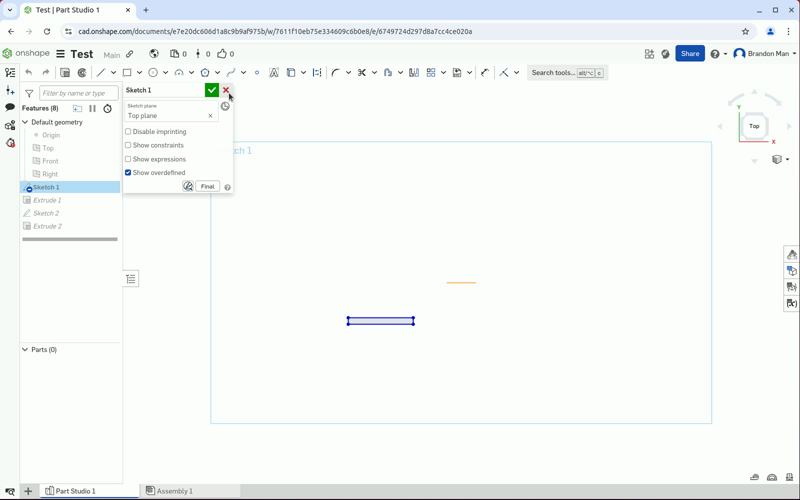
key(shift+s)
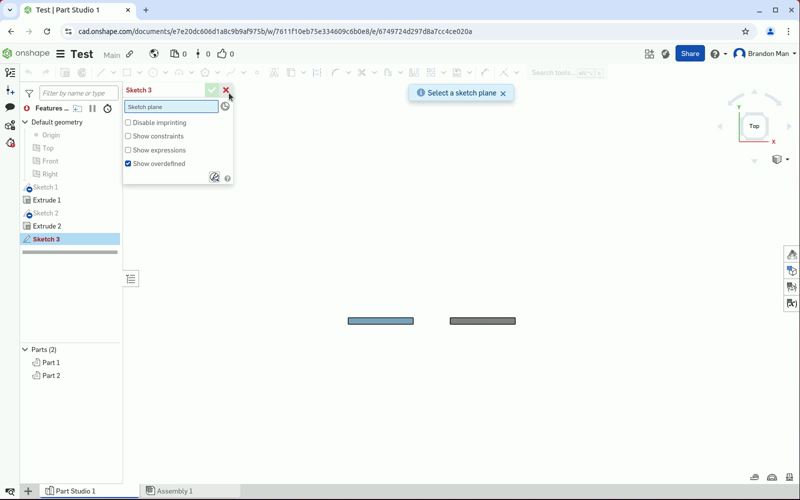
mouse_move(73, 150)
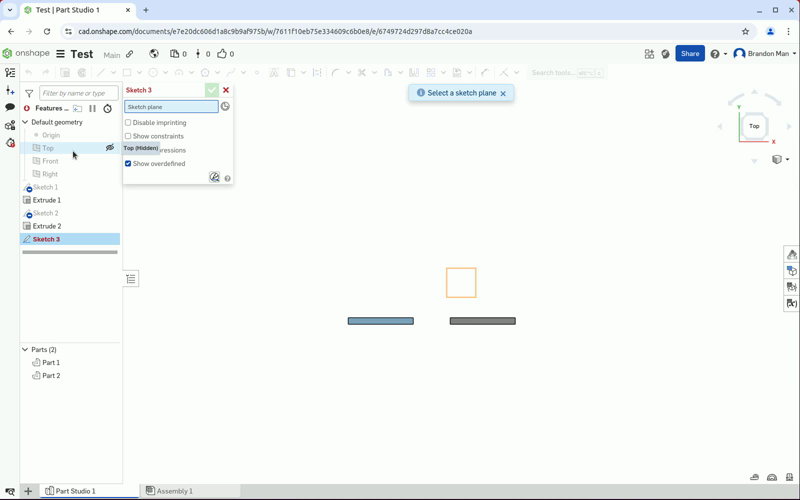
click(73, 150)
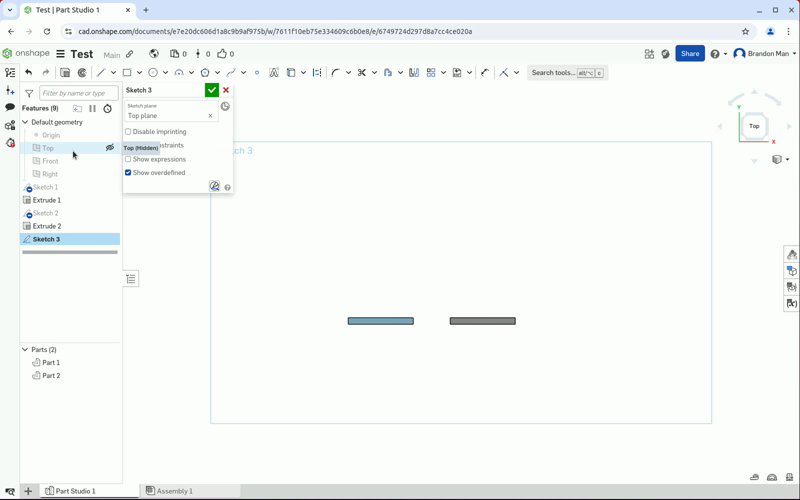
mouse_move(73, 352)
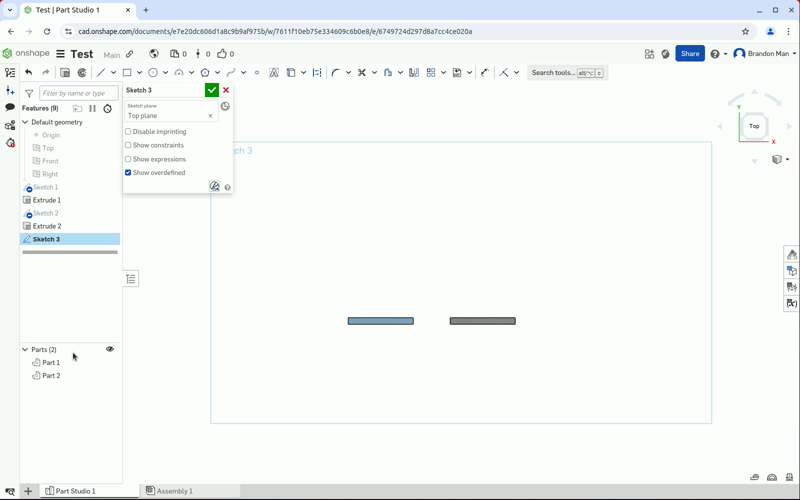
key(y)
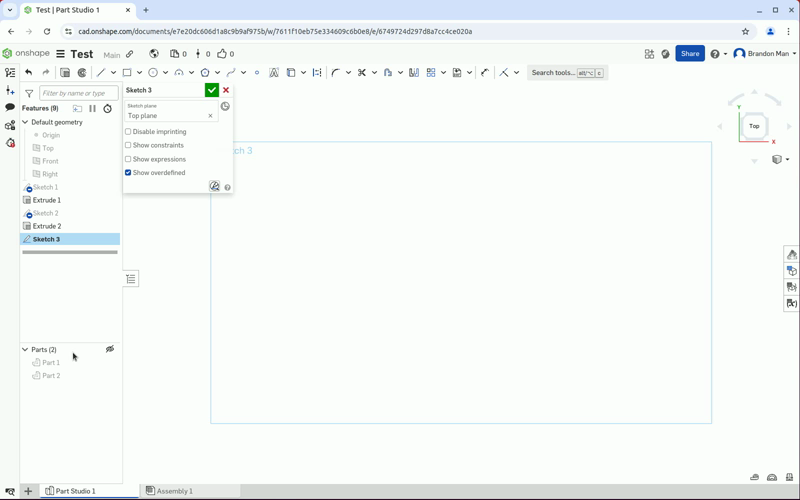
key(l)
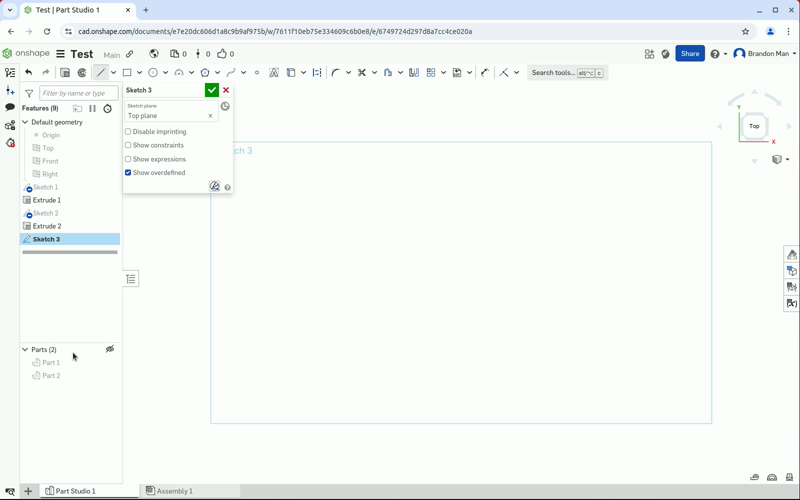
key_down(shift)
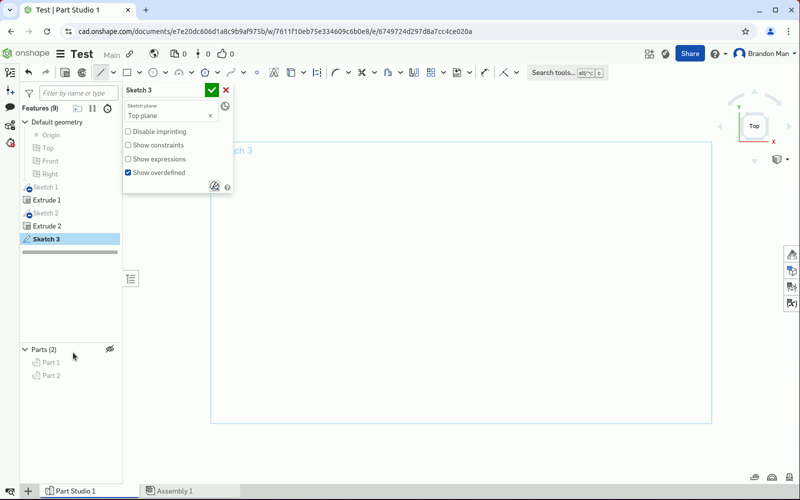
mouse_move(348, 324)
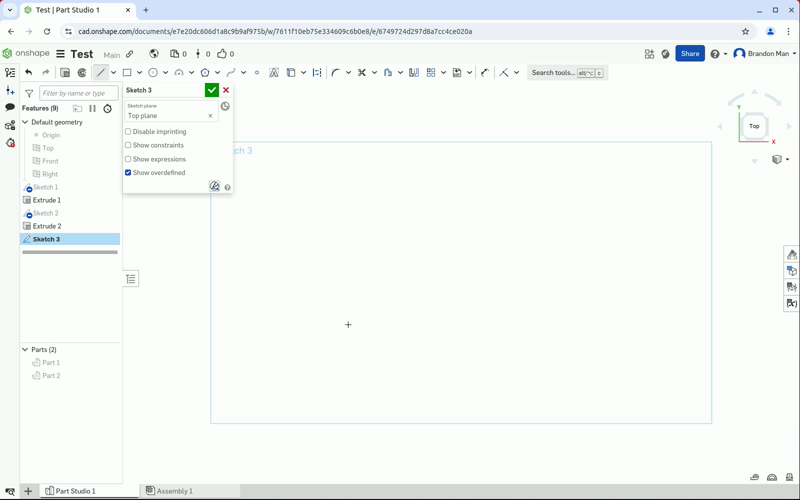
click(348, 324)
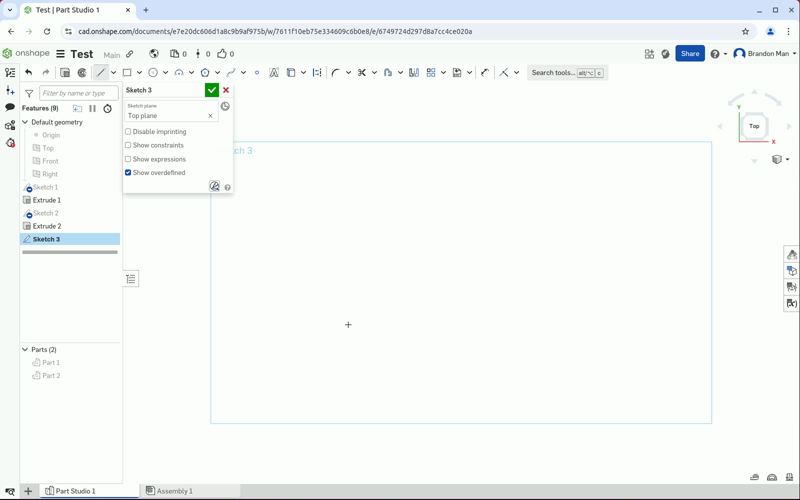
key_up(shift)
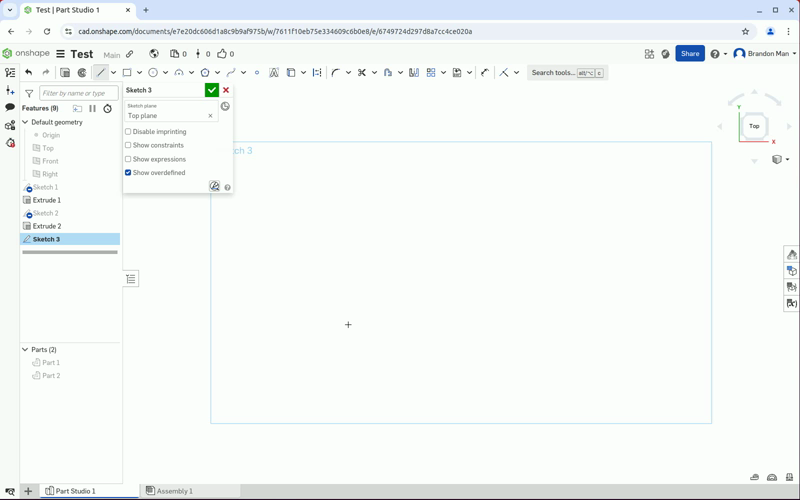
key_down(shift)
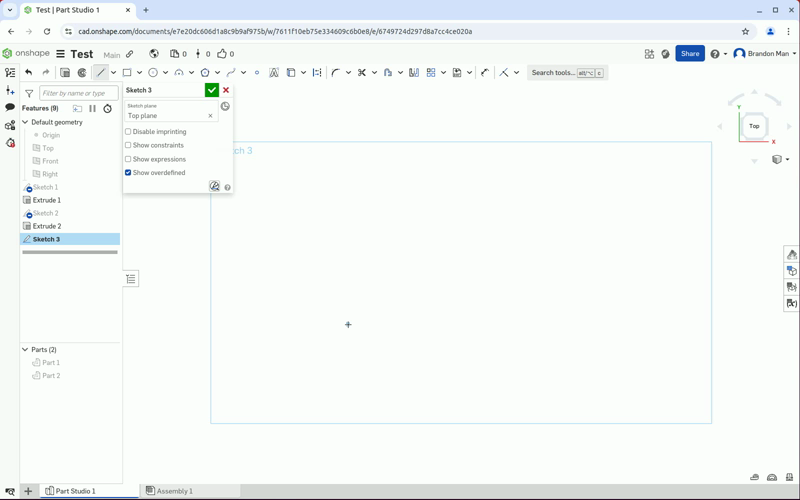
mouse_move(514, 324)
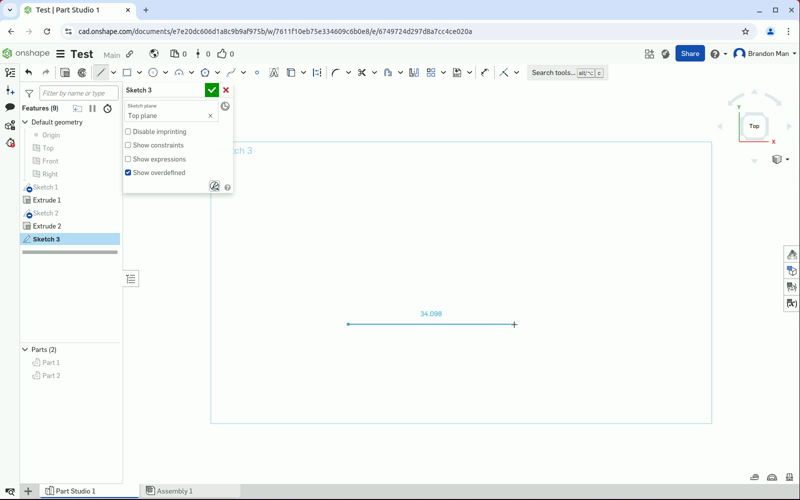
click(514, 324)
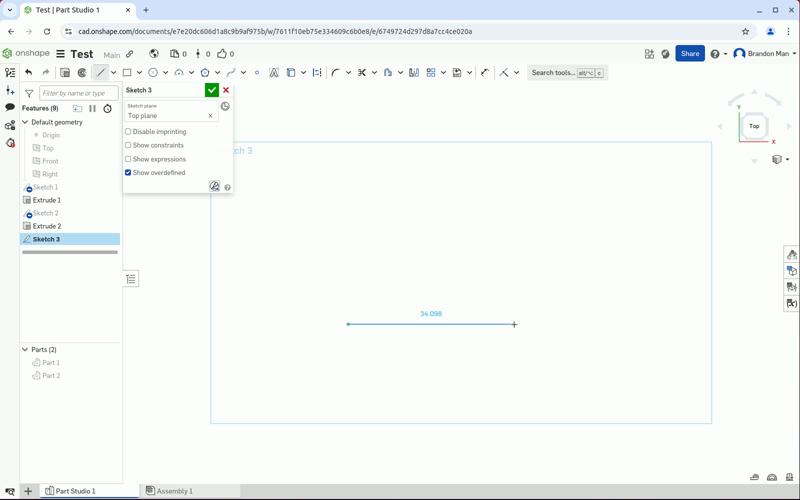
key_up(shift)
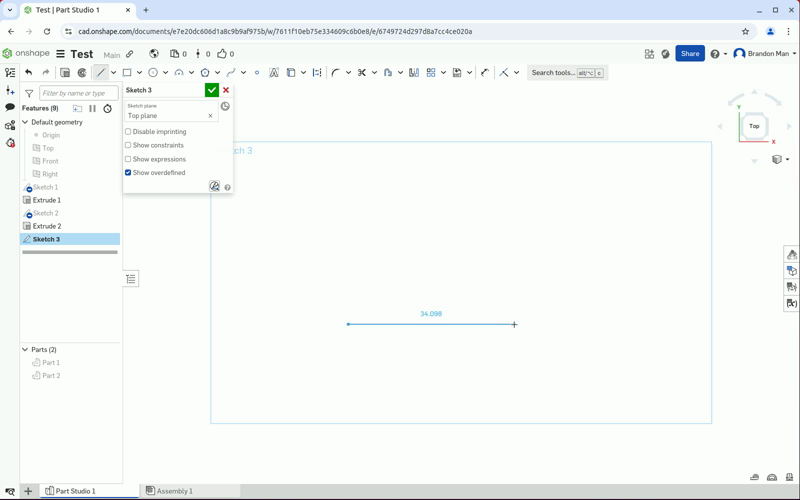
key_down(shift)
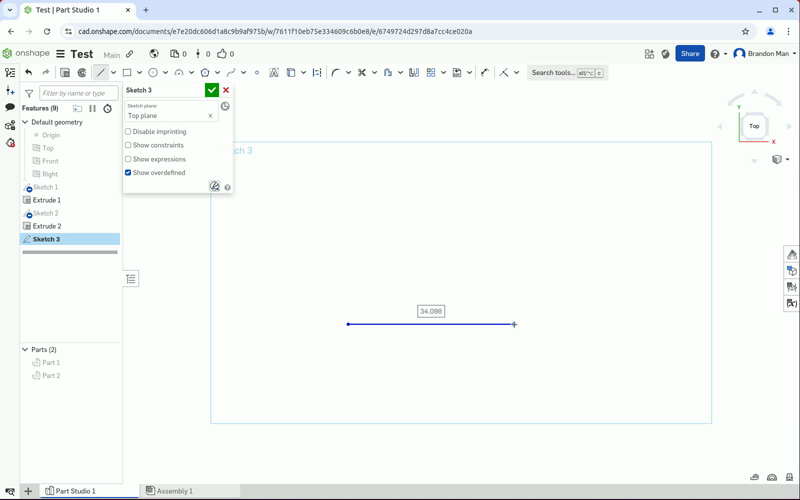
mouse_move(514, 219)
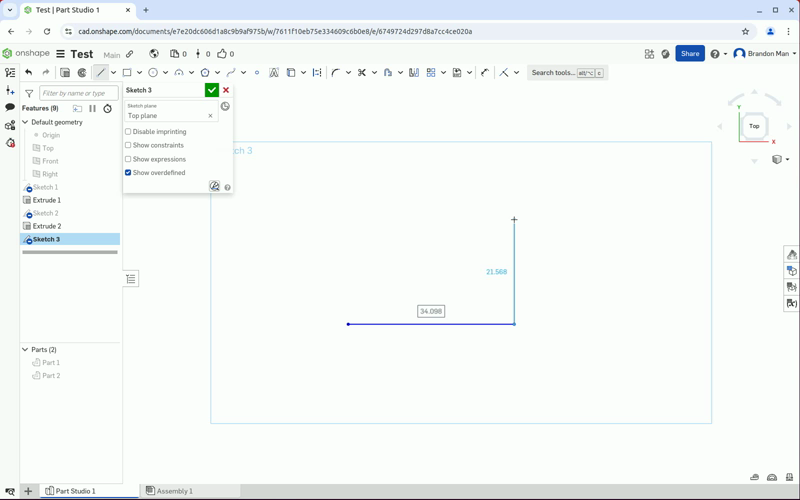
click(514, 219)
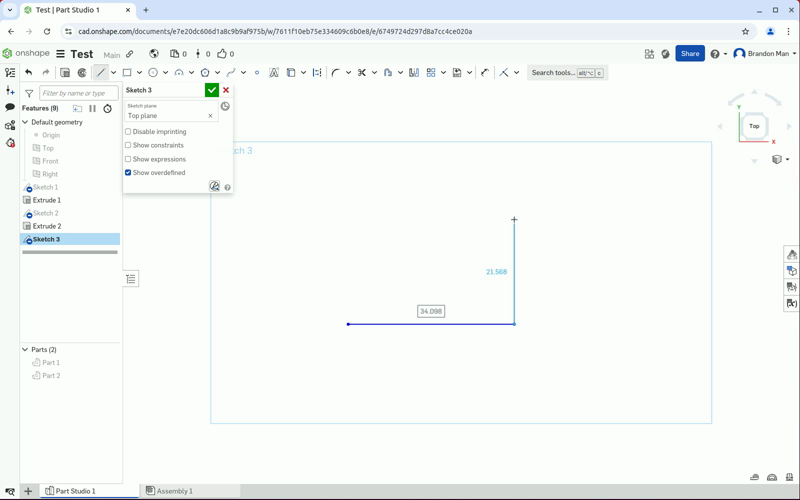
key_up(shift)
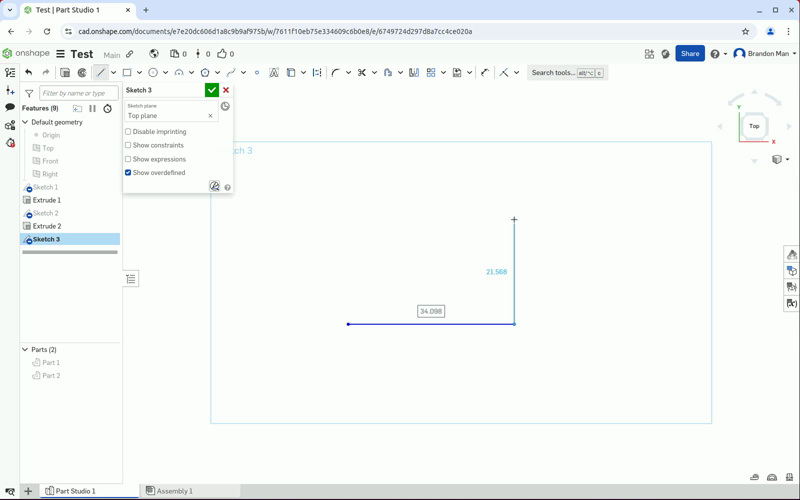
key_down(shift)
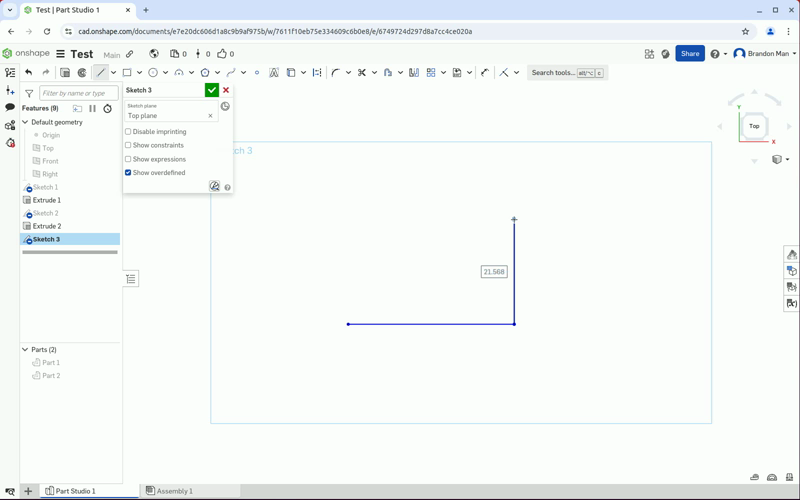
mouse_move(348, 219)
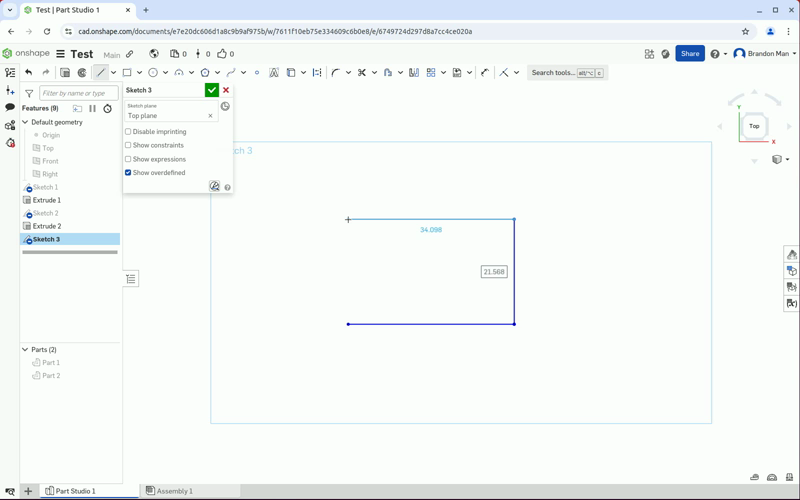
click(348, 219)
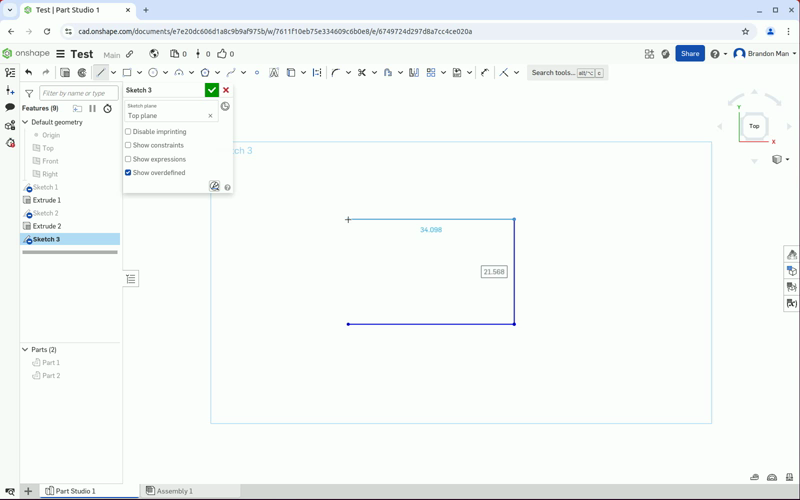
key_up(shift)
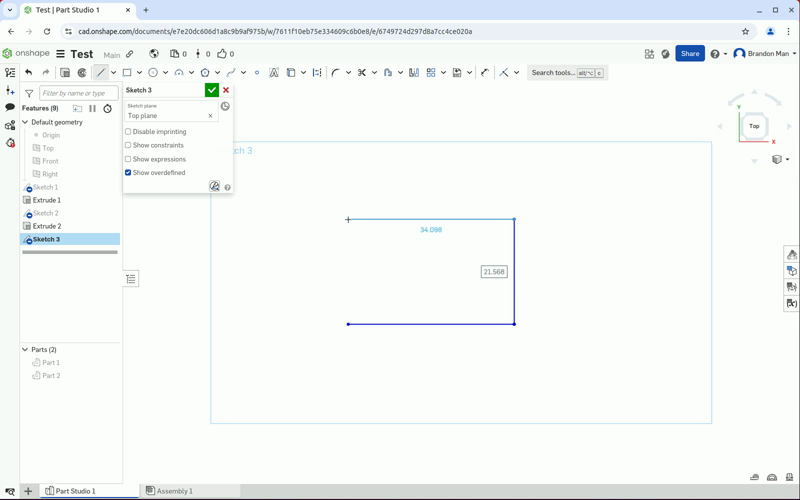
key_down(shift)
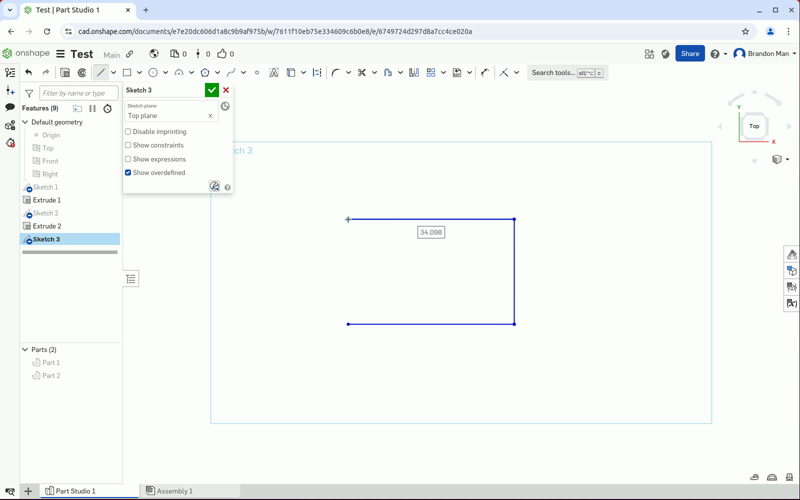
mouse_move(348, 324)
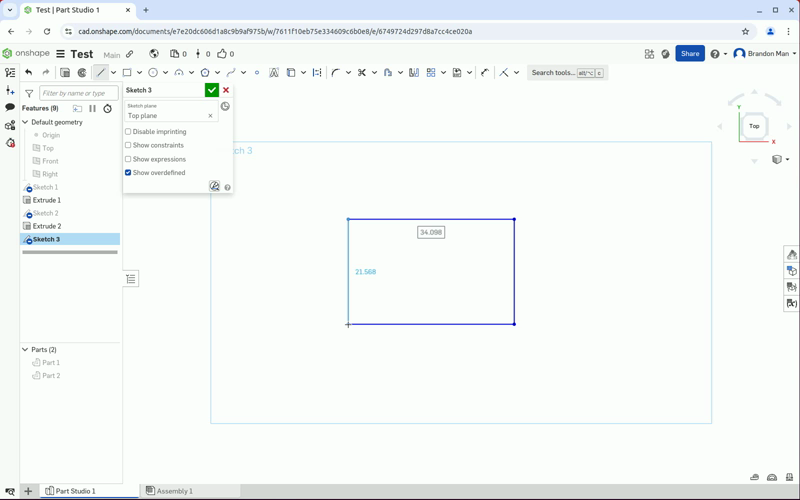
key_up(shift)
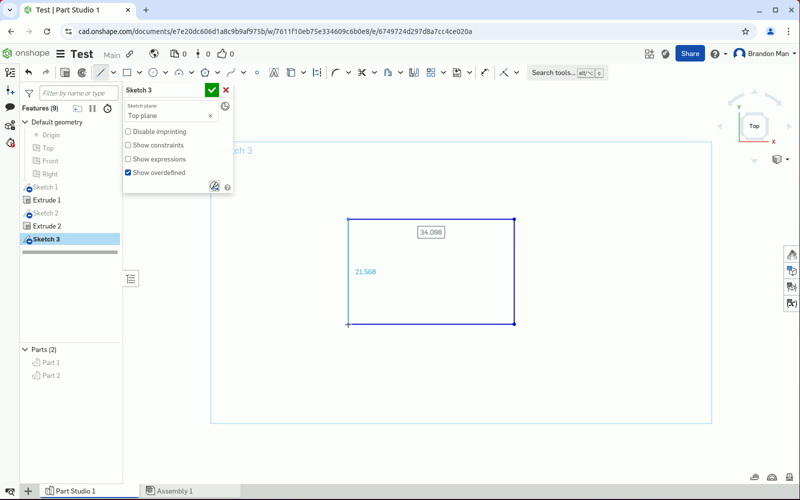
click(348, 324)
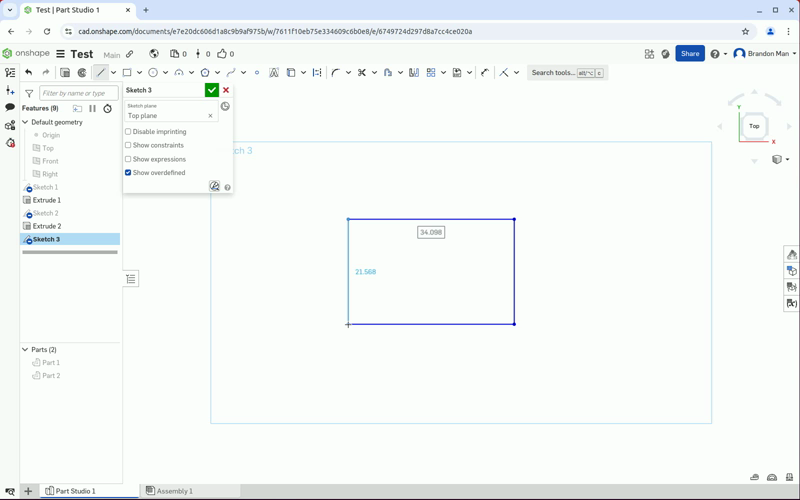
key(esc)
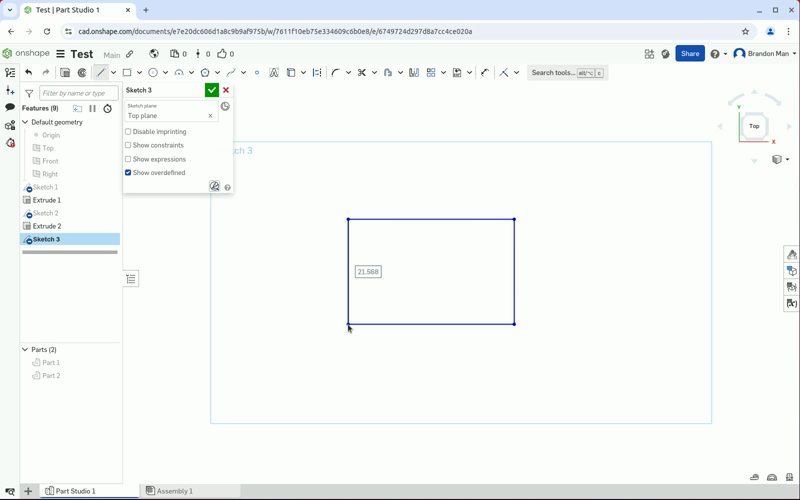
mouse_move(364, 241)
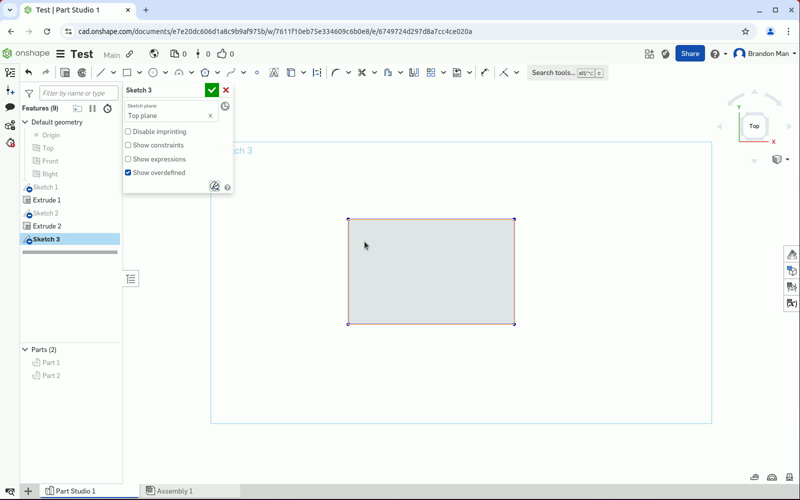
click(364, 241)
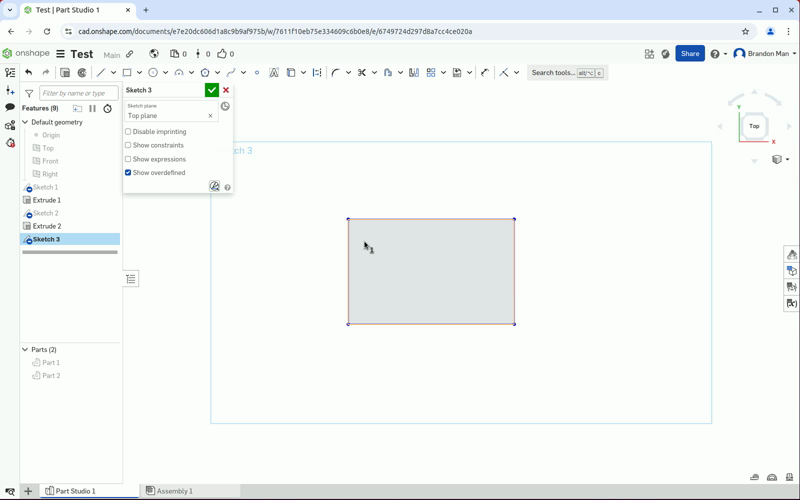
mouse_move(73, 352)
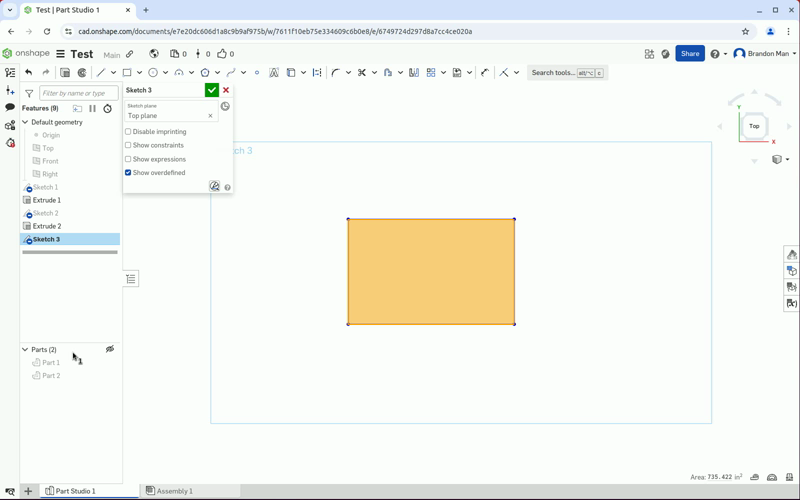
key(shift+y)
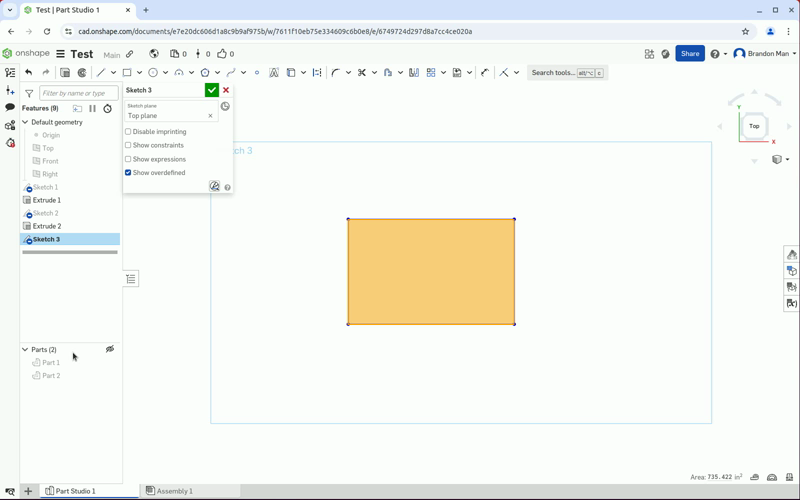
key(shift+e)
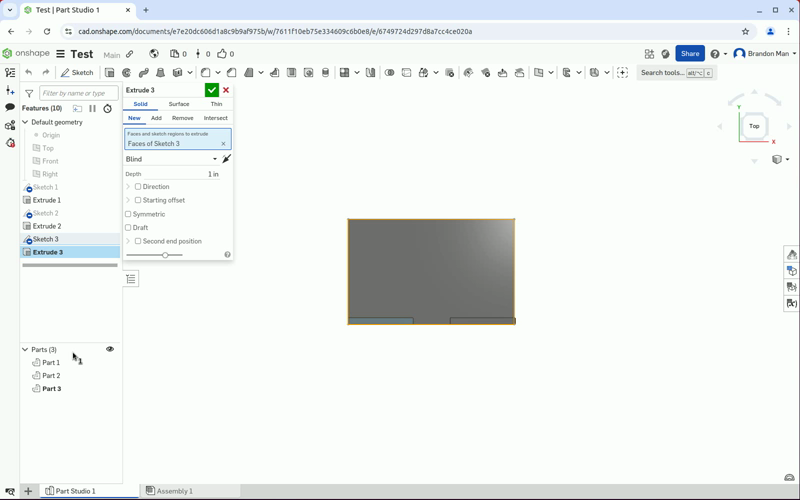
mouse_move(143, 106)
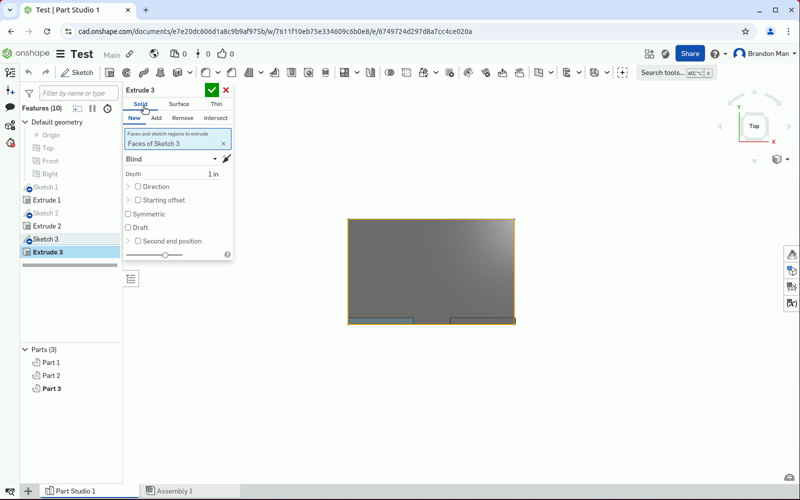
click(143, 106)
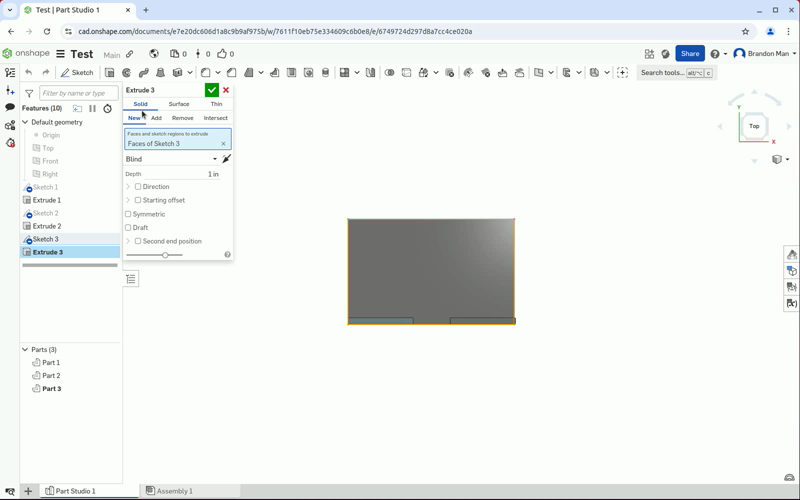
mouse_move(137, 120)
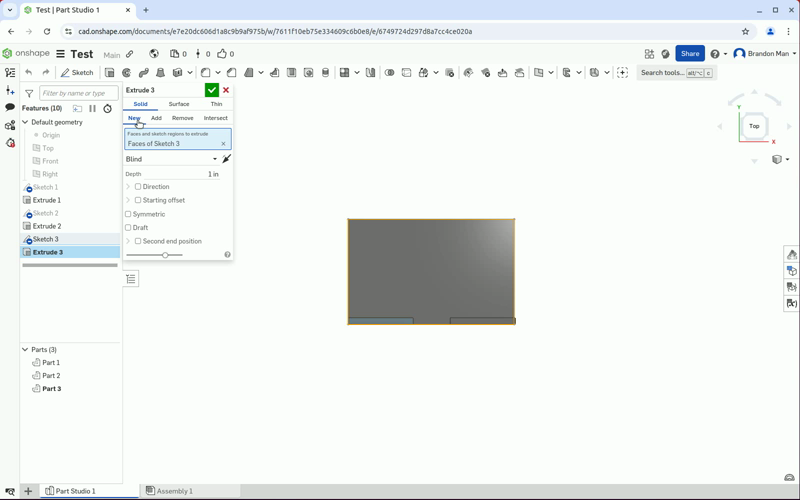
click(137, 120)
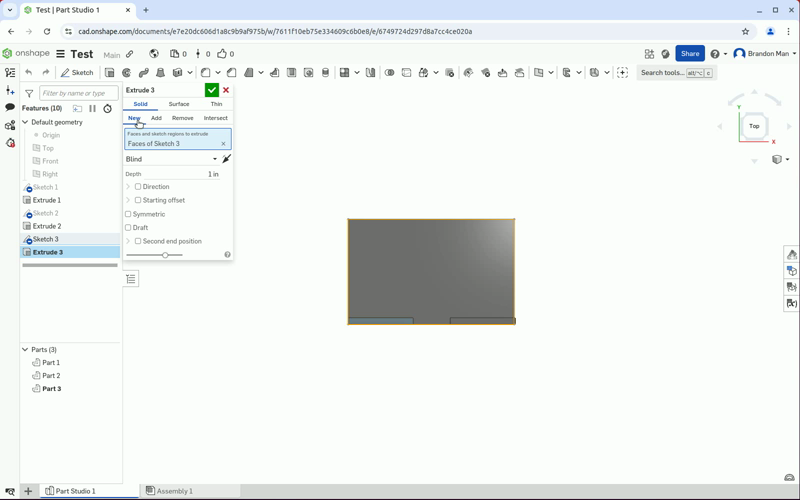
key(tab, 4)
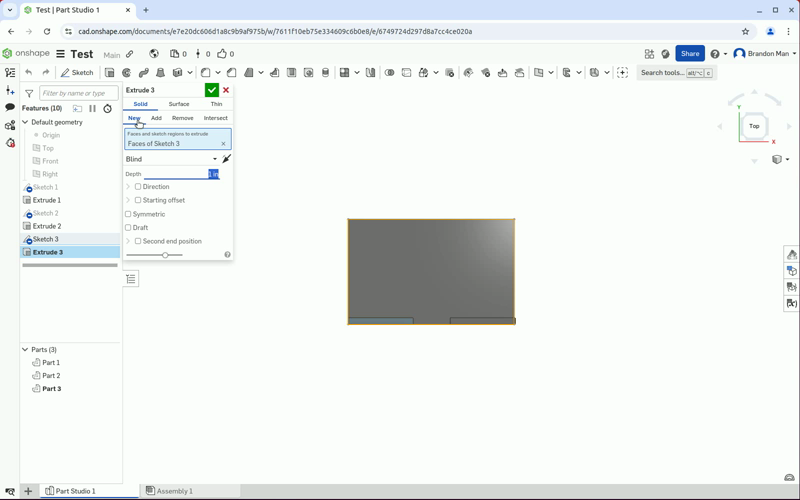
text(1.204)
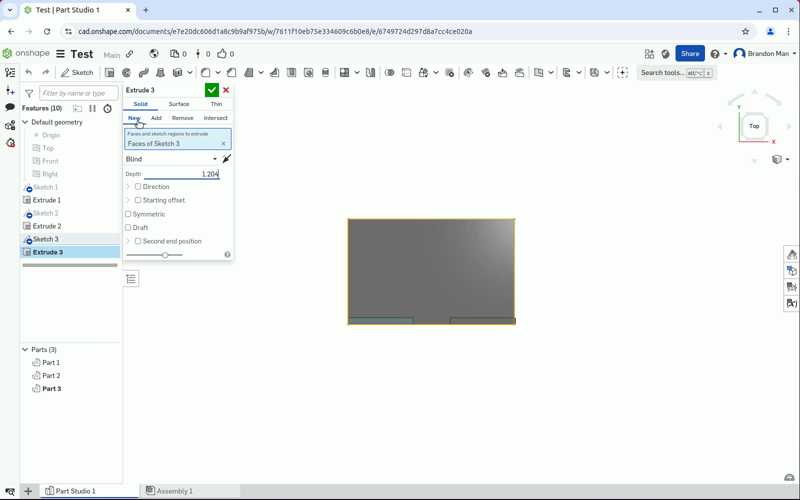
key(enter)
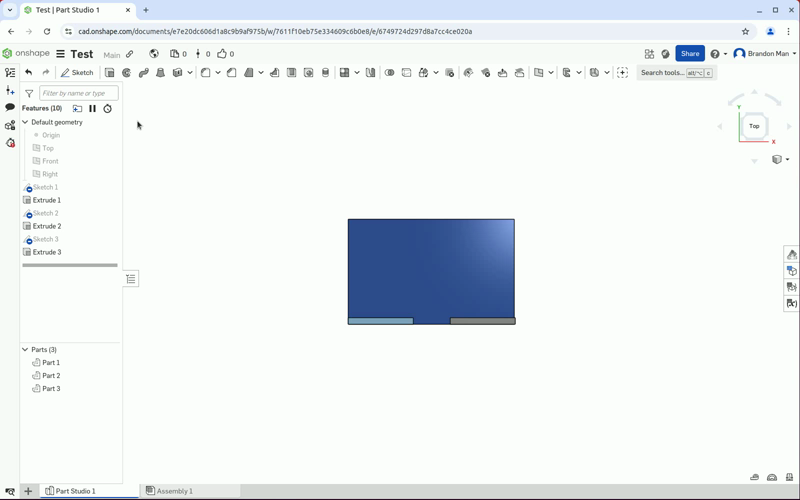
key(shift+h)
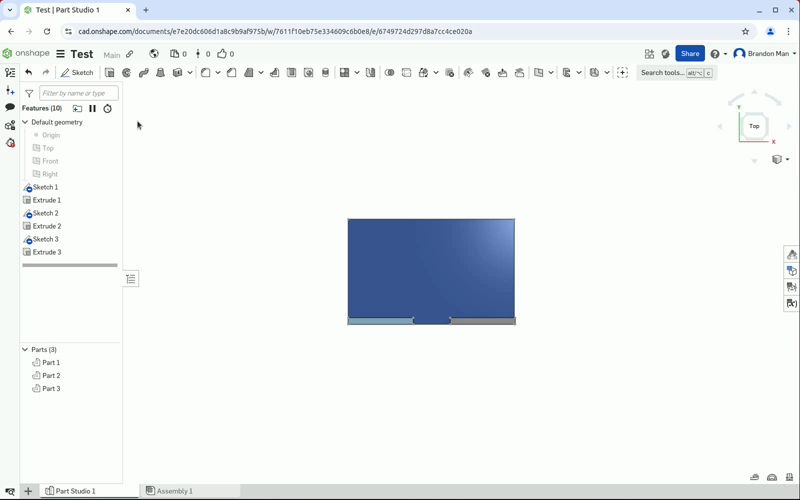
key(shift+h)
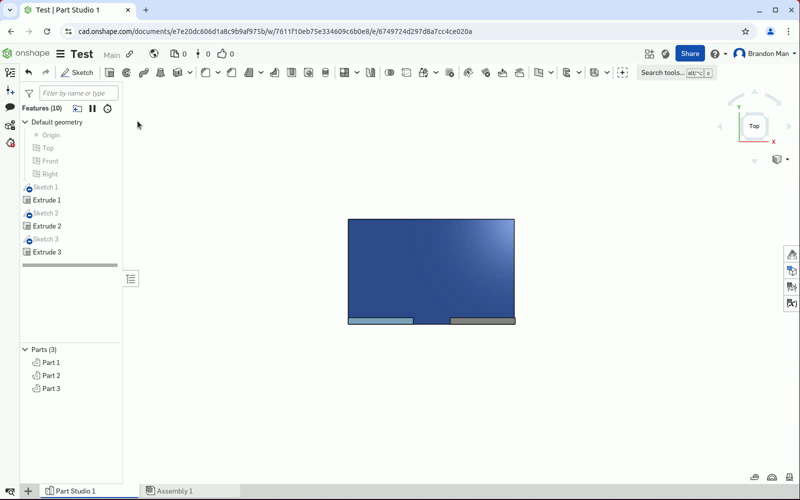
mouse_move(73, 189)
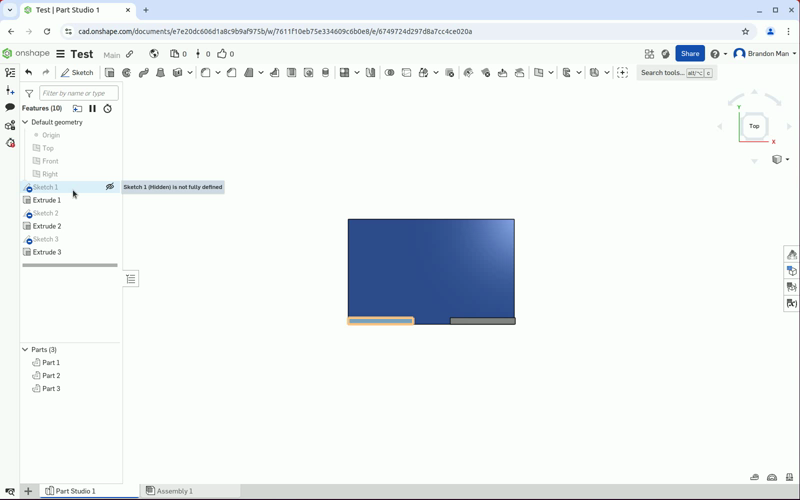
click(73, 189)
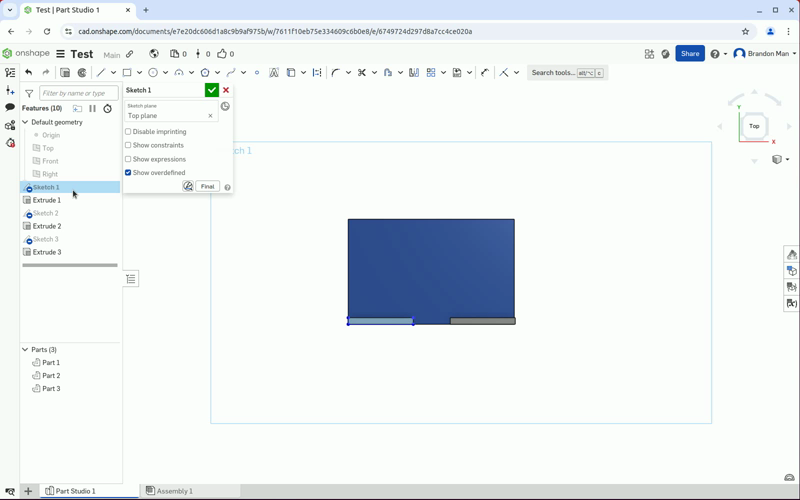
mouse_move(229, 92)
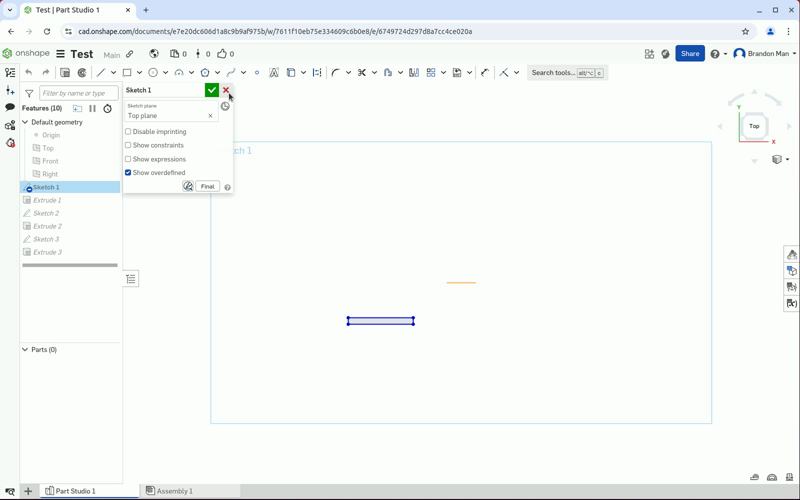
click(229, 92)
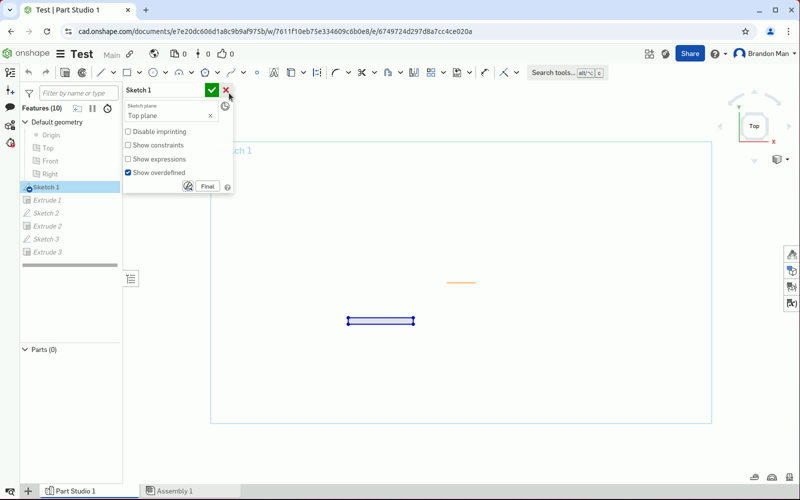
key(shift+s)
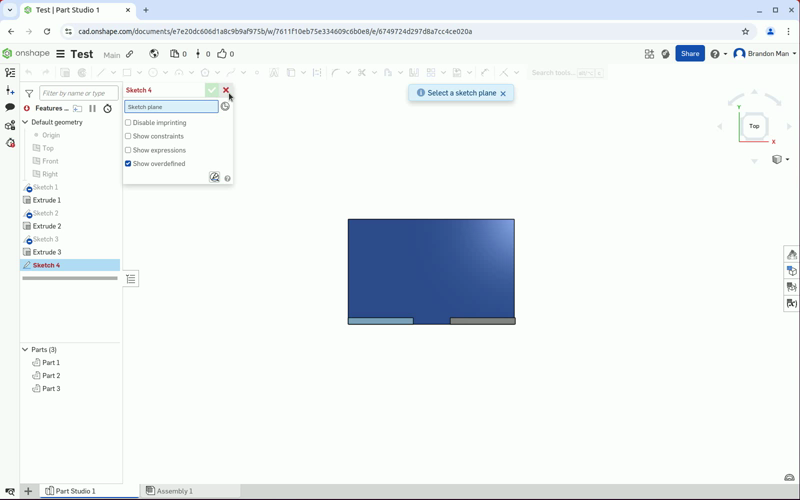
mouse_move(73, 150)
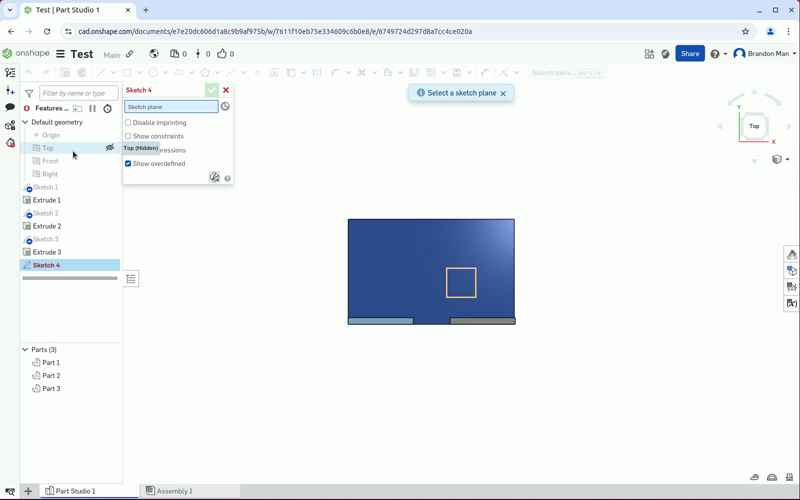
click(73, 150)
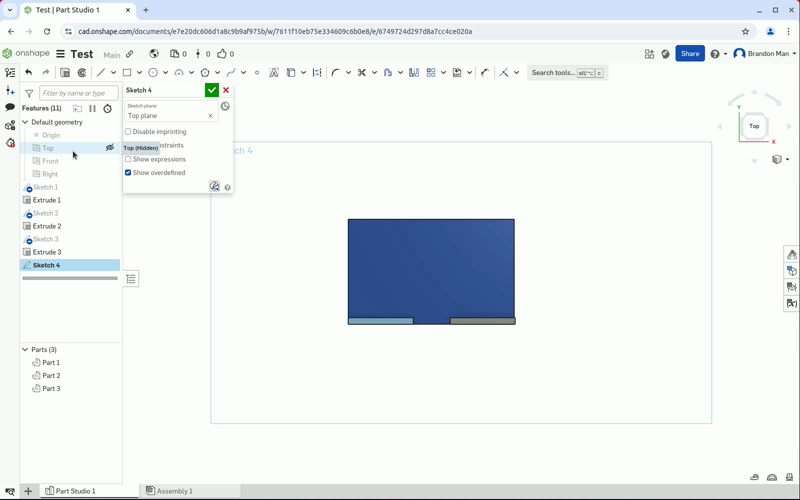
mouse_move(73, 352)
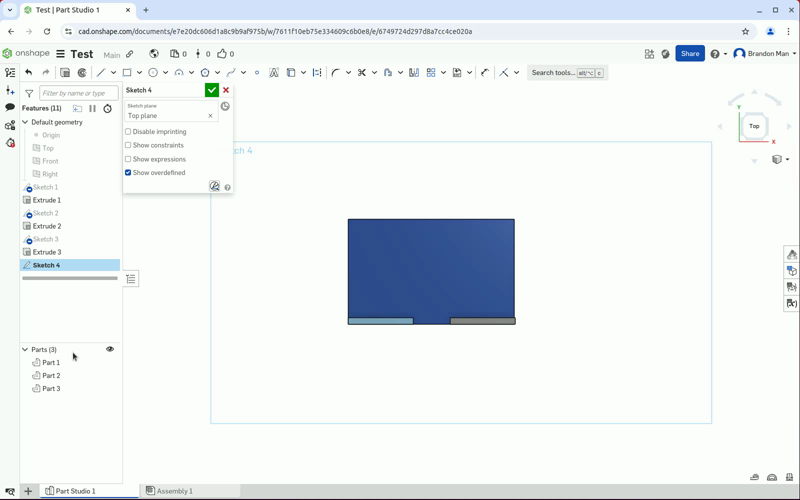
key(y)
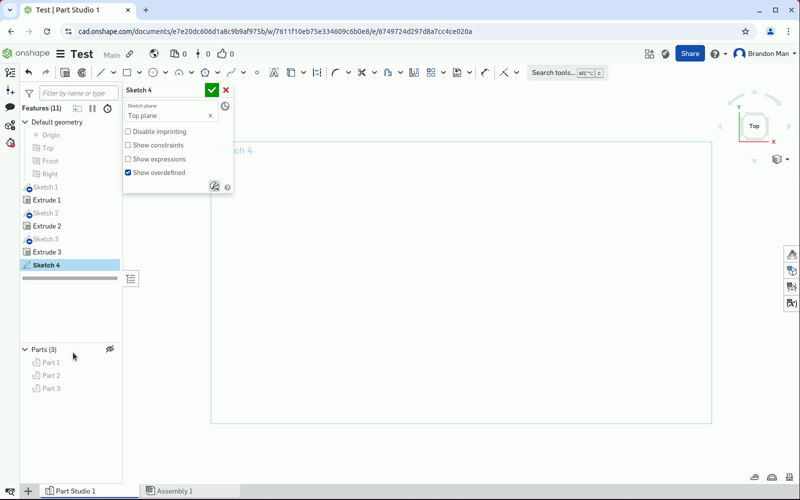
key(a)
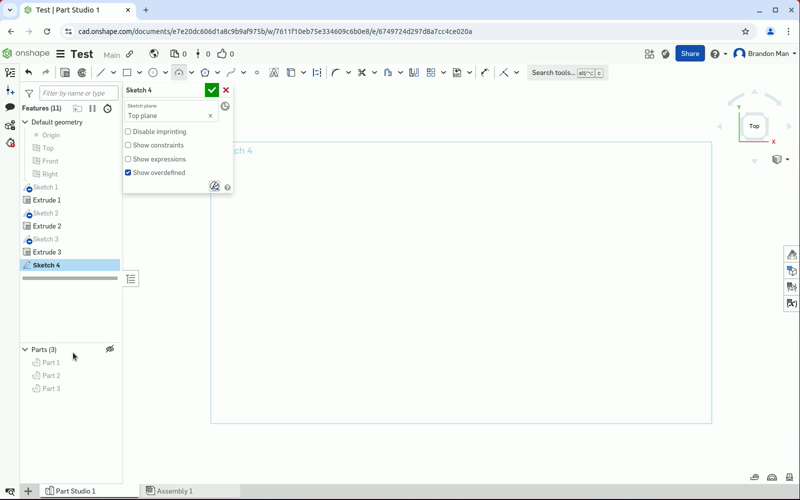
key_down(shift)
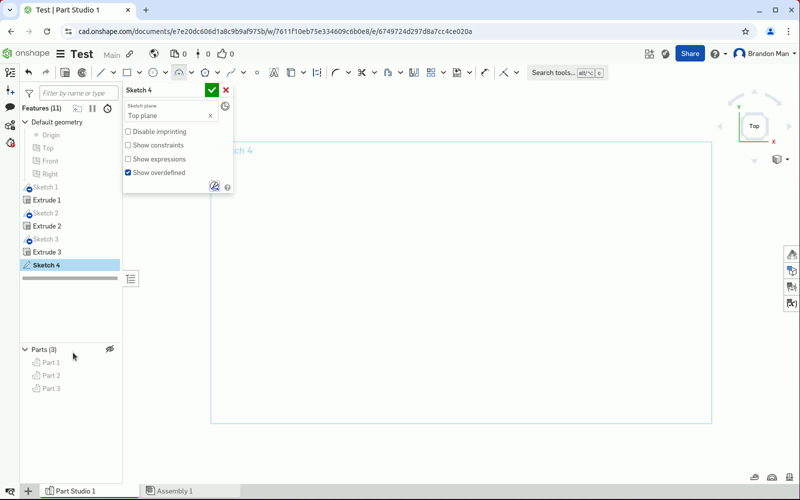
mouse_move(382, 308)
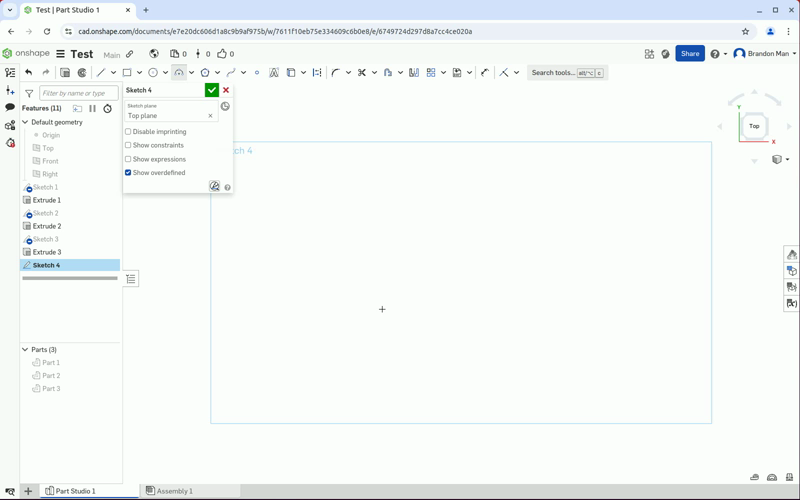
click(382, 308)
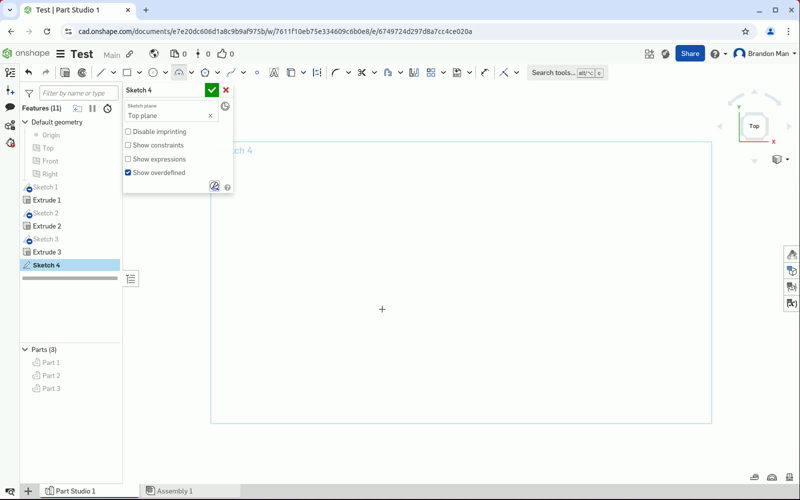
key_up(shift)
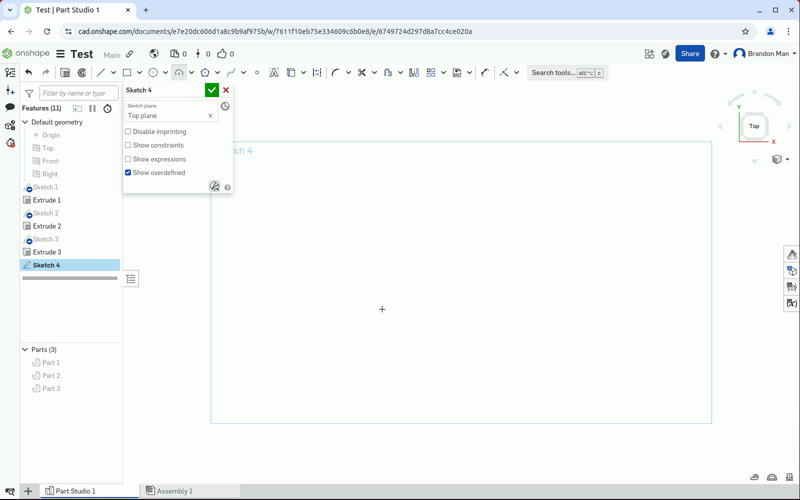
key_down(shift)
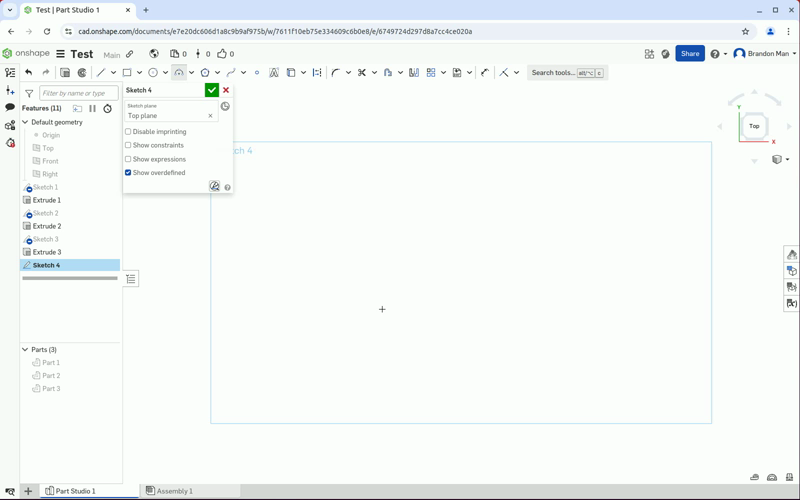
mouse_move(384, 310)
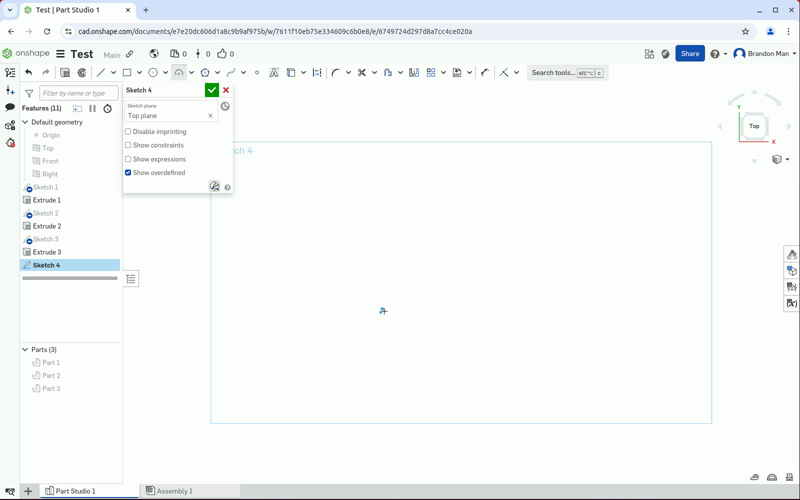
scroll(6)
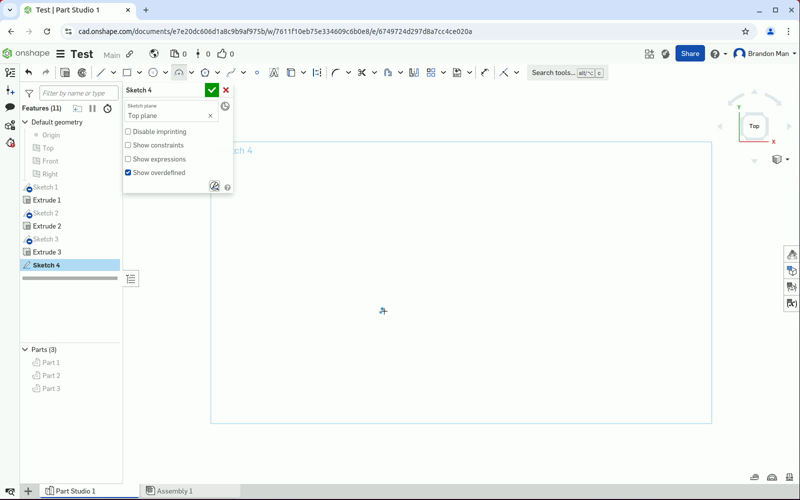
scroll(6)
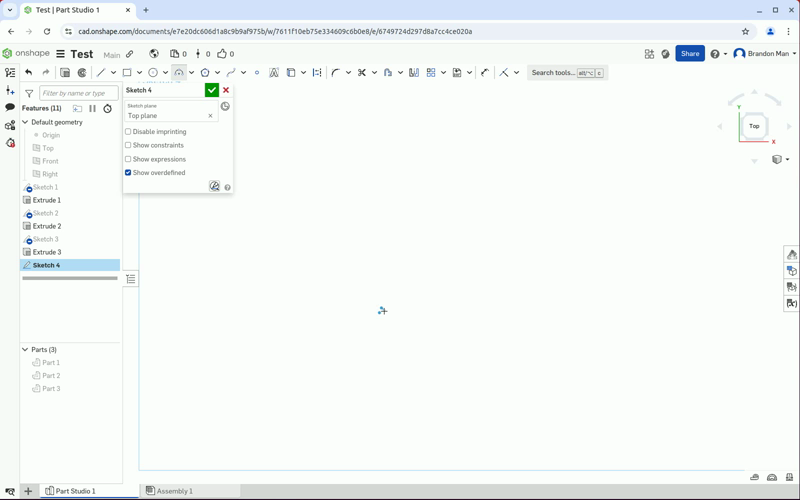
scroll(6)
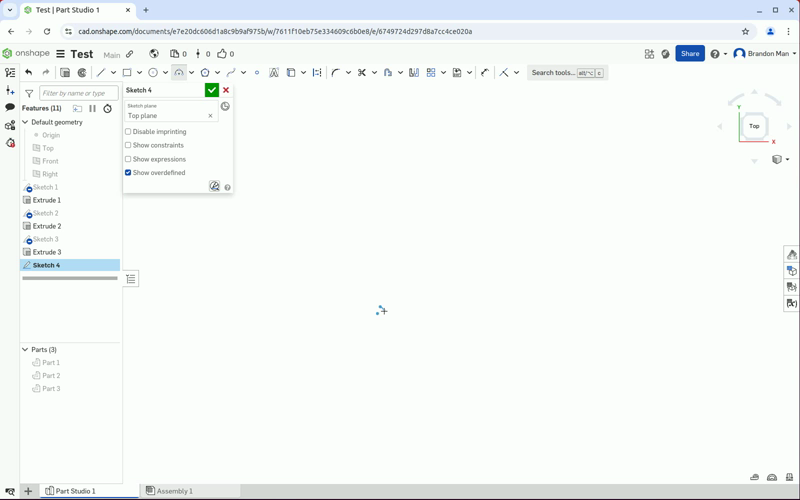
scroll(6)
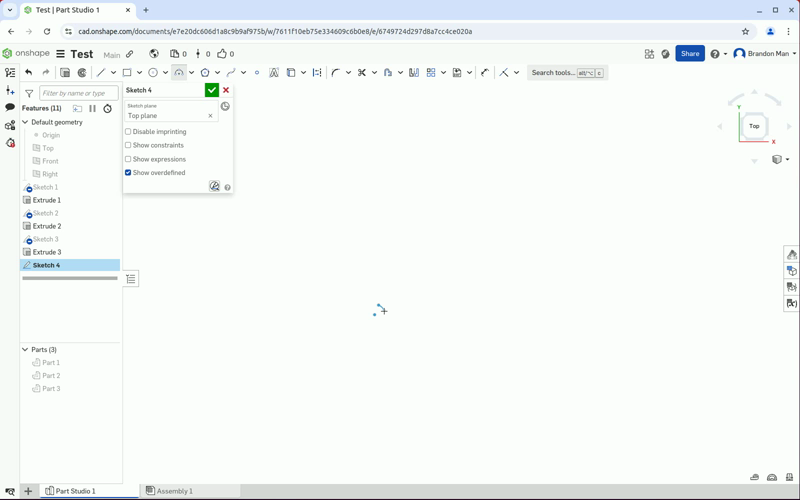
scroll(6)
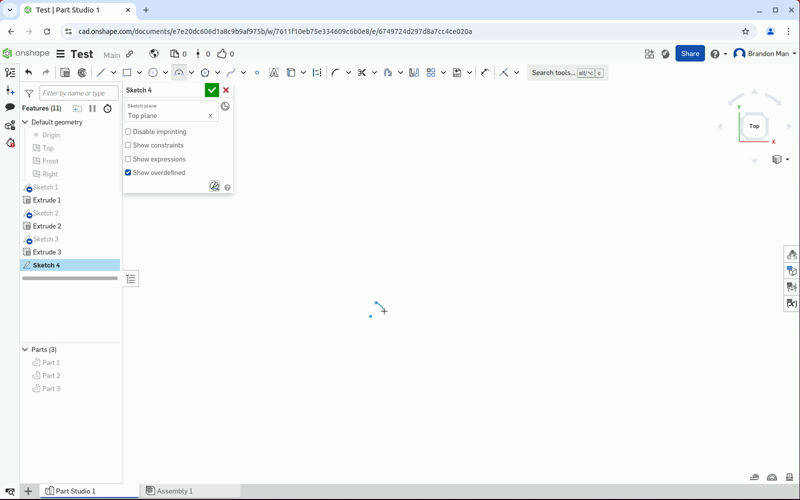
scroll(6)
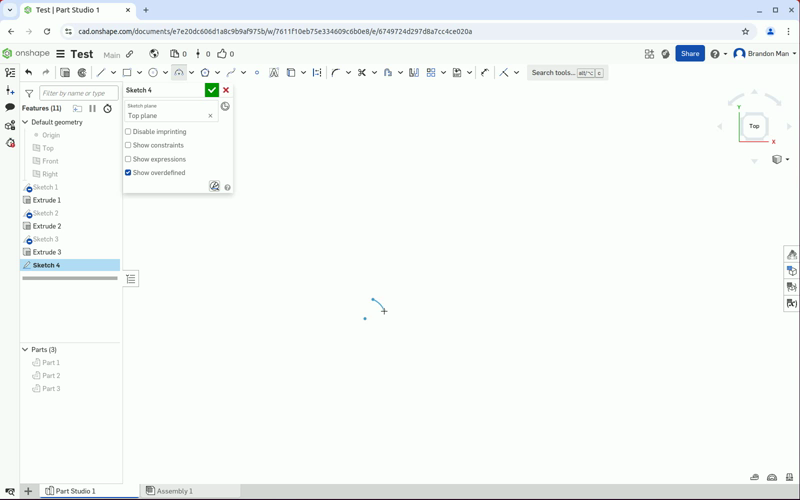
scroll(6)
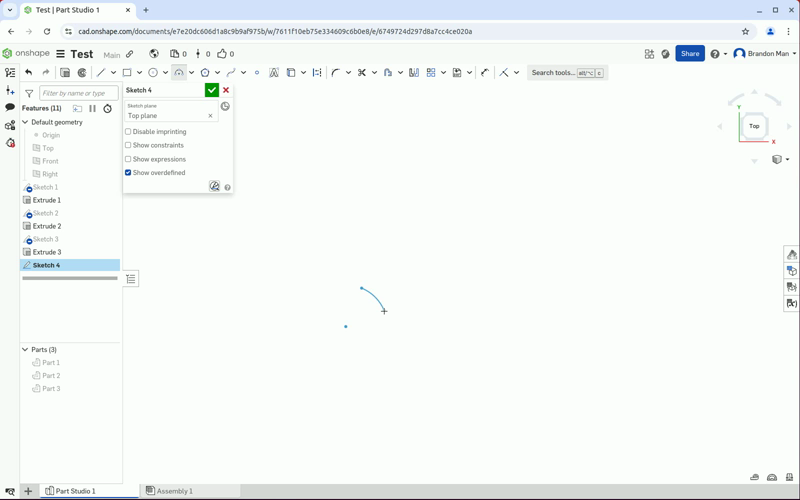
click(384, 310)
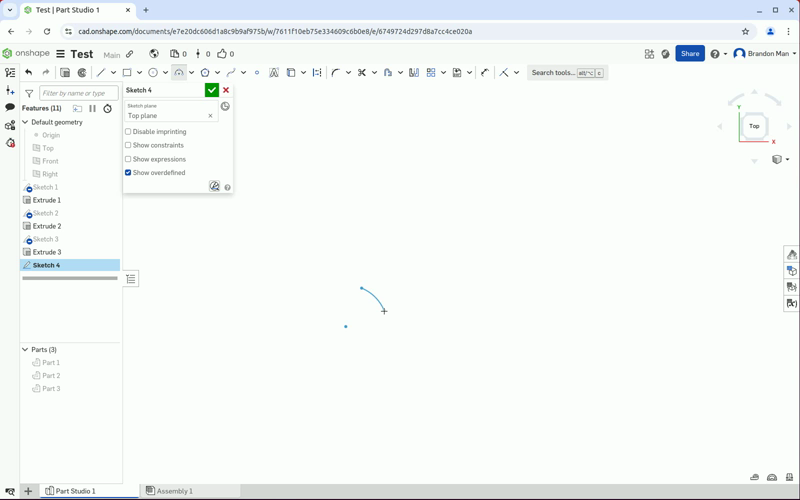
scroll(-6)
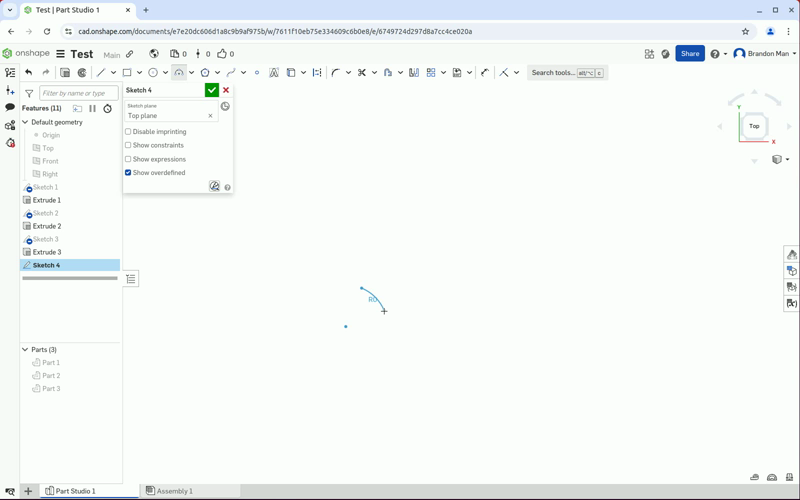
scroll(-6)
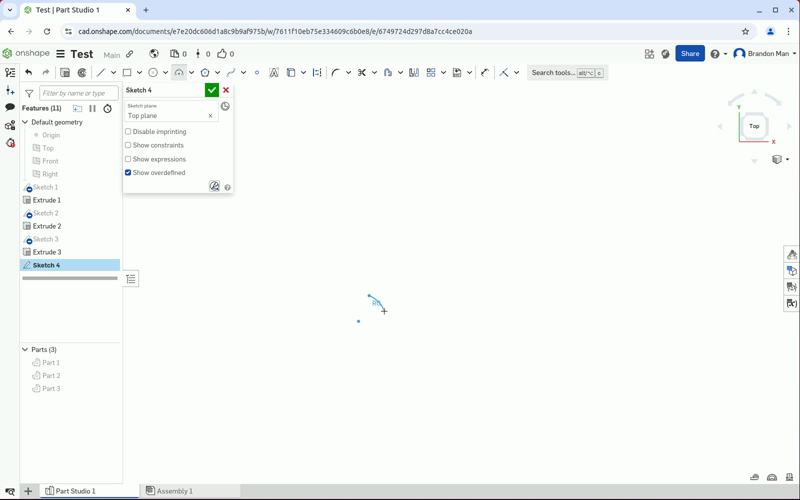
scroll(-6)
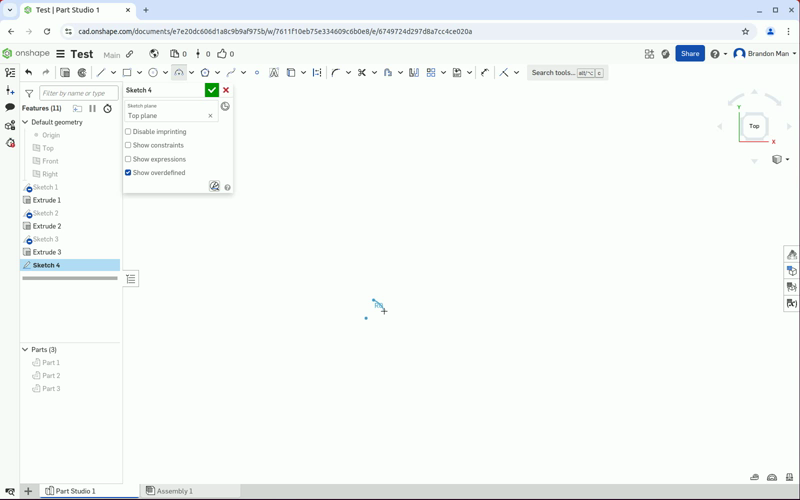
scroll(-6)
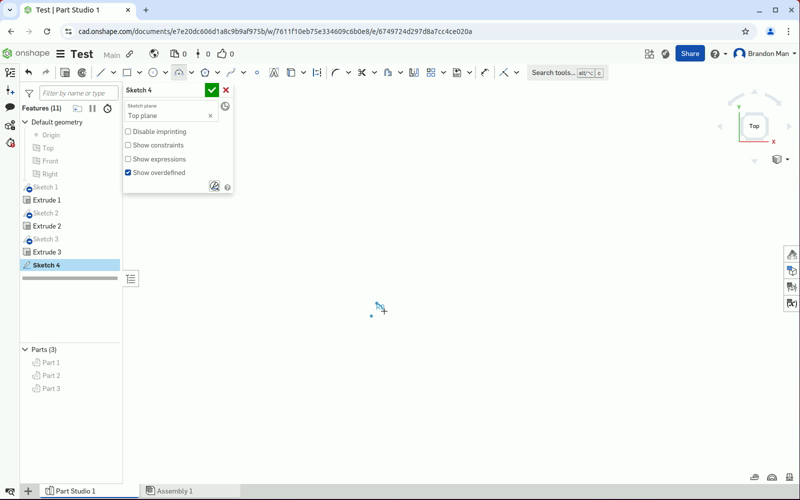
scroll(-6)
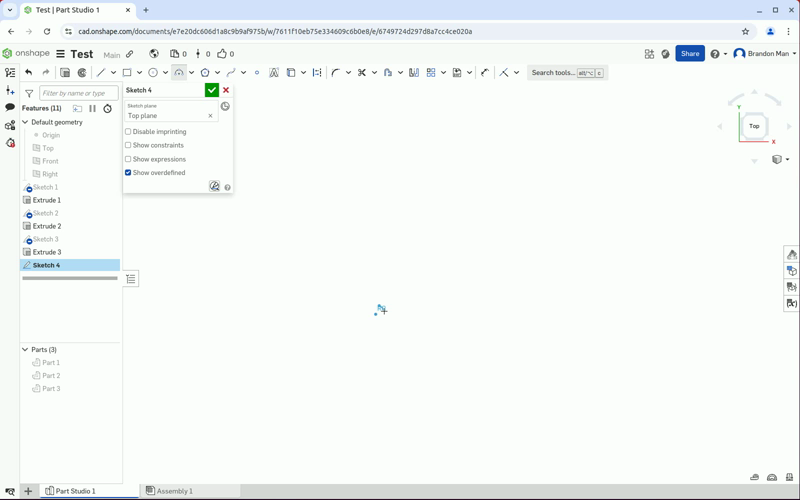
scroll(-6)
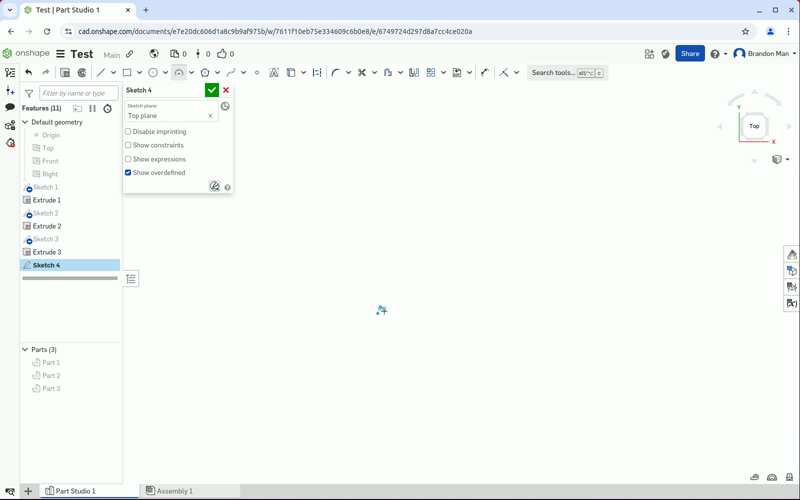
scroll(-6)
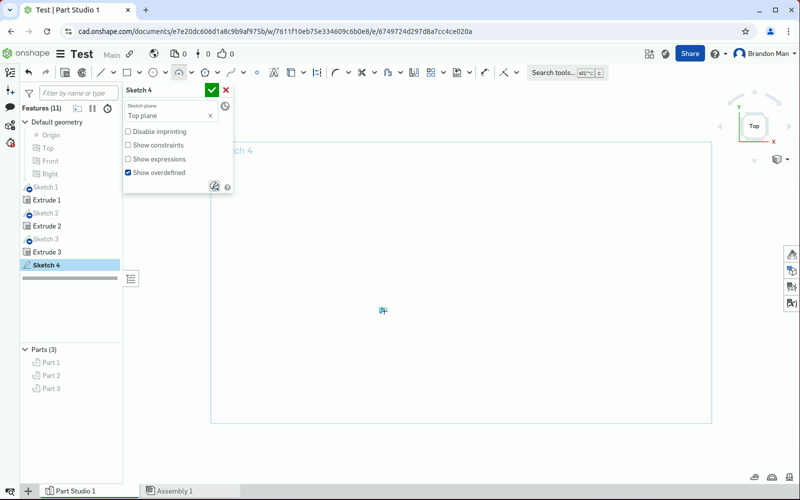
mouse_move(383, 310)
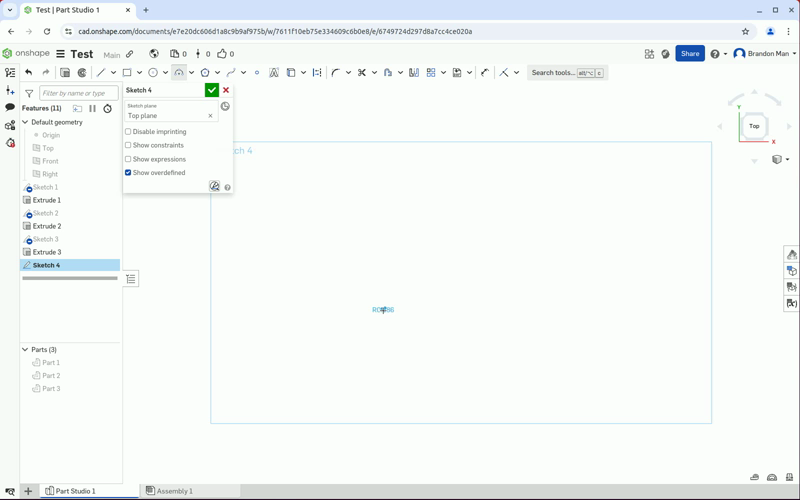
scroll(6)
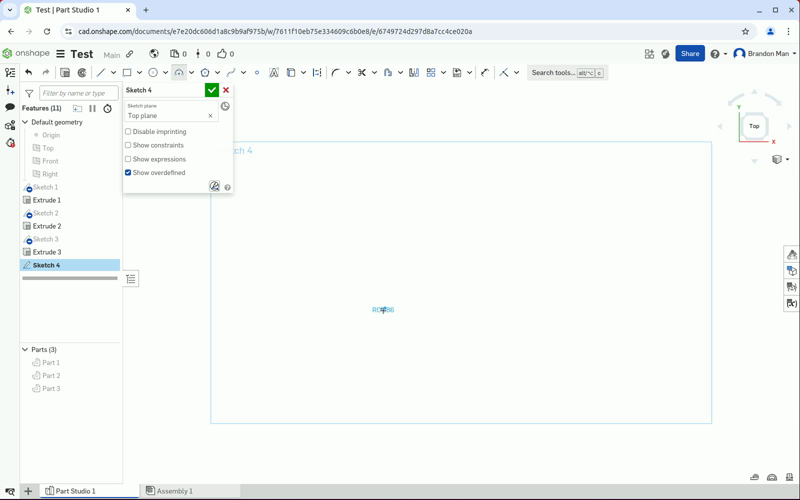
scroll(6)
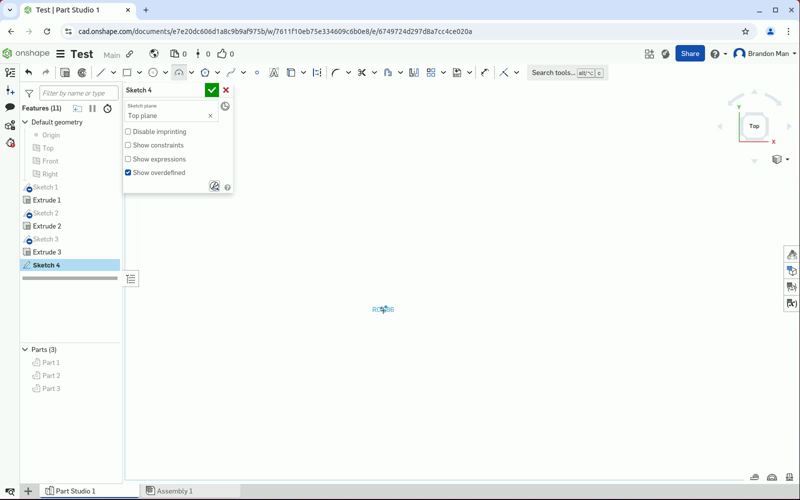
scroll(6)
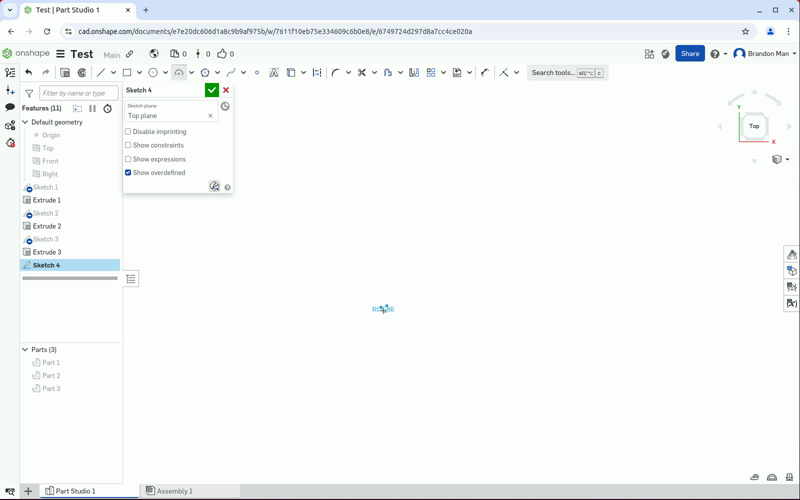
scroll(6)
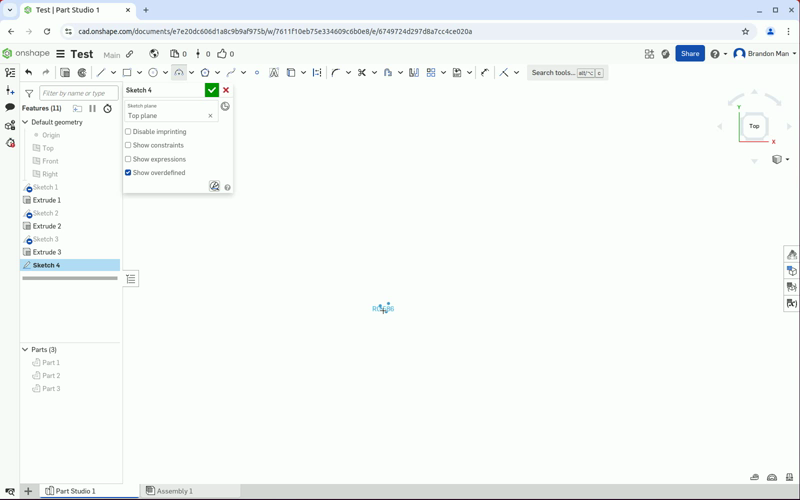
scroll(6)
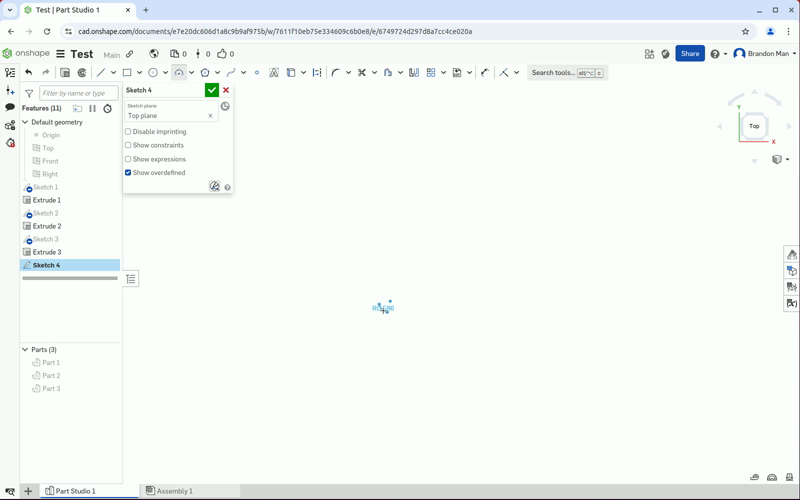
scroll(6)
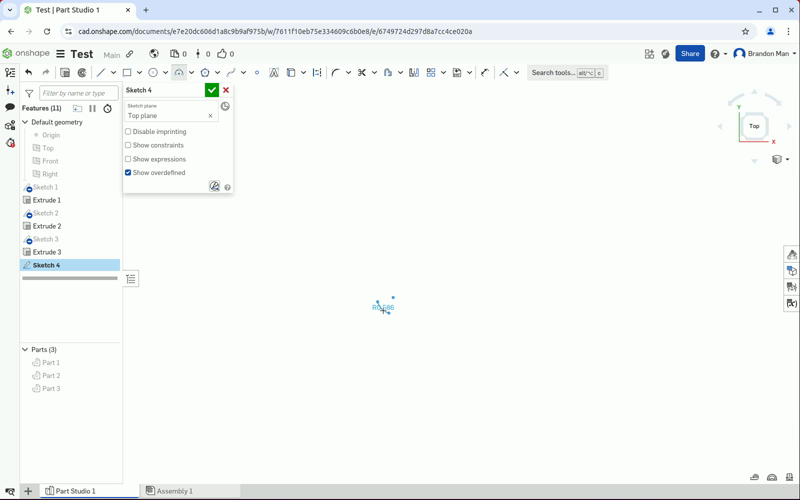
scroll(6)
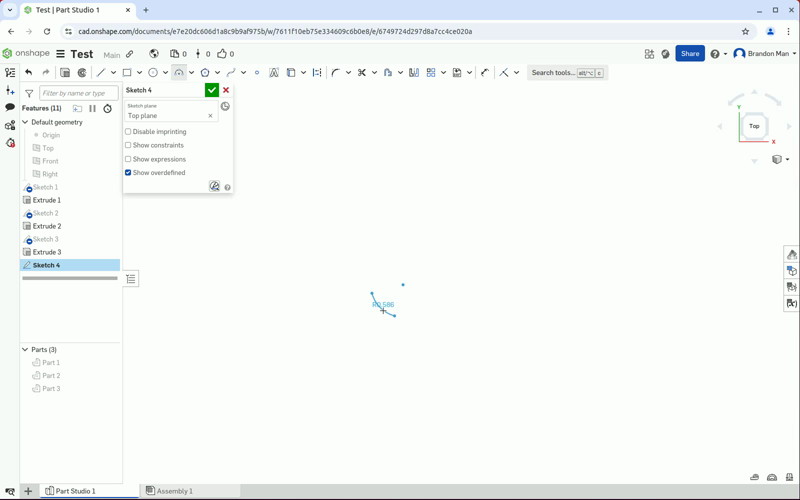
click(383, 310)
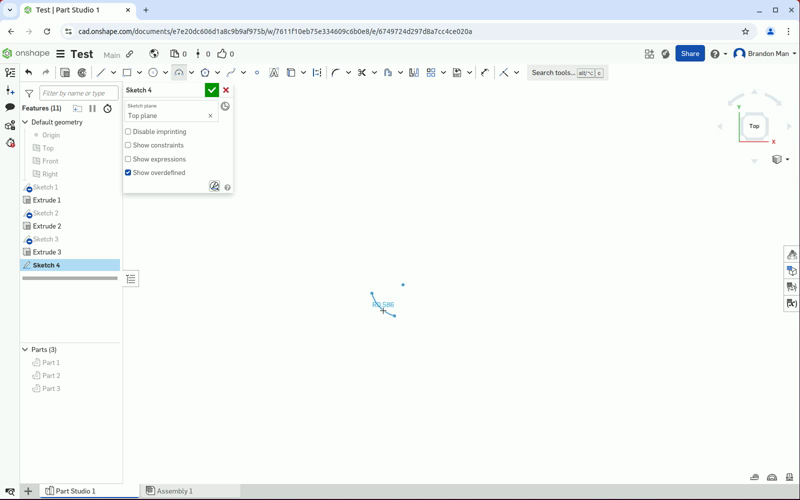
scroll(-6)
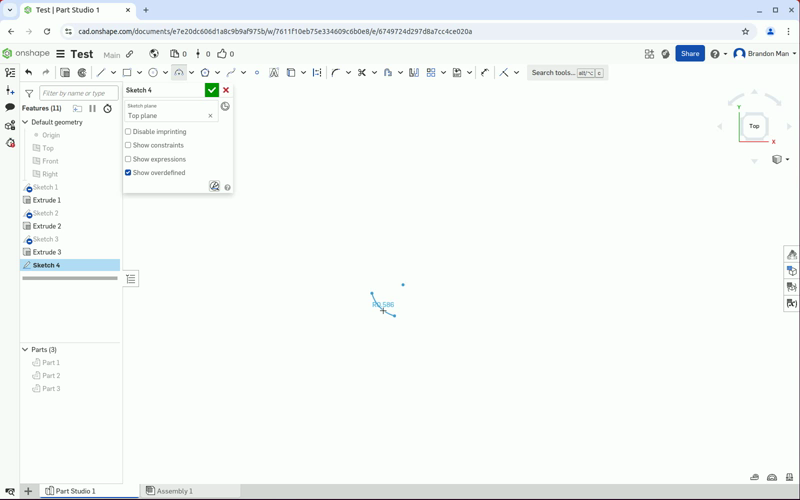
scroll(-6)
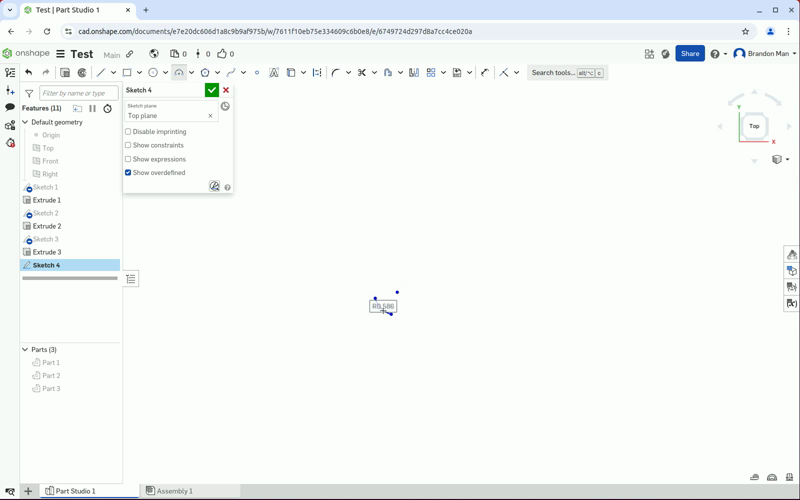
scroll(-6)
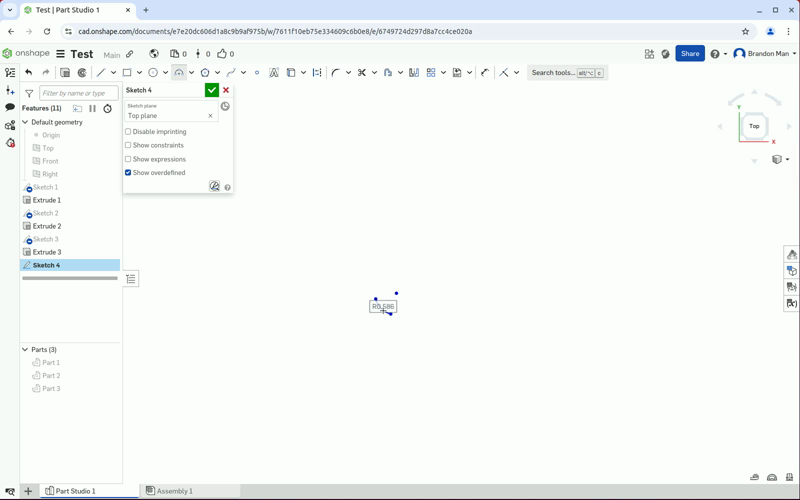
scroll(-6)
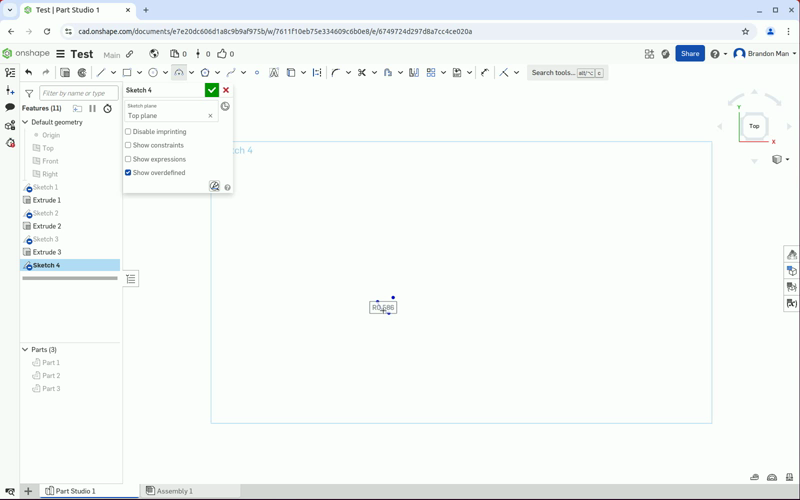
scroll(-6)
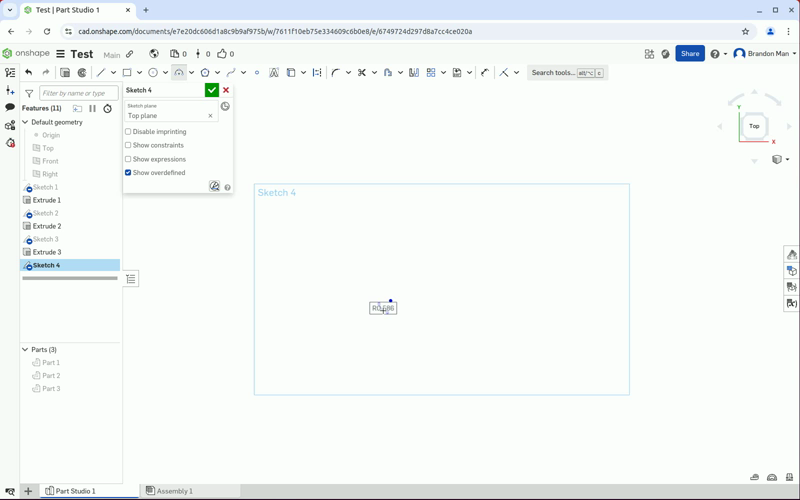
scroll(-6)
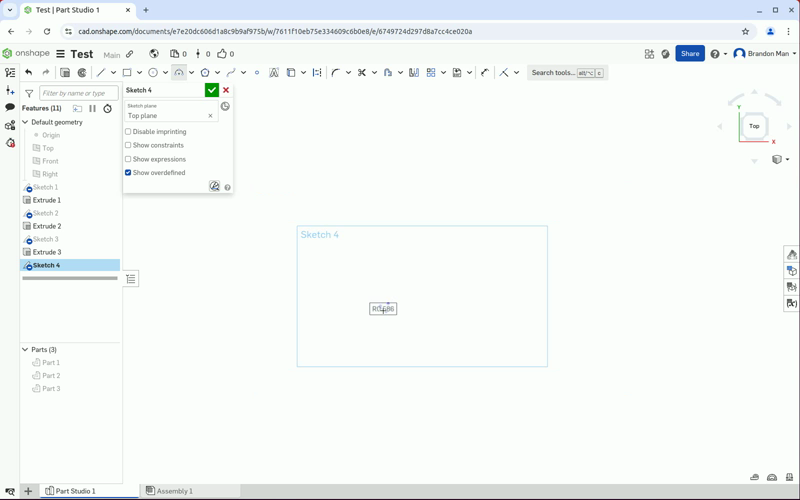
scroll(-6)
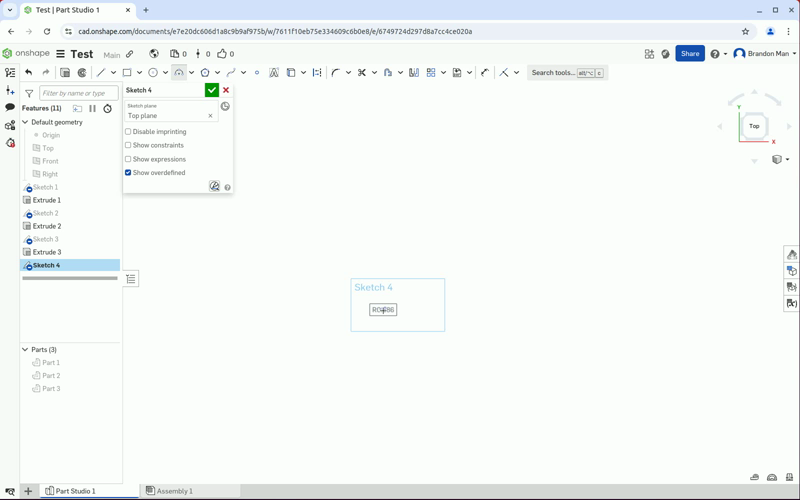
key_up(shift)
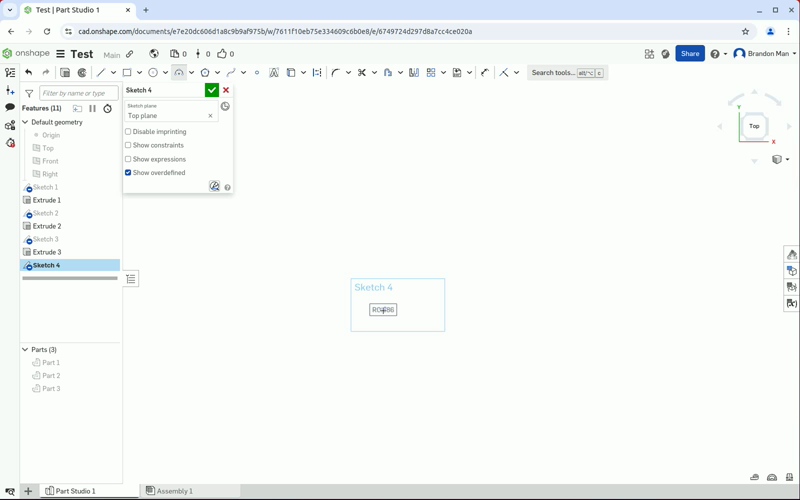
key(esc)
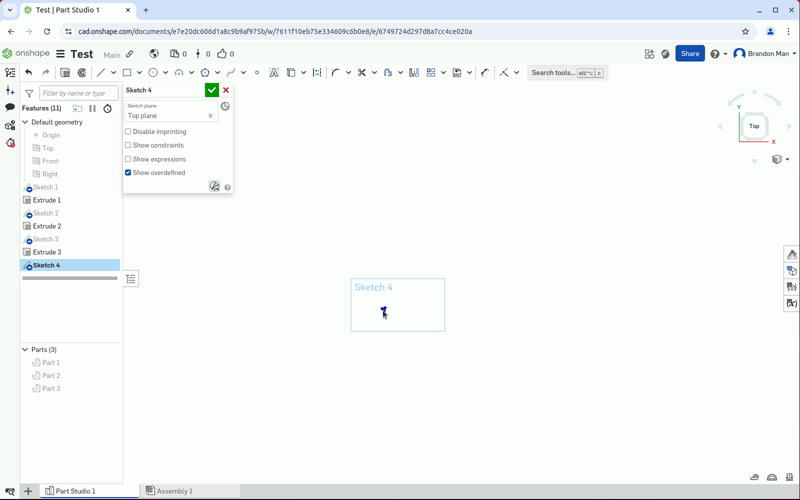
key(l)
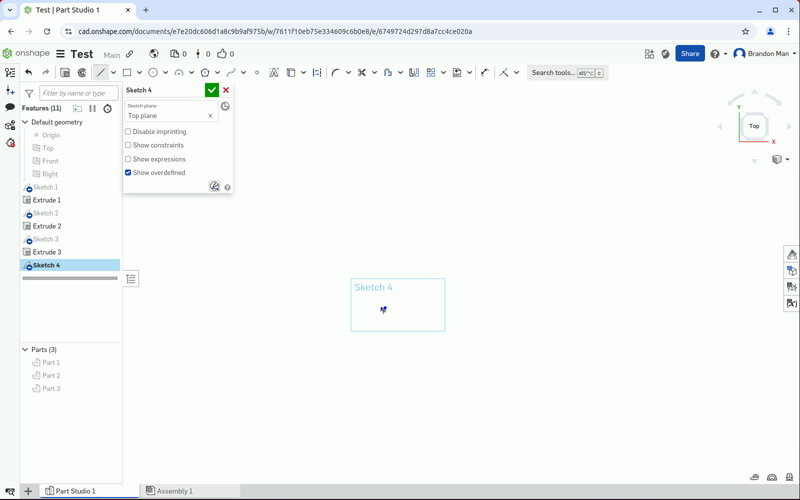
mouse_move(384, 310)
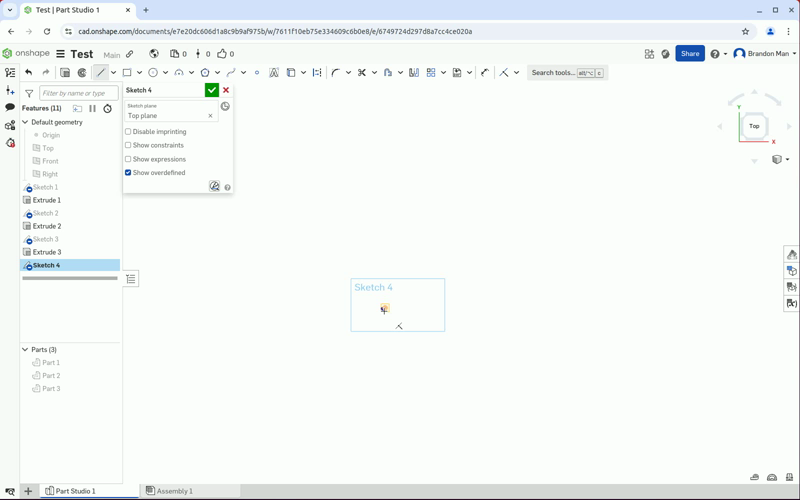
scroll(6)
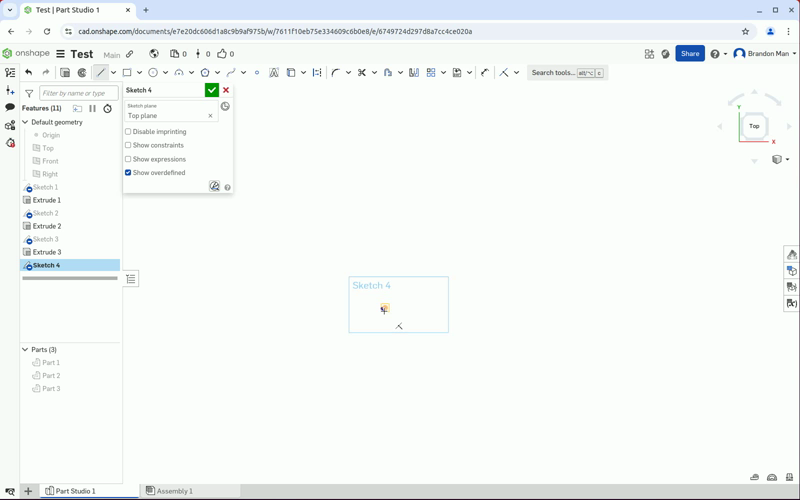
scroll(6)
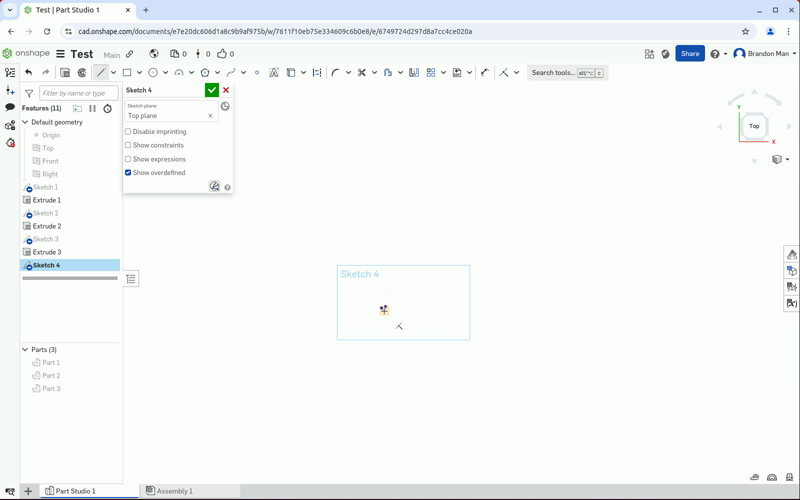
scroll(6)
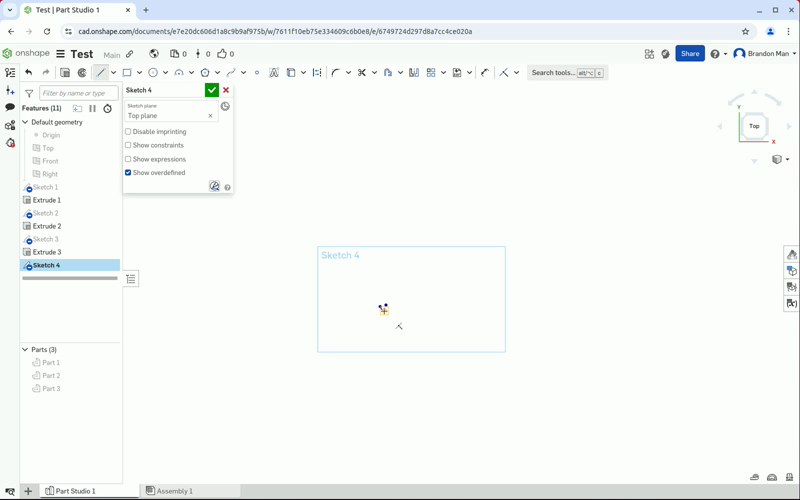
scroll(6)
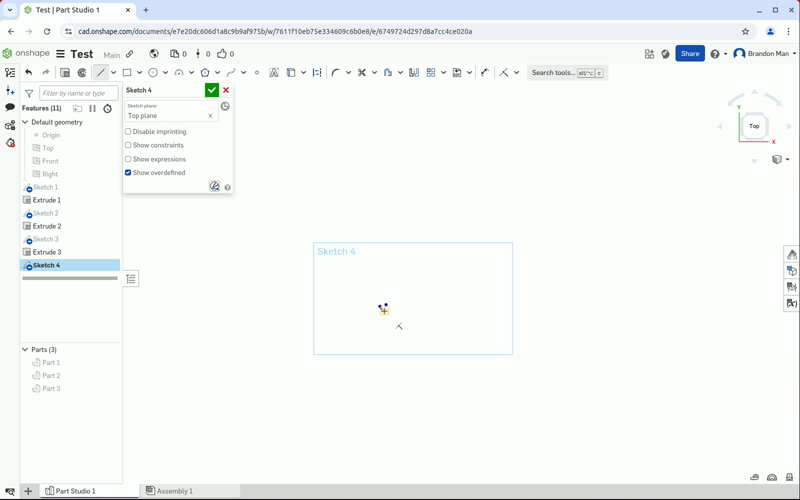
scroll(6)
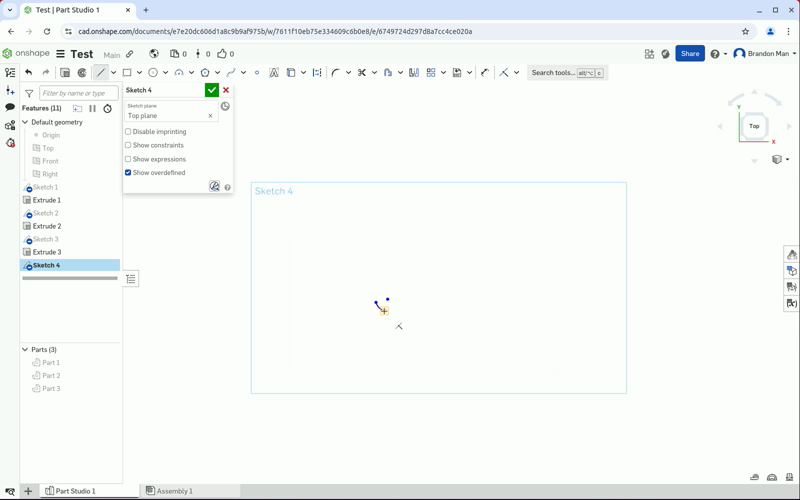
scroll(6)
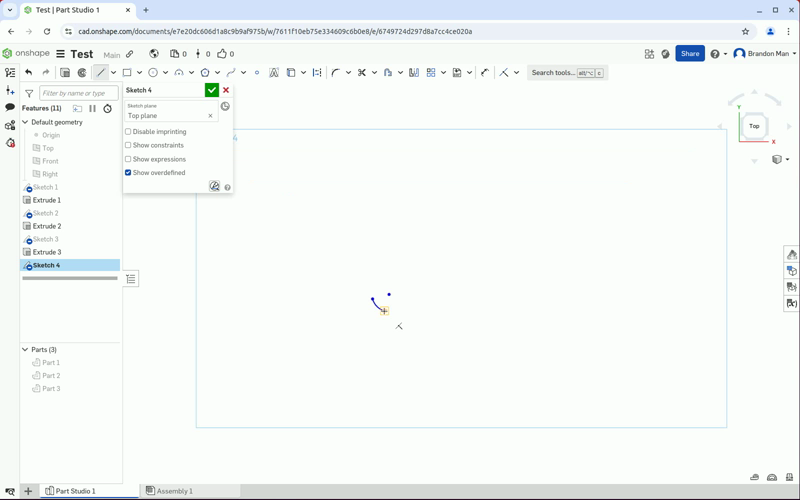
scroll(6)
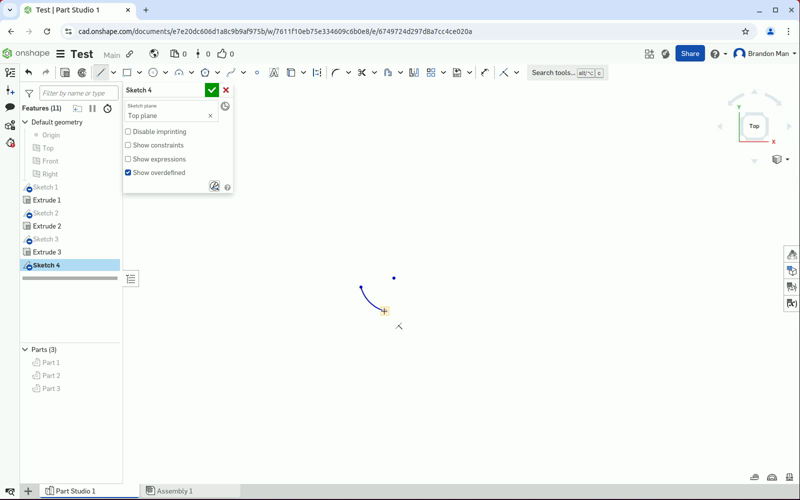
click(384, 310)
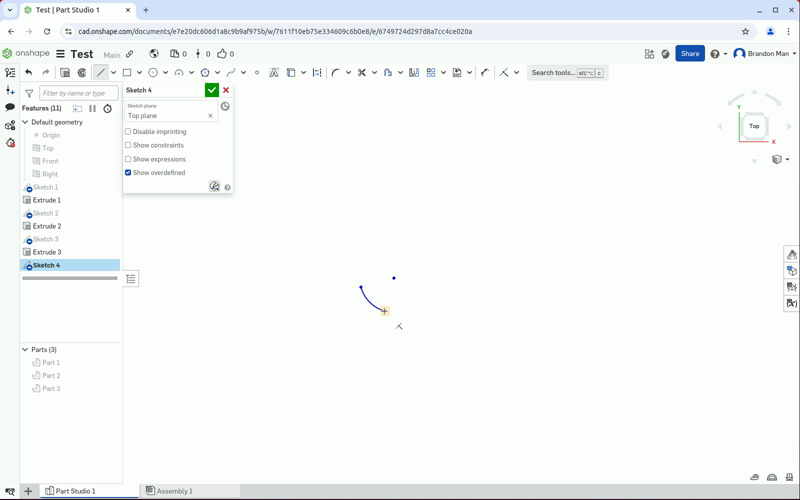
scroll(-6)
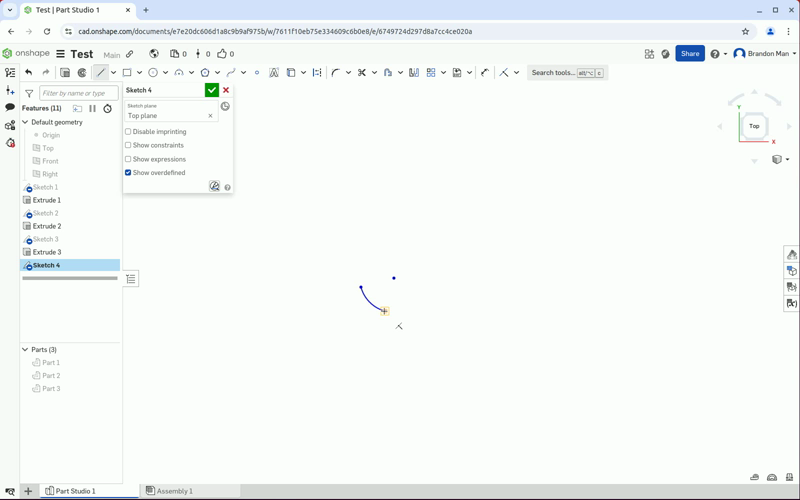
scroll(-6)
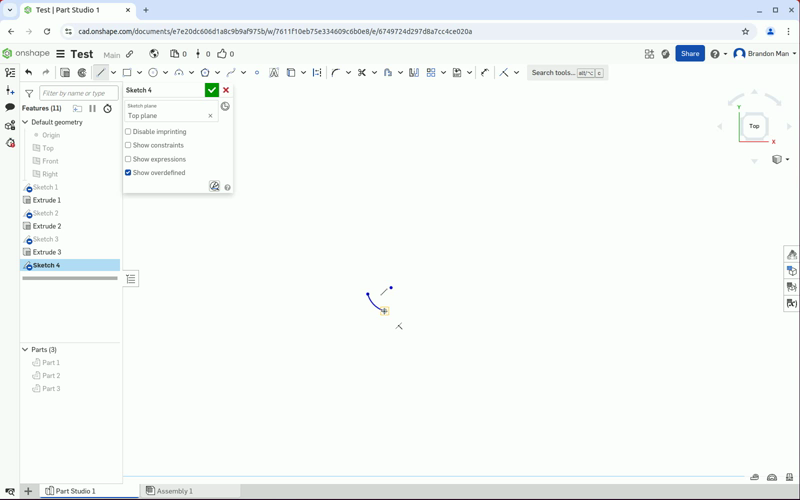
scroll(-6)
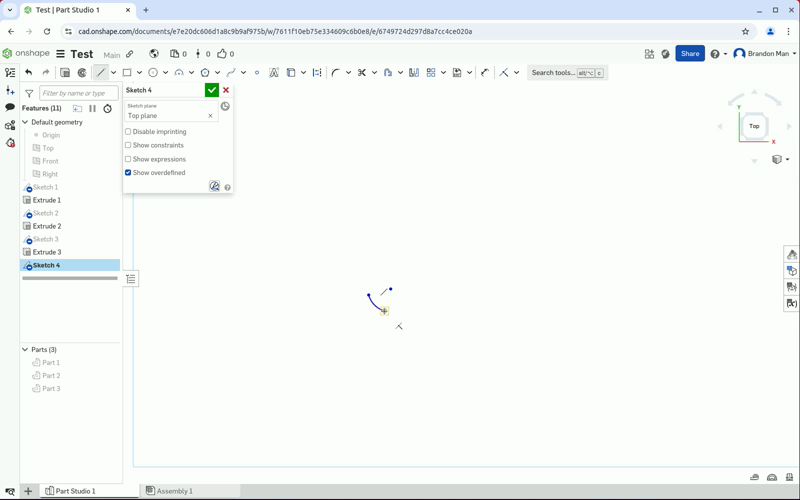
scroll(-6)
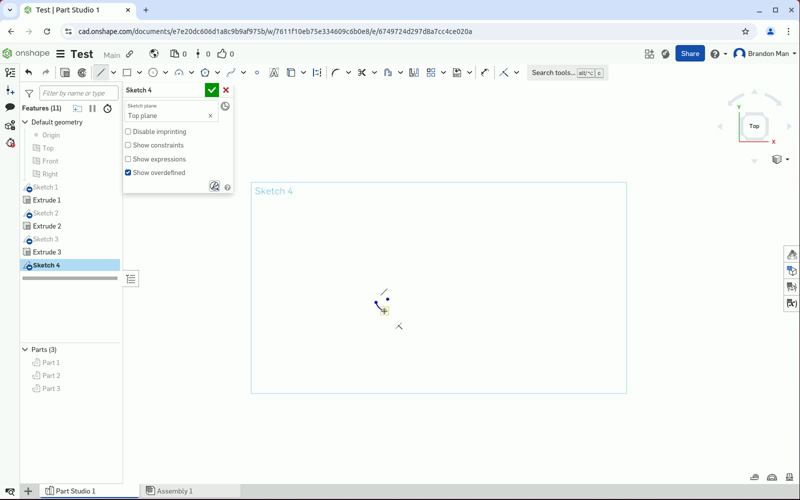
scroll(-6)
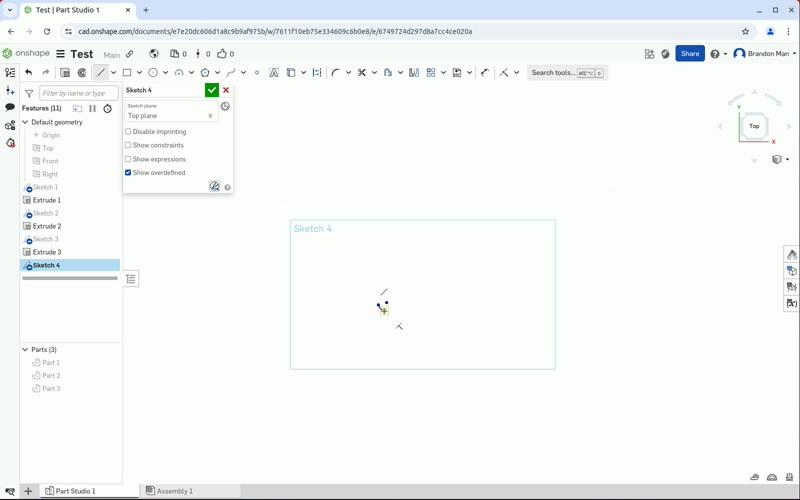
scroll(-6)
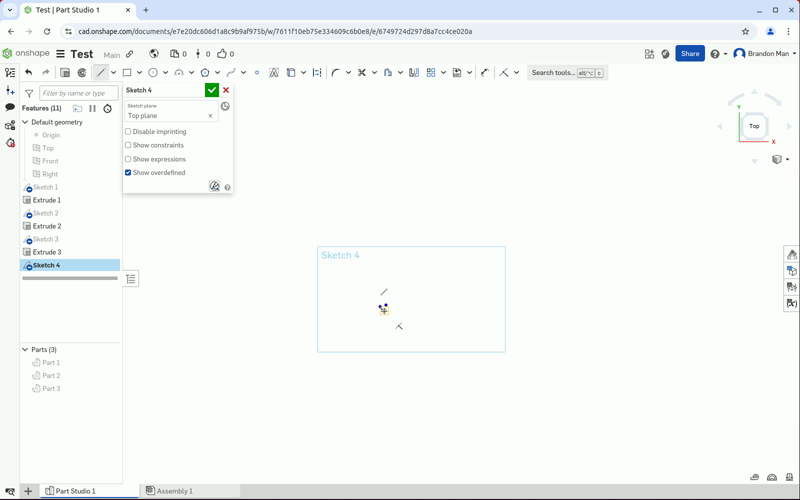
scroll(-6)
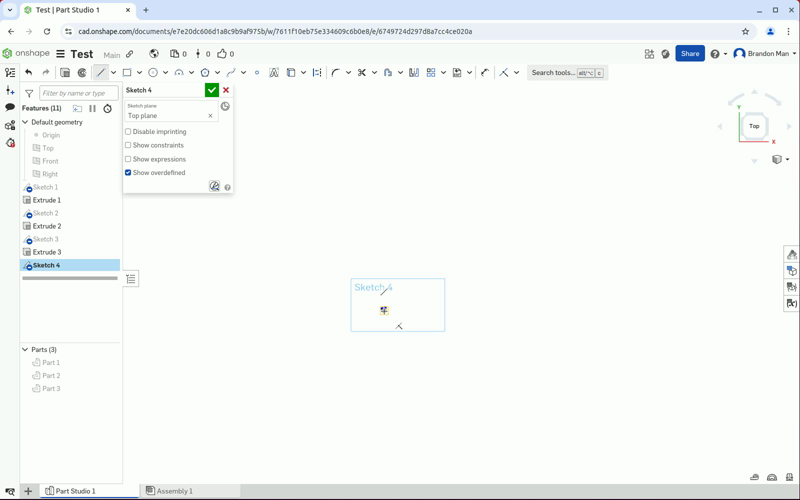
key_down(shift)
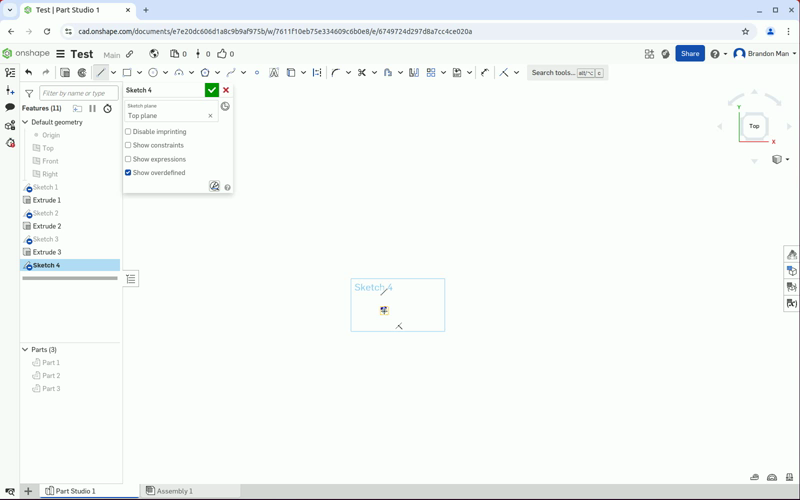
mouse_move(478, 310)
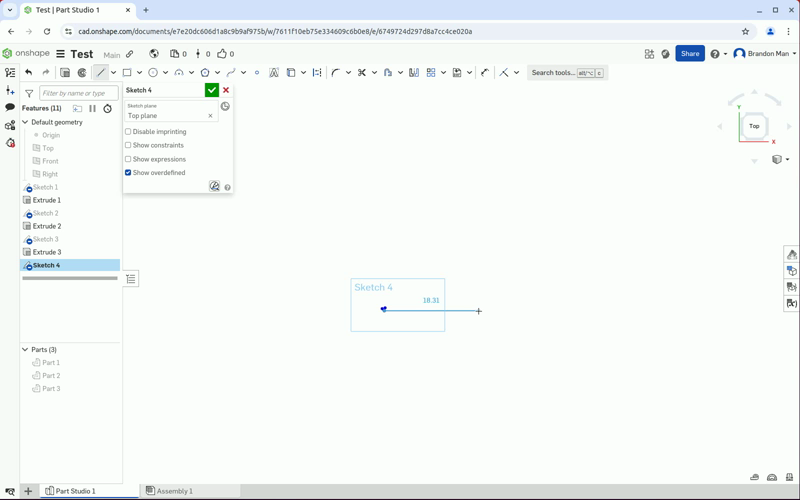
click(478, 310)
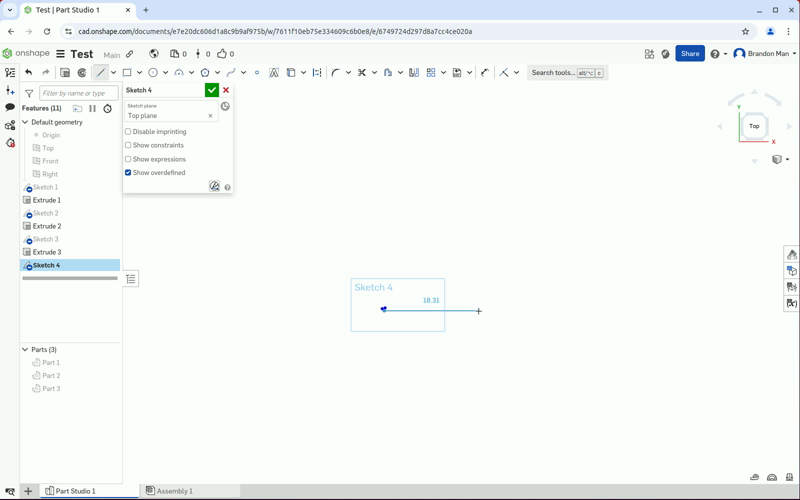
key_up(shift)
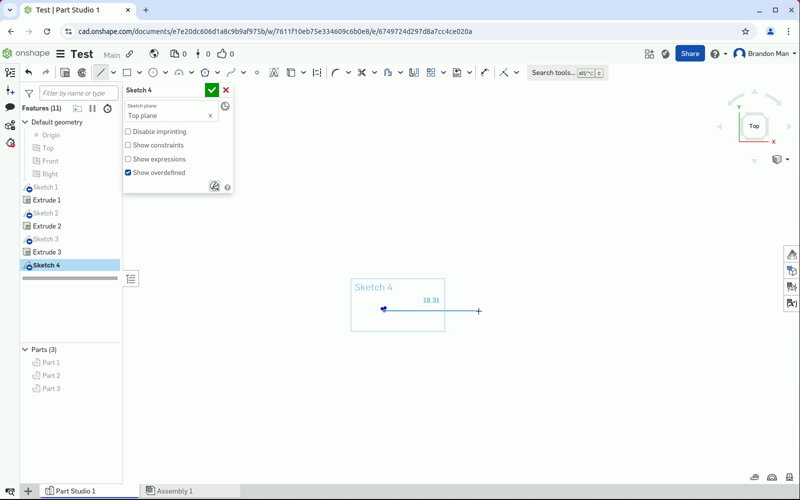
key(esc)
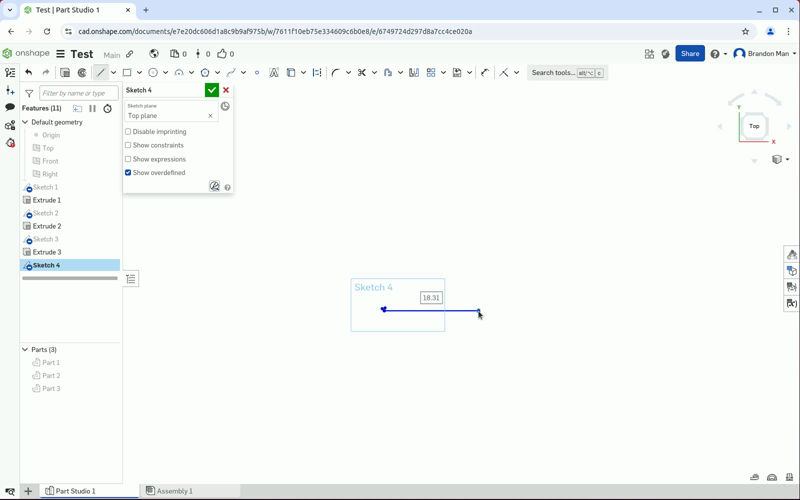
key(a)
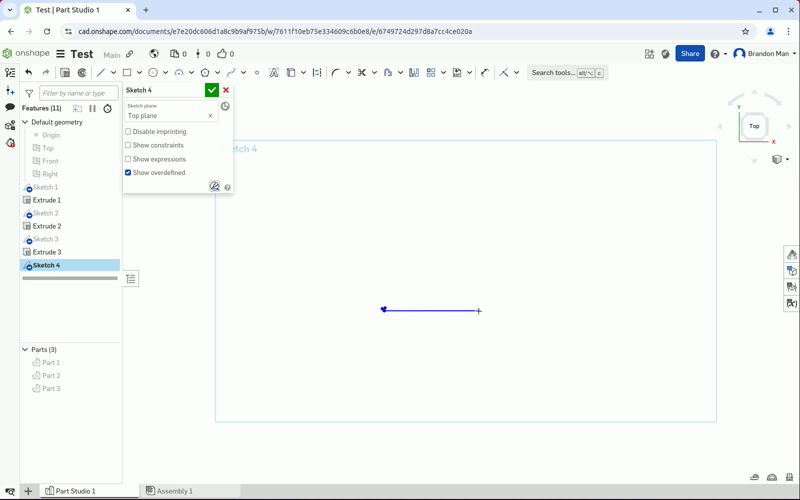
mouse_move(478, 310)
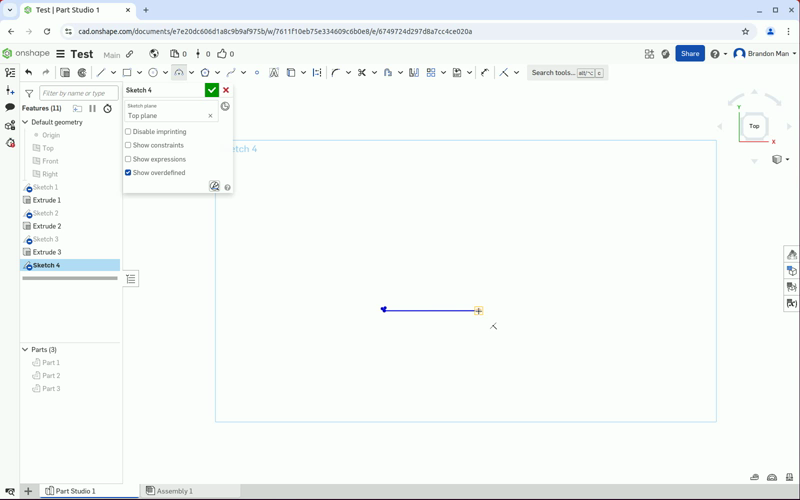
click(478, 310)
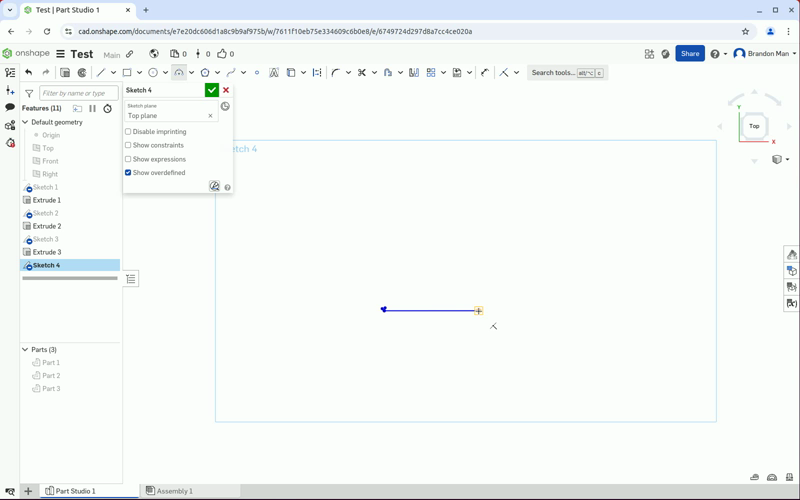
key_down(shift)
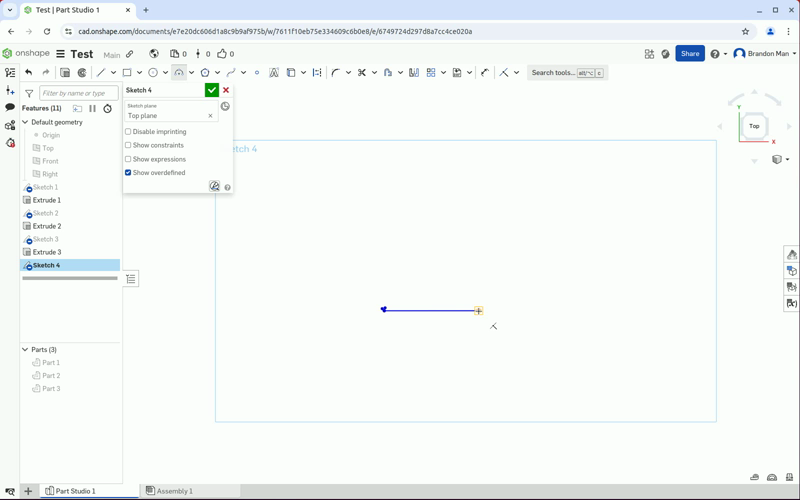
mouse_move(480, 308)
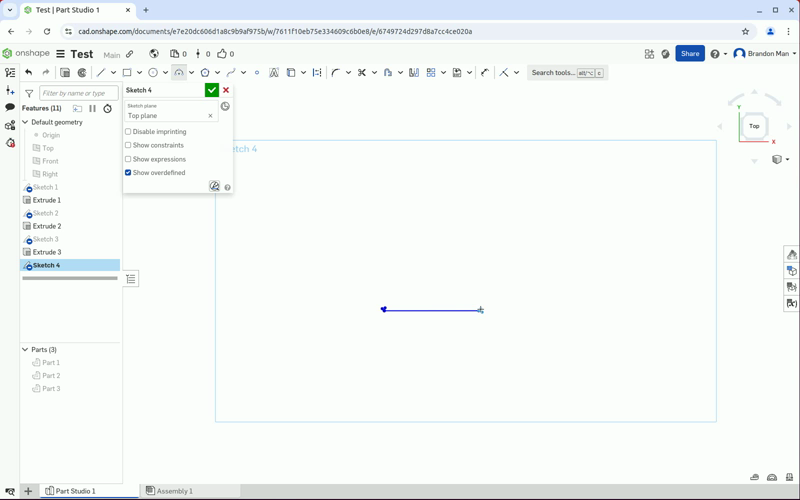
scroll(6)
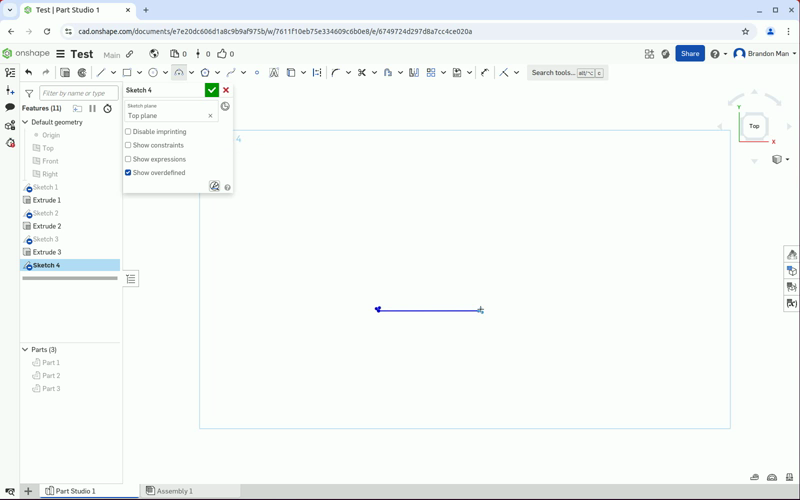
scroll(6)
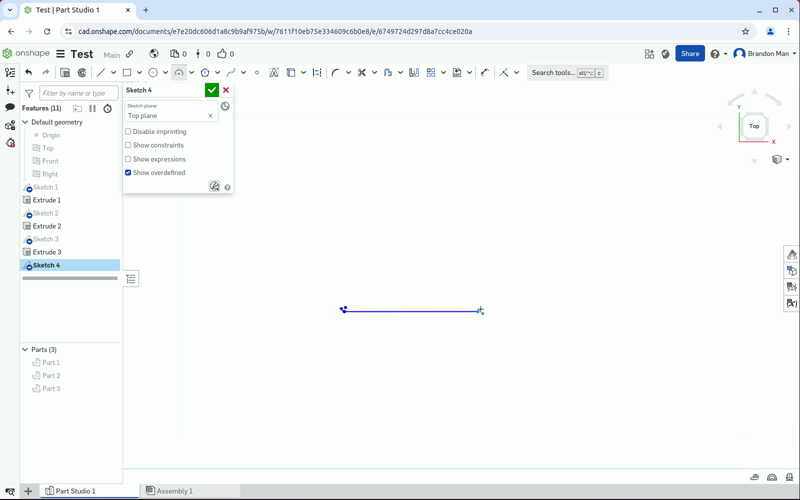
scroll(6)
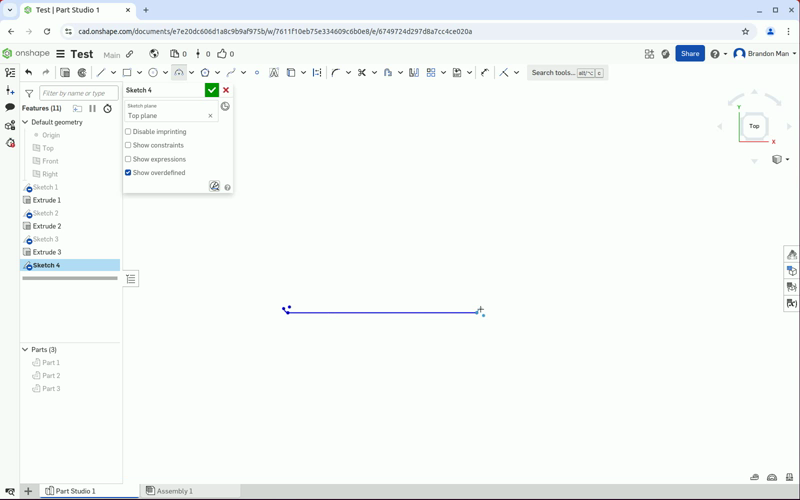
scroll(6)
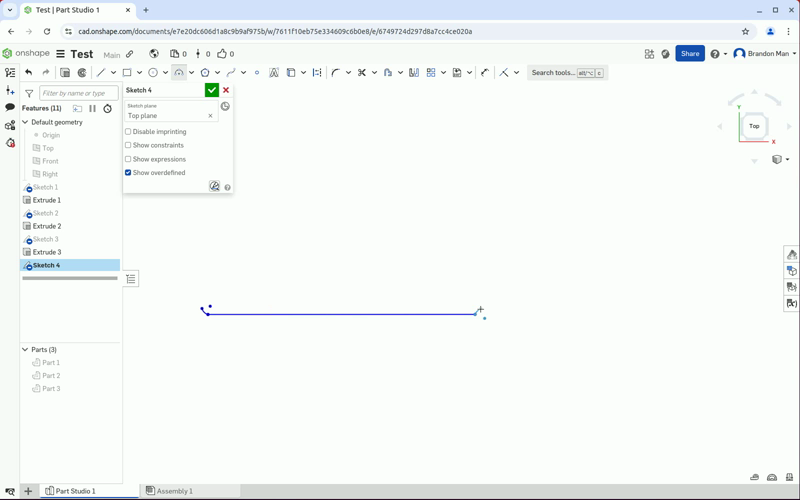
scroll(6)
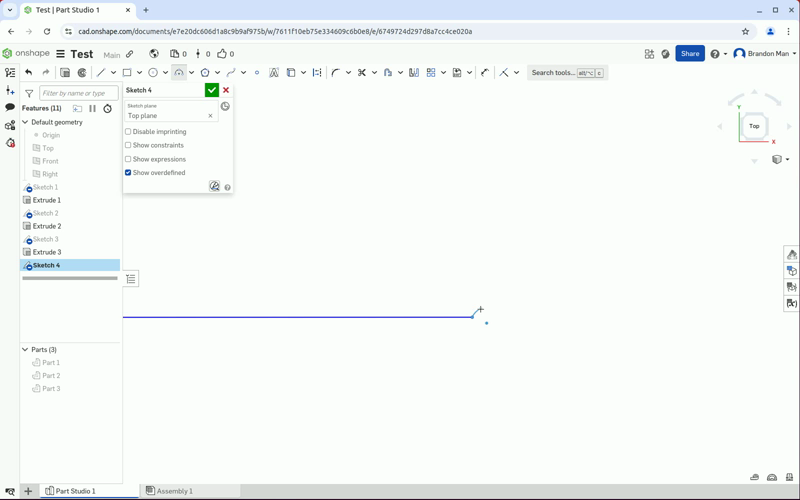
scroll(6)
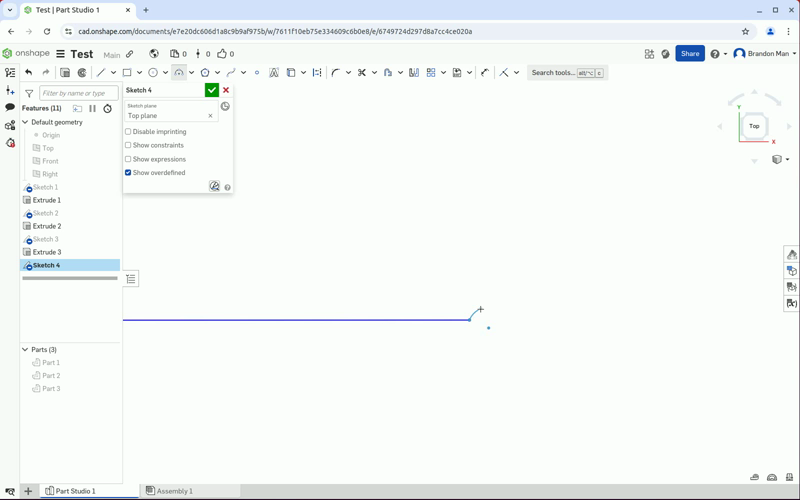
scroll(6)
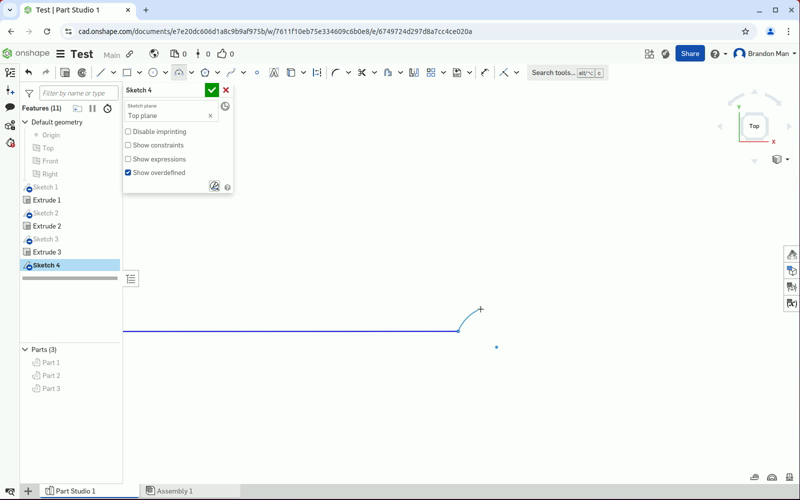
click(480, 308)
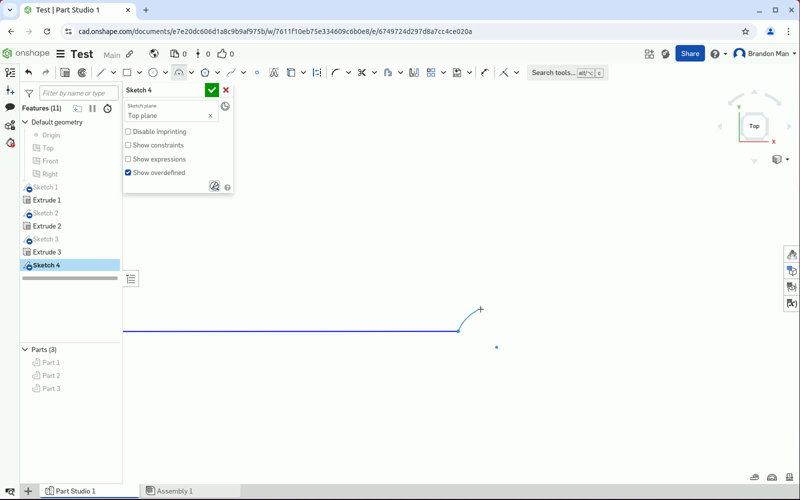
scroll(-6)
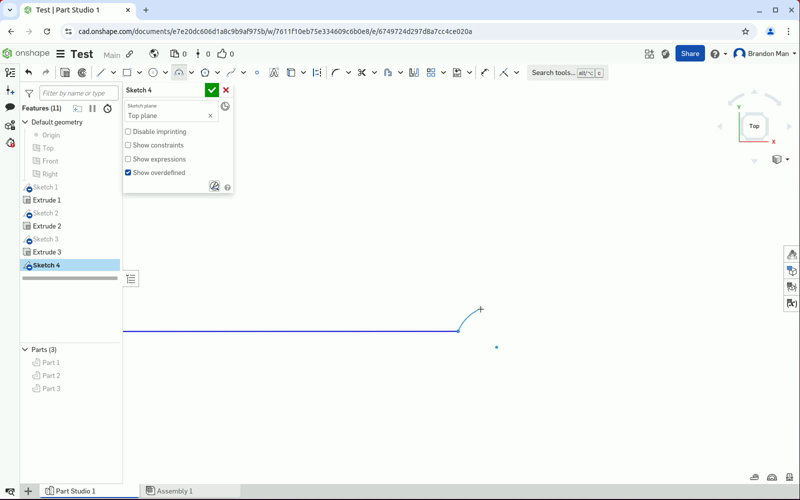
scroll(-6)
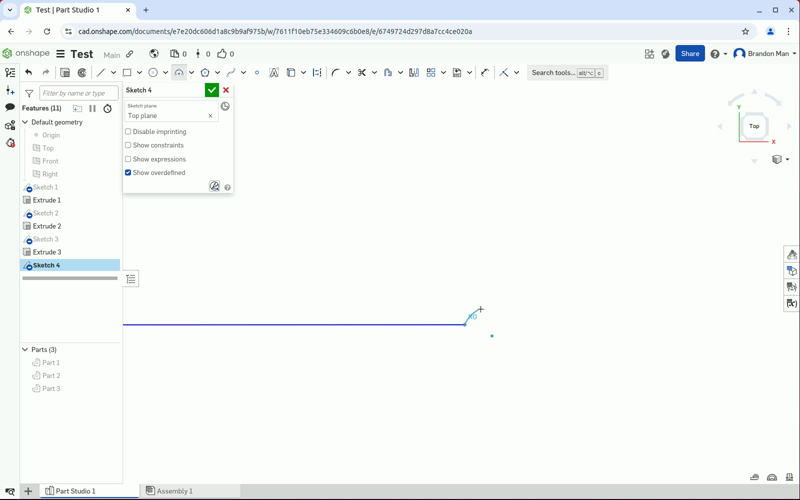
scroll(-6)
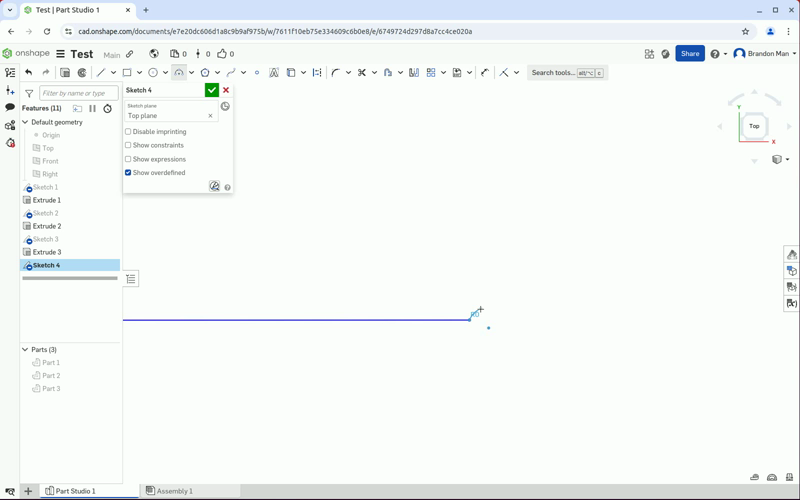
scroll(-6)
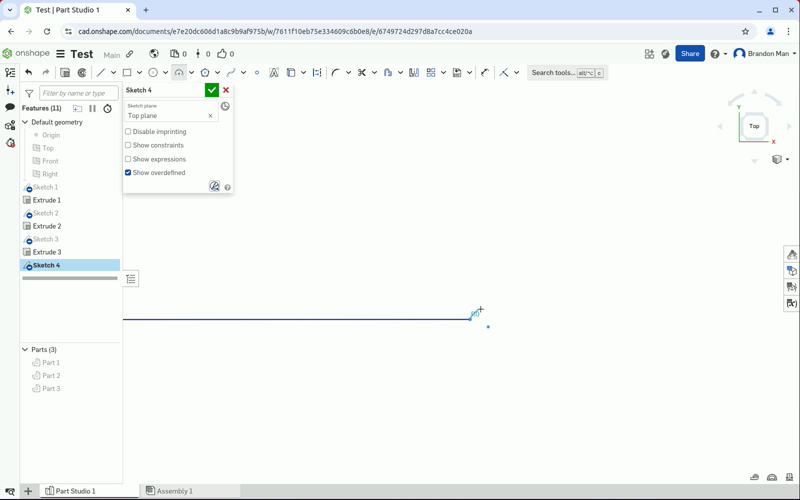
scroll(-6)
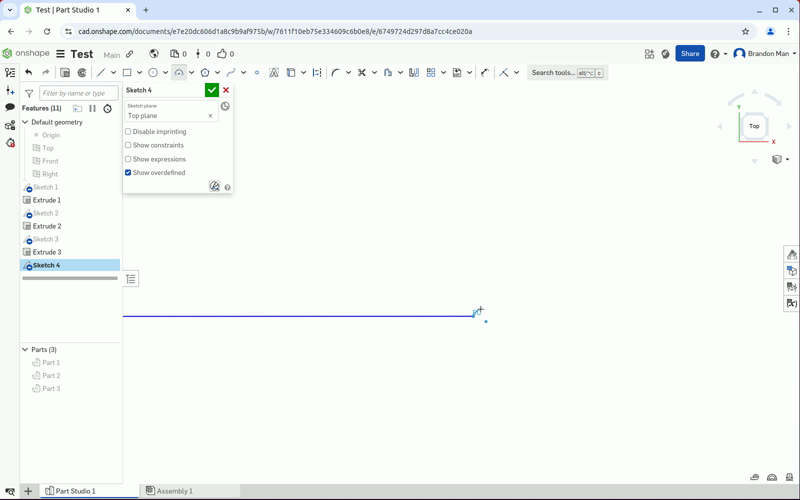
scroll(-6)
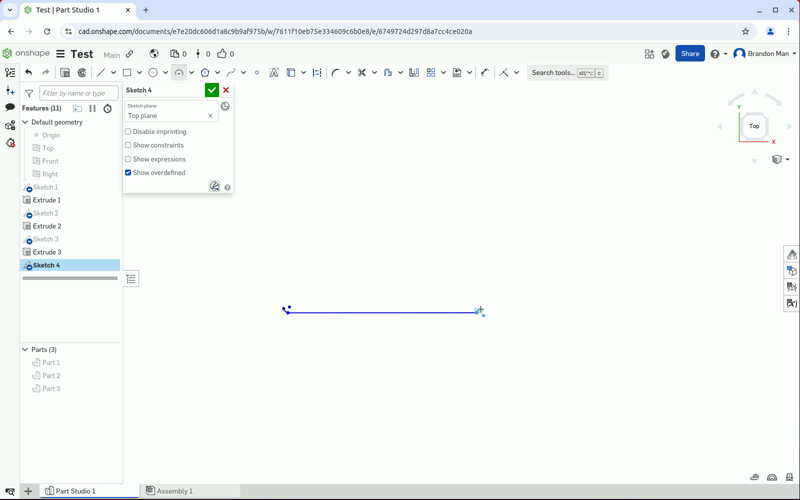
scroll(-6)
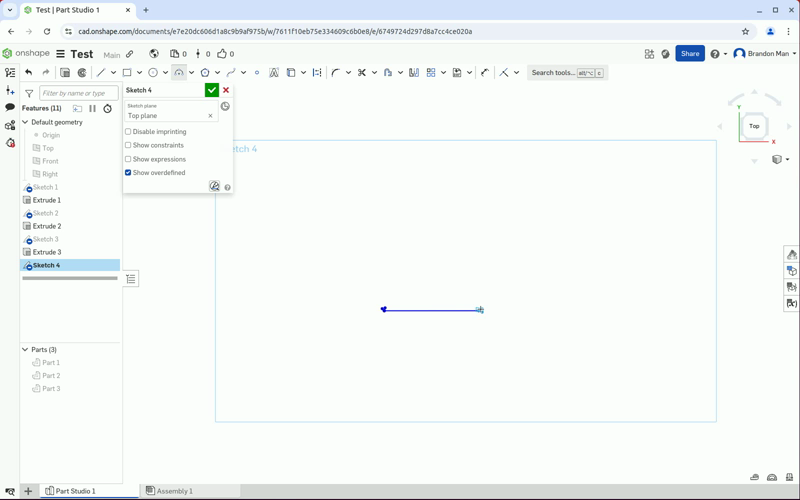
mouse_move(480, 310)
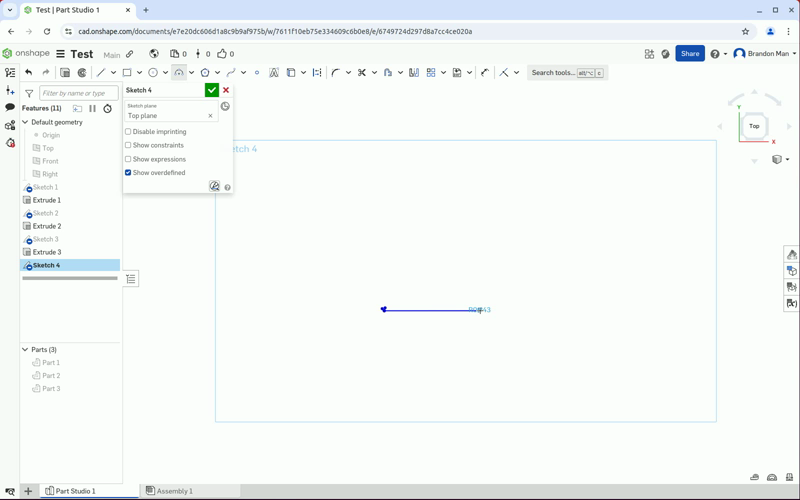
scroll(6)
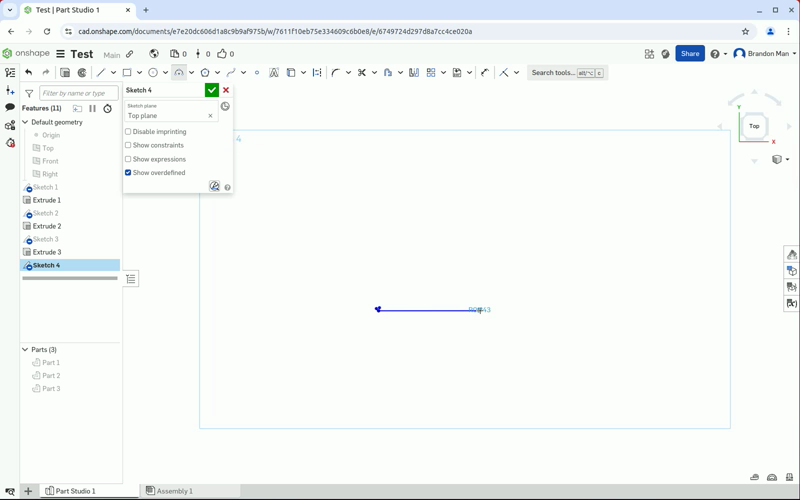
scroll(6)
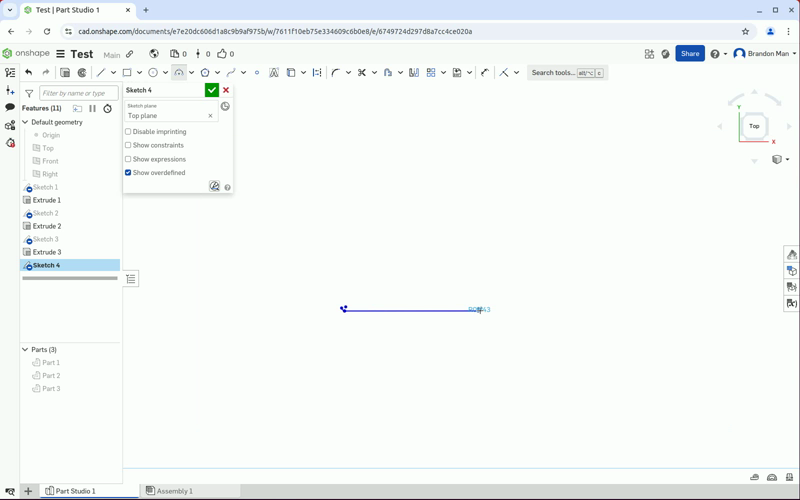
scroll(6)
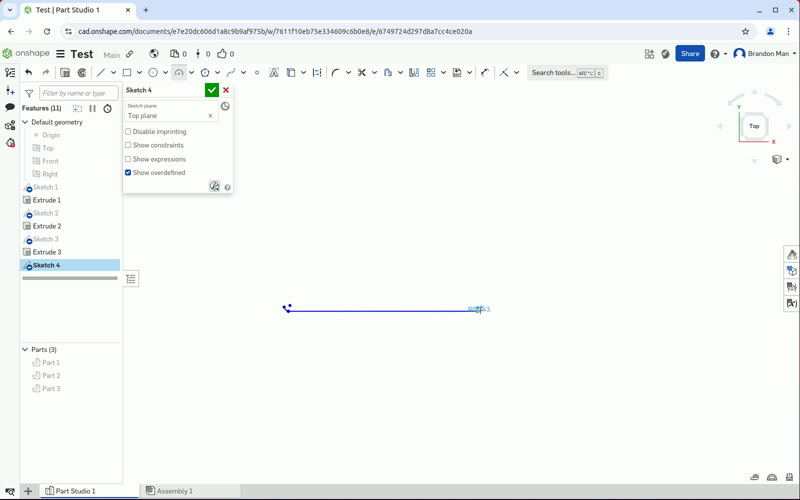
scroll(6)
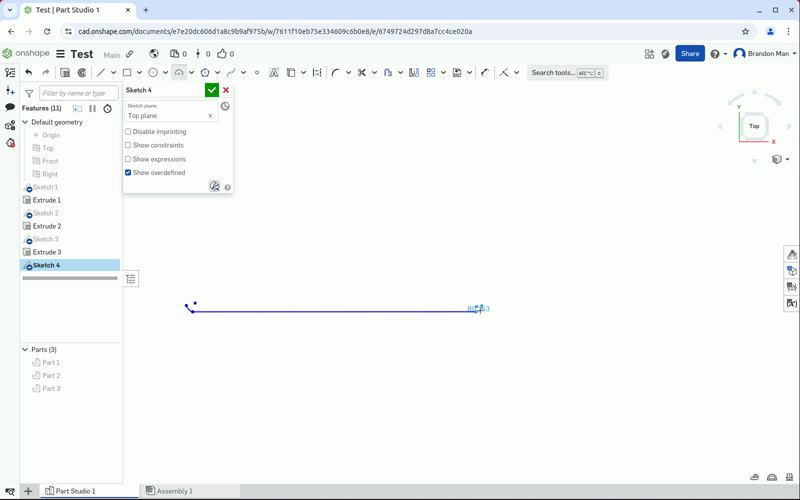
scroll(6)
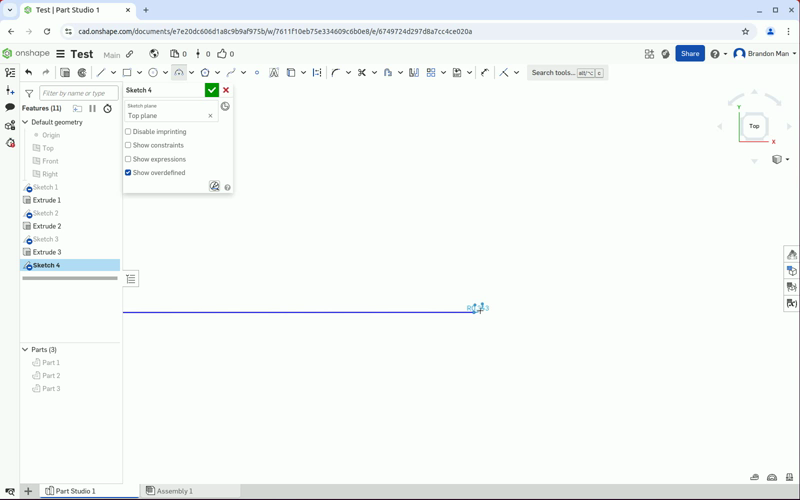
scroll(6)
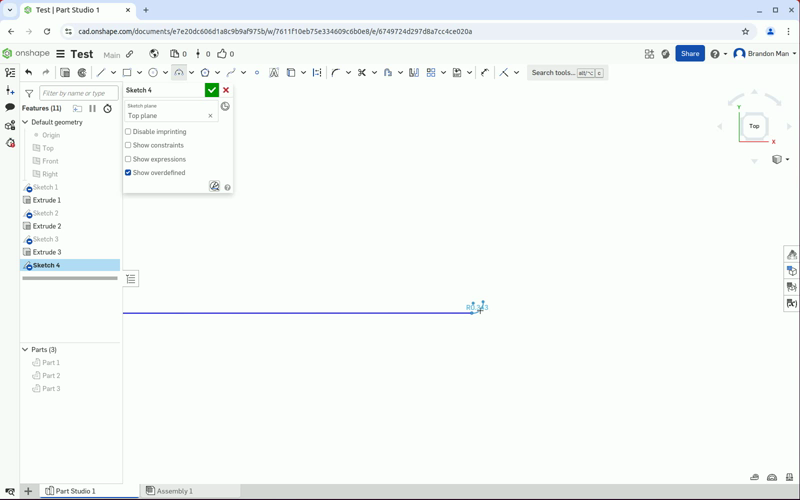
scroll(6)
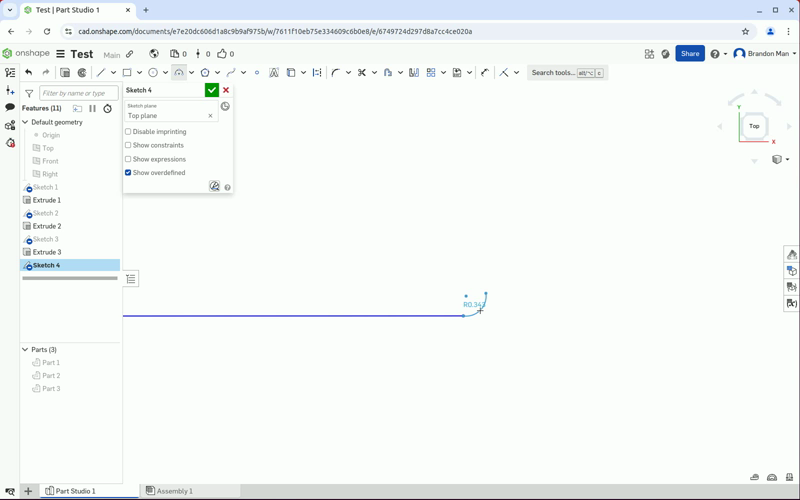
click(480, 310)
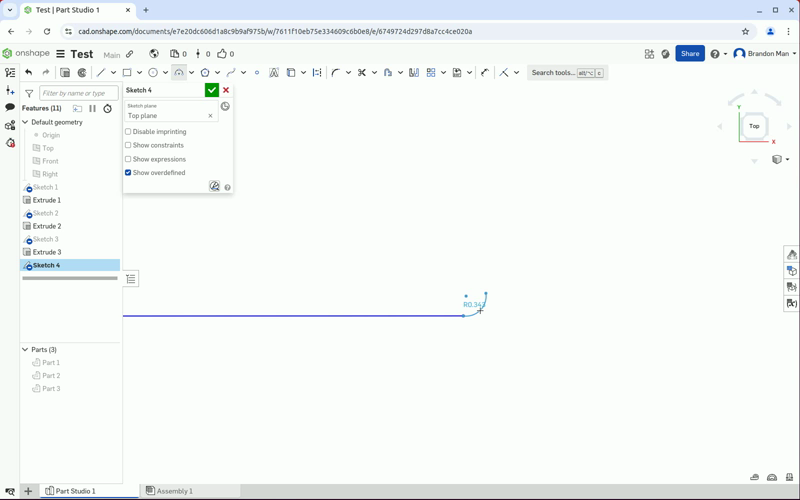
scroll(-6)
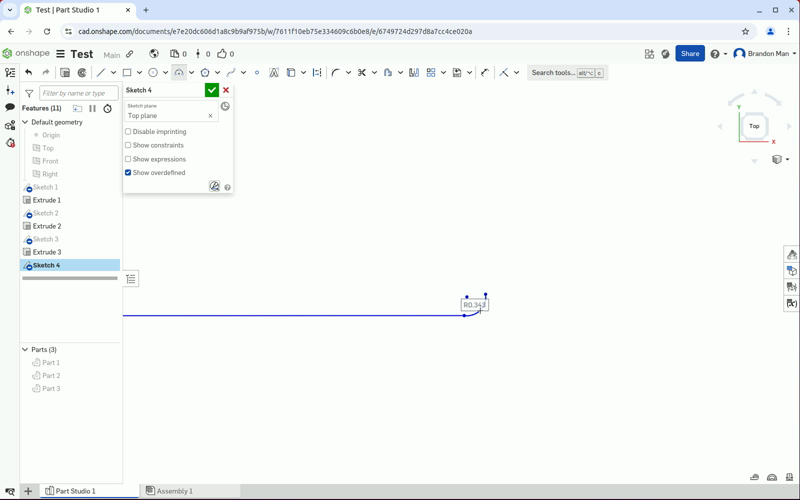
scroll(-6)
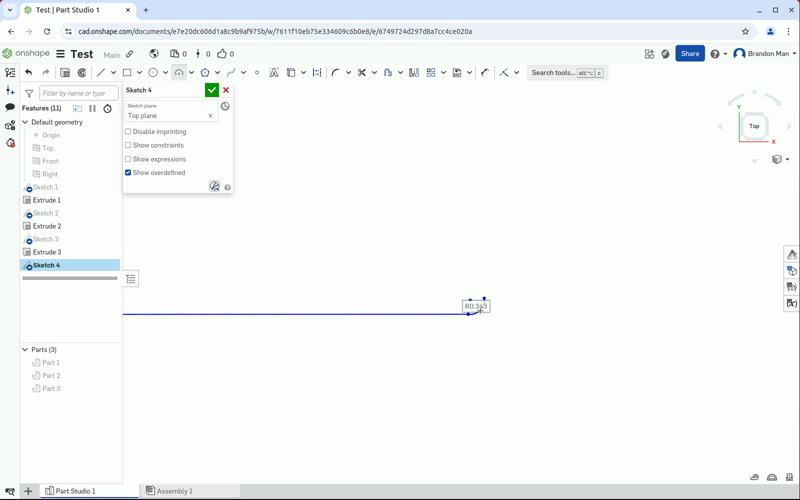
scroll(-6)
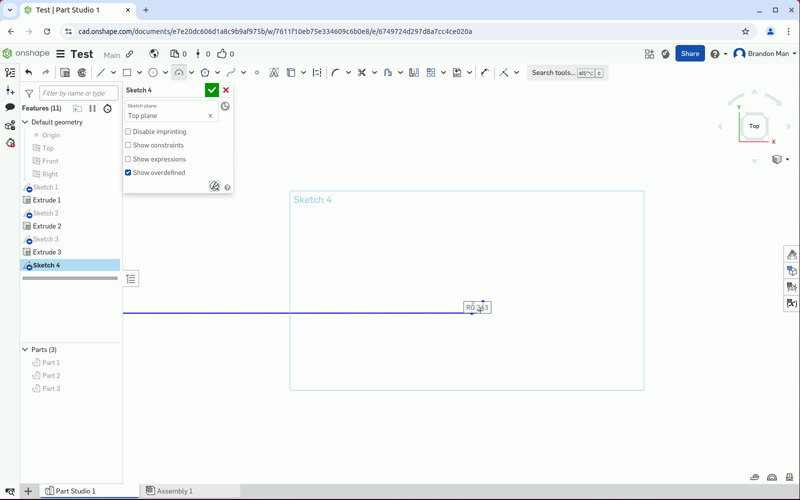
scroll(-6)
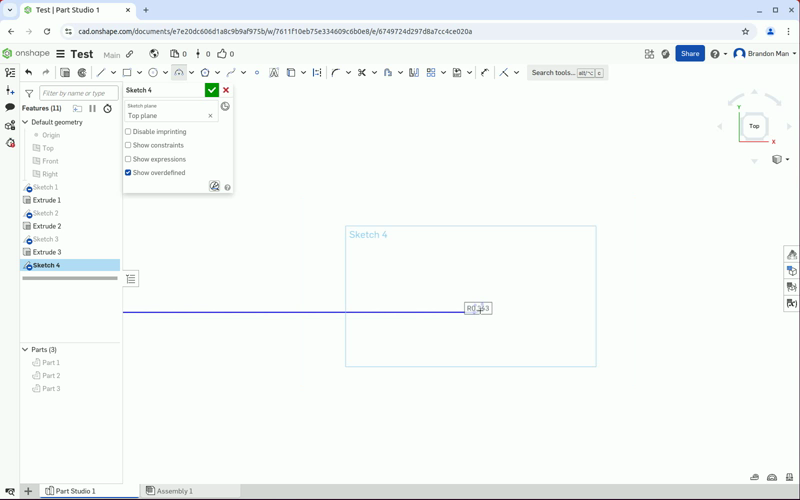
scroll(-6)
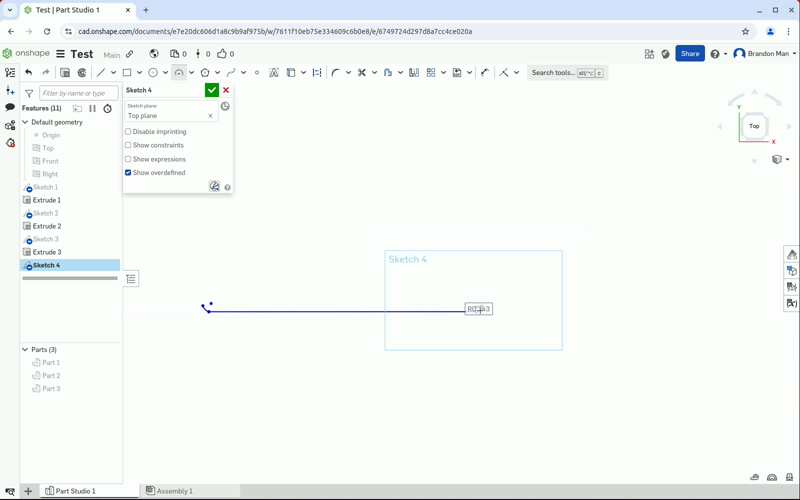
scroll(-6)
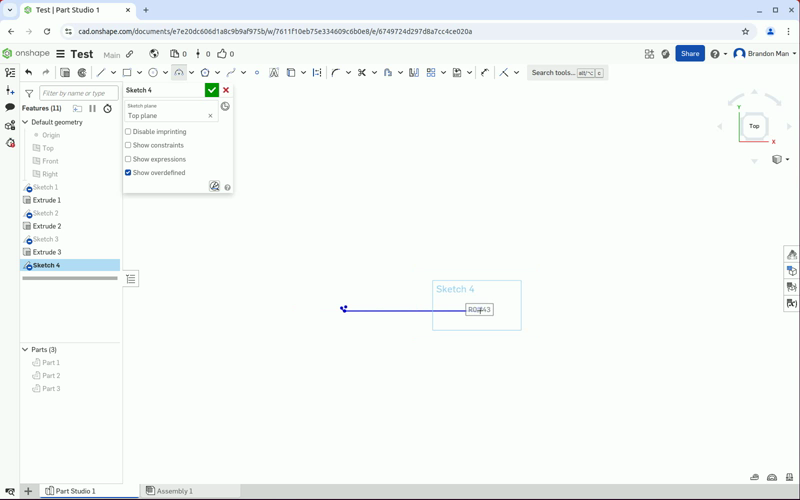
scroll(-6)
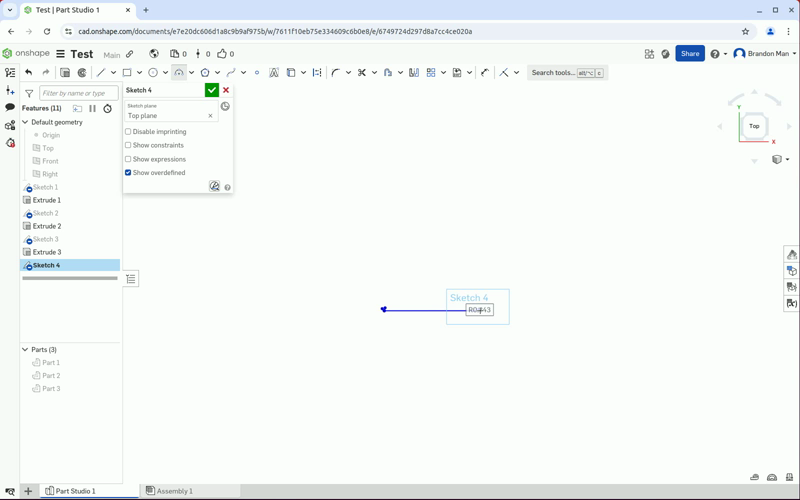
key_up(shift)
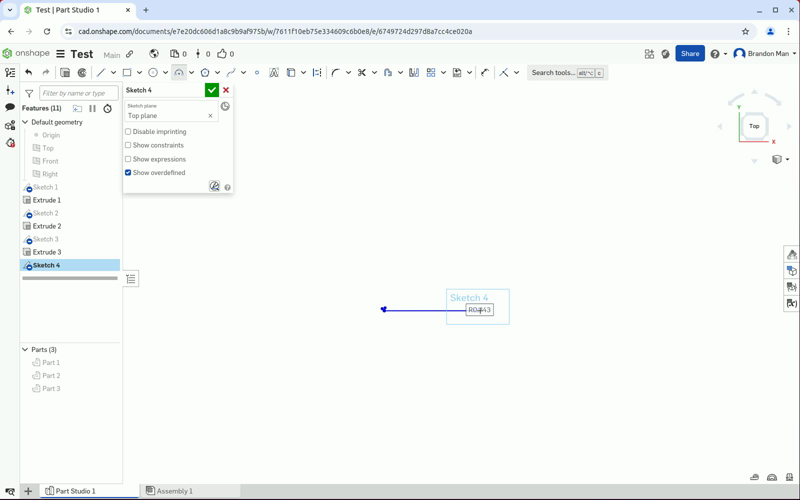
key(esc)
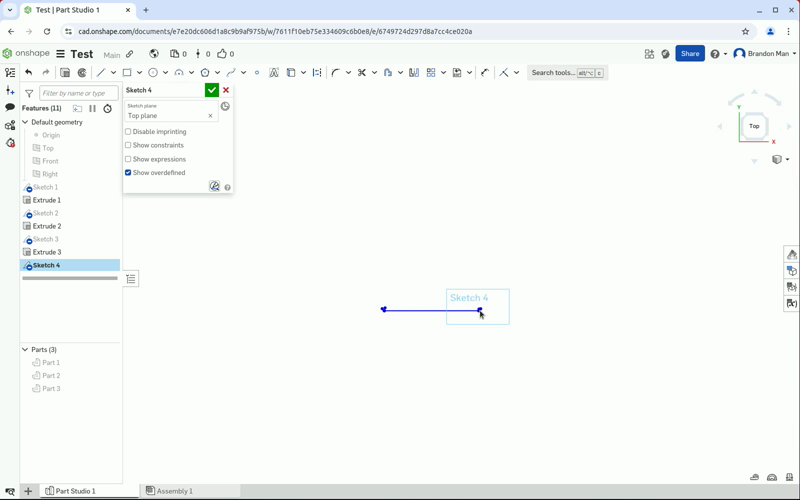
key(l)
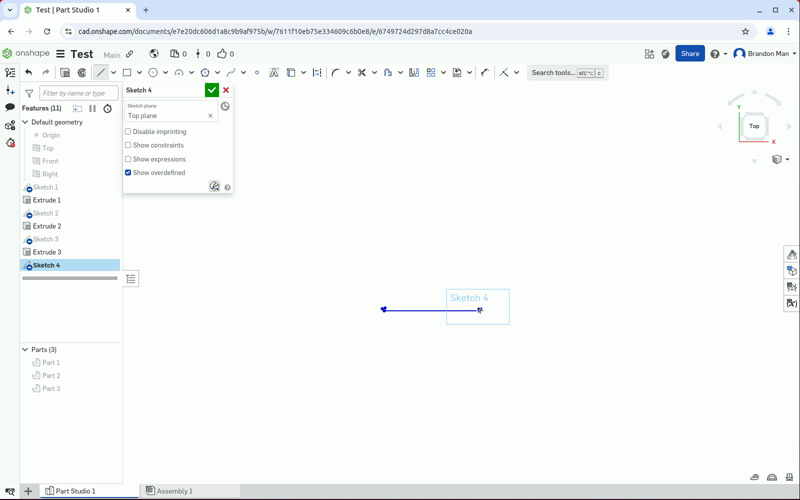
mouse_move(480, 308)
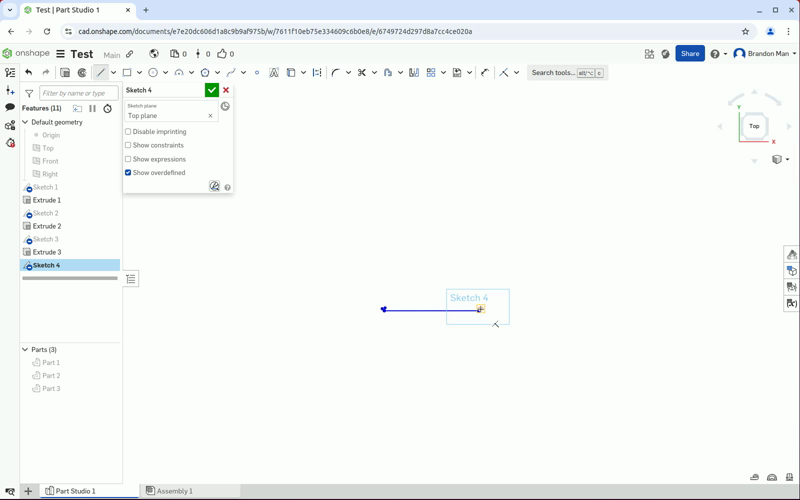
scroll(6)
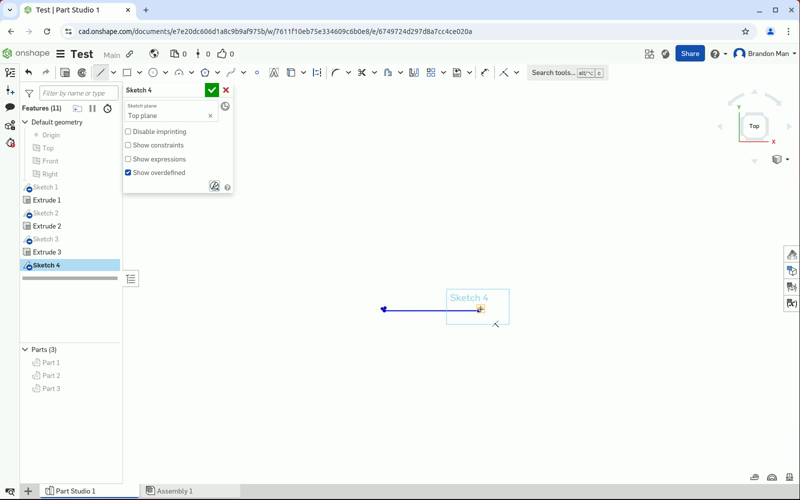
scroll(6)
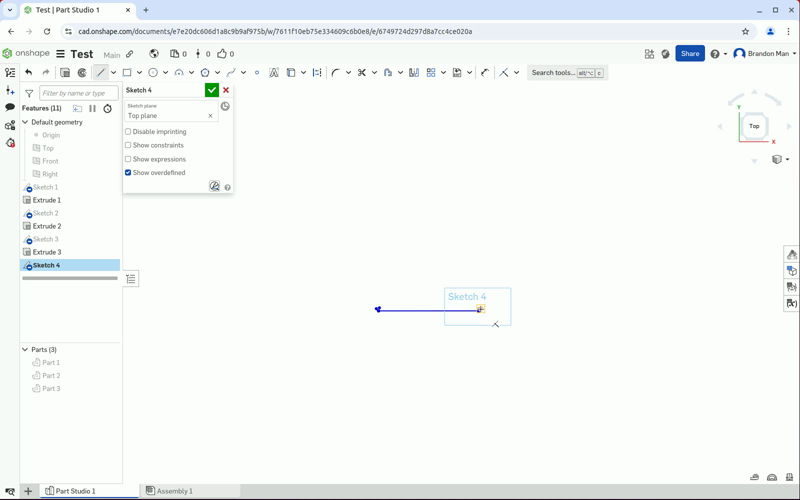
scroll(6)
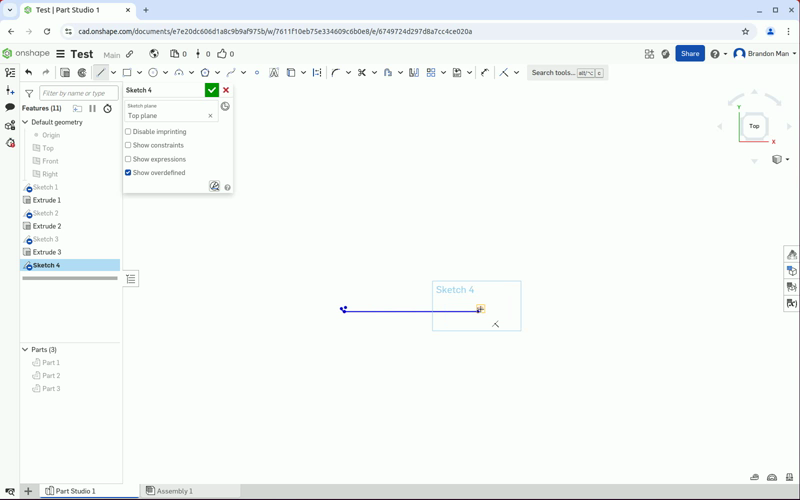
scroll(6)
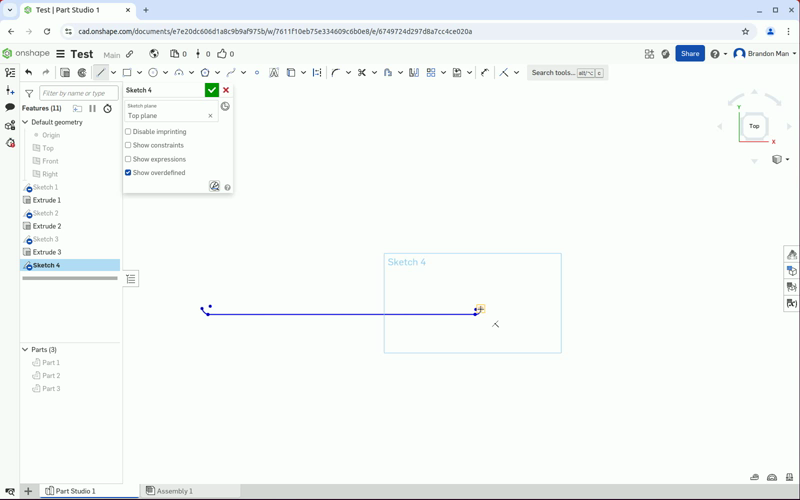
scroll(6)
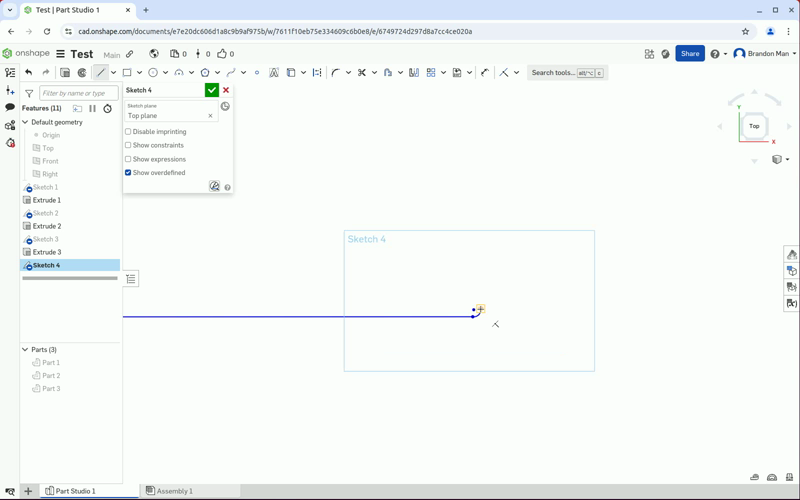
scroll(6)
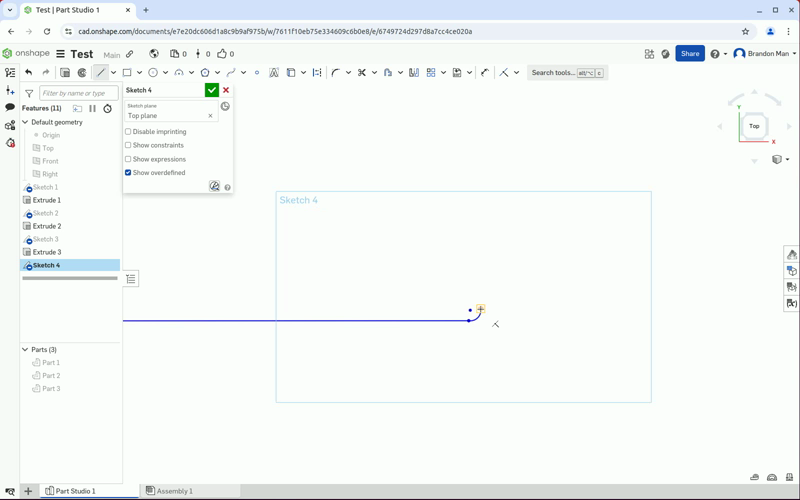
scroll(6)
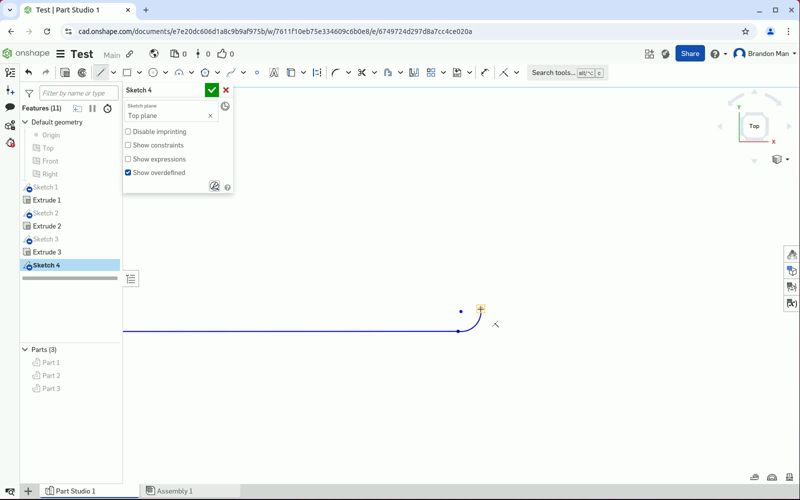
click(480, 308)
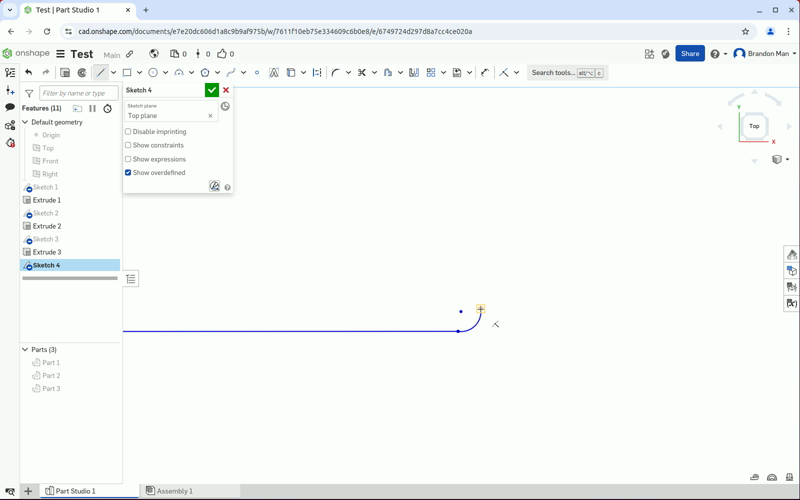
scroll(-6)
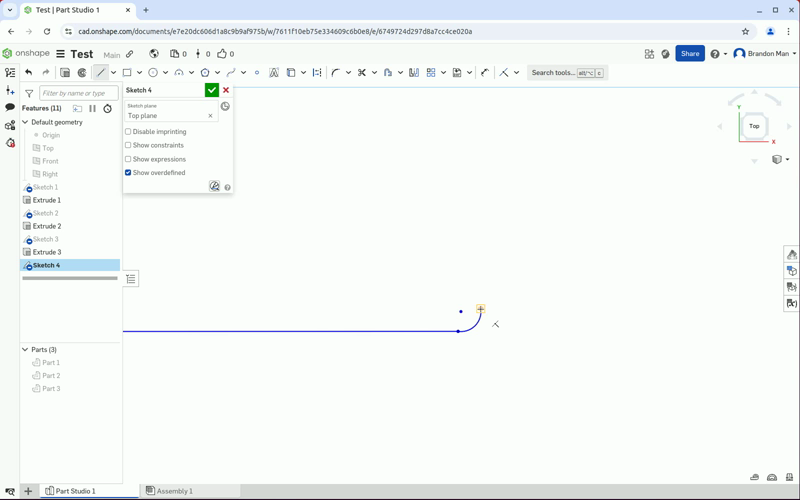
scroll(-6)
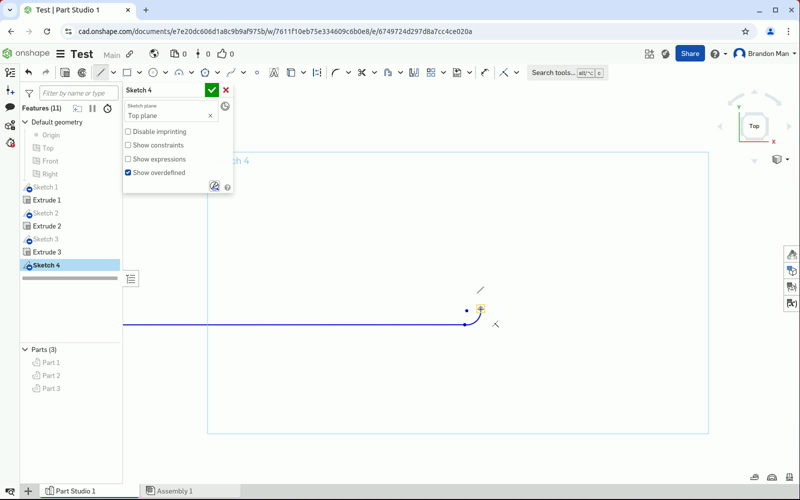
scroll(-6)
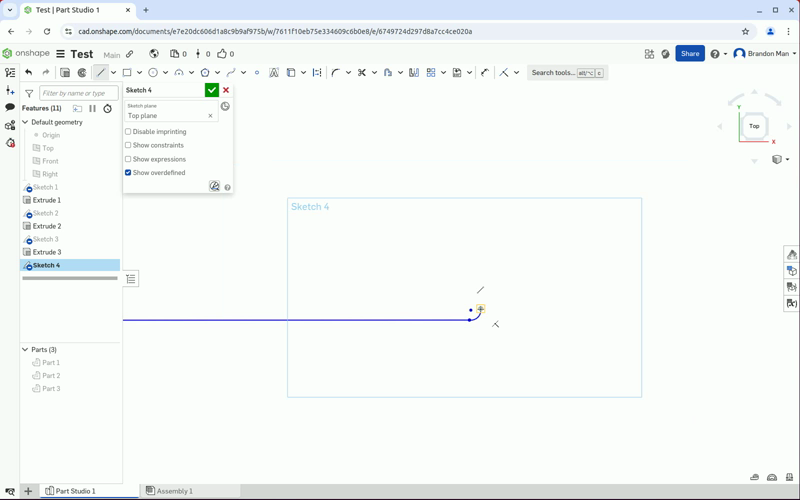
scroll(-6)
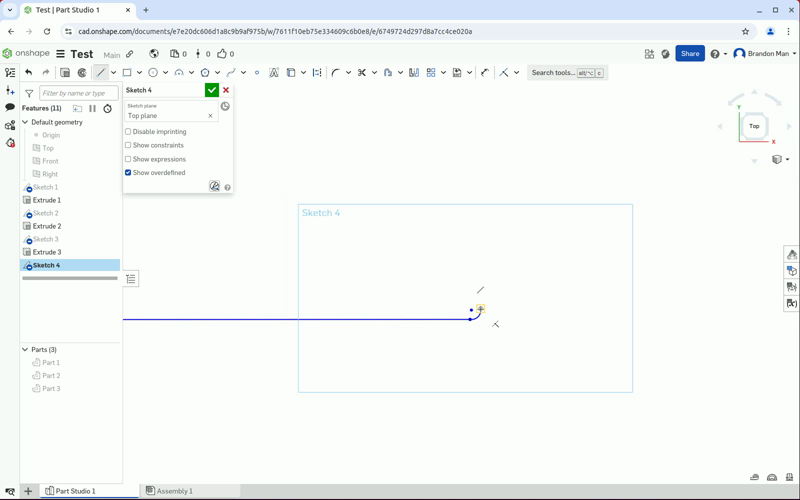
scroll(-6)
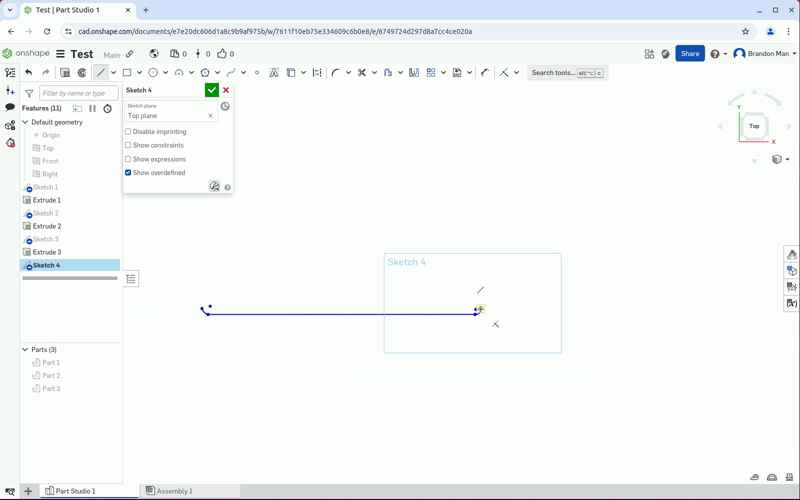
scroll(-6)
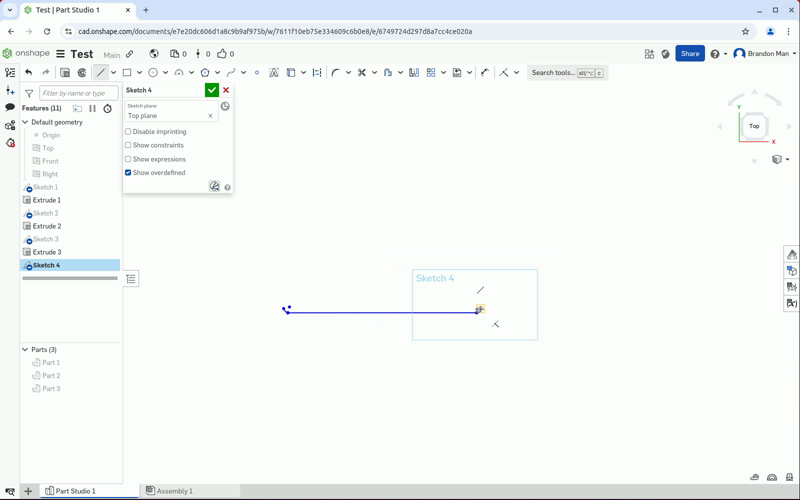
scroll(-6)
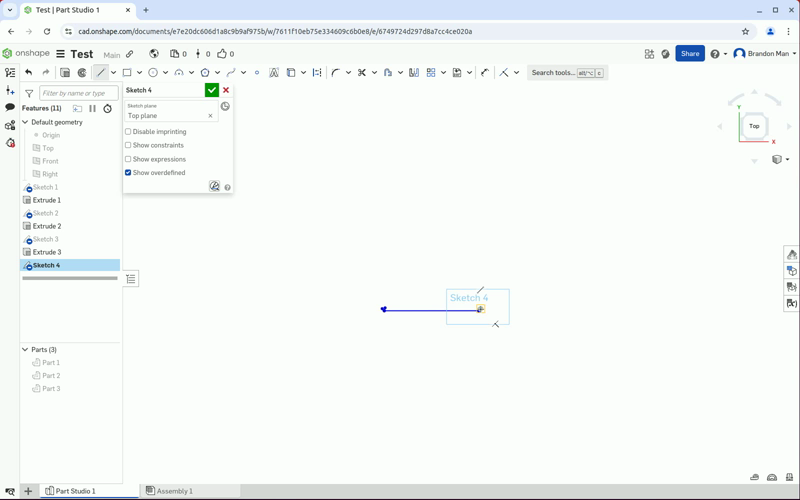
key_down(shift)
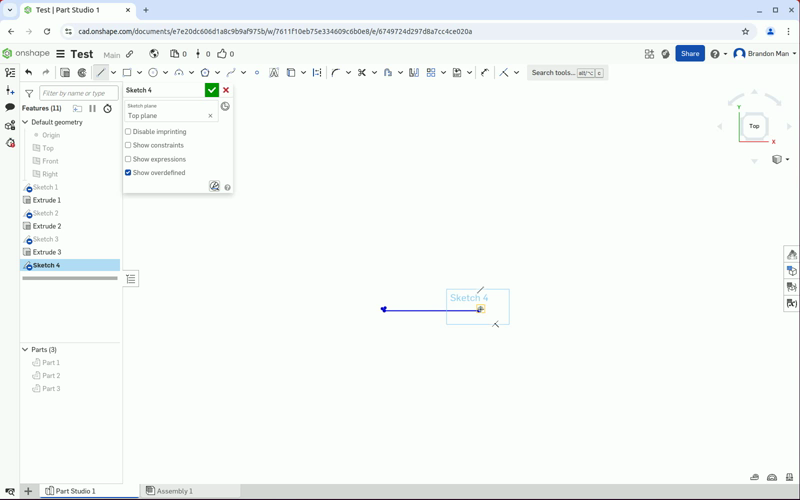
mouse_move(510, 308)
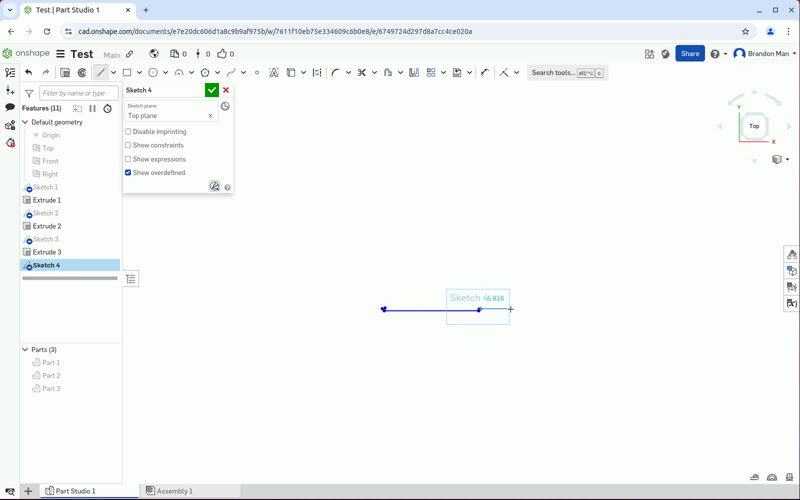
mouse_move(480, 306)
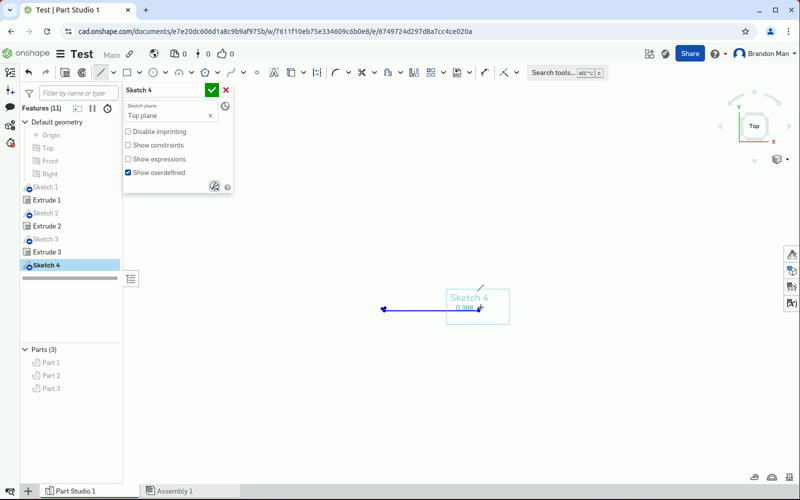
scroll(6)
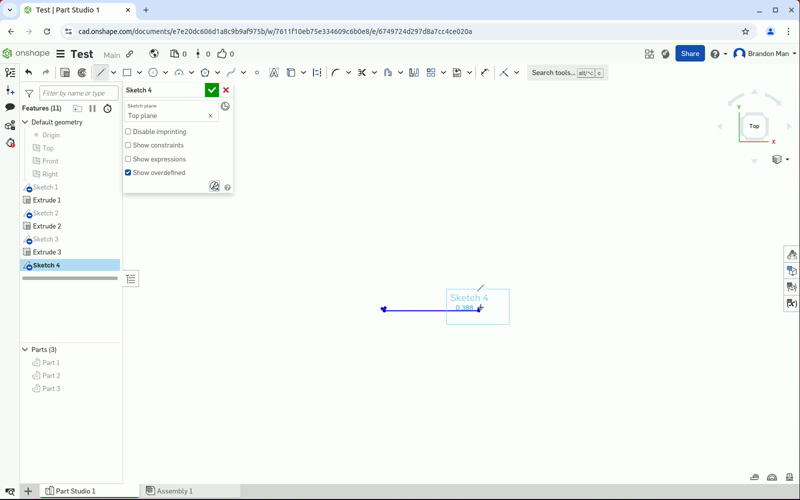
scroll(6)
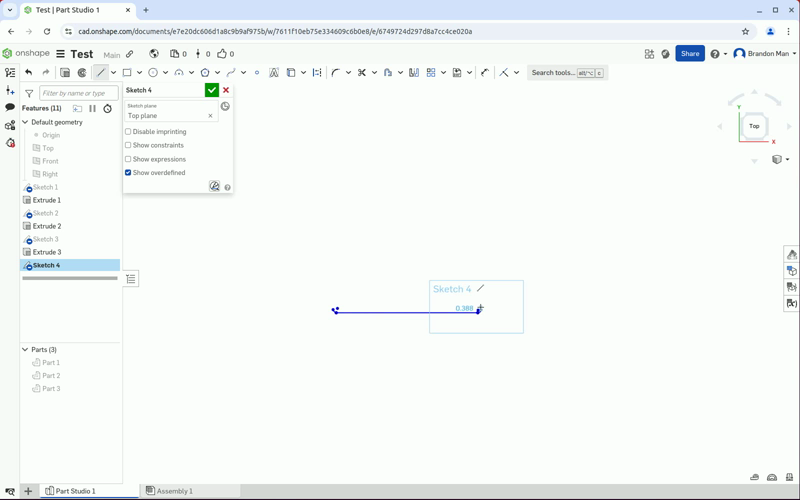
scroll(6)
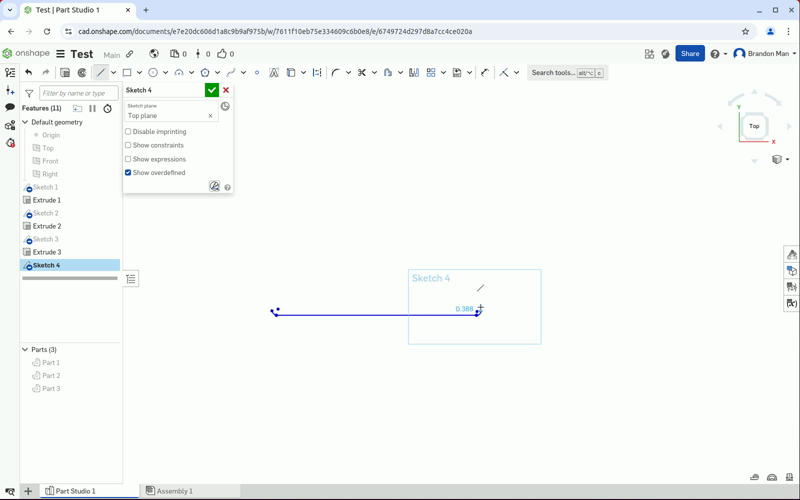
scroll(6)
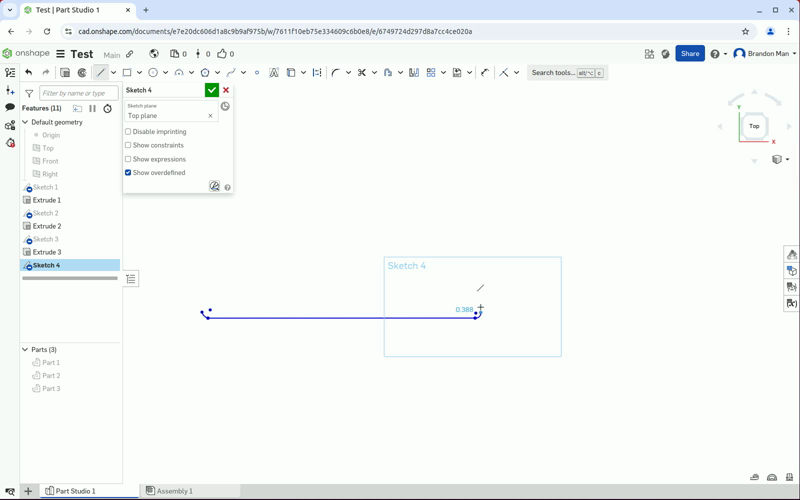
scroll(6)
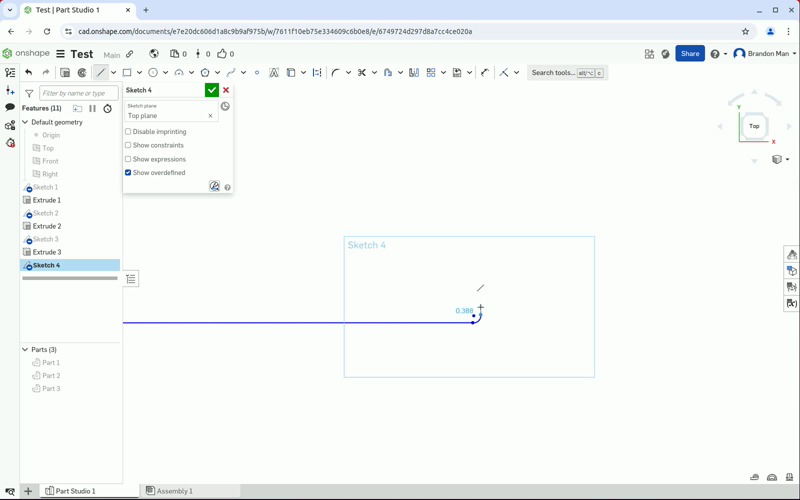
scroll(6)
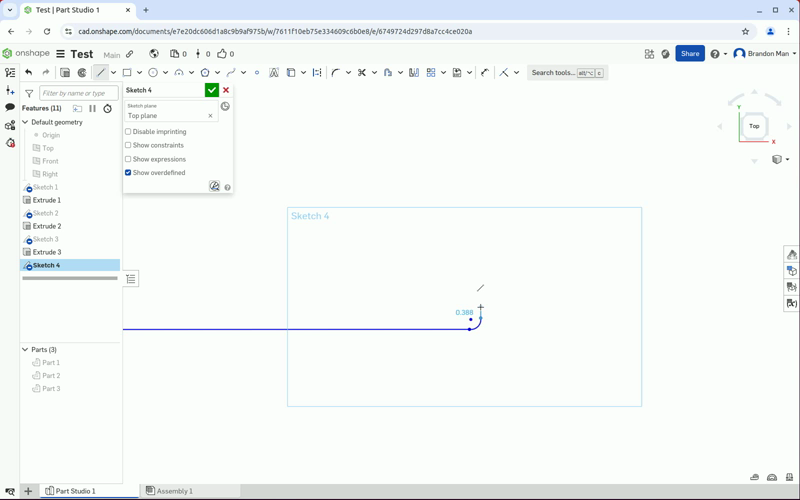
scroll(6)
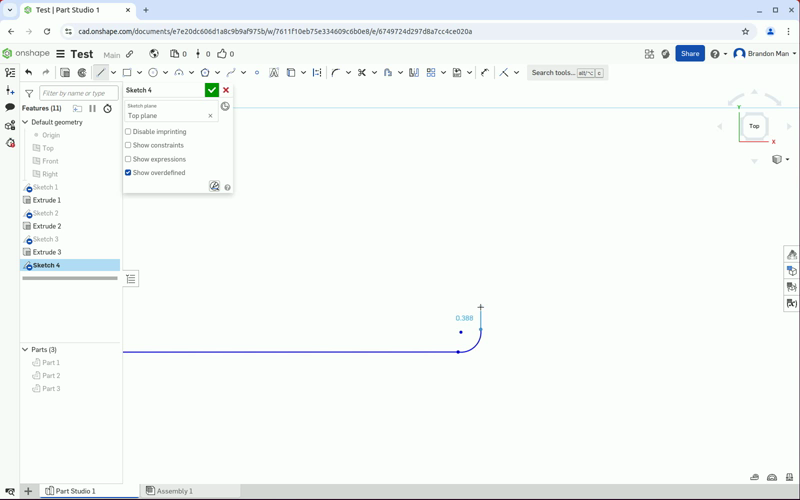
click(480, 306)
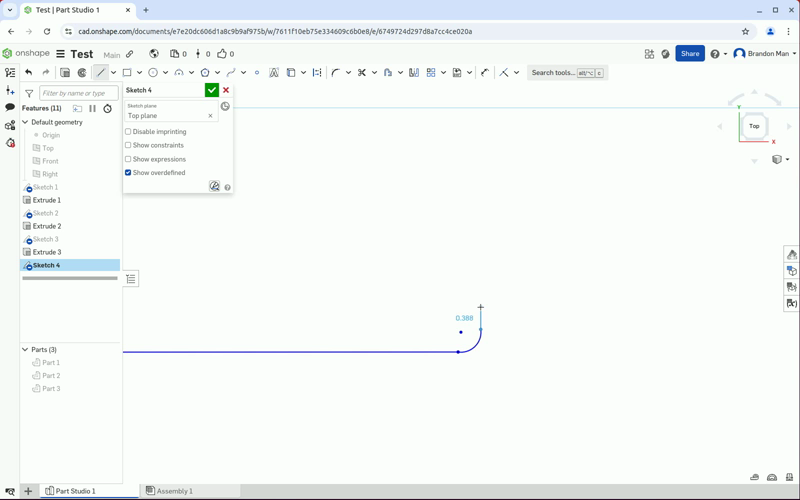
scroll(-6)
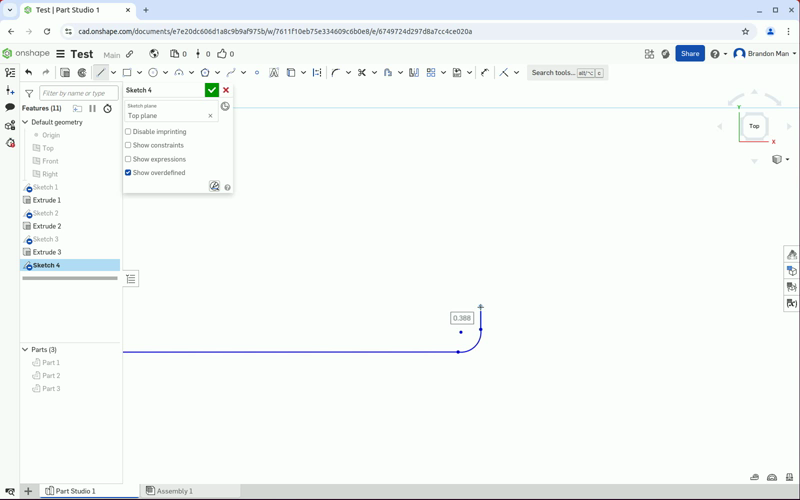
scroll(-6)
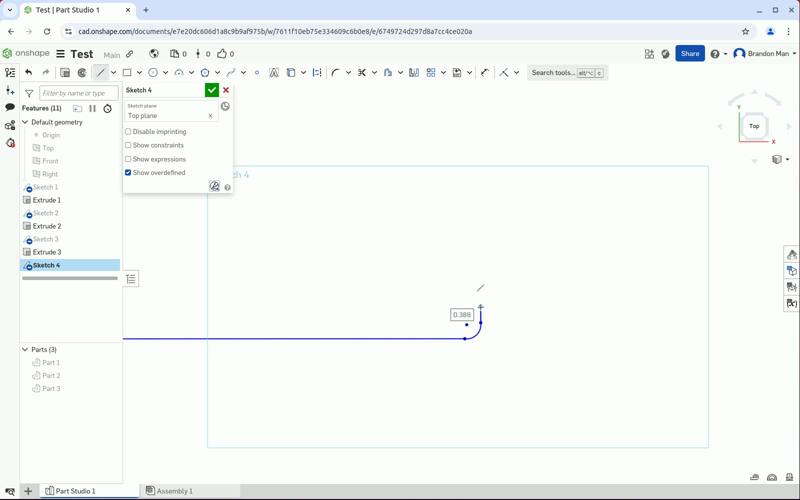
scroll(-6)
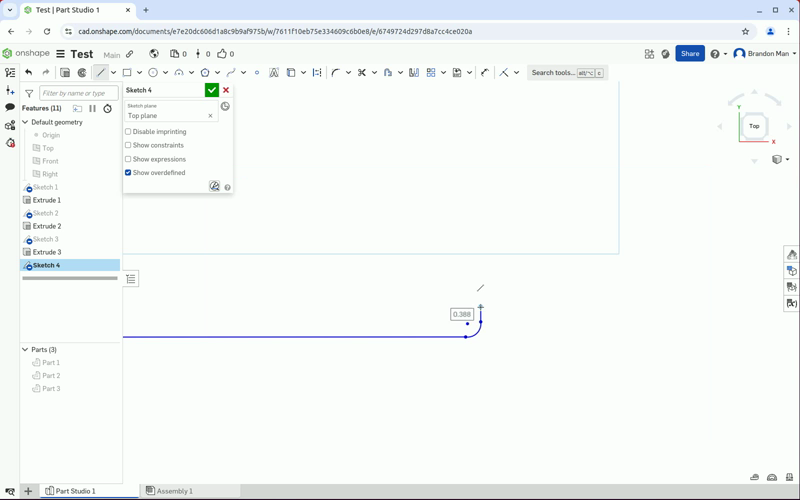
scroll(-6)
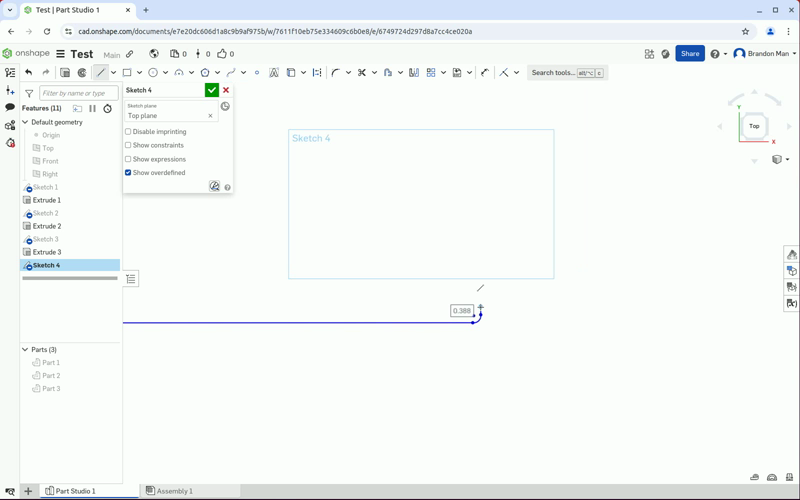
scroll(-6)
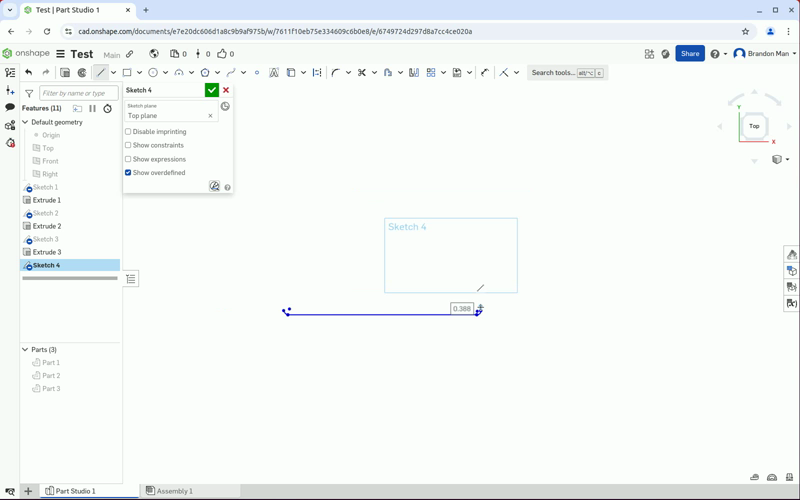
scroll(-6)
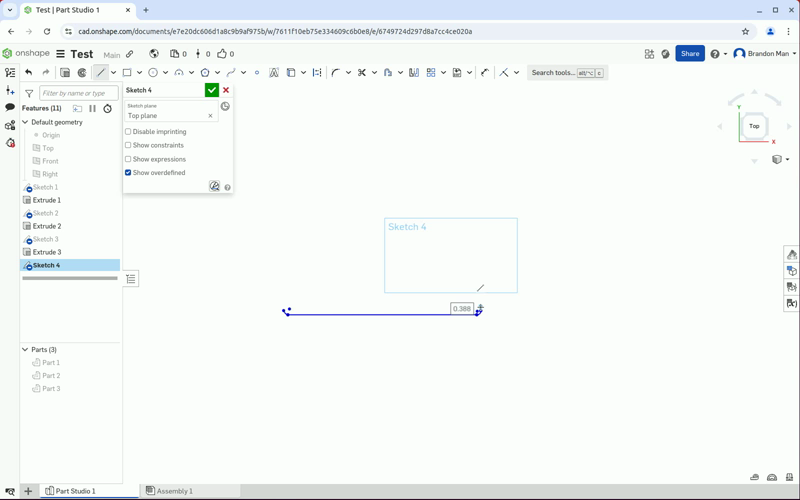
scroll(-6)
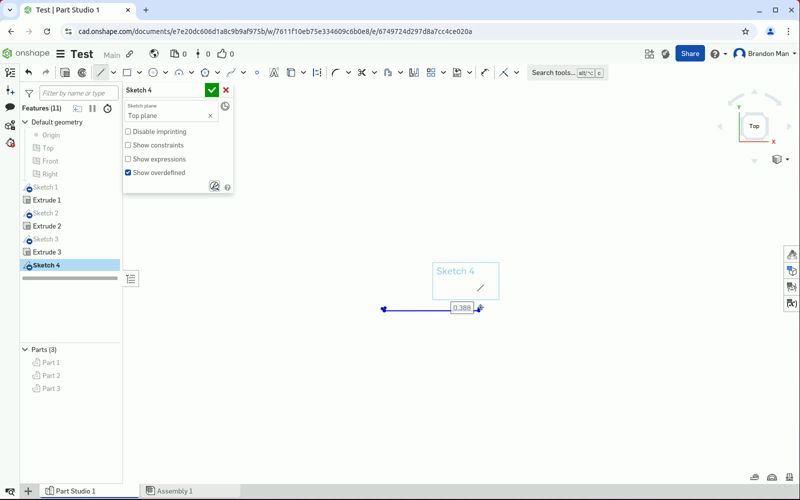
key_up(shift)
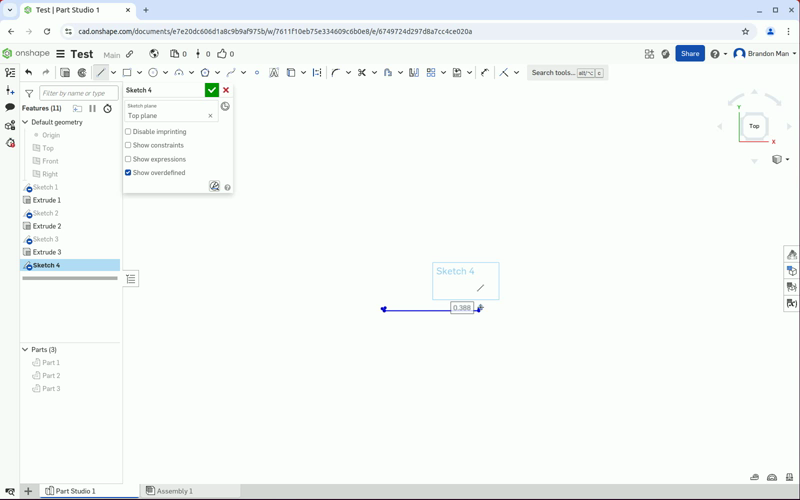
key(esc)
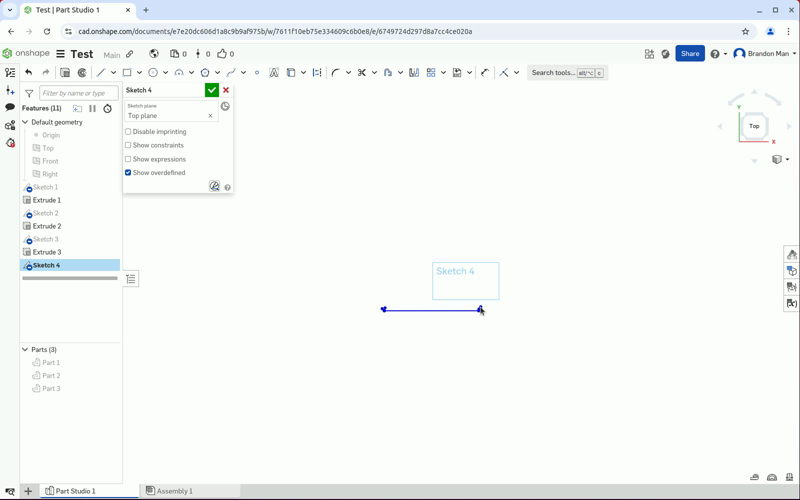
key(a)
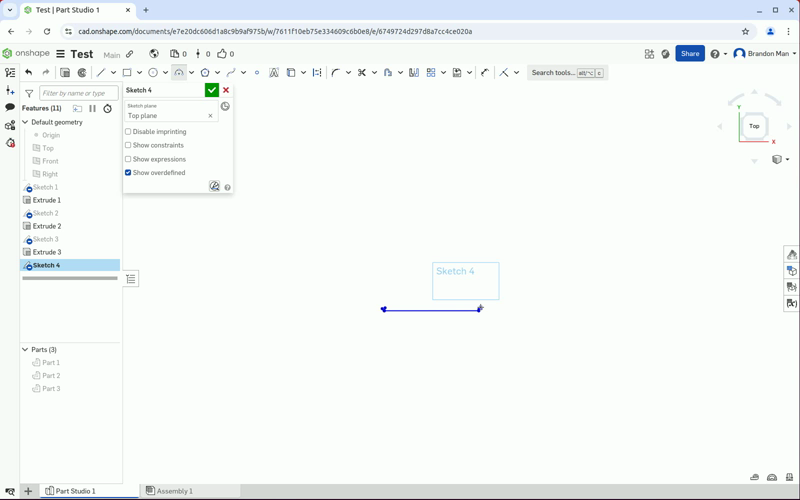
mouse_move(480, 306)
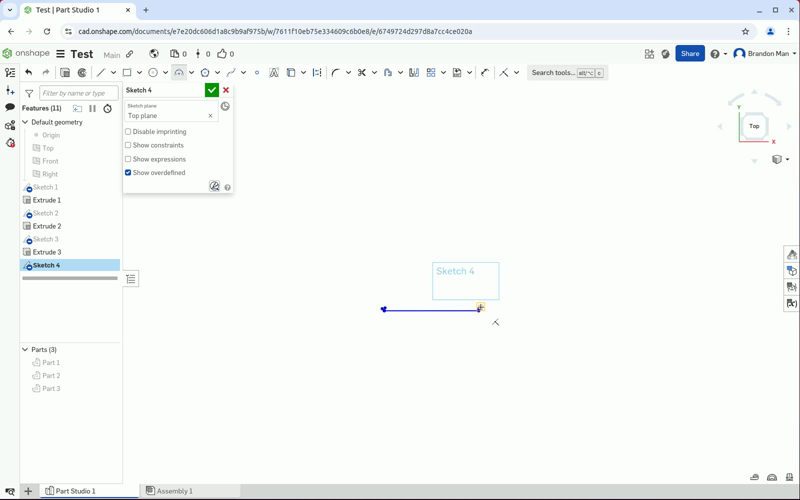
scroll(6)
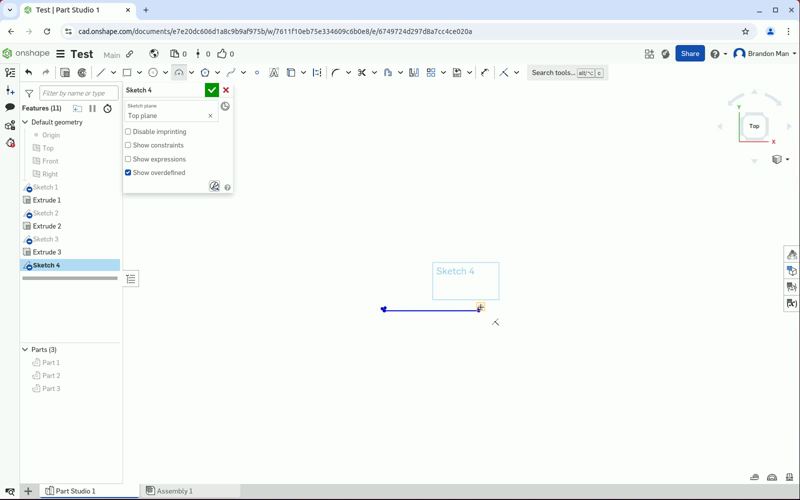
scroll(6)
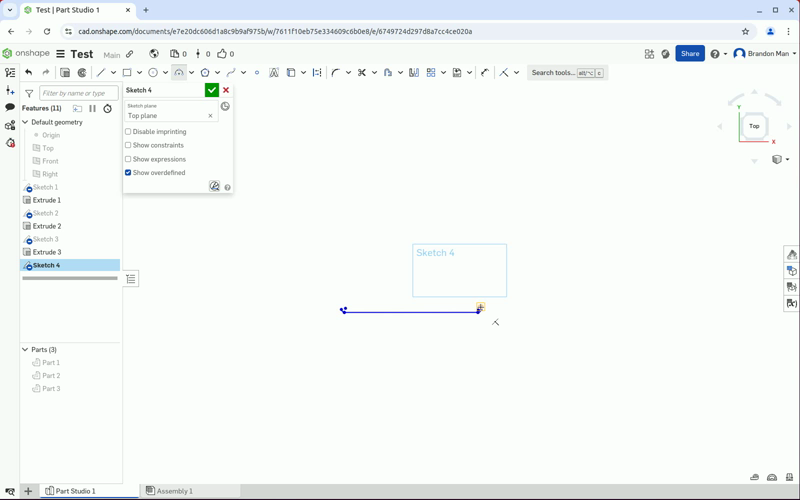
scroll(6)
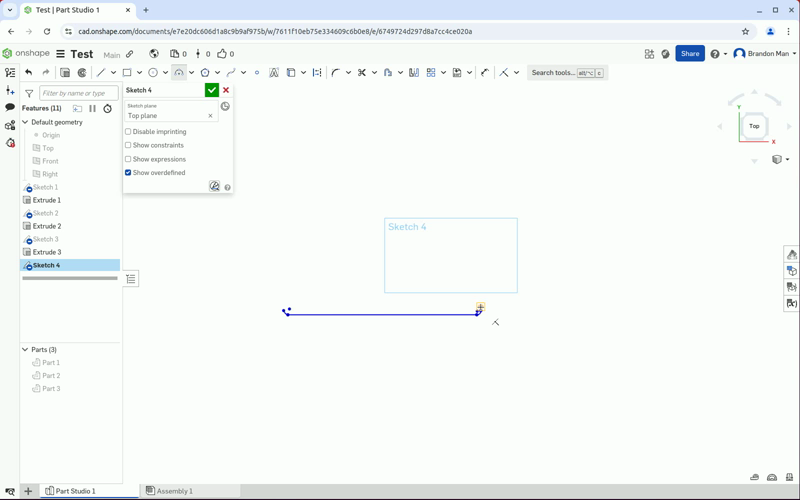
scroll(6)
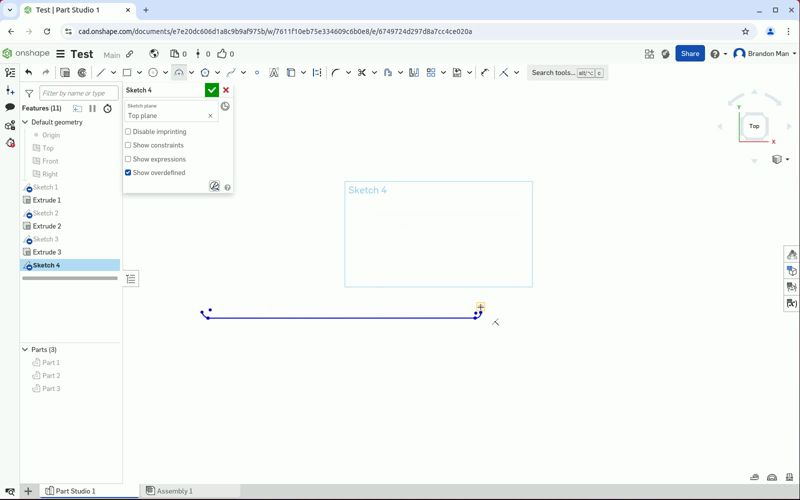
scroll(6)
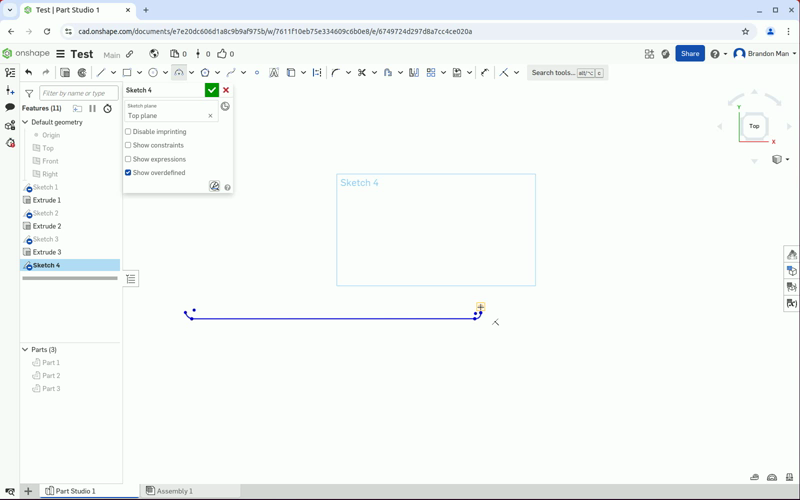
scroll(6)
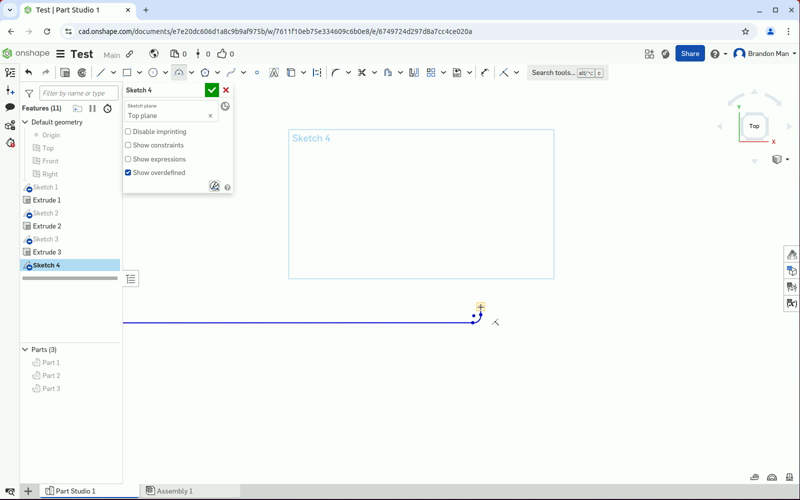
scroll(6)
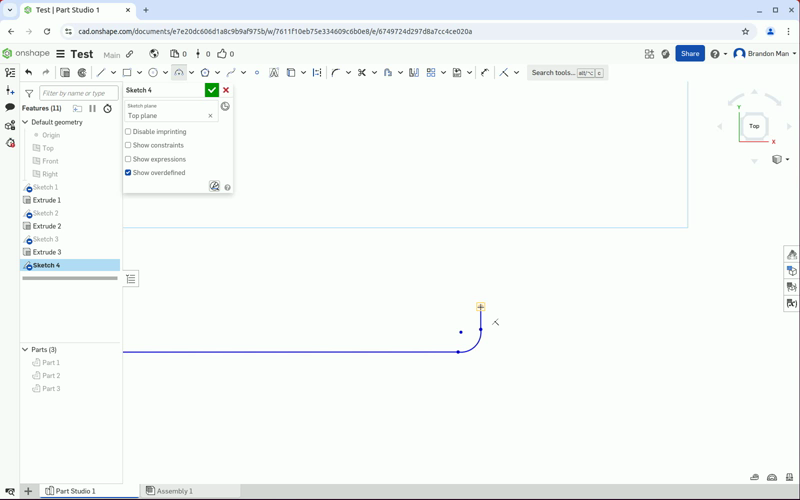
click(480, 306)
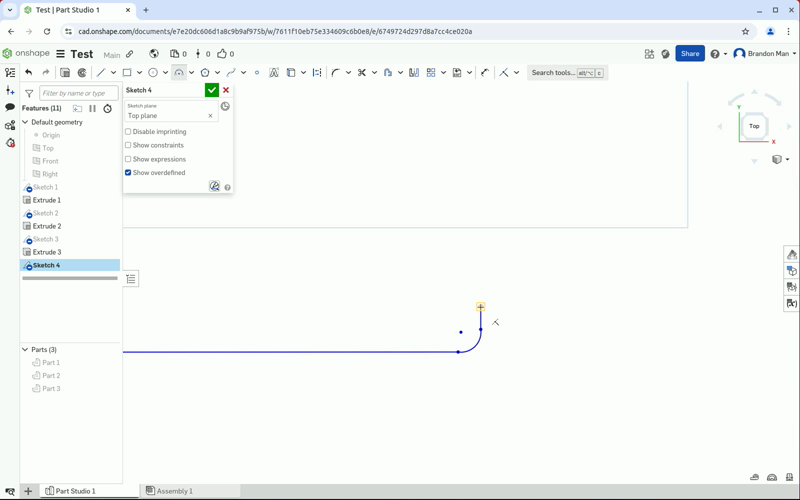
scroll(-6)
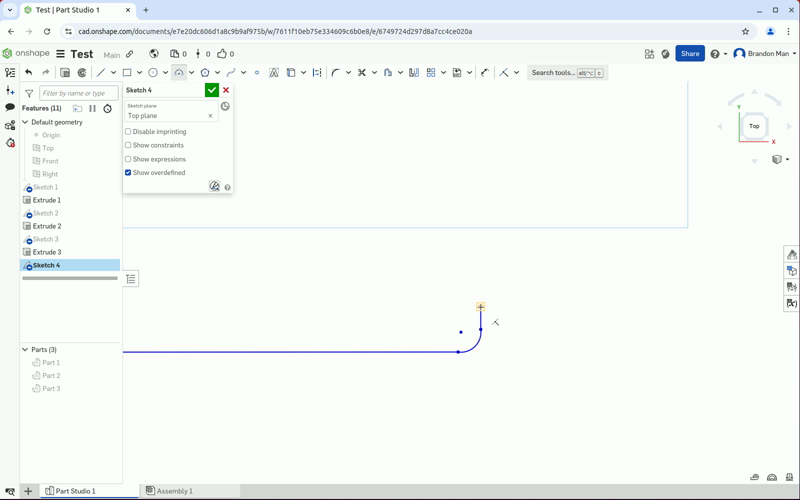
scroll(-6)
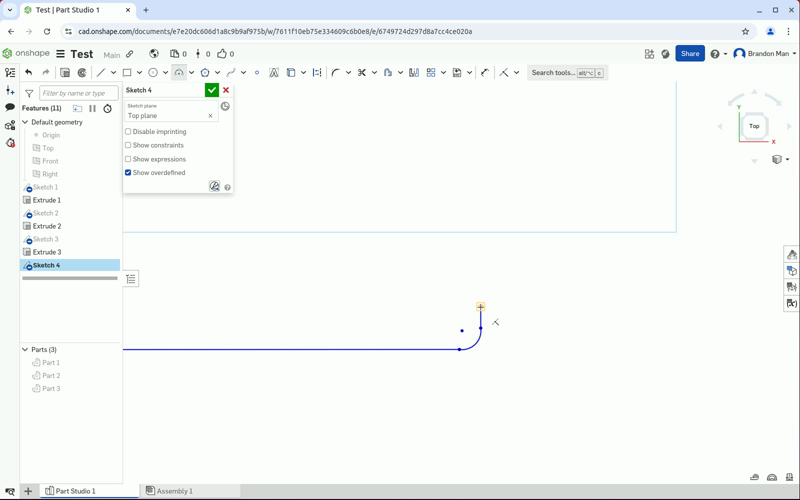
scroll(-6)
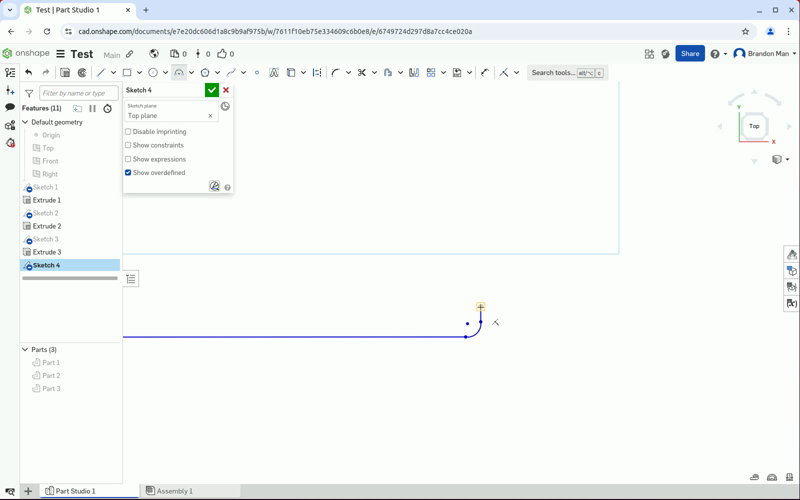
scroll(-6)
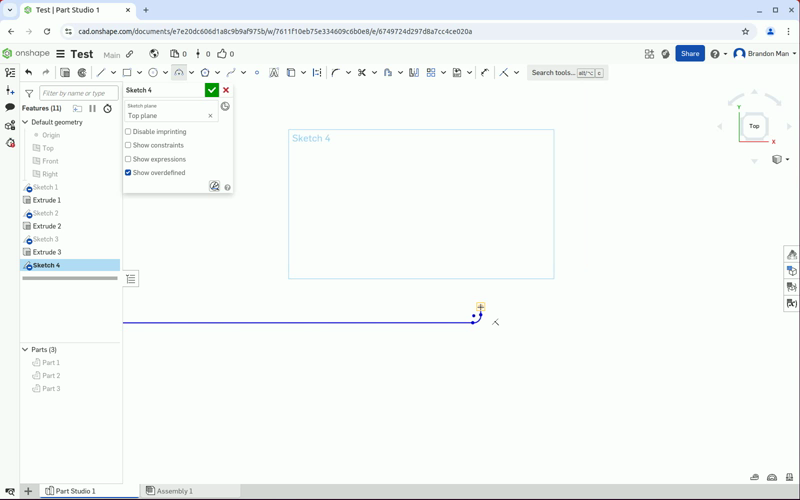
scroll(-6)
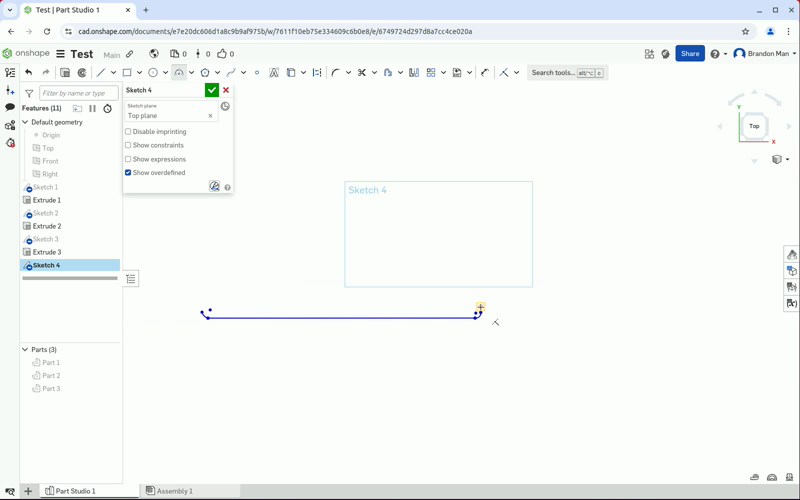
scroll(-6)
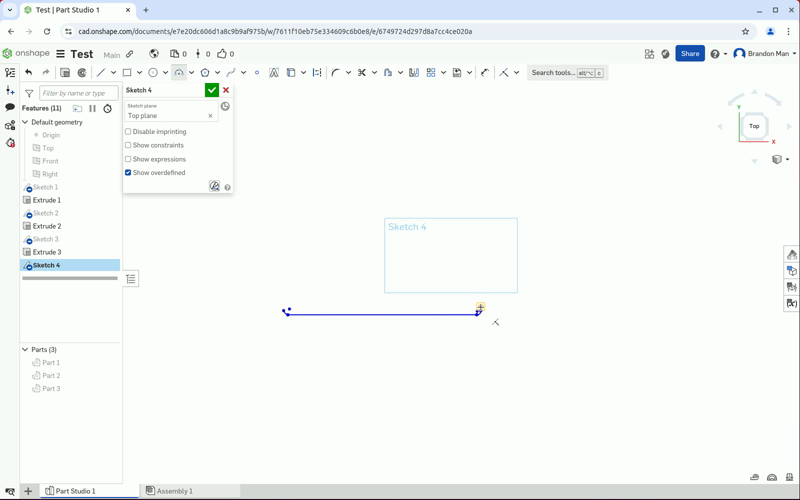
scroll(-6)
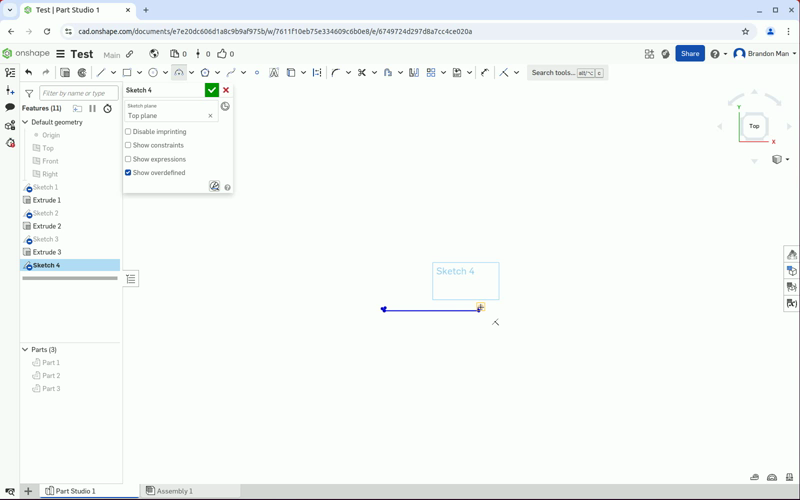
key_down(shift)
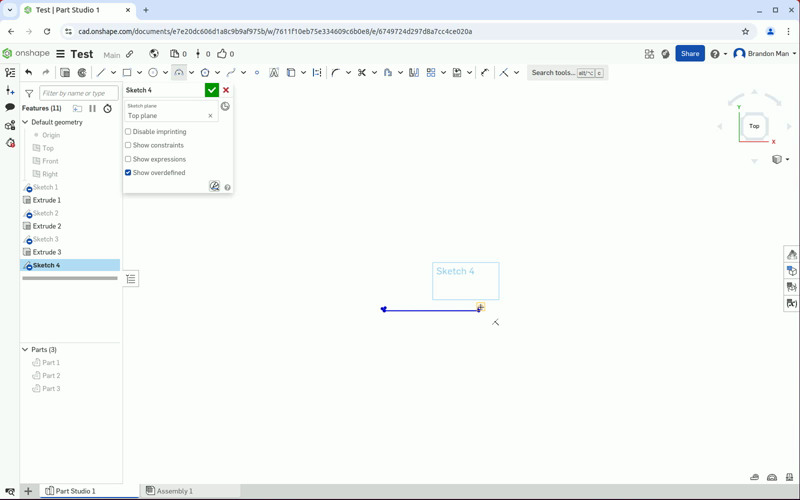
mouse_move(478, 303)
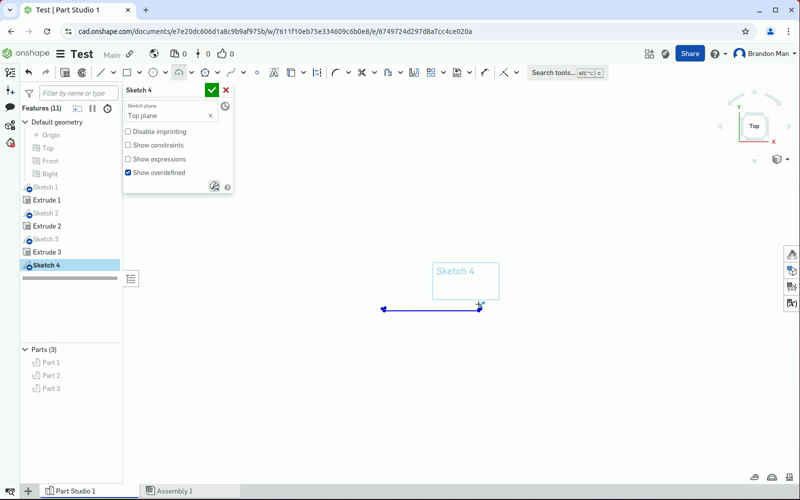
scroll(6)
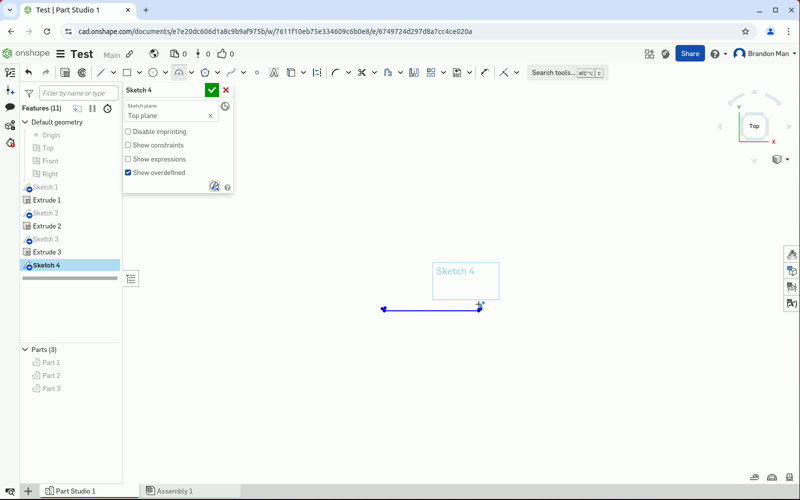
scroll(6)
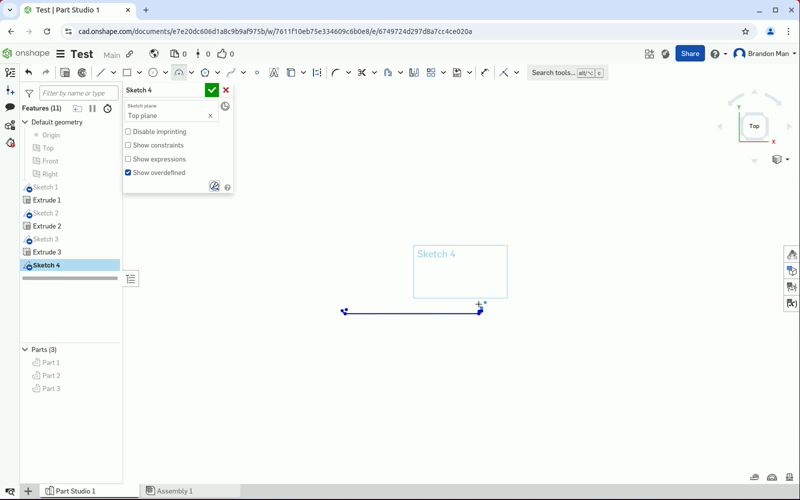
scroll(6)
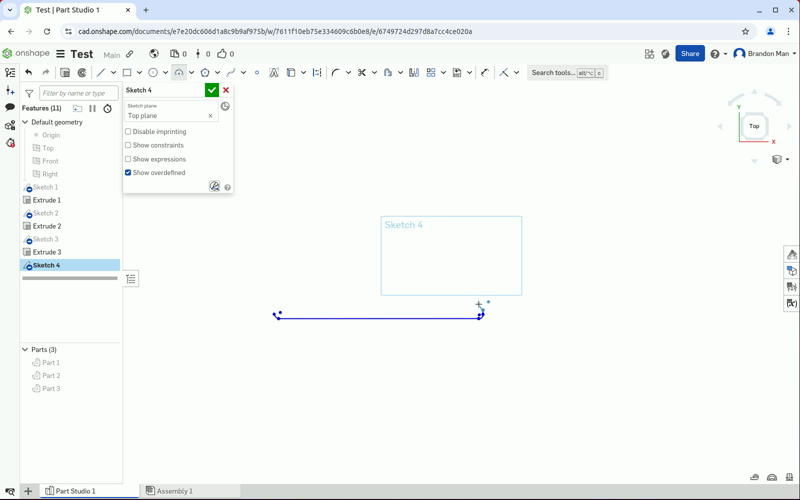
scroll(6)
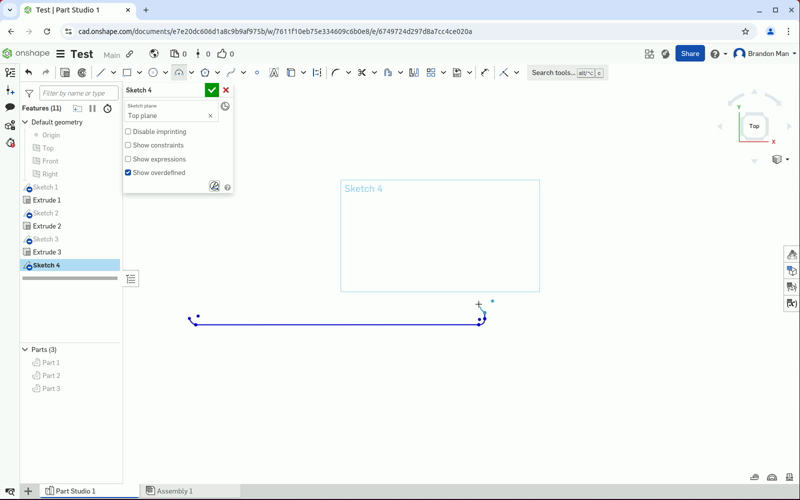
scroll(6)
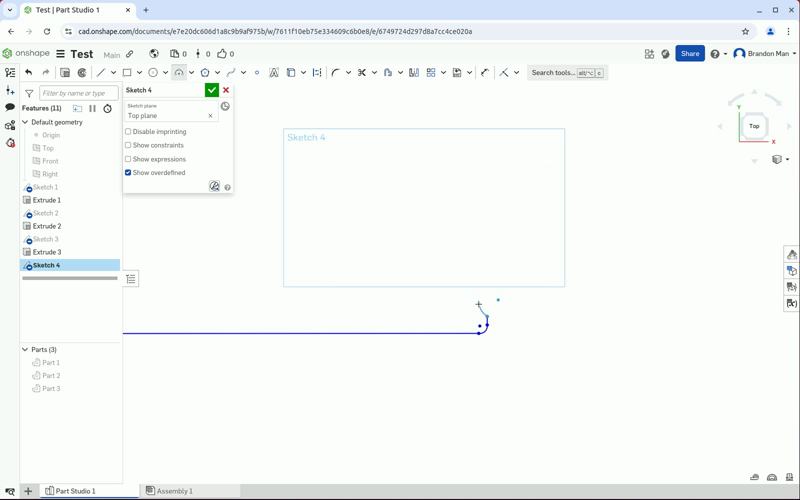
scroll(6)
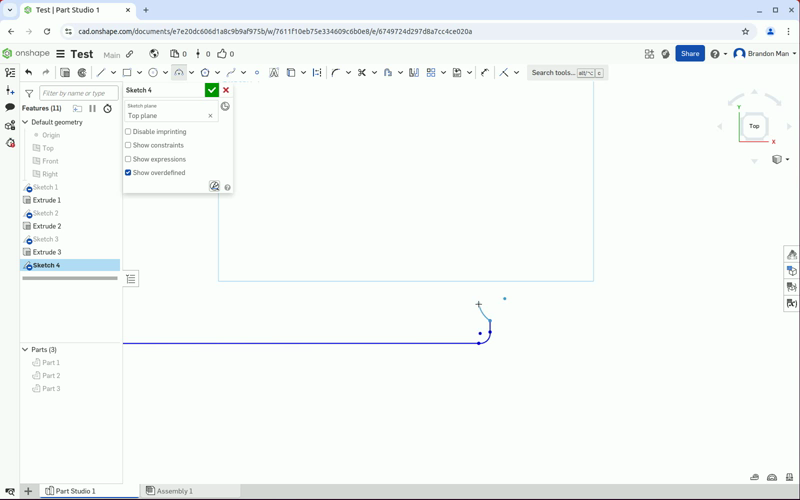
scroll(6)
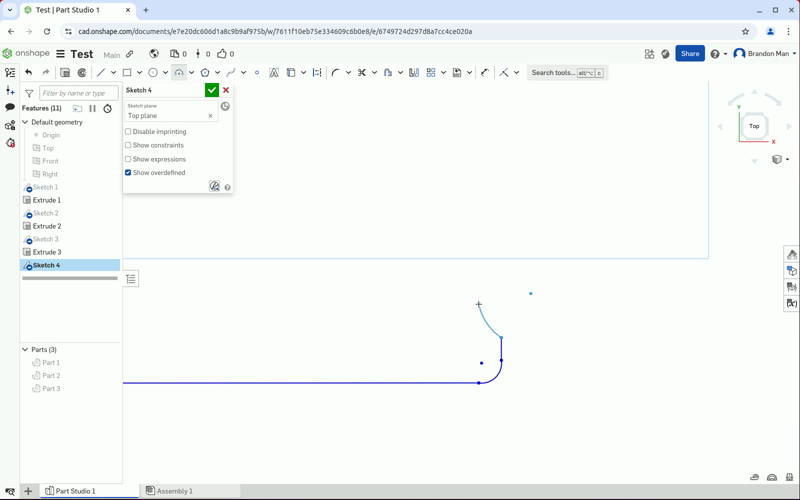
click(478, 303)
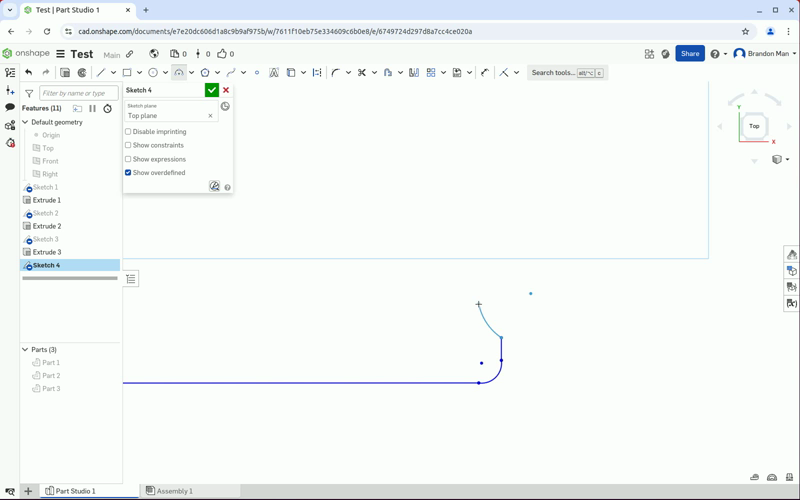
scroll(-6)
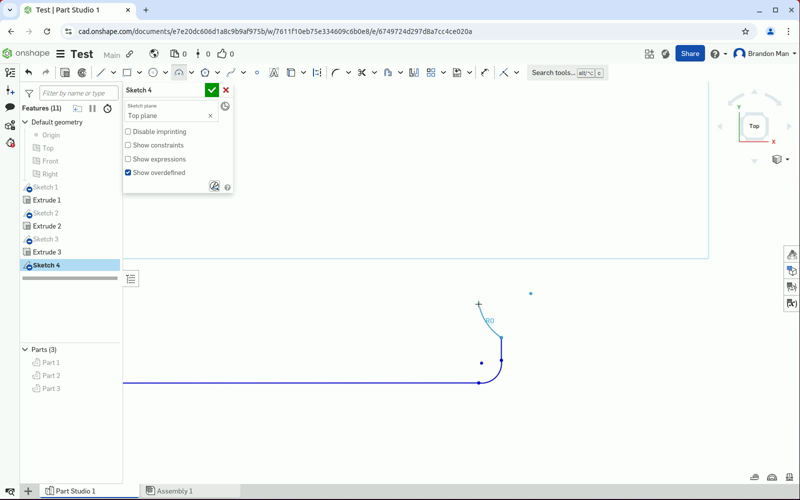
scroll(-6)
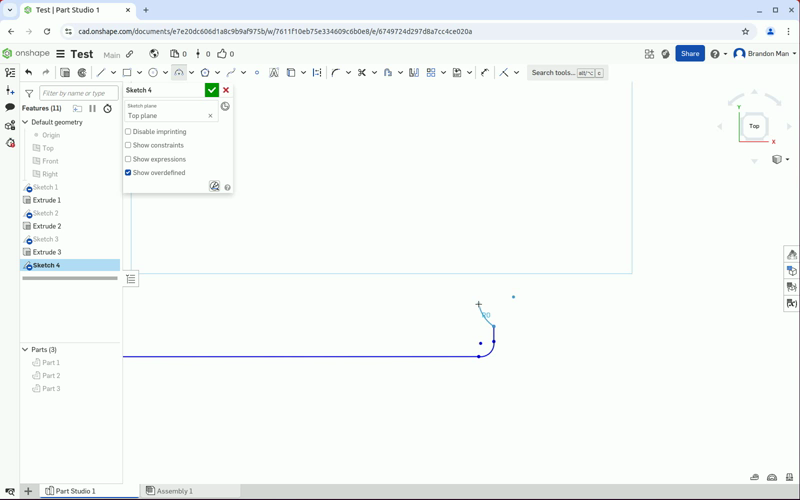
scroll(-6)
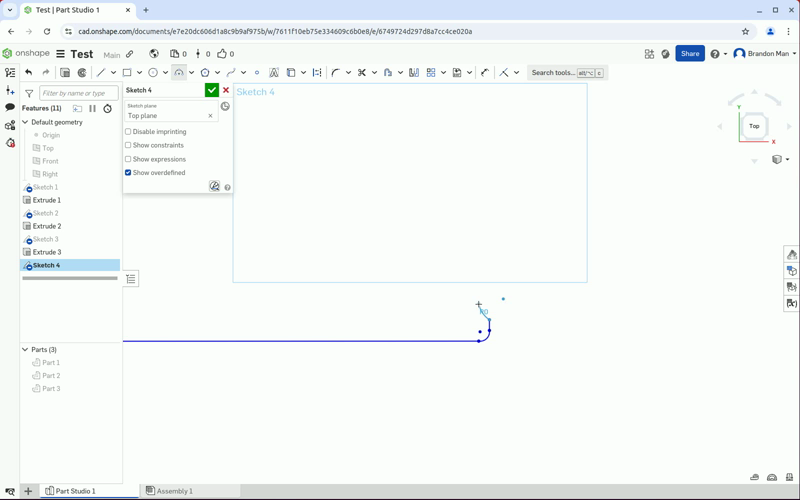
scroll(-6)
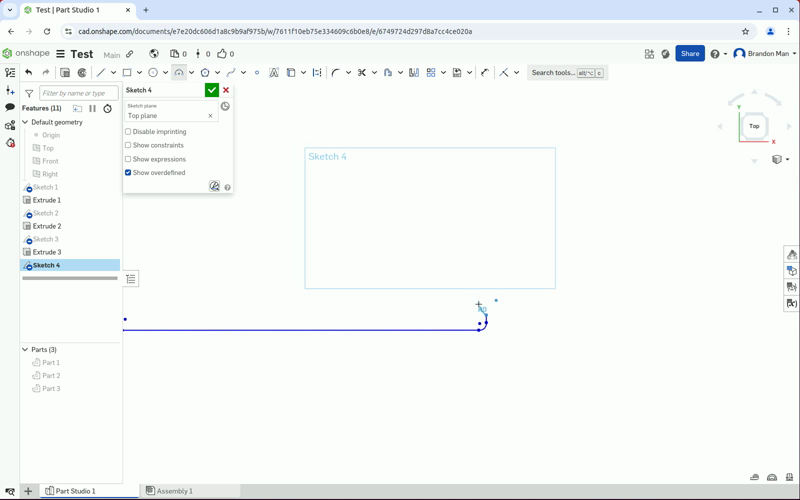
scroll(-6)
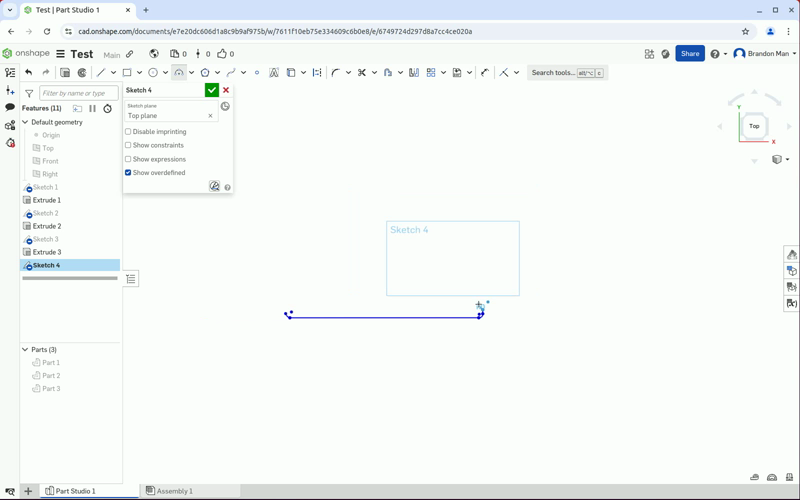
scroll(-6)
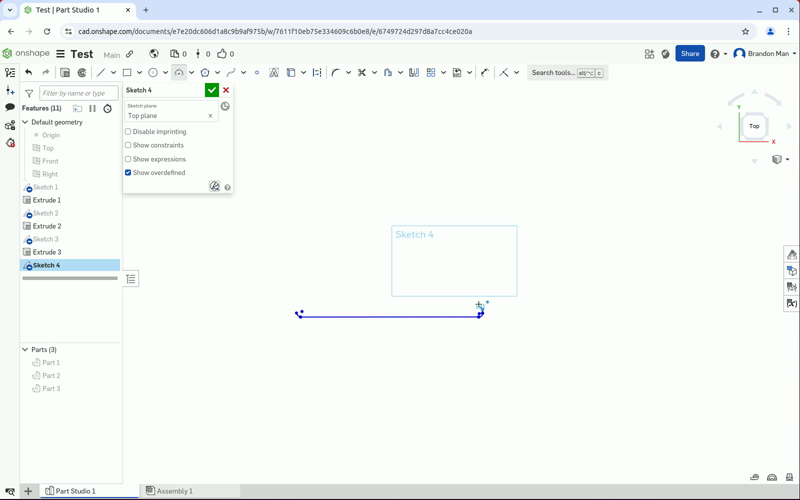
scroll(-6)
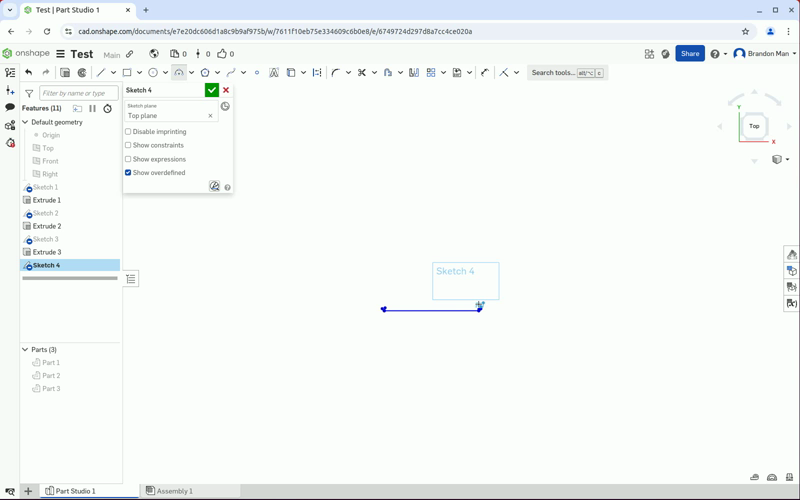
mouse_move(481, 304)
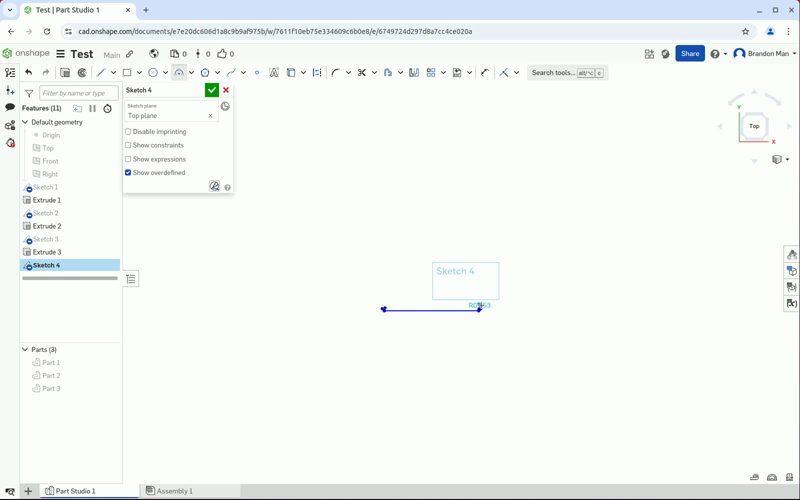
scroll(6)
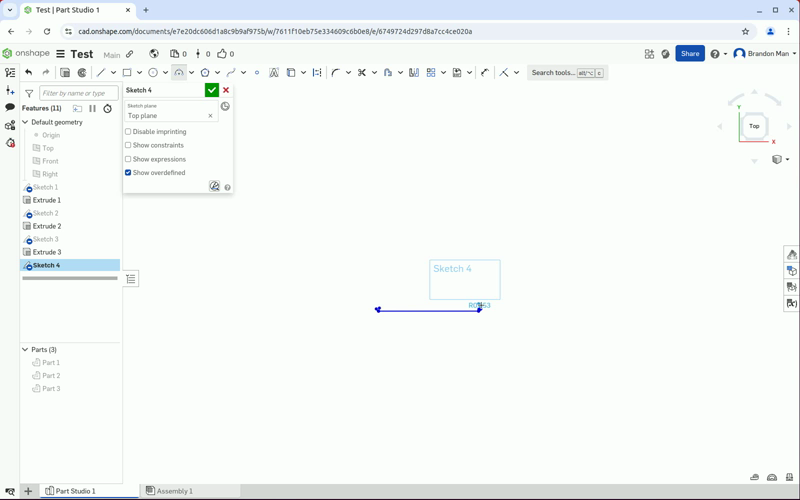
scroll(6)
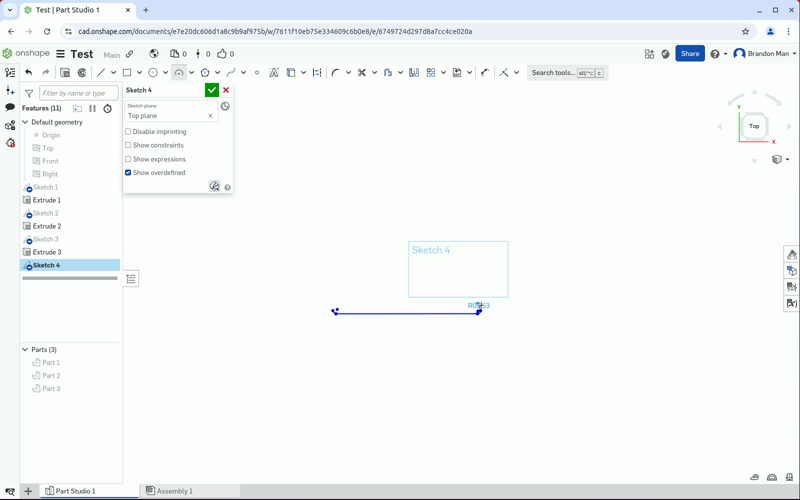
scroll(6)
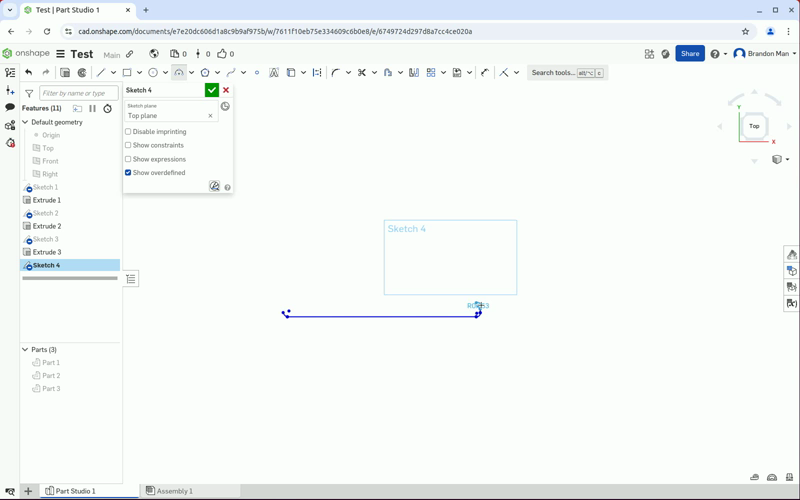
scroll(6)
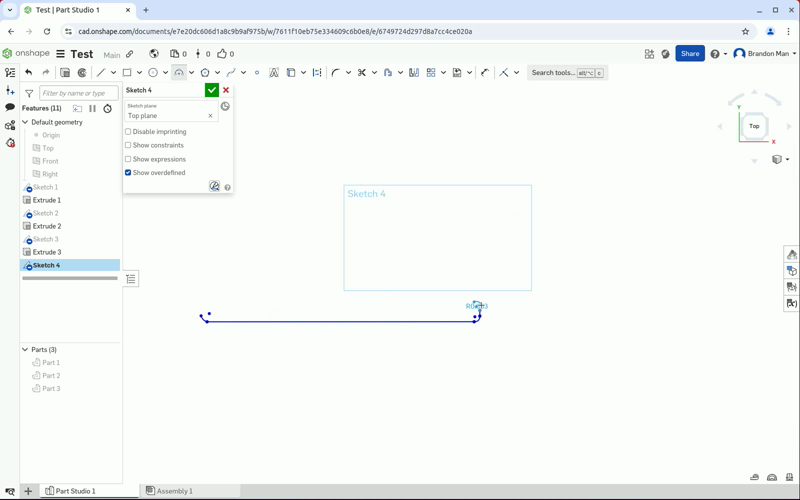
scroll(6)
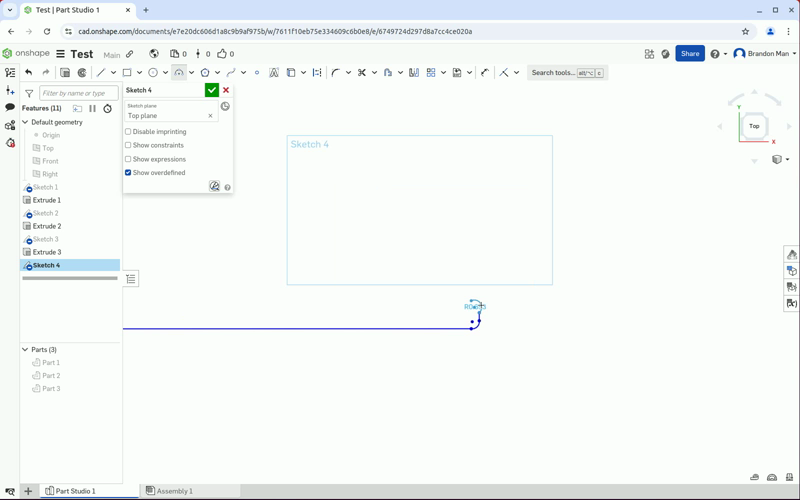
scroll(6)
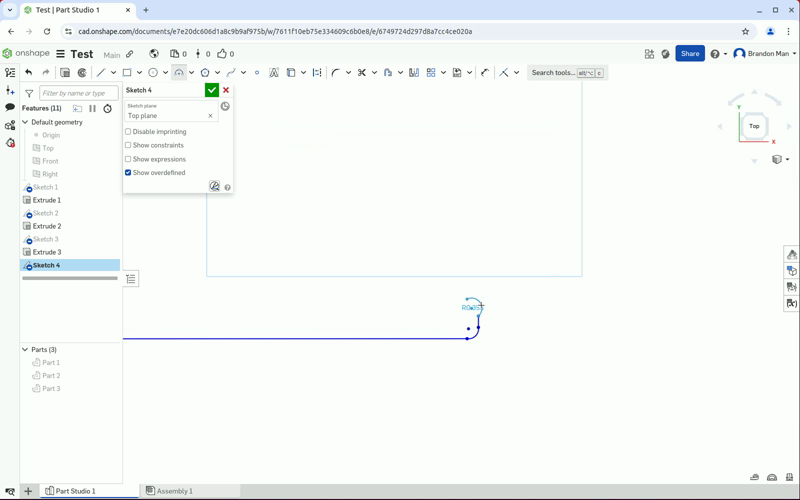
scroll(6)
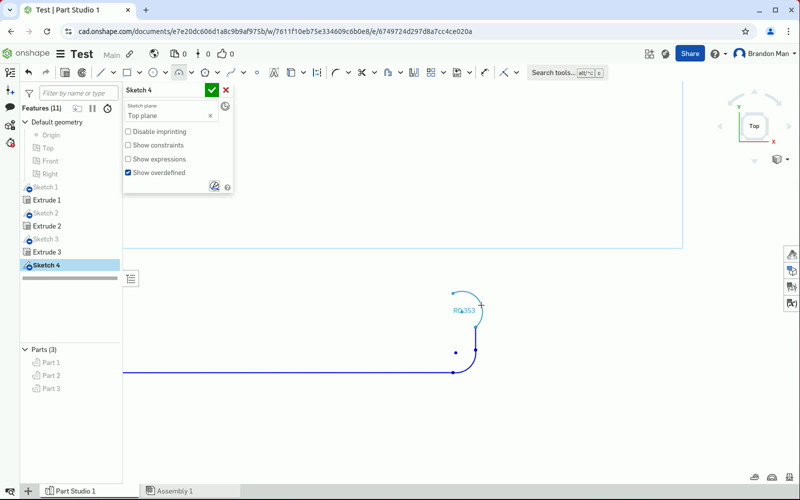
click(481, 304)
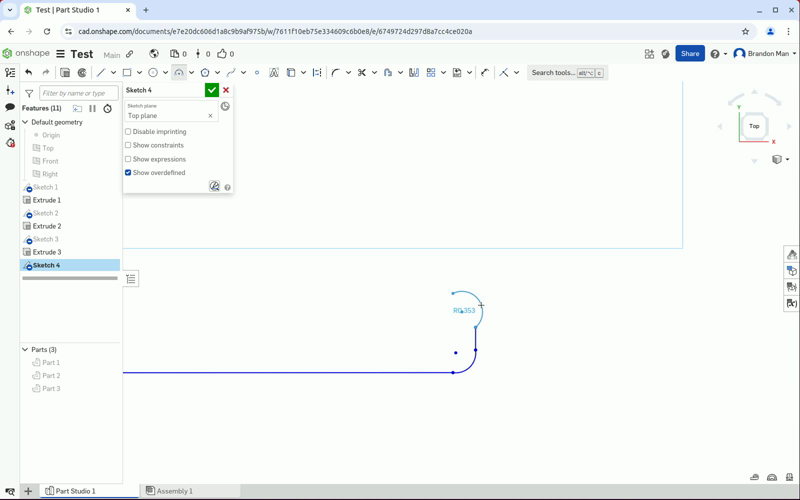
scroll(-6)
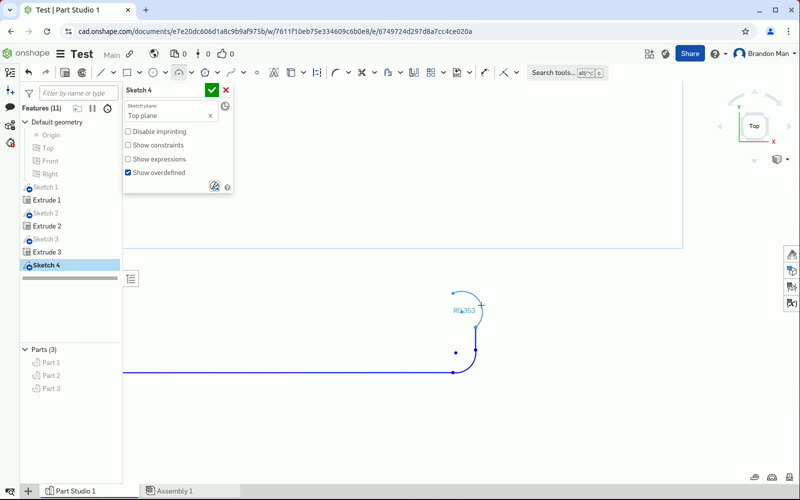
scroll(-6)
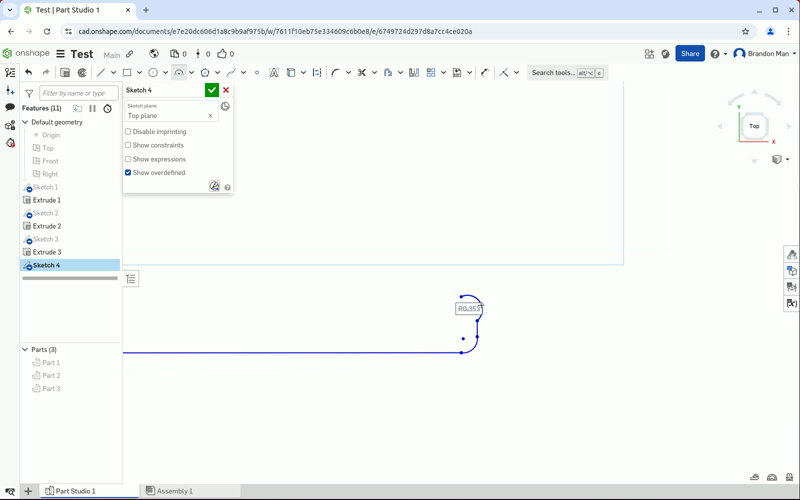
scroll(-6)
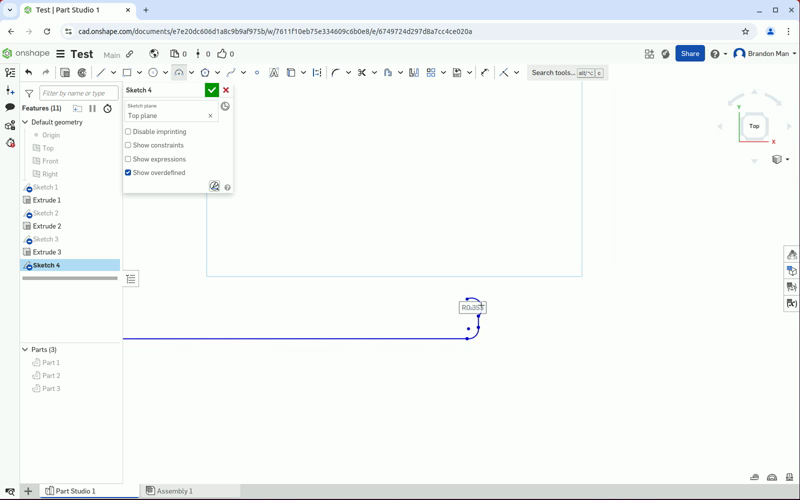
scroll(-6)
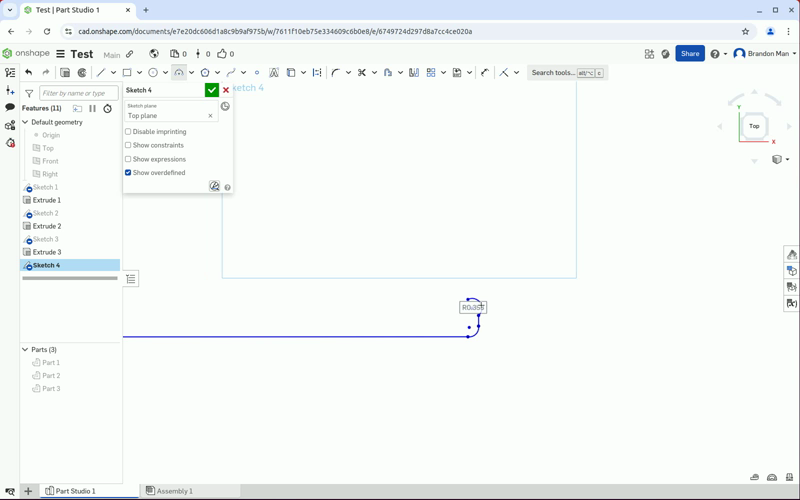
scroll(-6)
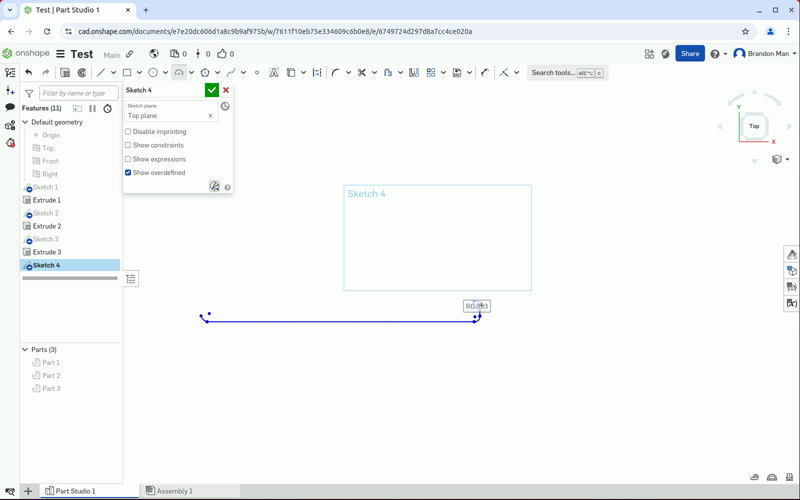
scroll(-6)
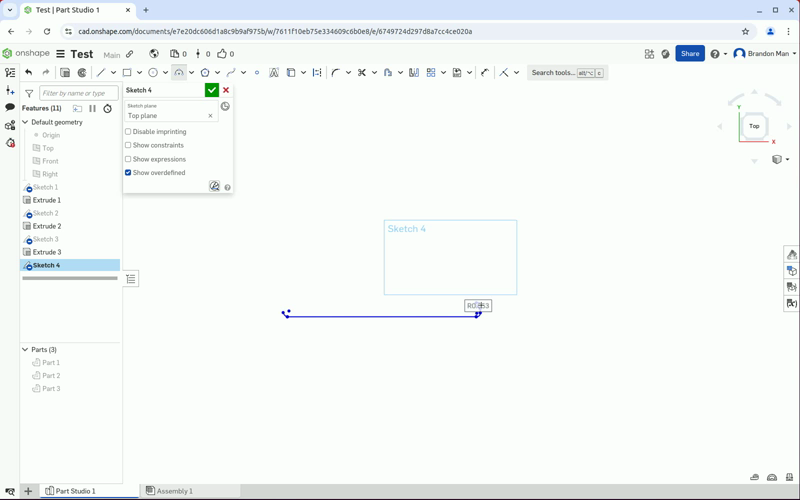
scroll(-6)
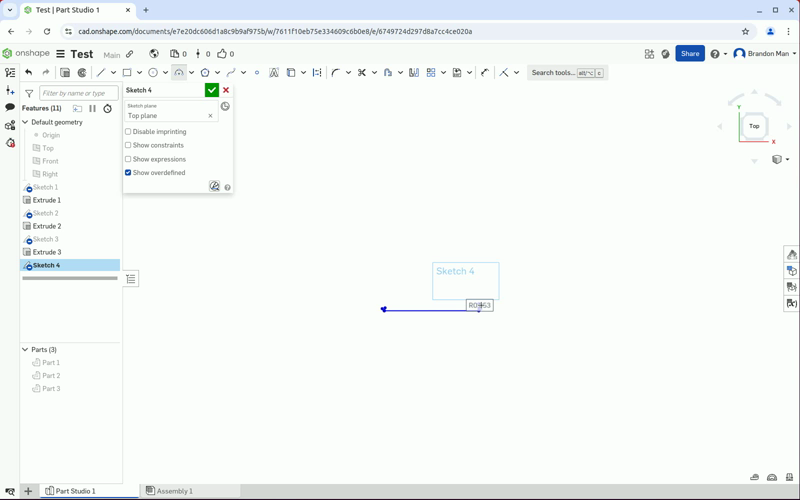
key_up(shift)
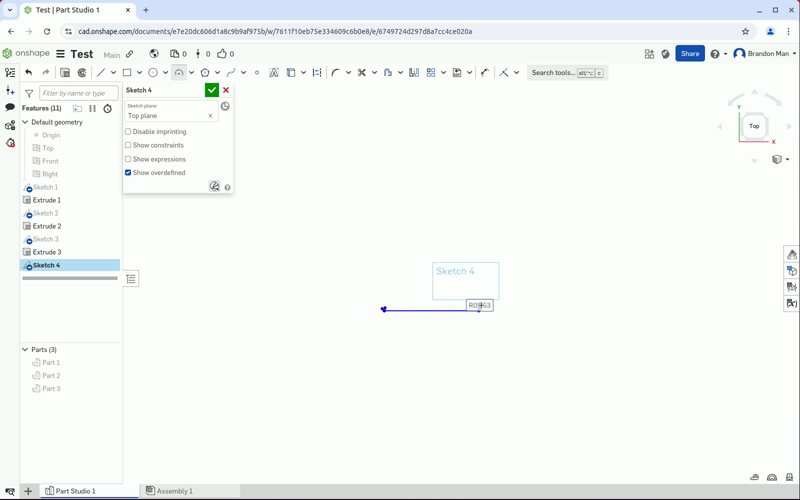
key(esc)
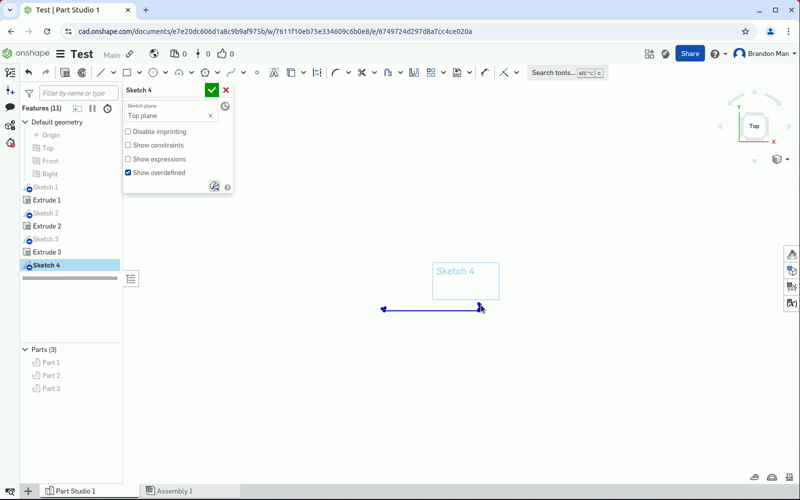
key(l)
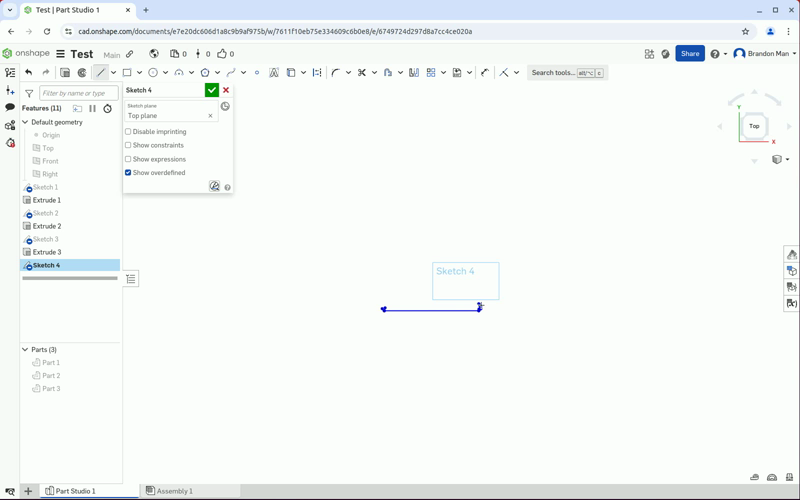
mouse_move(478, 303)
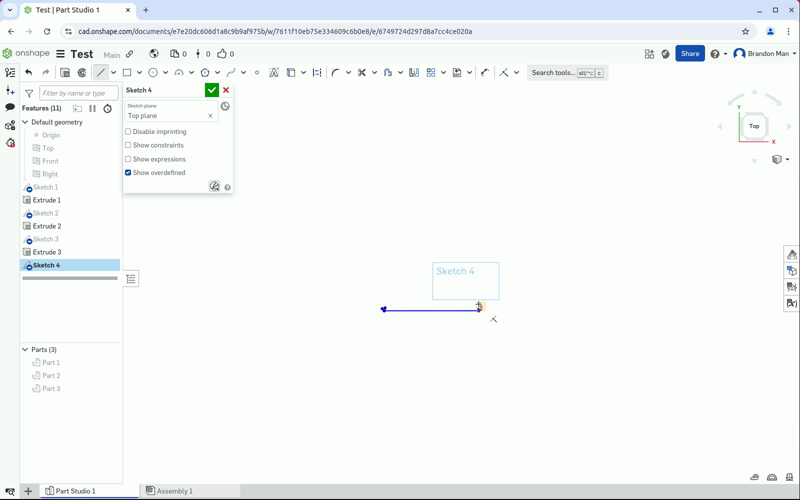
scroll(6)
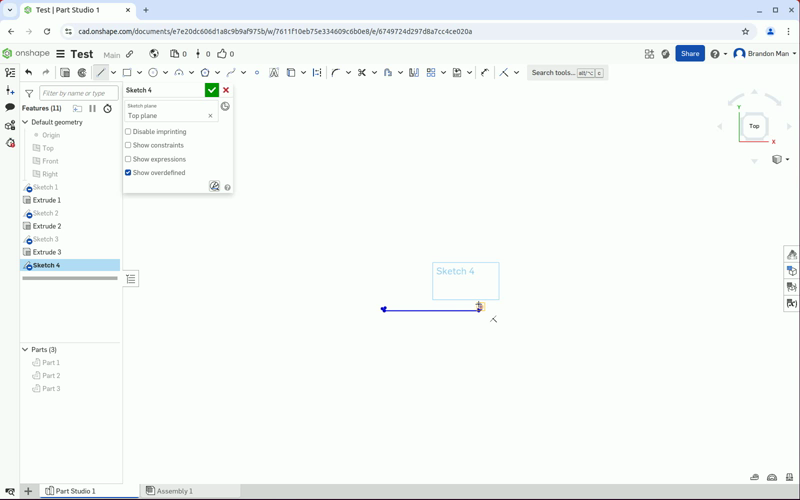
scroll(6)
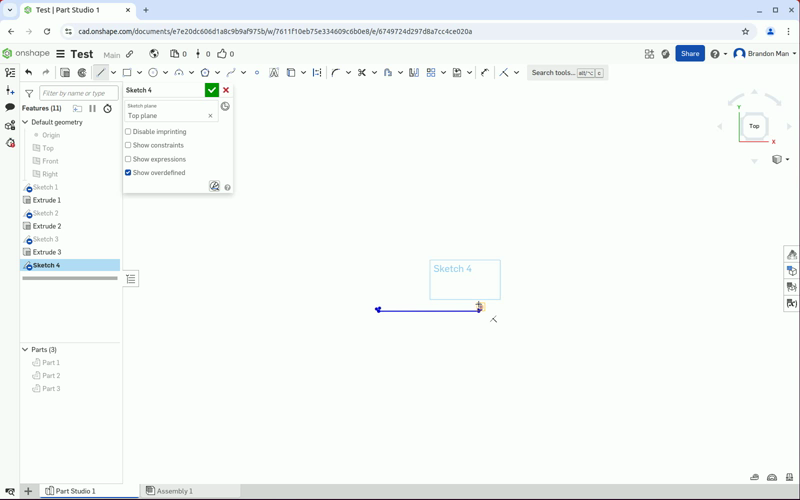
scroll(6)
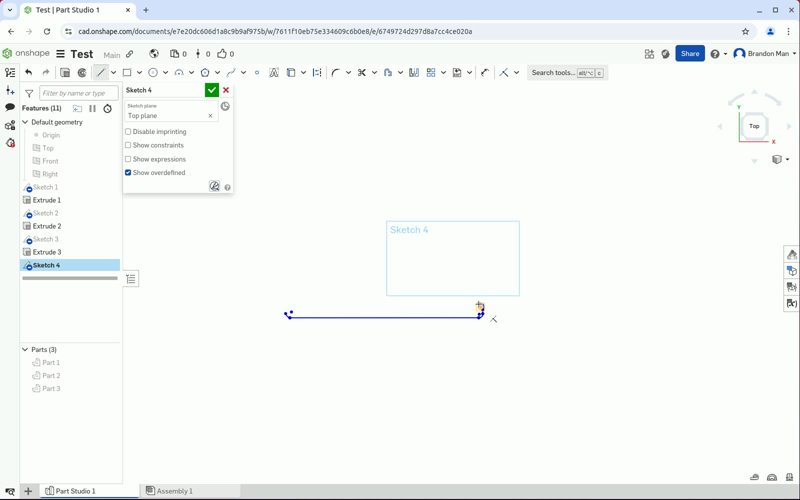
scroll(6)
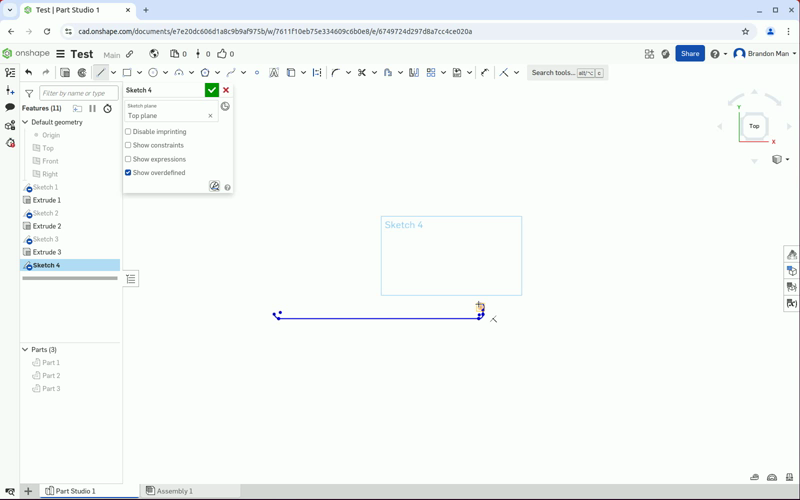
scroll(6)
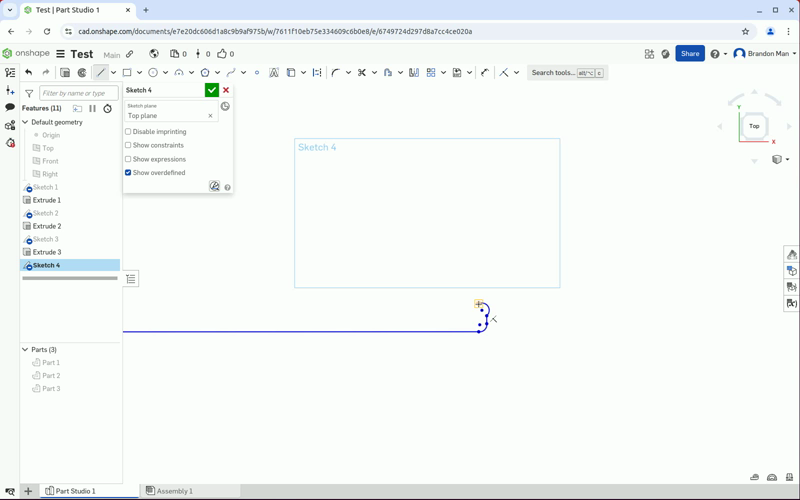
scroll(6)
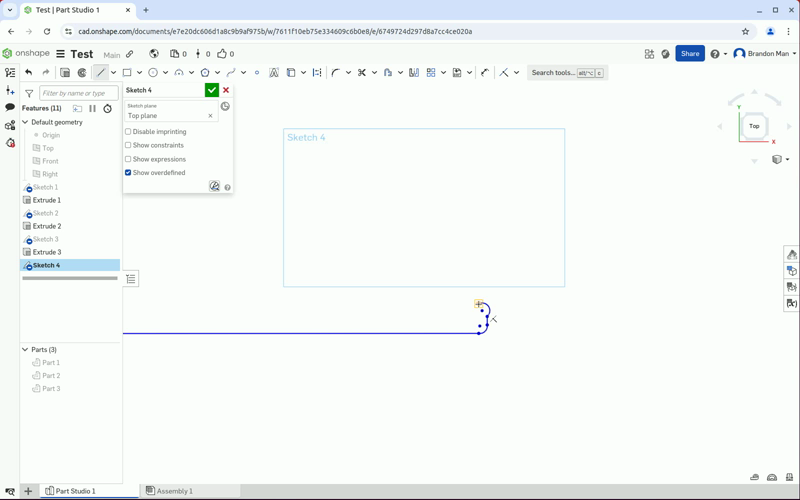
scroll(6)
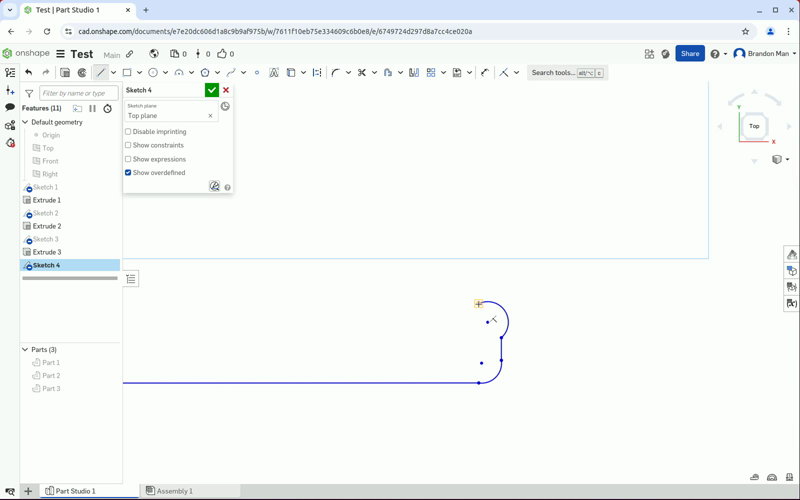
click(478, 303)
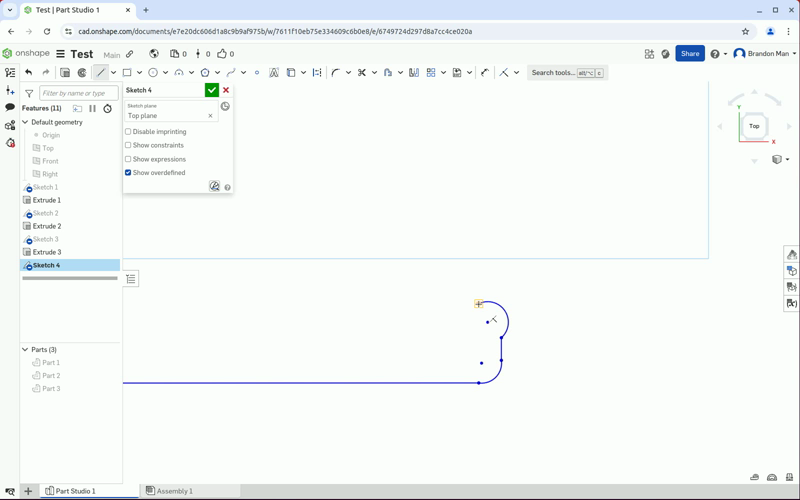
scroll(-6)
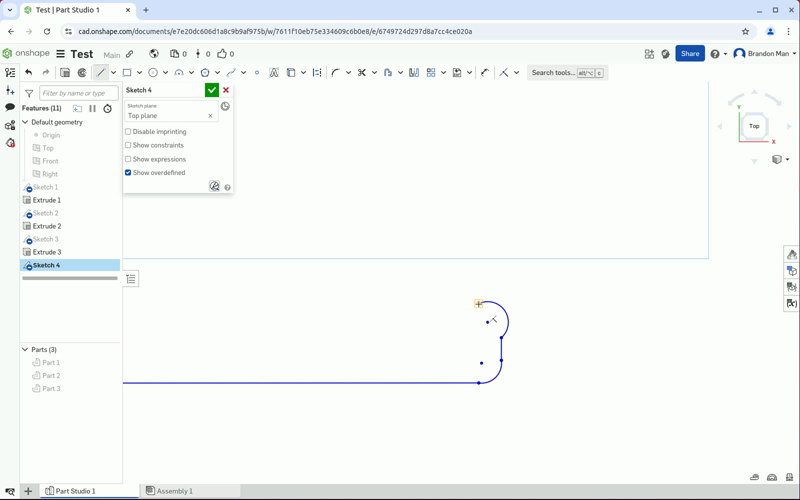
scroll(-6)
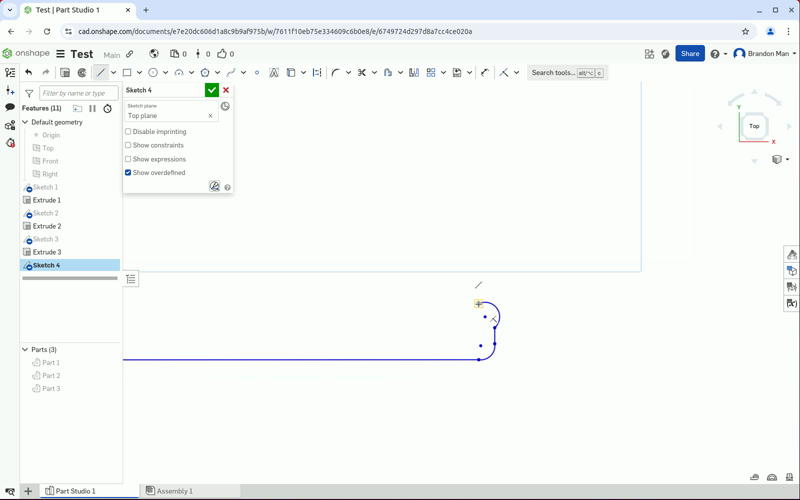
scroll(-6)
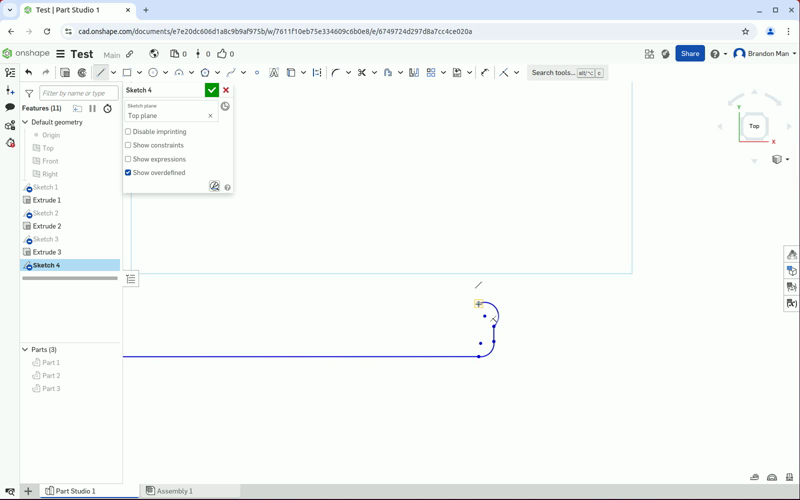
scroll(-6)
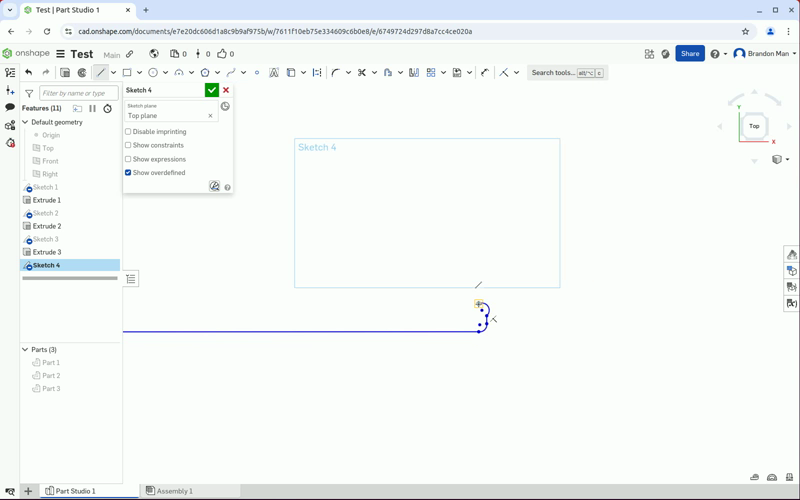
scroll(-6)
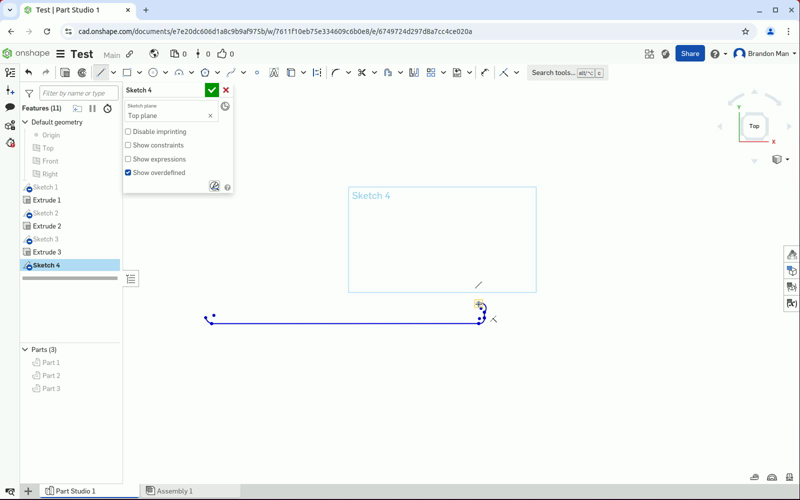
scroll(-6)
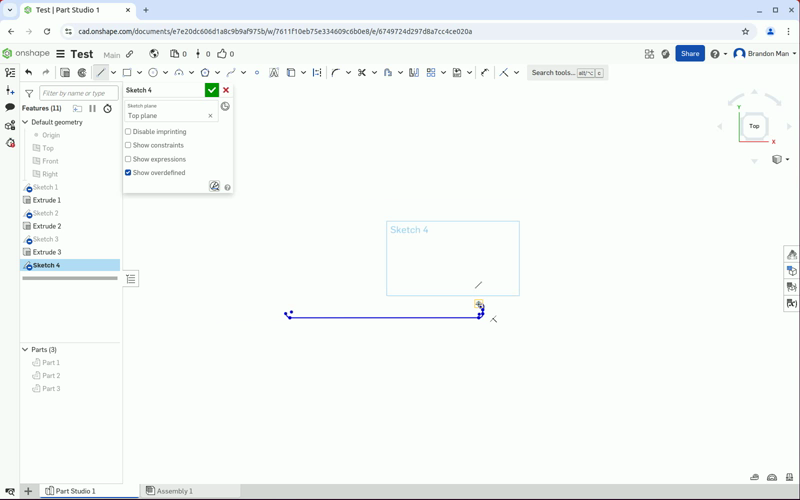
scroll(-6)
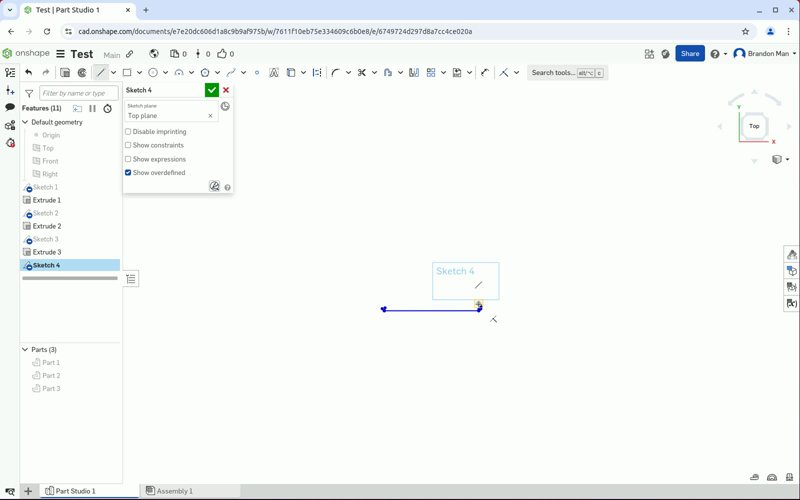
key_down(shift)
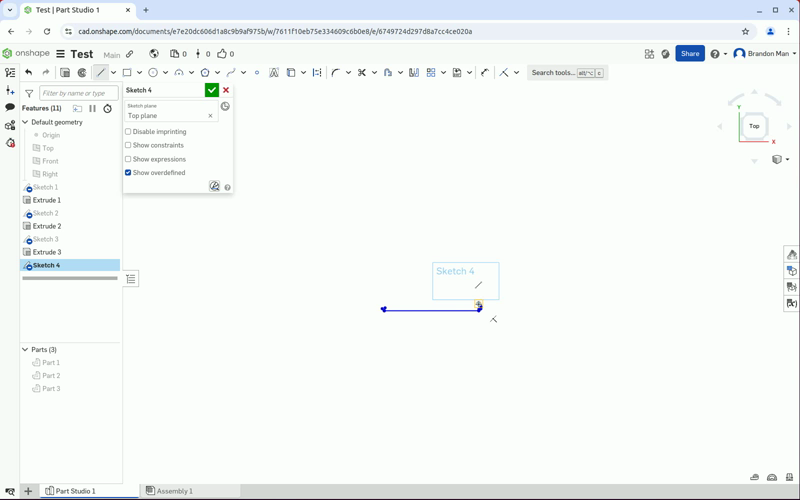
mouse_move(384, 303)
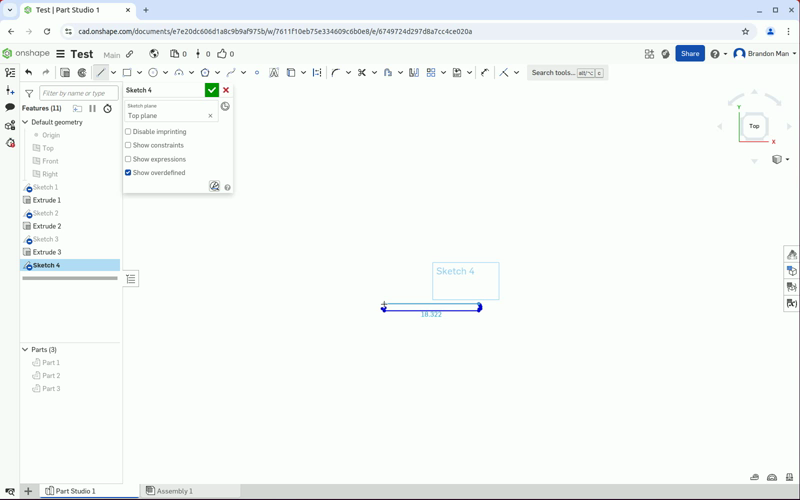
click(384, 303)
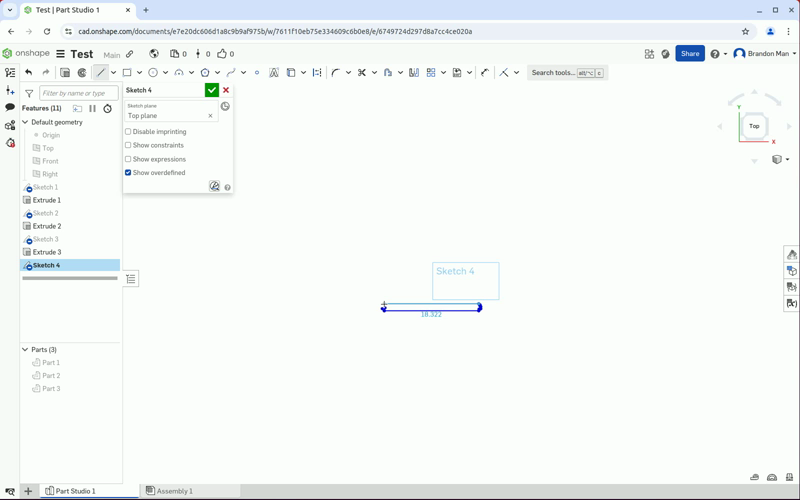
key_up(shift)
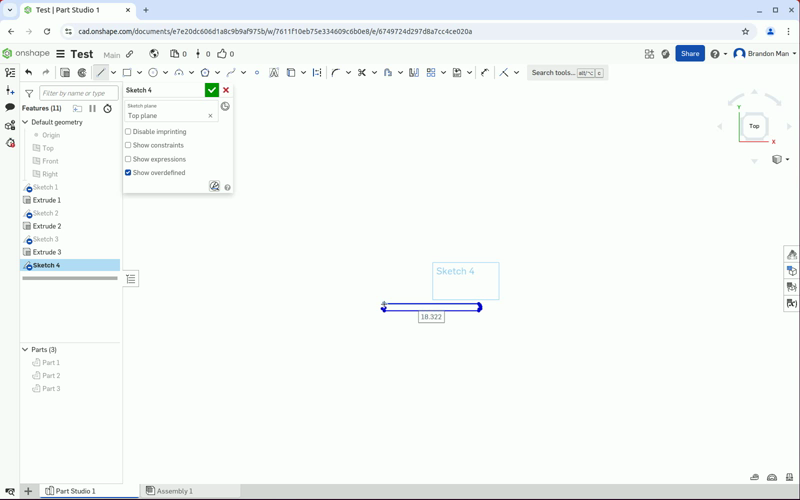
key(esc)
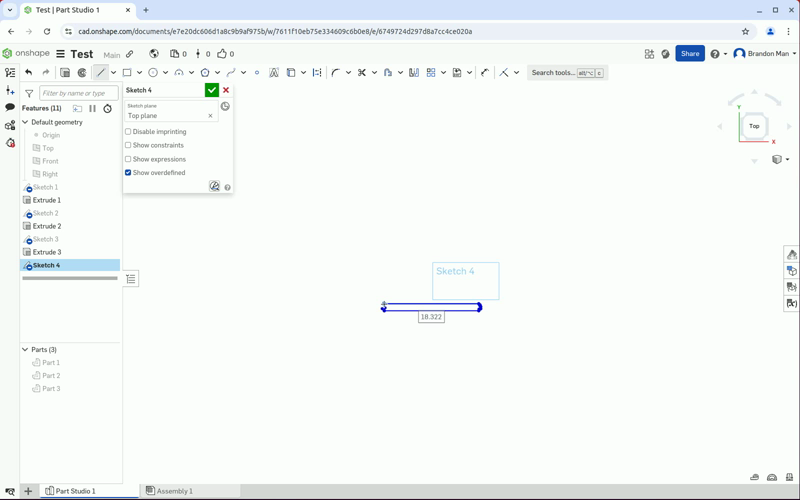
key(a)
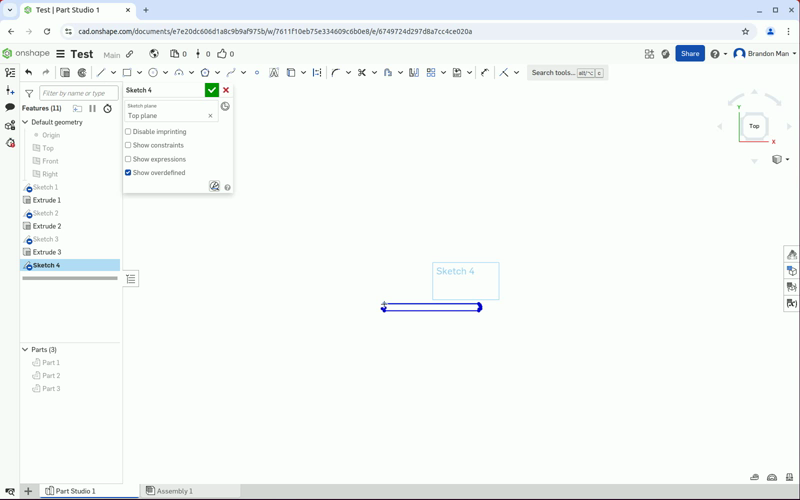
mouse_move(384, 303)
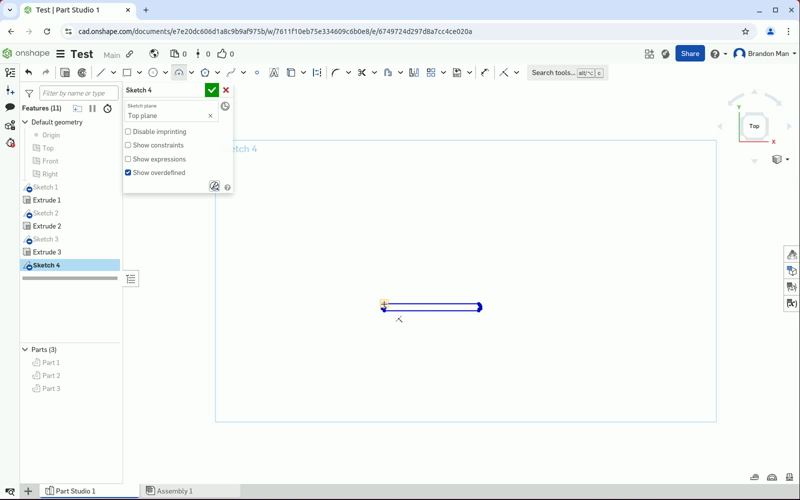
click(384, 303)
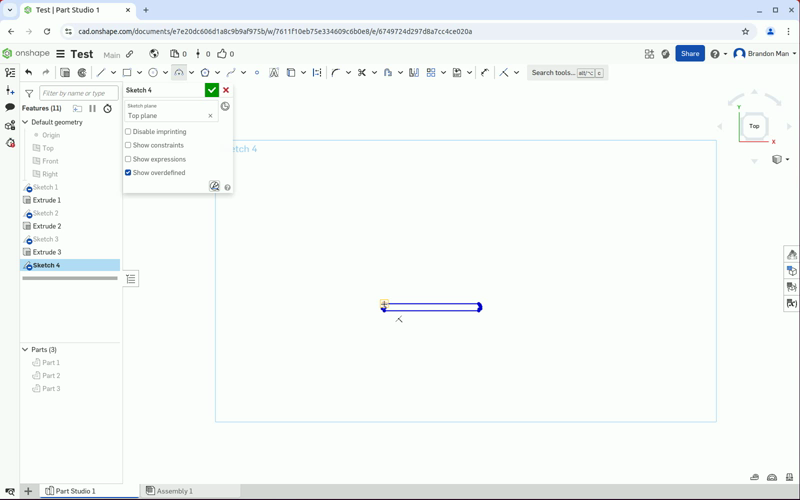
key_down(shift)
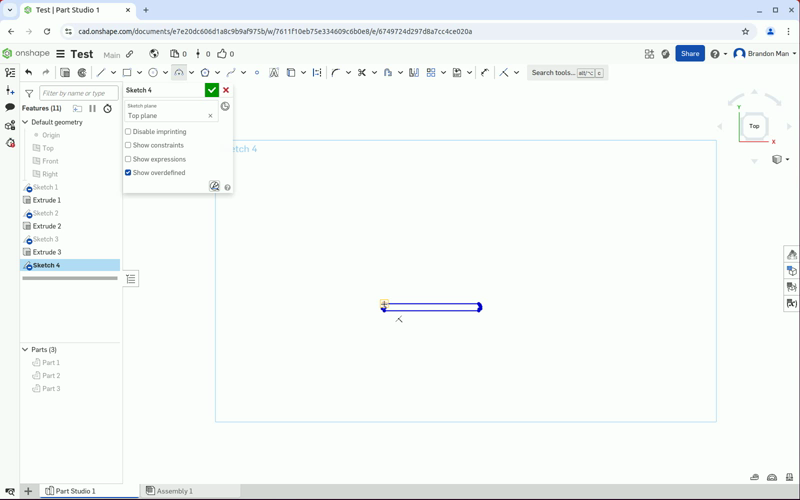
mouse_move(382, 306)
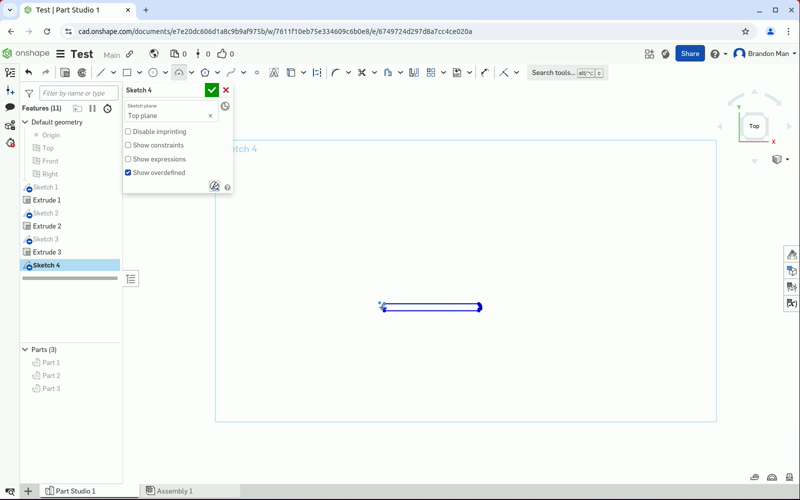
scroll(6)
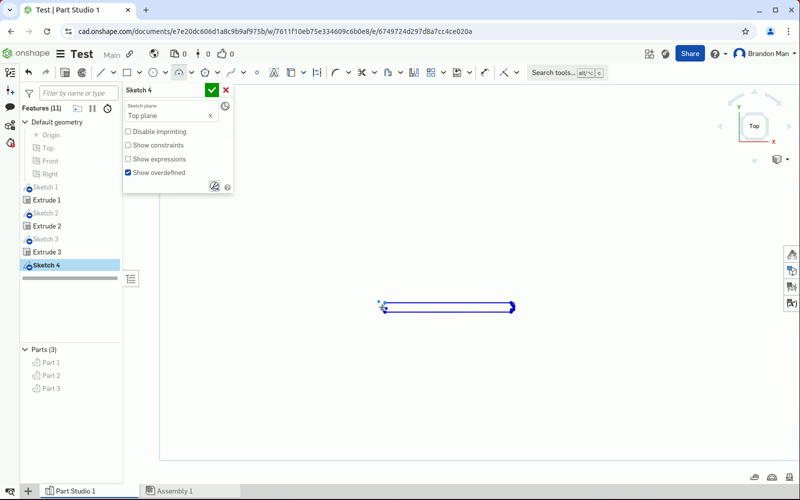
scroll(6)
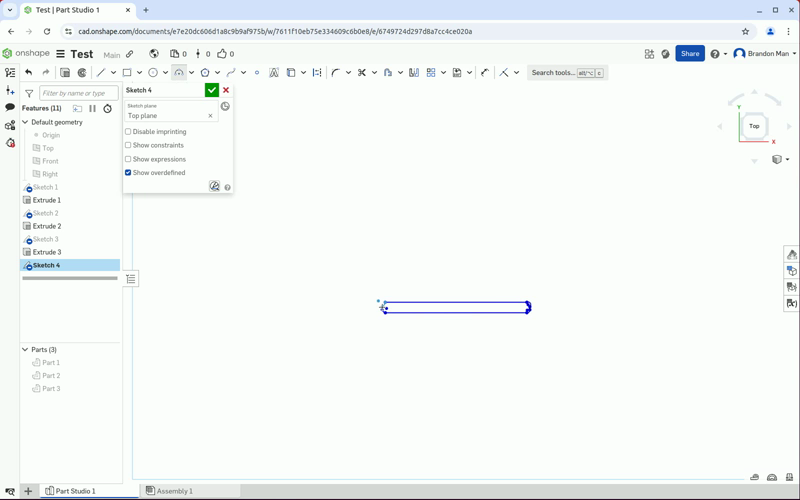
scroll(6)
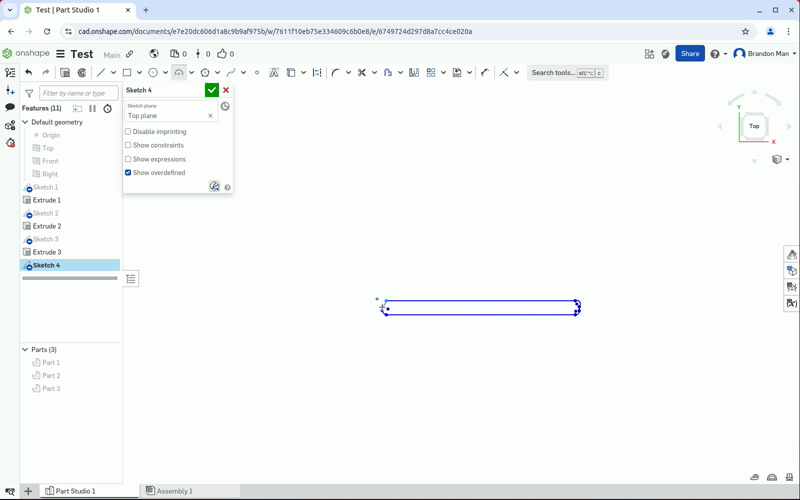
scroll(6)
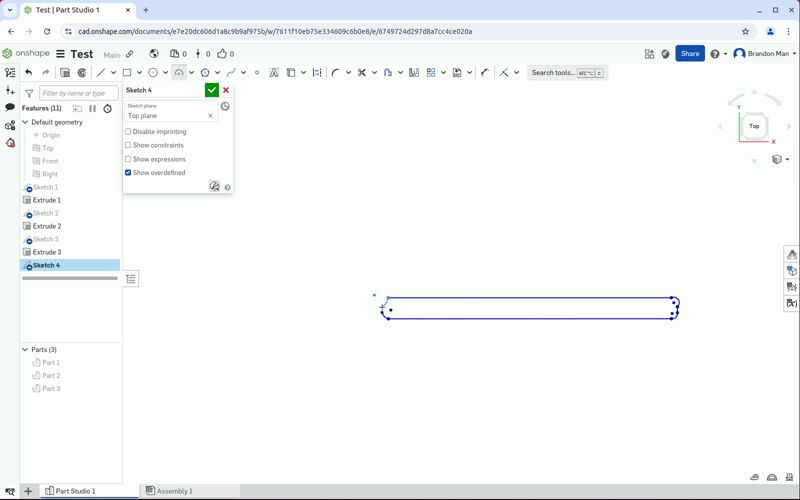
scroll(6)
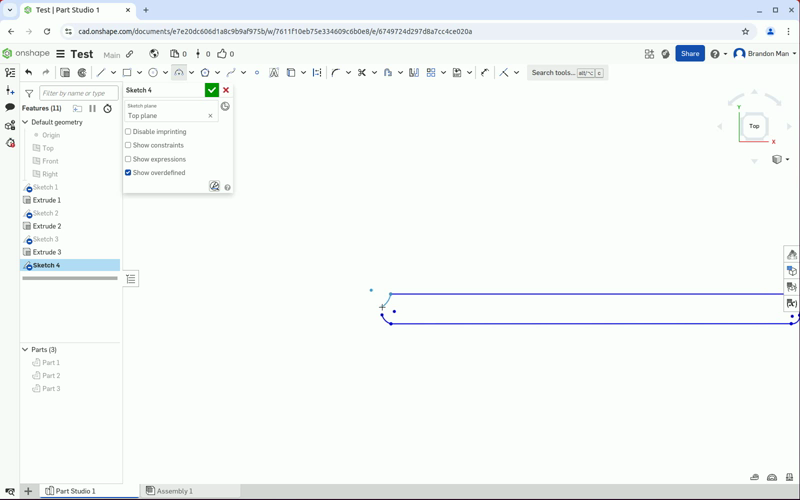
scroll(6)
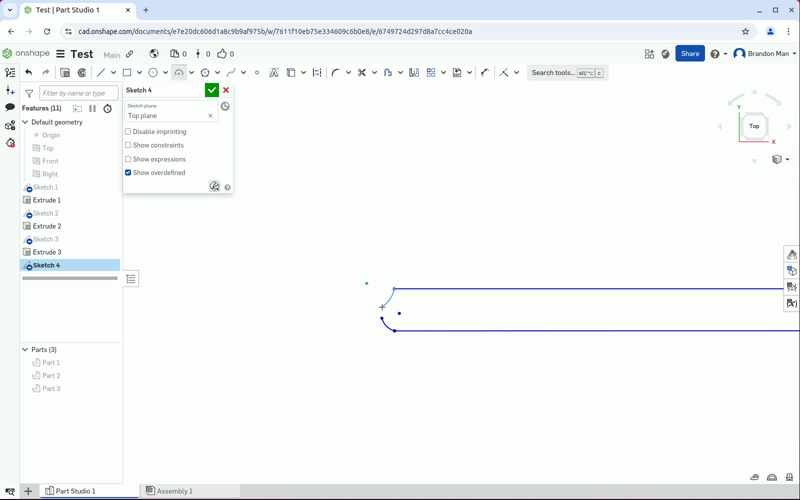
scroll(6)
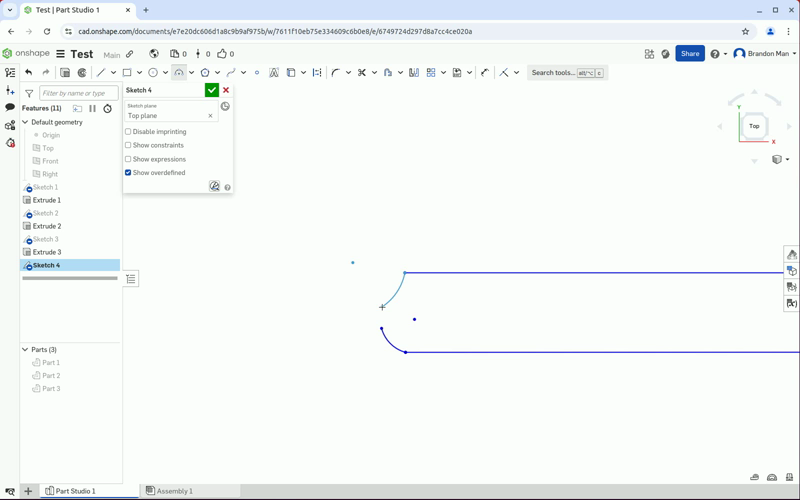
click(382, 306)
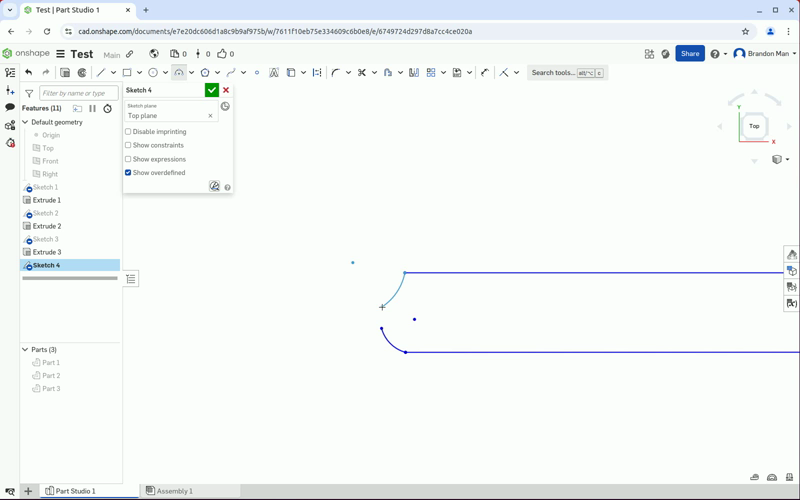
scroll(-6)
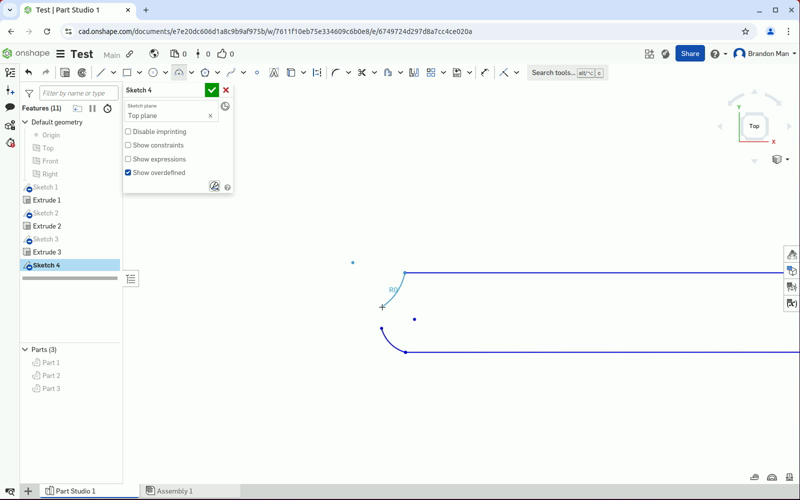
scroll(-6)
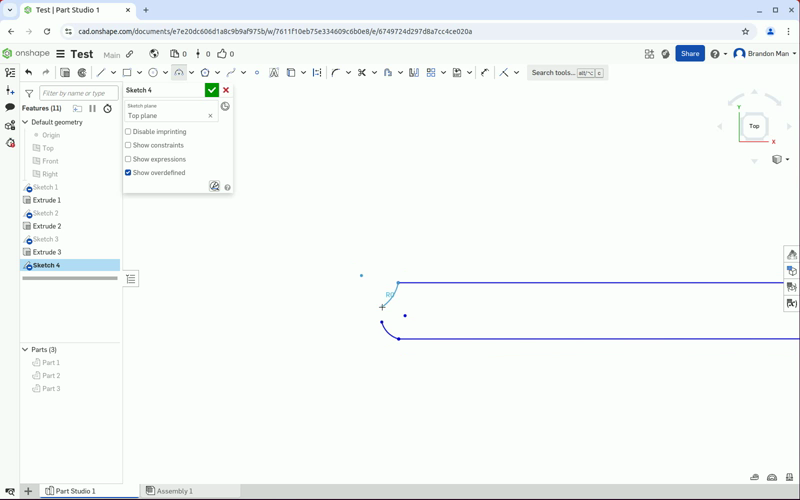
scroll(-6)
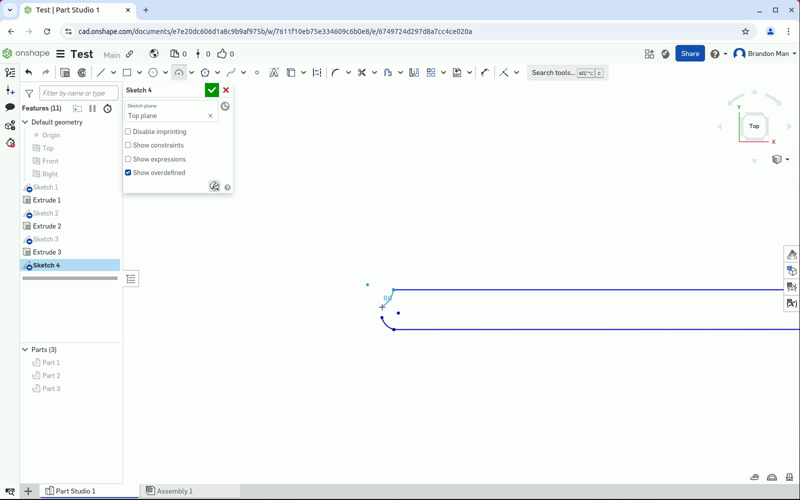
scroll(-6)
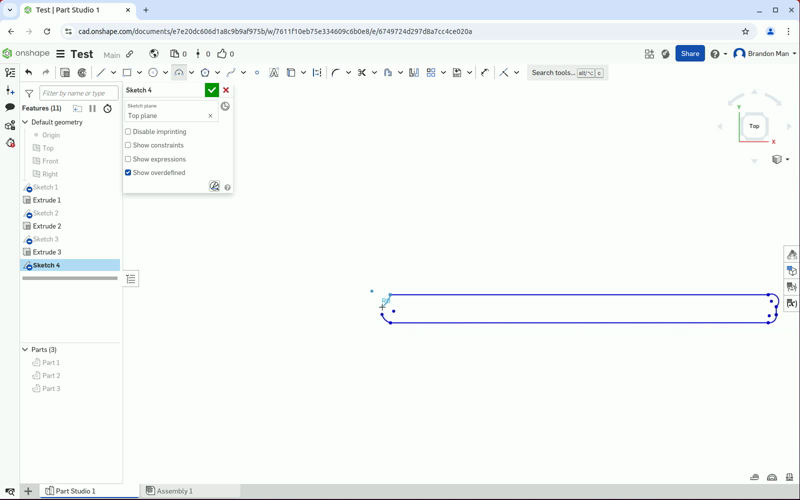
scroll(-6)
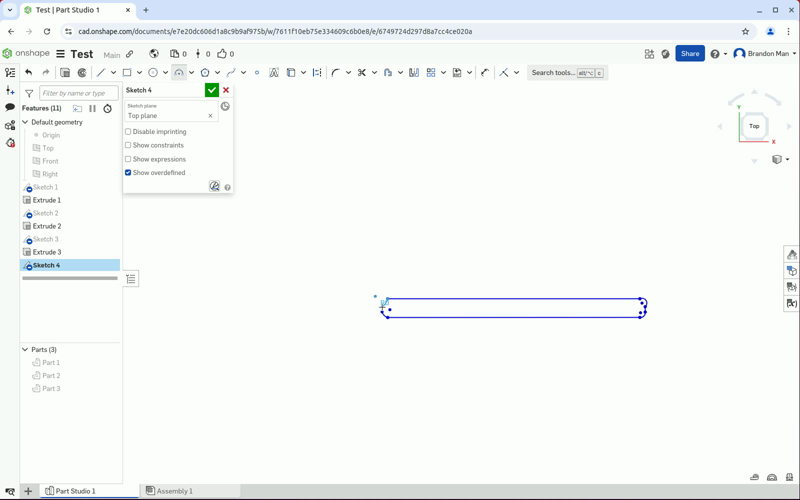
scroll(-6)
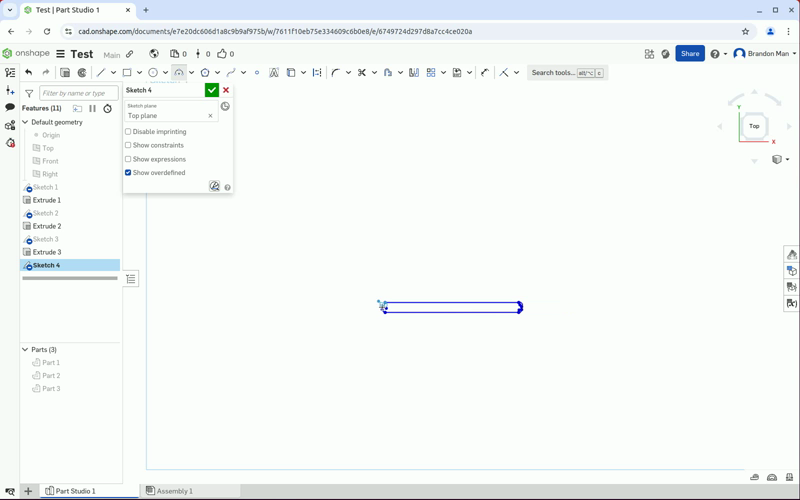
scroll(-6)
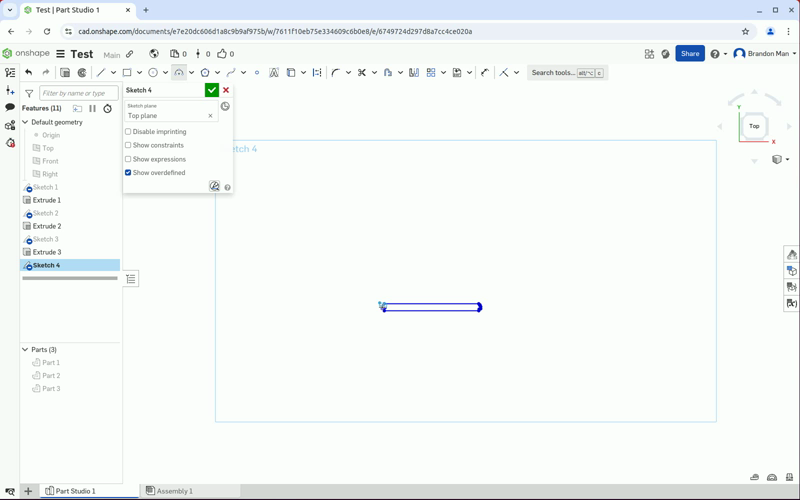
mouse_move(382, 304)
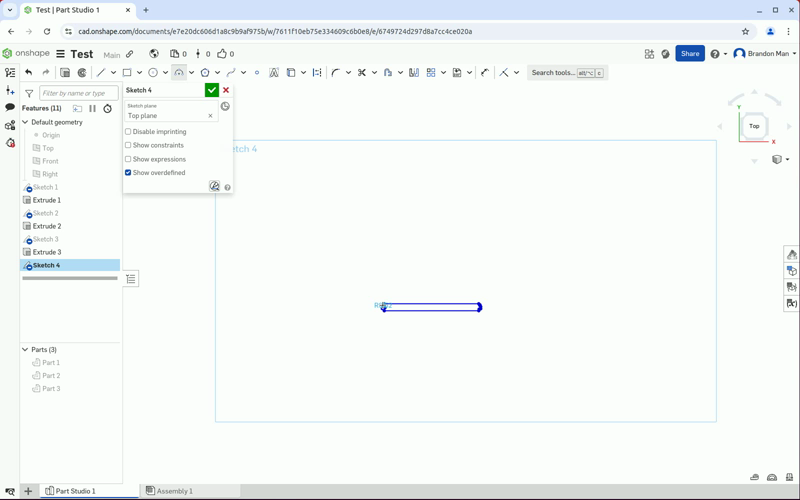
scroll(6)
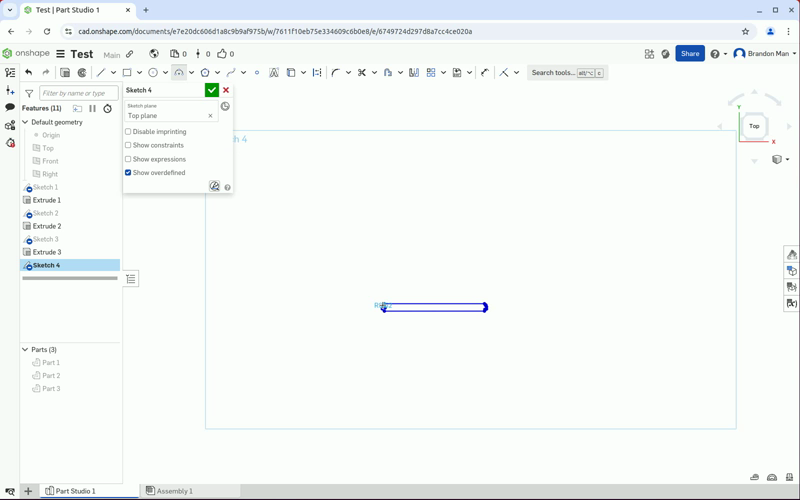
scroll(6)
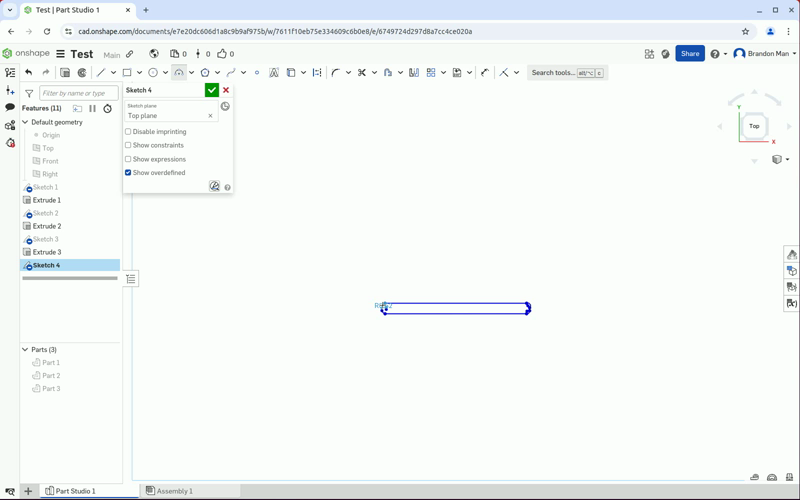
scroll(6)
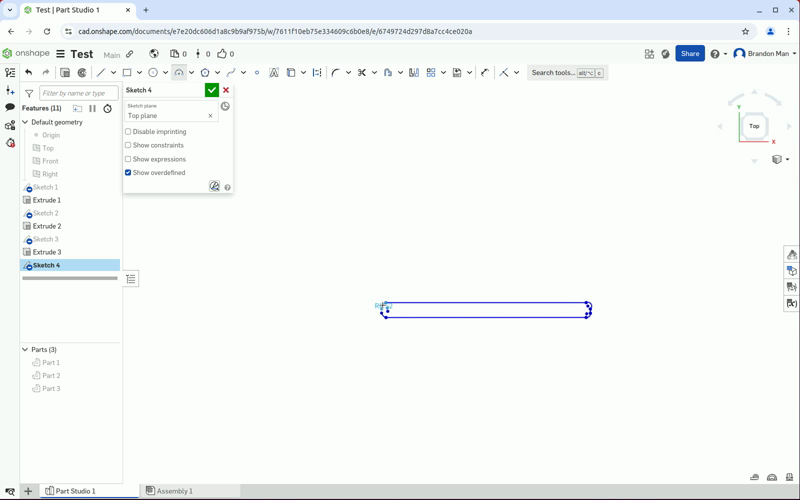
scroll(6)
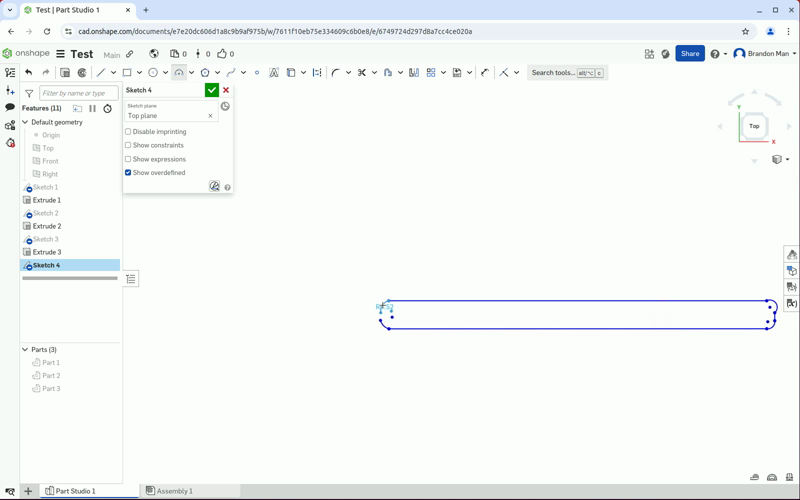
scroll(6)
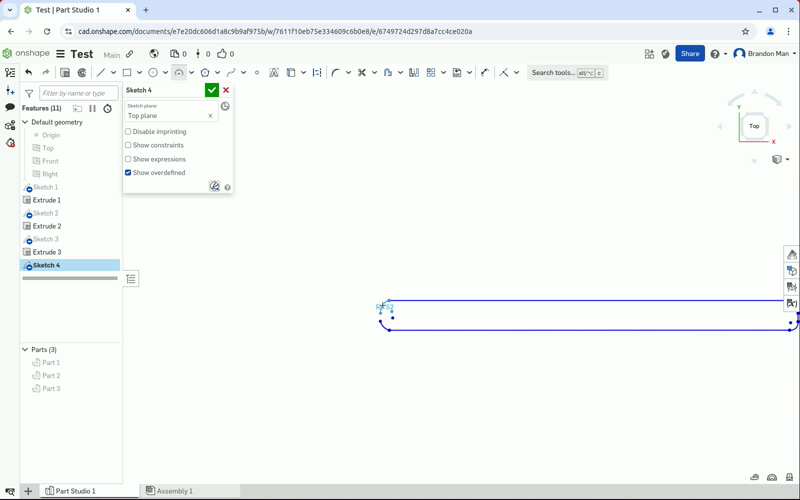
scroll(6)
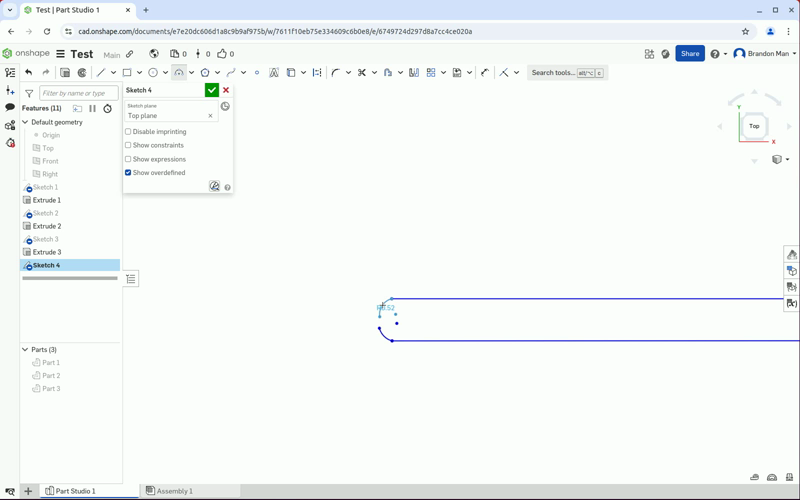
scroll(6)
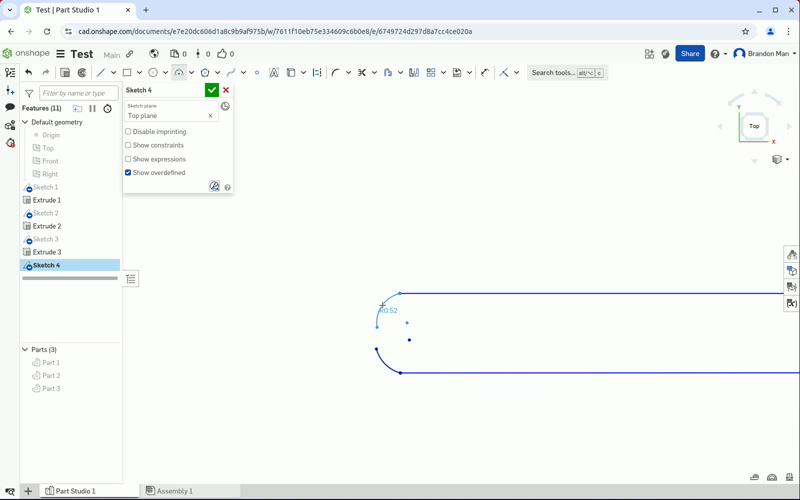
click(382, 304)
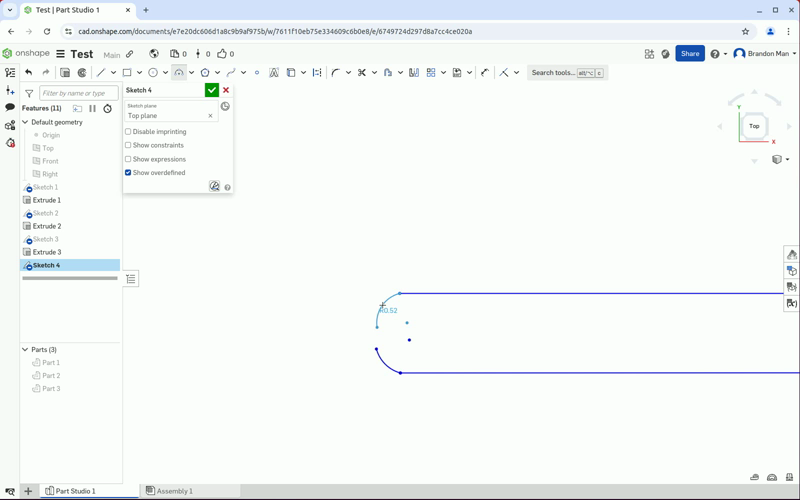
scroll(-6)
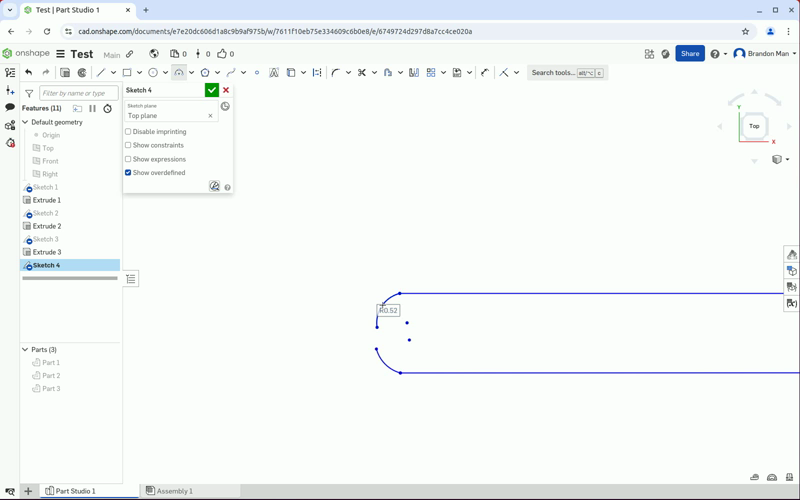
scroll(-6)
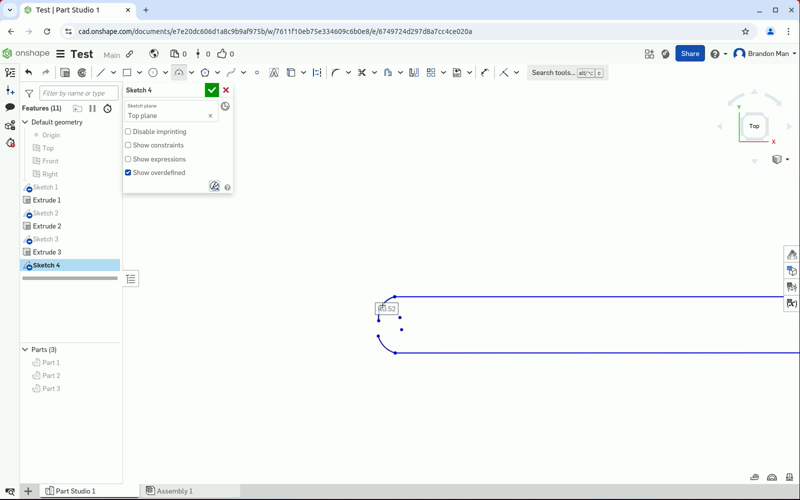
scroll(-6)
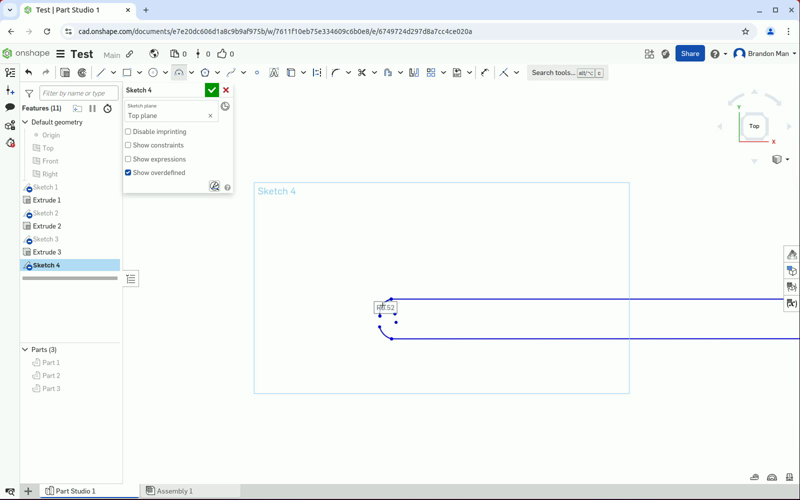
scroll(-6)
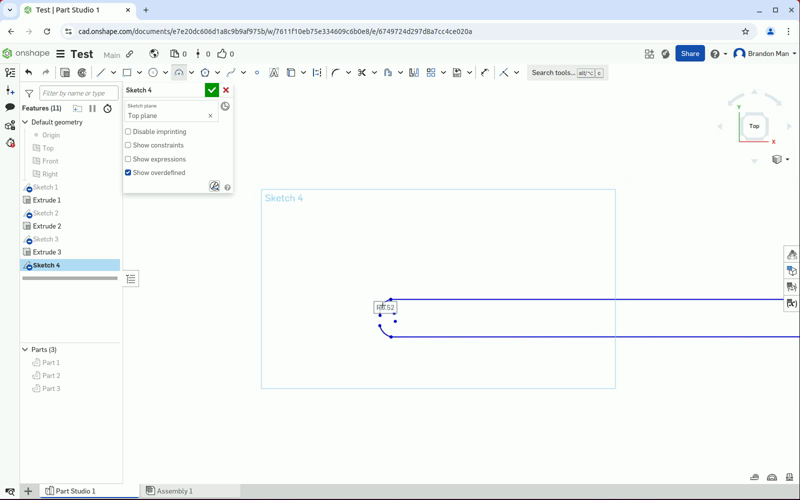
scroll(-6)
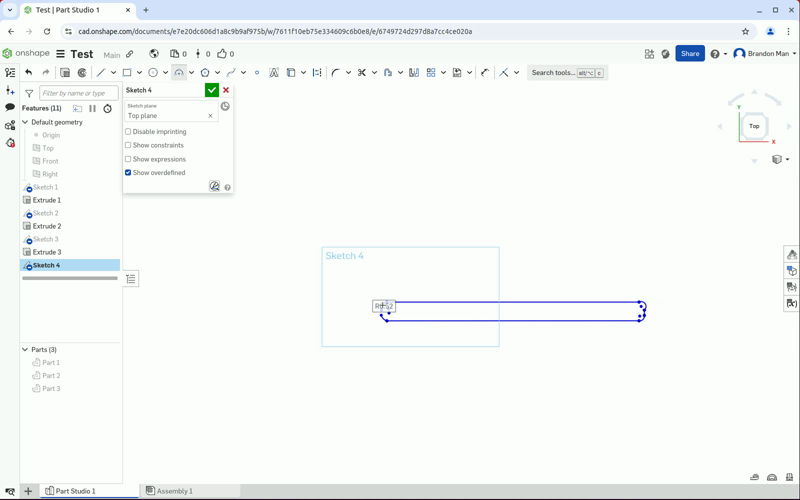
scroll(-6)
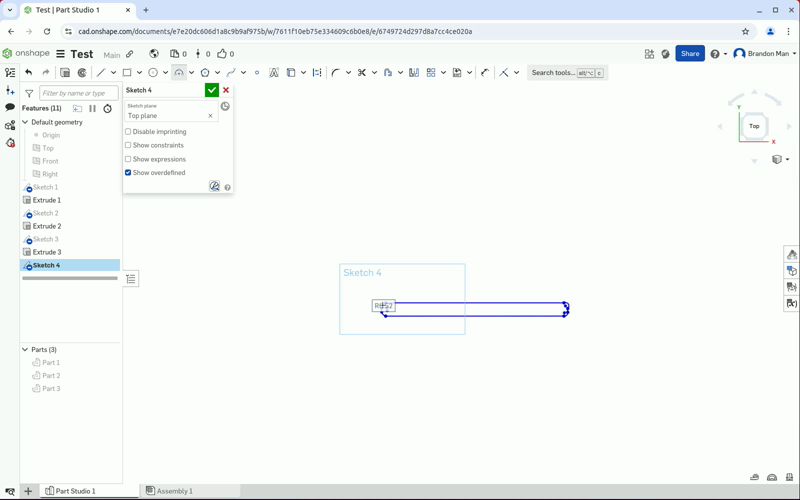
scroll(-6)
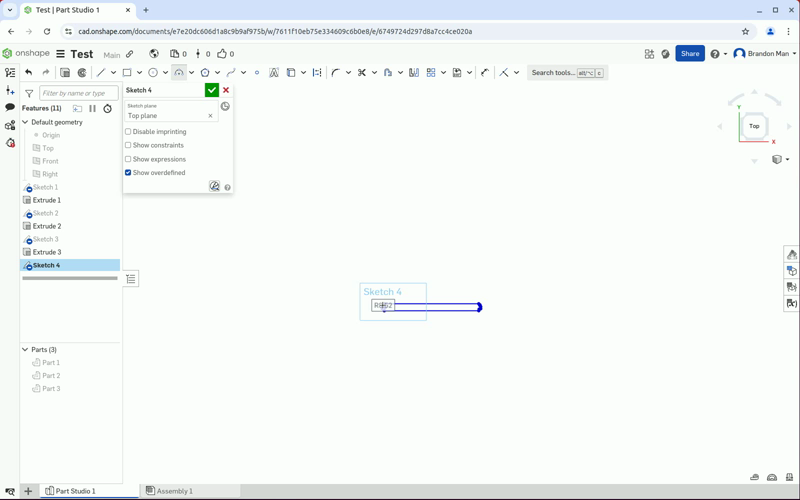
key_up(shift)
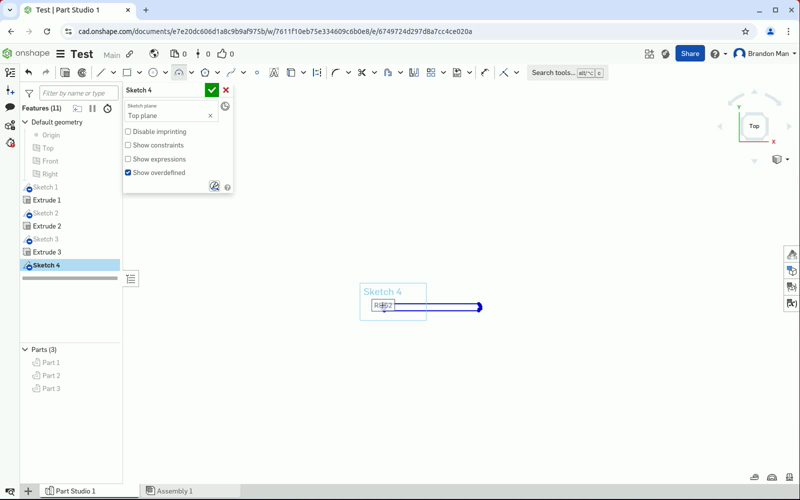
key(esc)
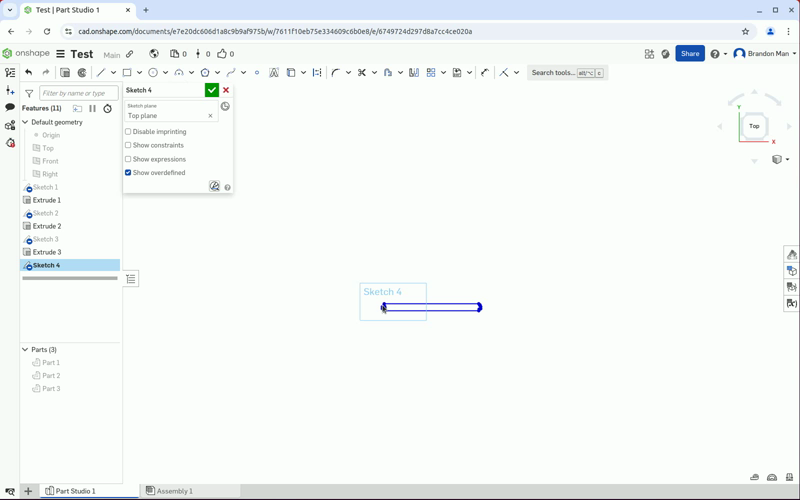
key(l)
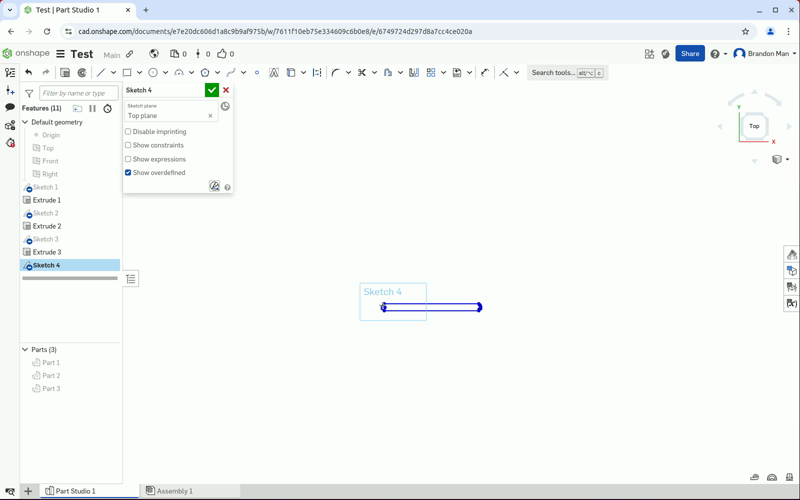
mouse_move(382, 306)
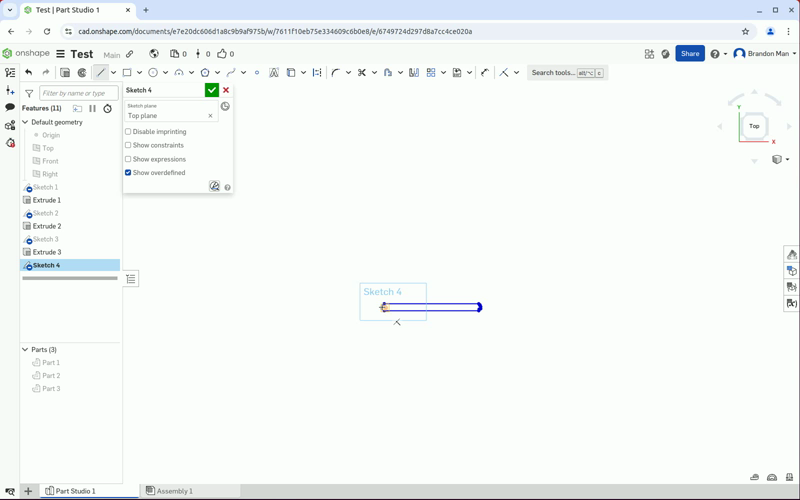
scroll(6)
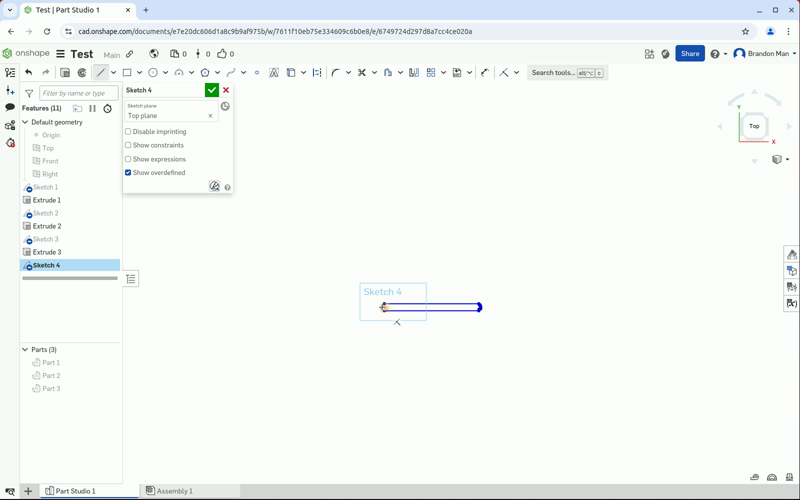
scroll(6)
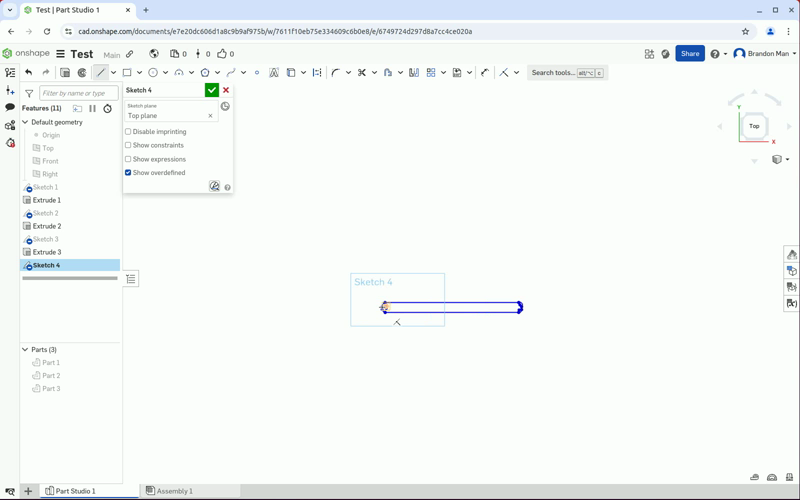
scroll(6)
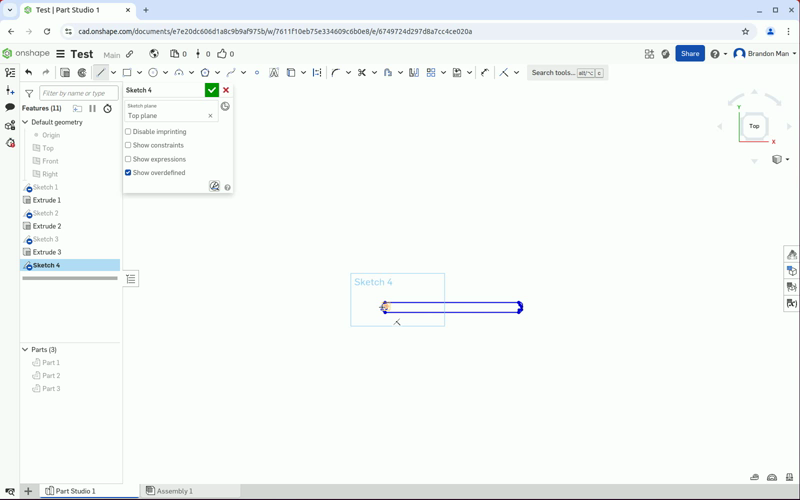
scroll(6)
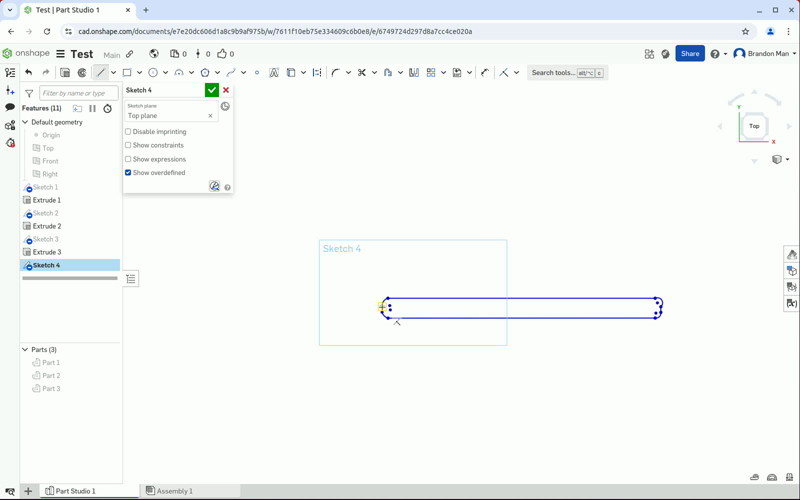
scroll(6)
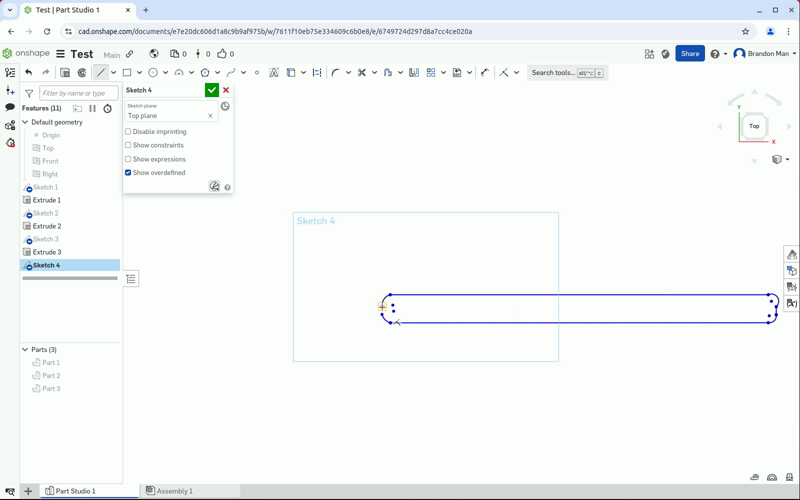
scroll(6)
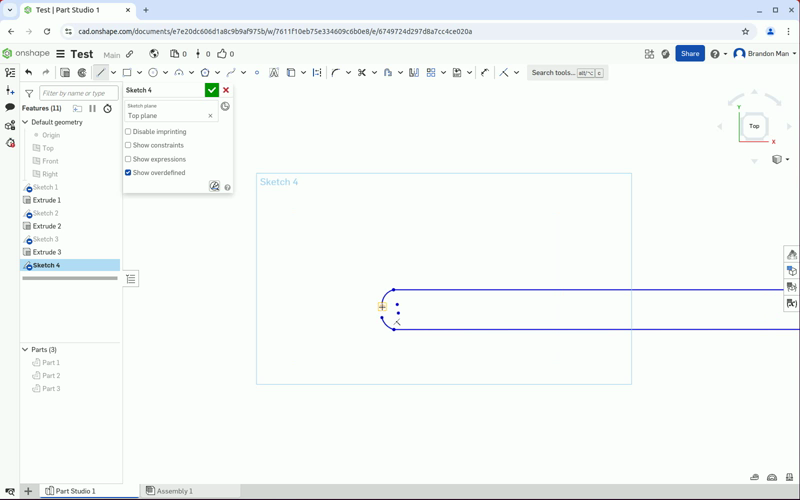
scroll(6)
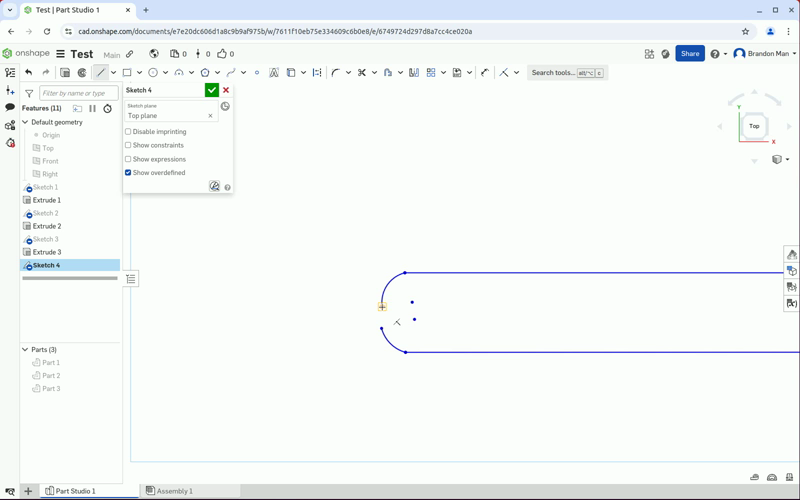
click(382, 306)
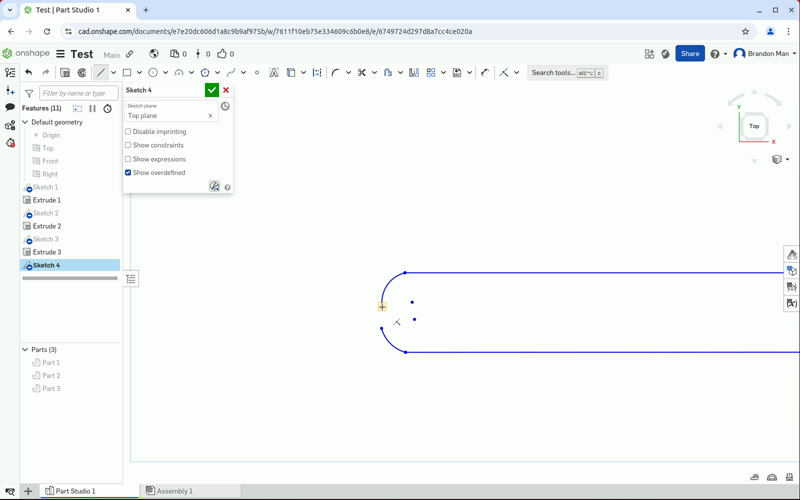
scroll(-6)
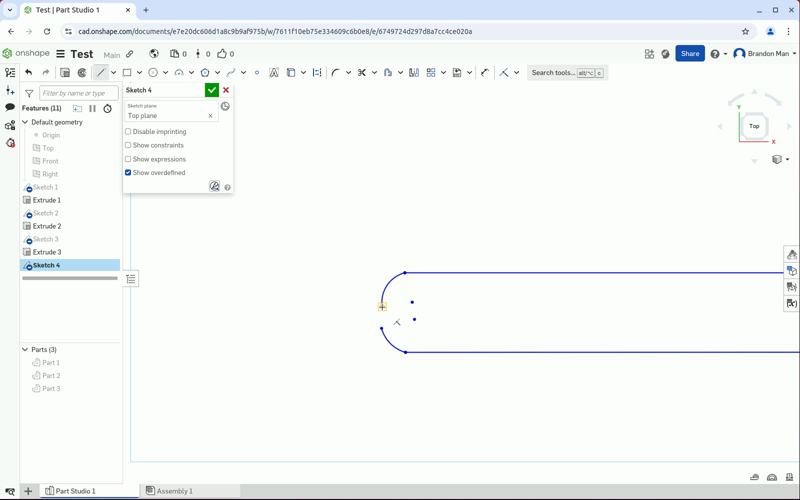
scroll(-6)
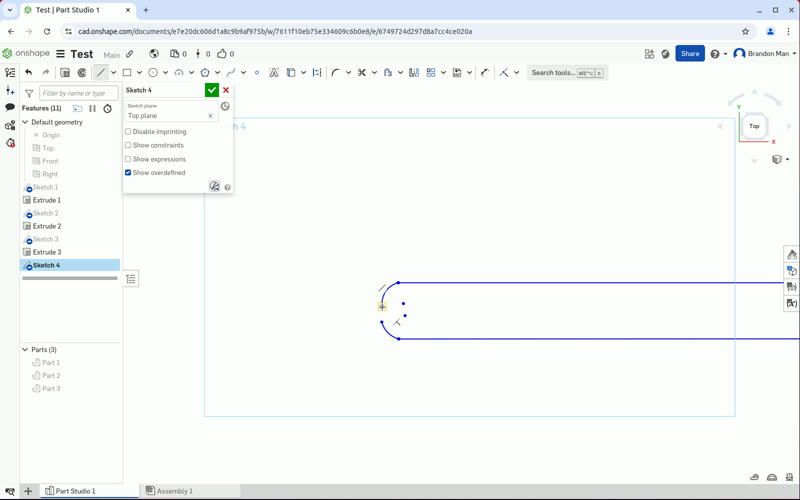
scroll(-6)
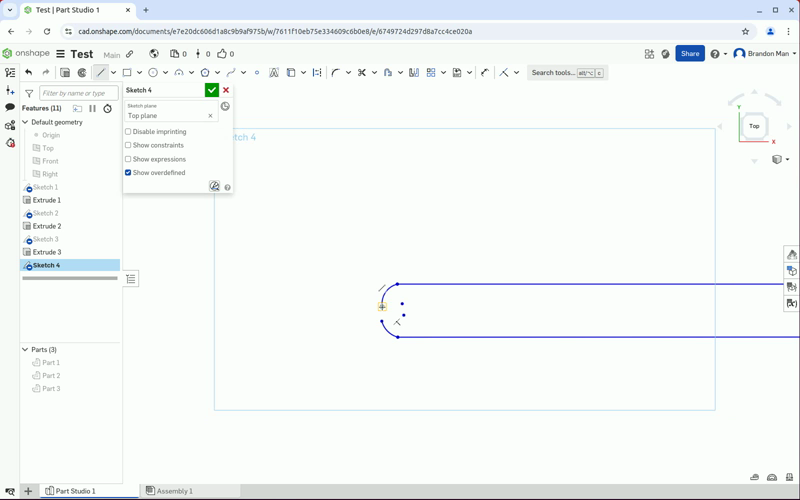
scroll(-6)
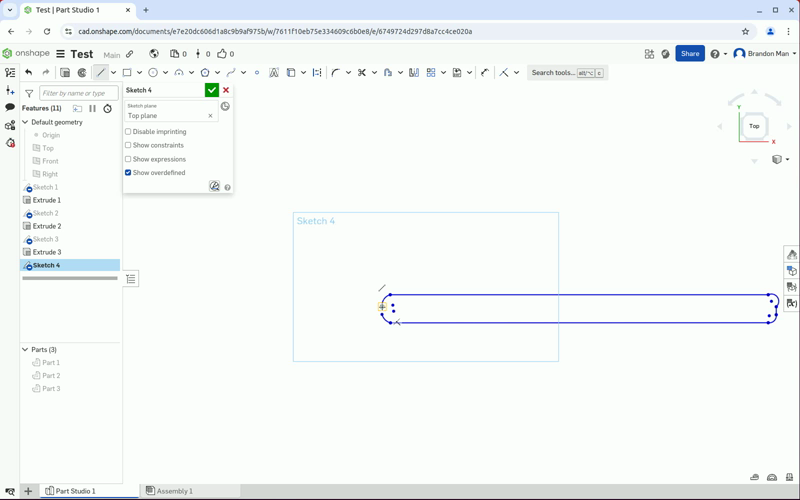
scroll(-6)
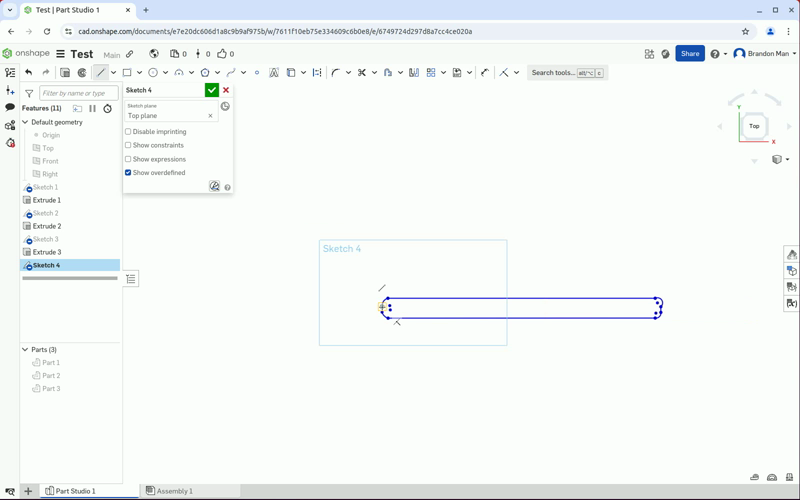
scroll(-6)
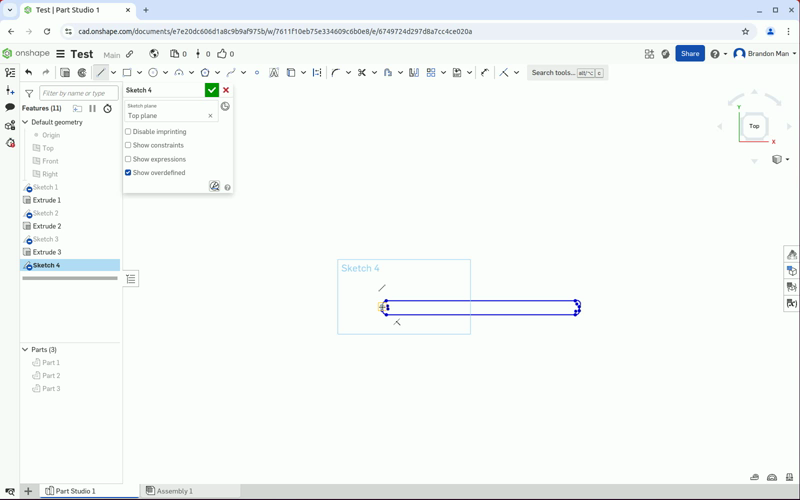
scroll(-6)
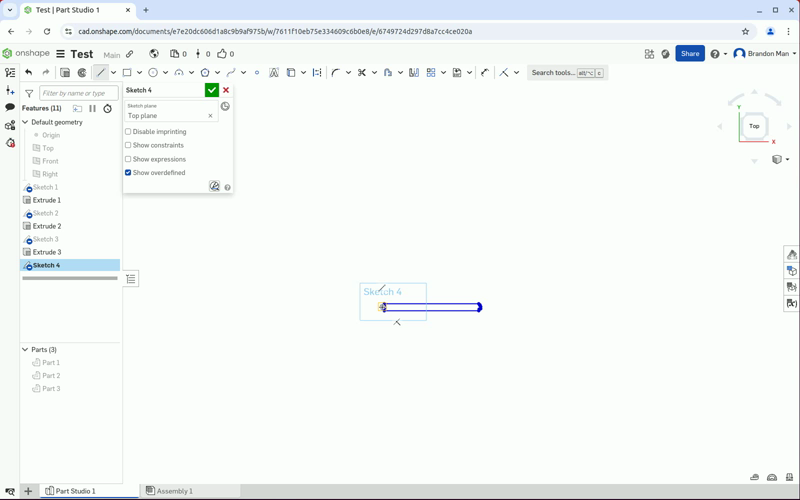
mouse_move(412, 306)
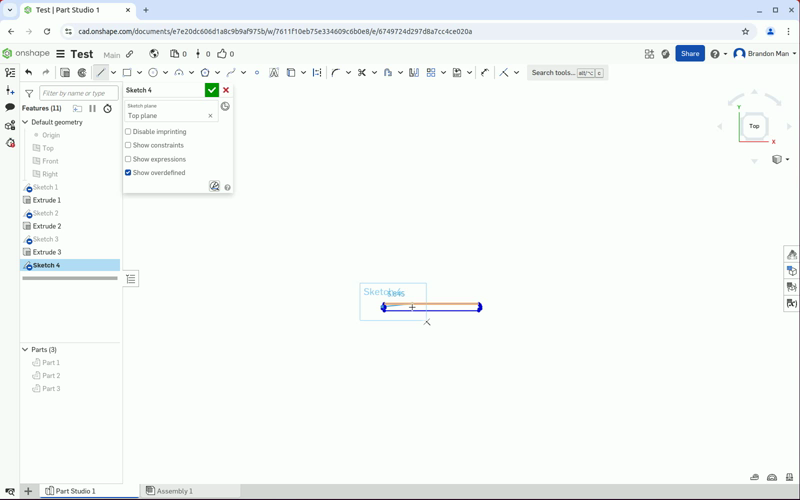
key_down(shift)
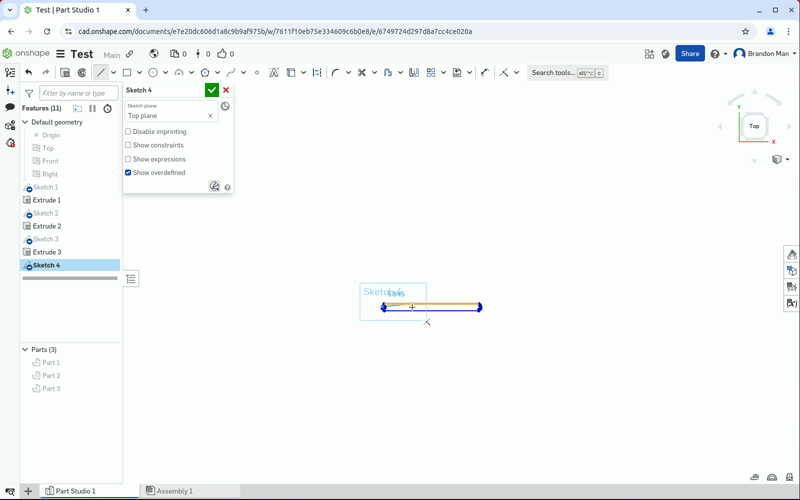
mouse_move(382, 308)
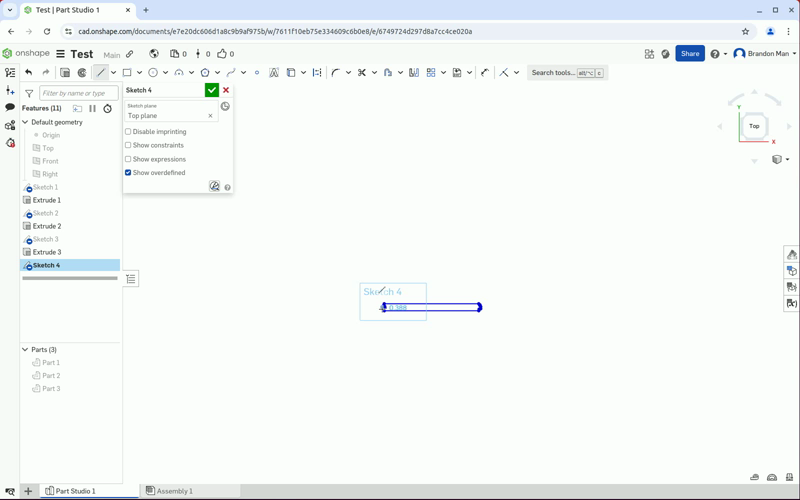
scroll(6)
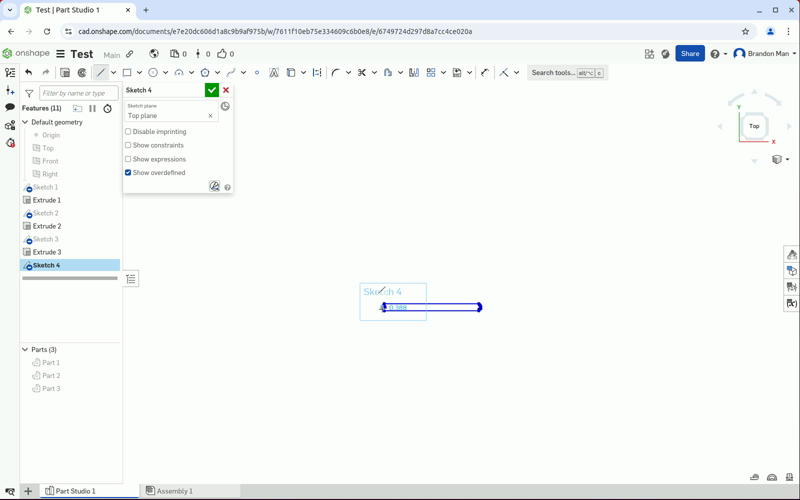
scroll(6)
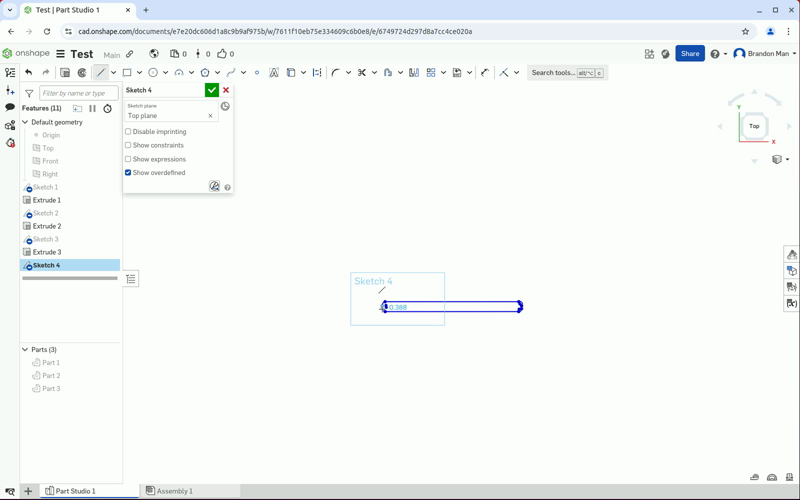
scroll(6)
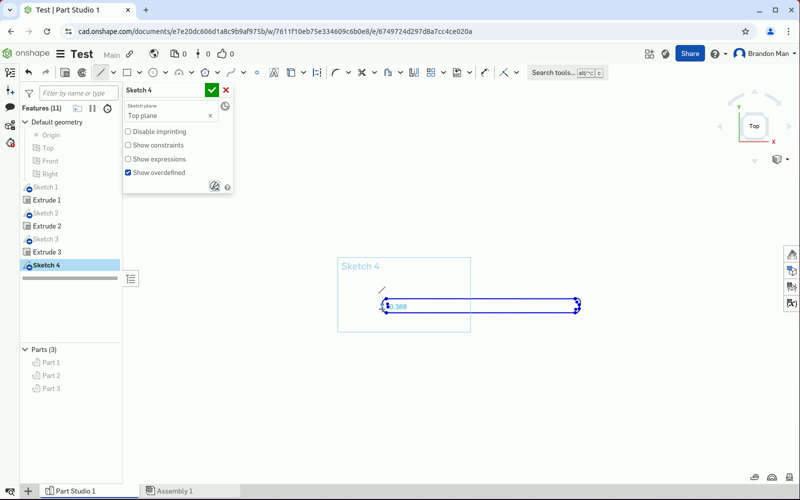
scroll(6)
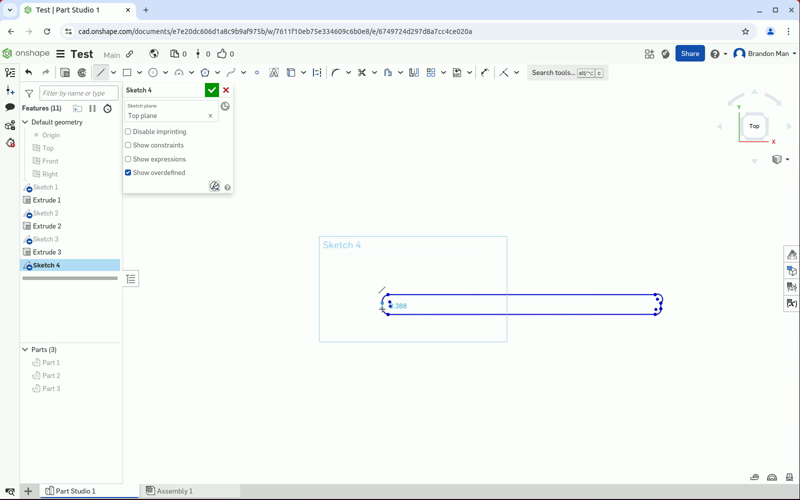
scroll(6)
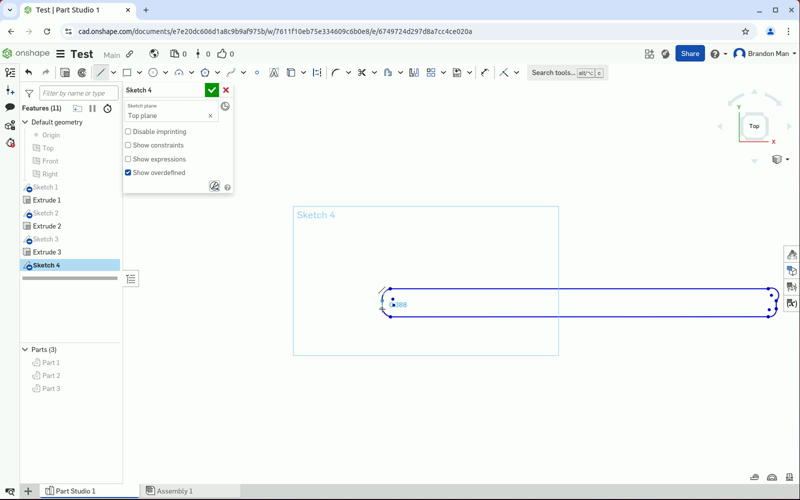
scroll(6)
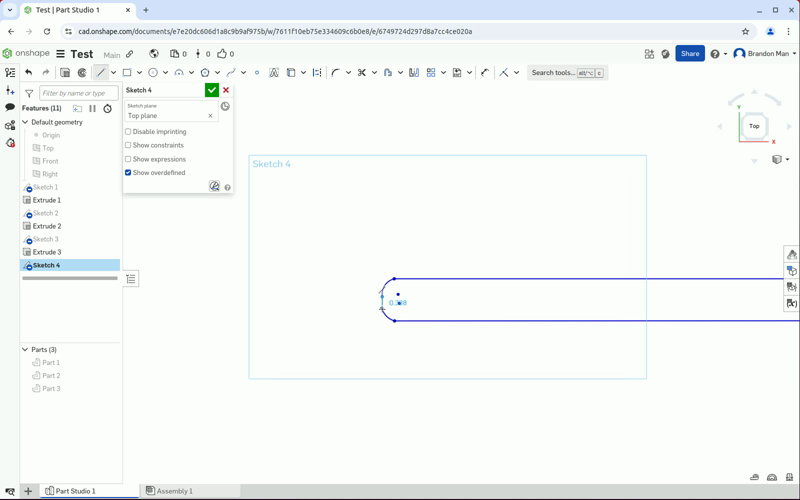
scroll(6)
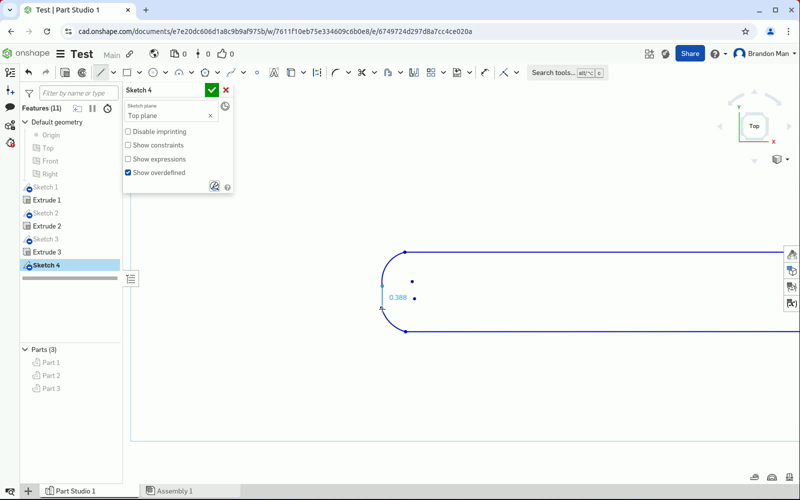
key_up(shift)
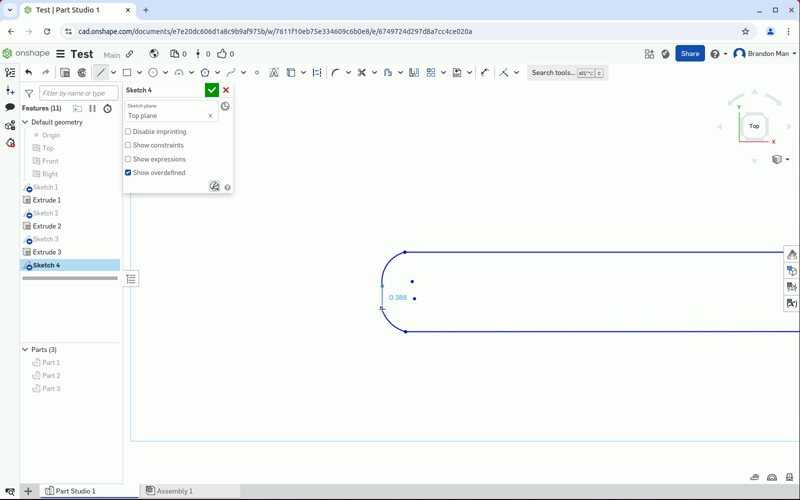
click(382, 308)
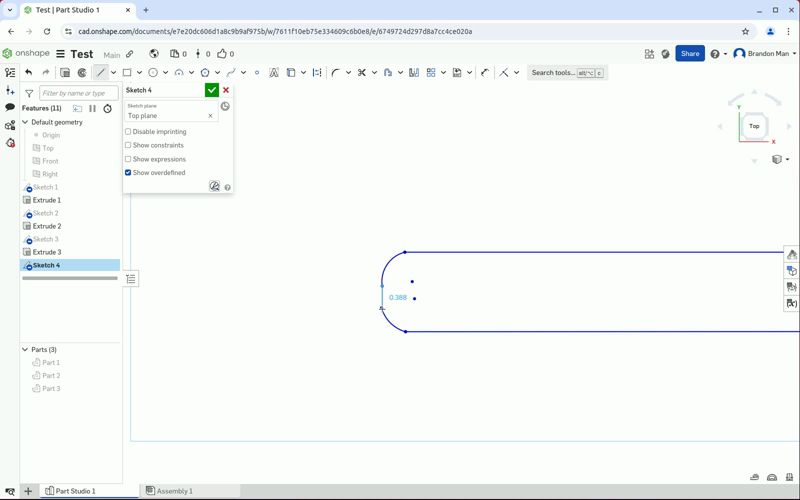
scroll(-6)
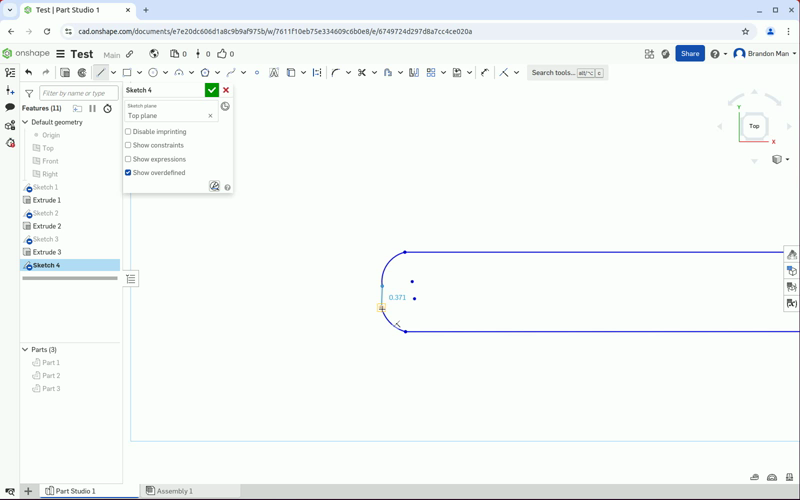
scroll(-6)
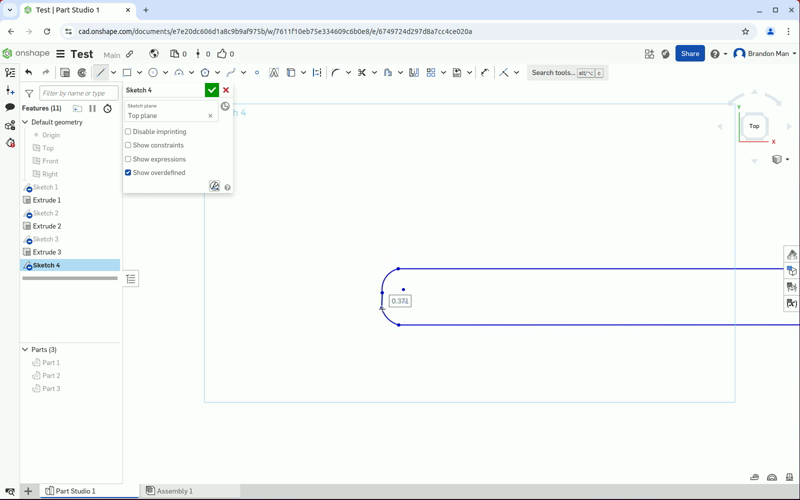
scroll(-6)
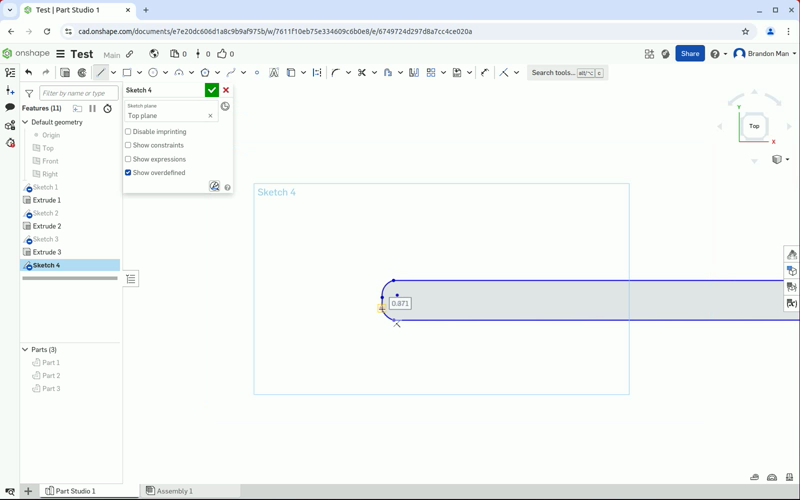
scroll(-6)
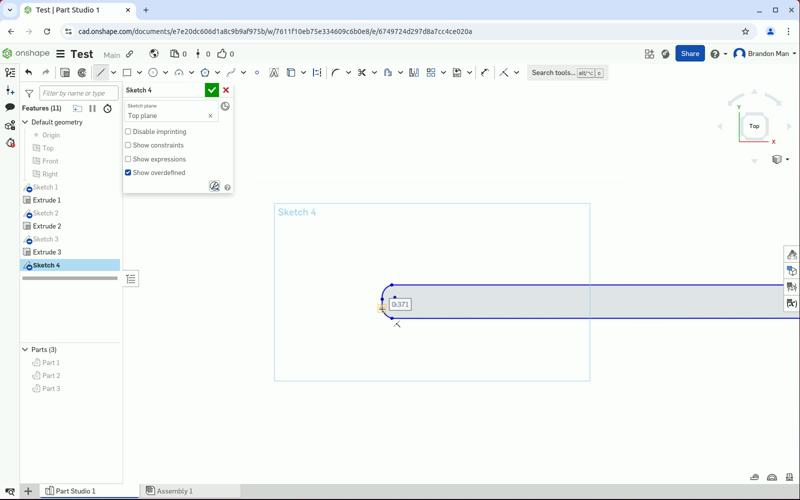
scroll(-6)
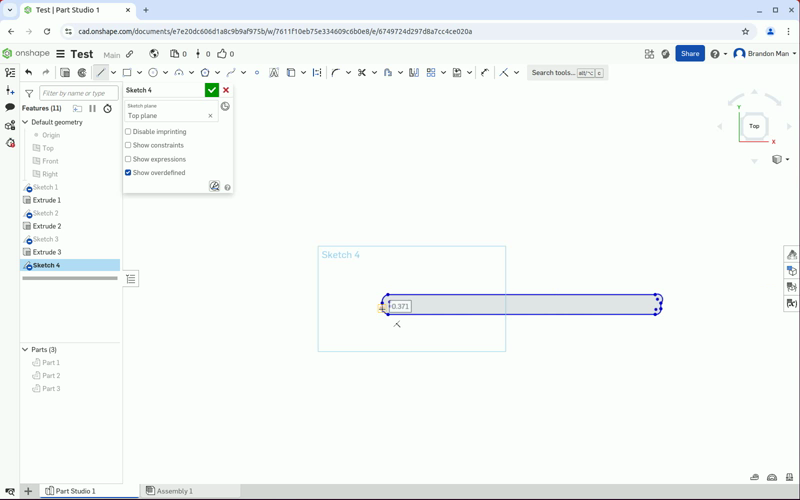
scroll(-6)
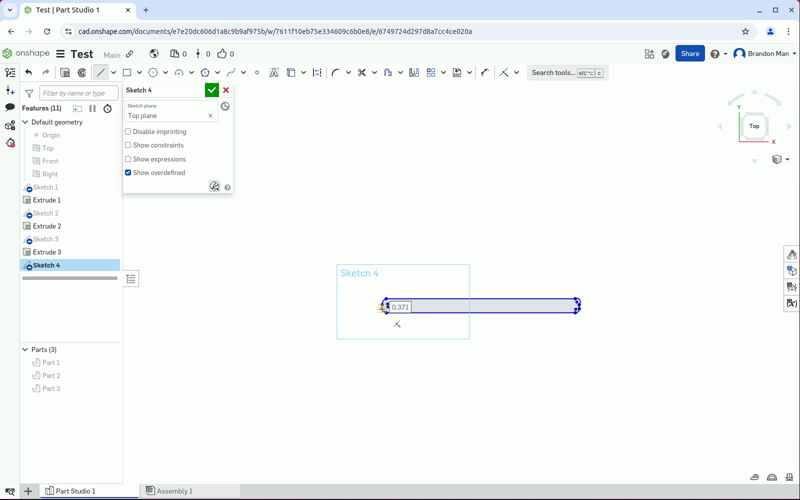
scroll(-6)
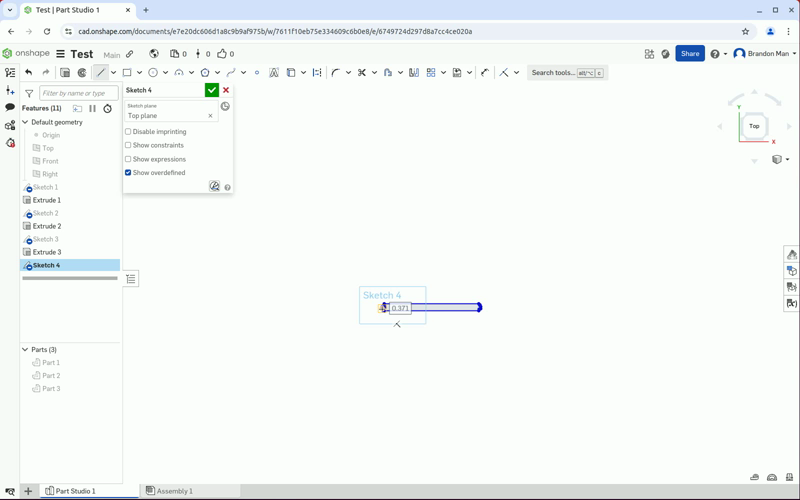
key(esc)
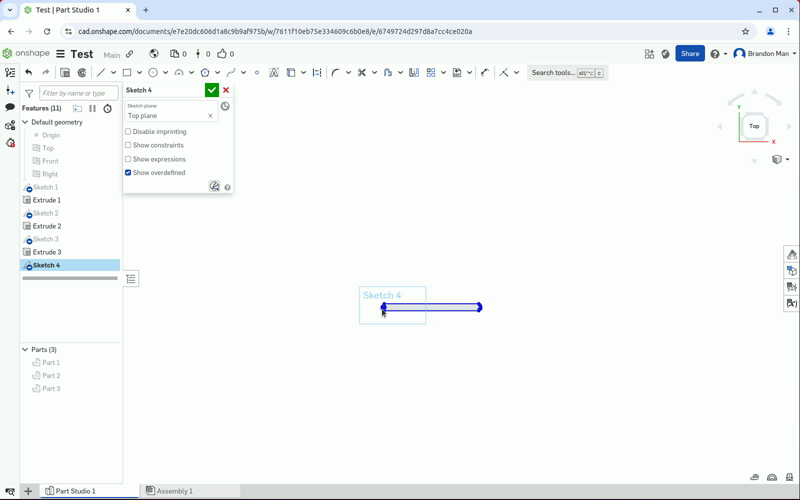
mouse_move(409, 308)
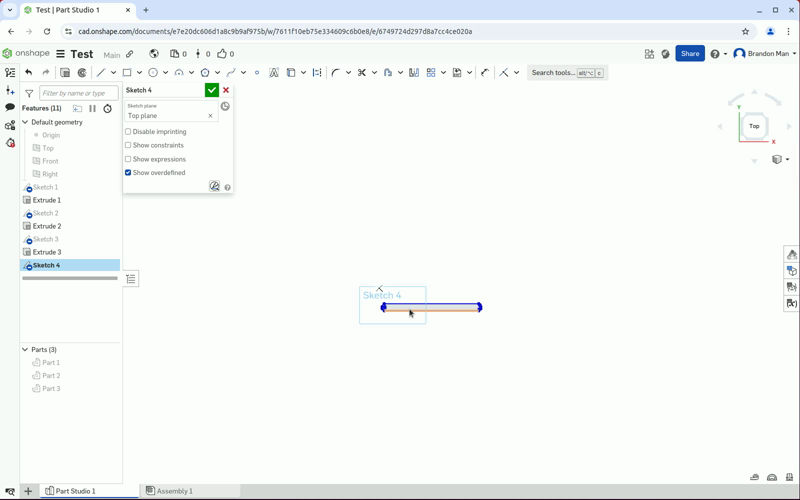
scroll(6)
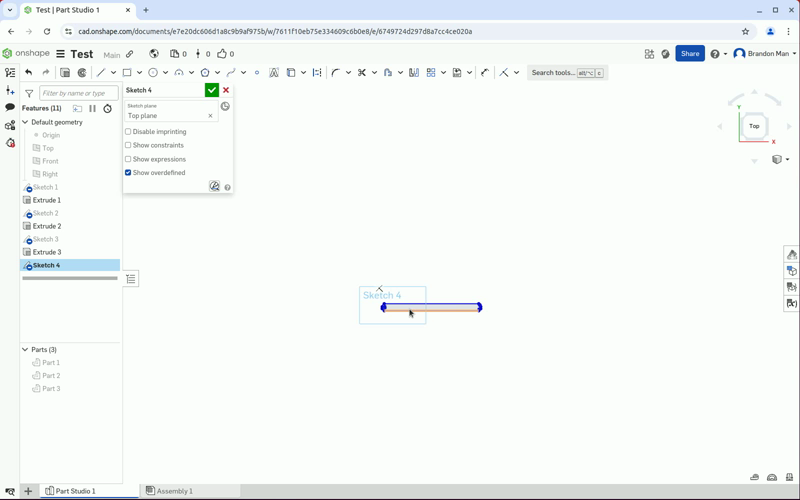
scroll(6)
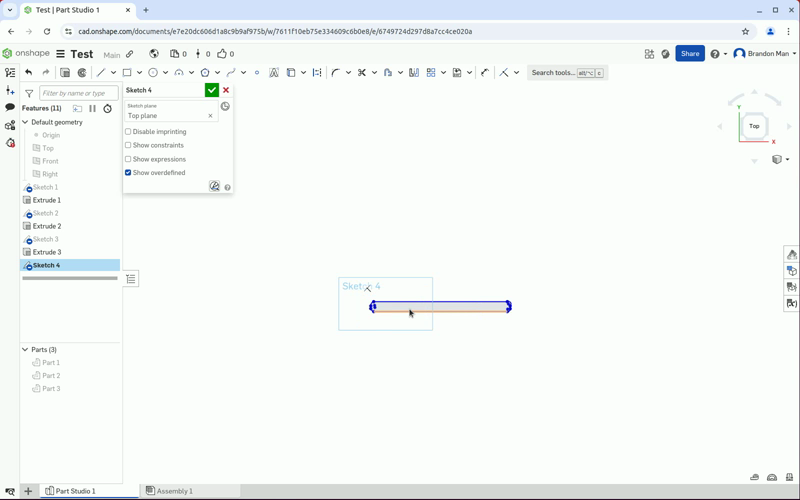
scroll(6)
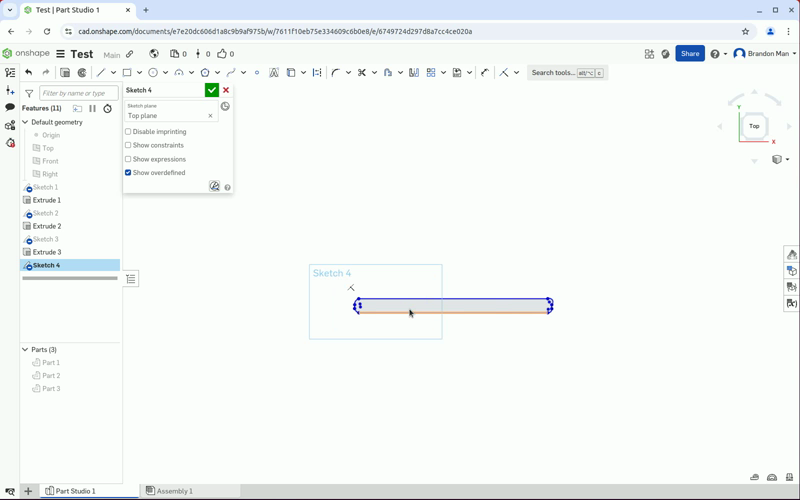
scroll(6)
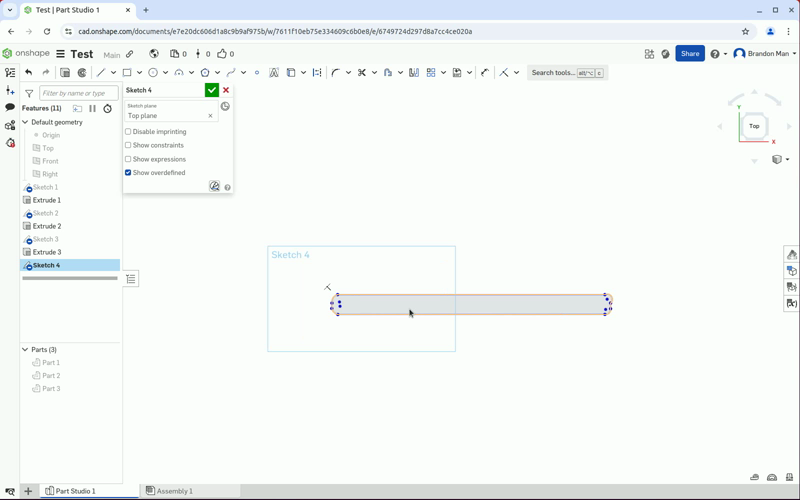
scroll(6)
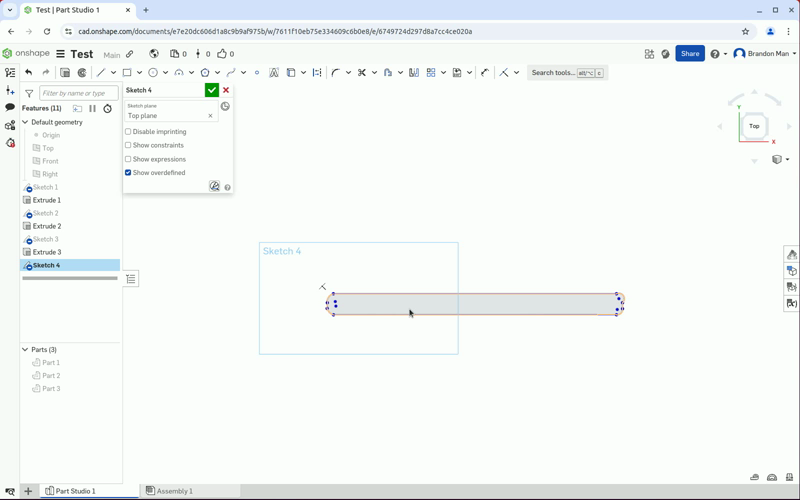
scroll(6)
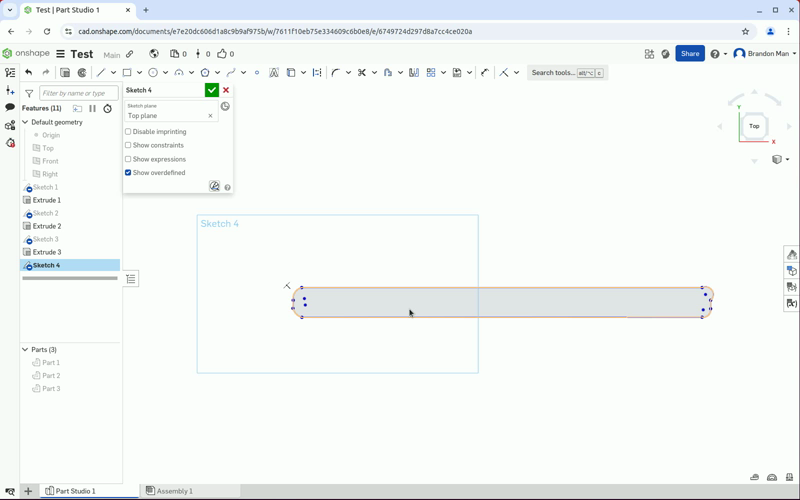
scroll(6)
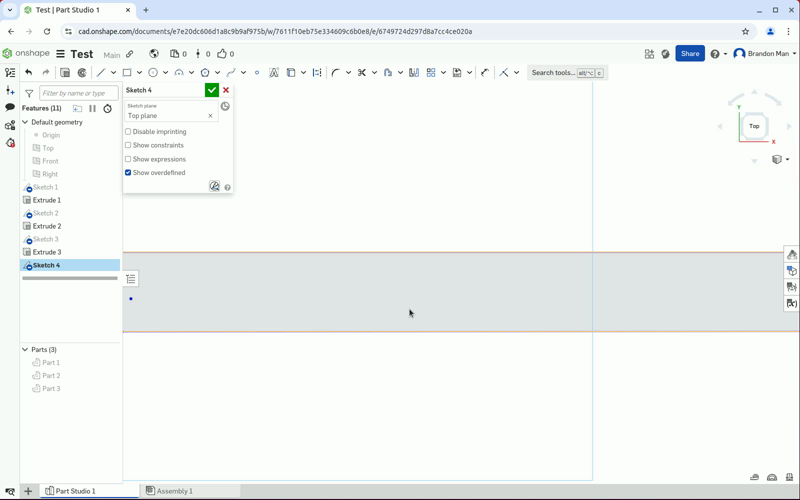
click(409, 308)
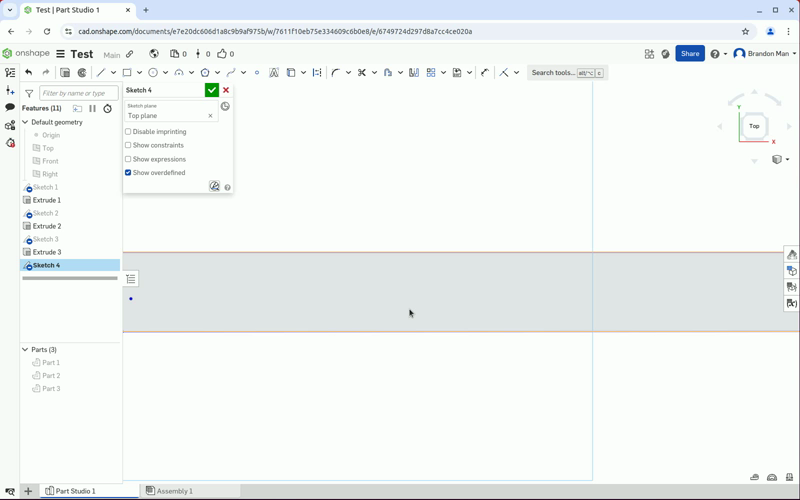
scroll(-6)
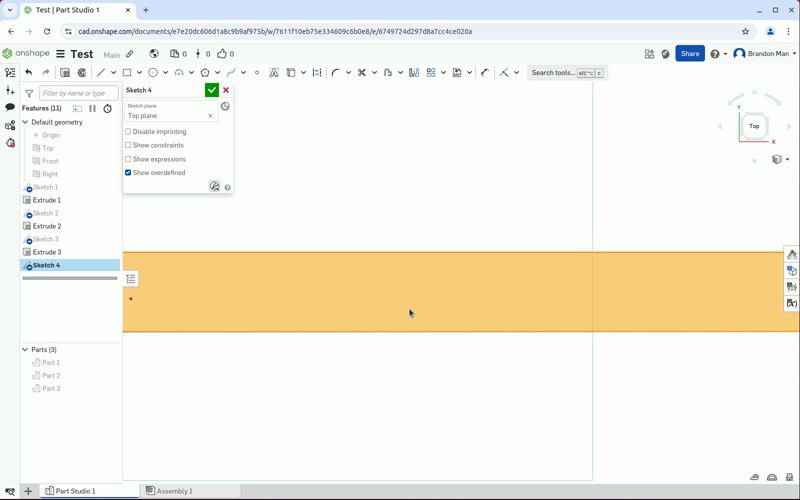
scroll(-6)
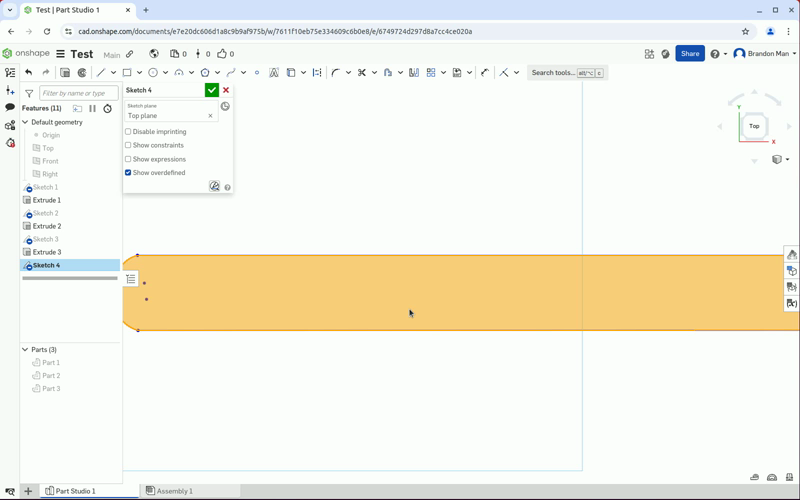
scroll(-6)
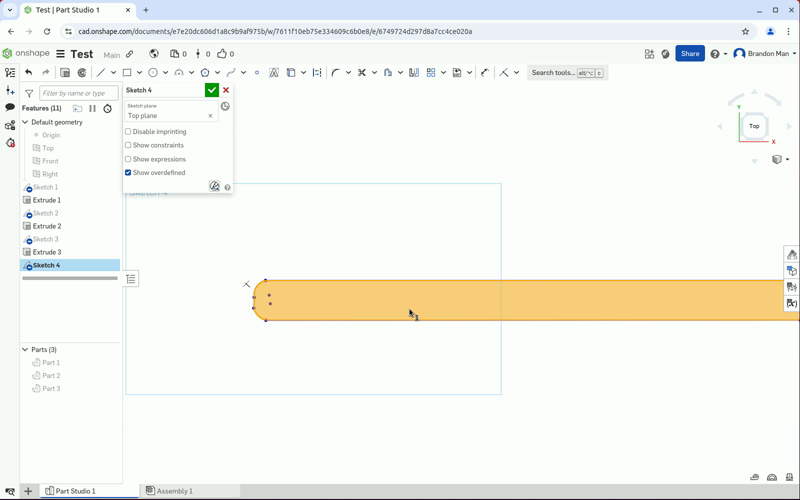
scroll(-6)
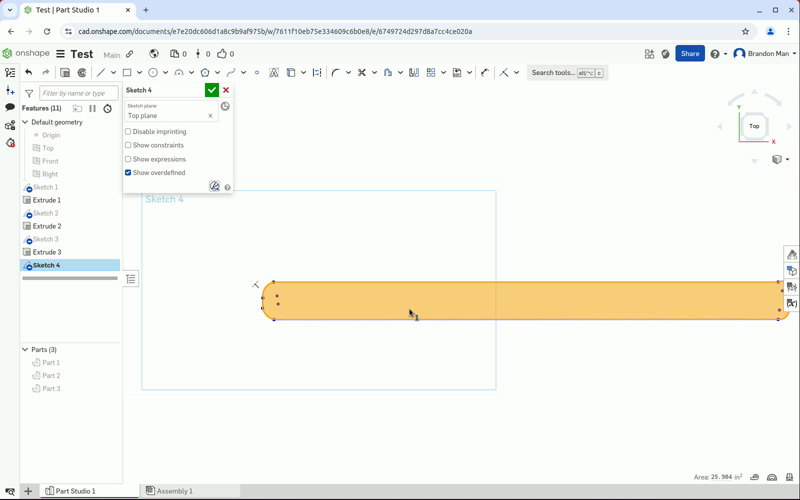
scroll(-6)
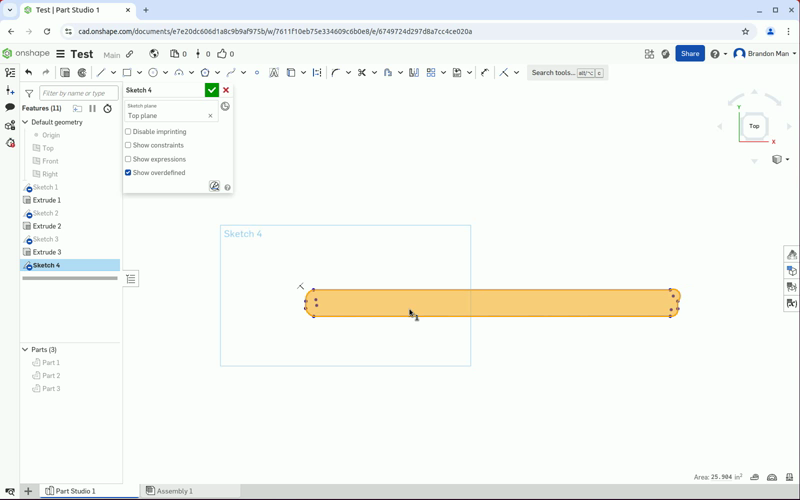
scroll(-6)
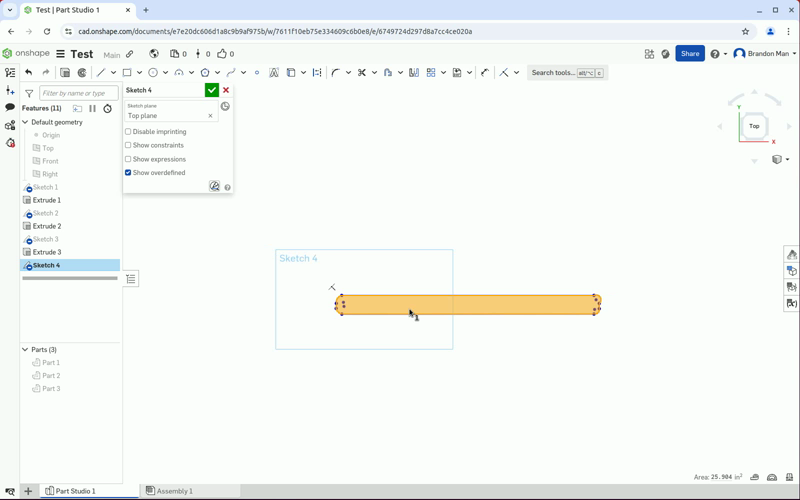
scroll(-6)
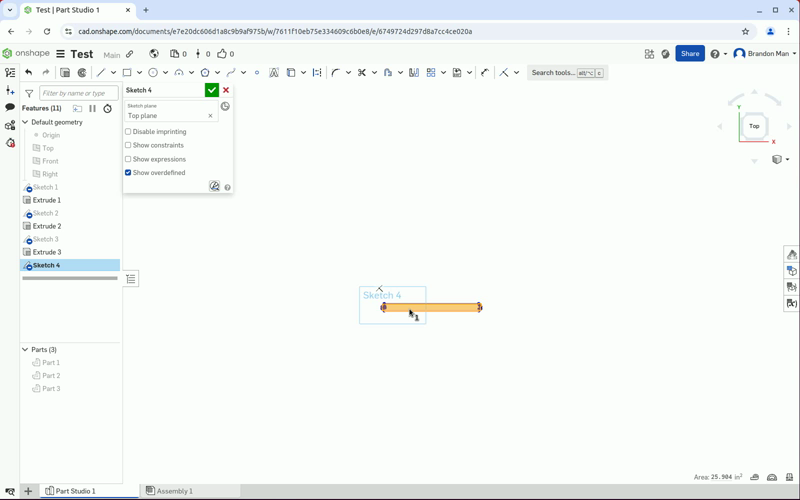
mouse_move(73, 352)
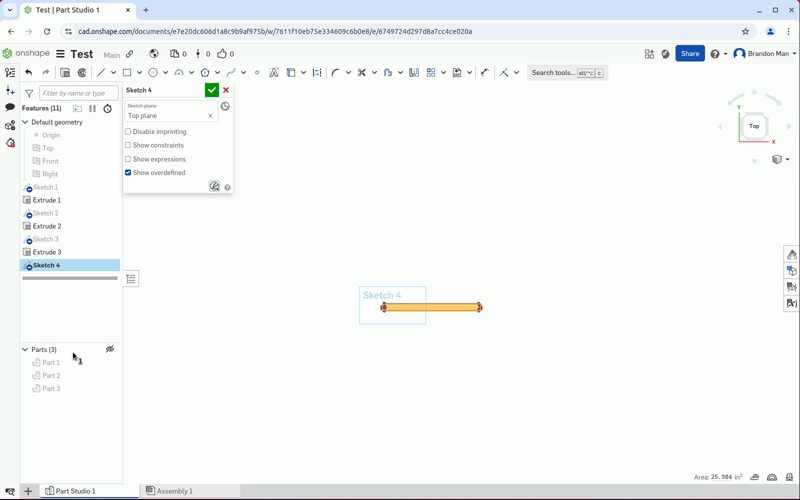
key(shift+y)
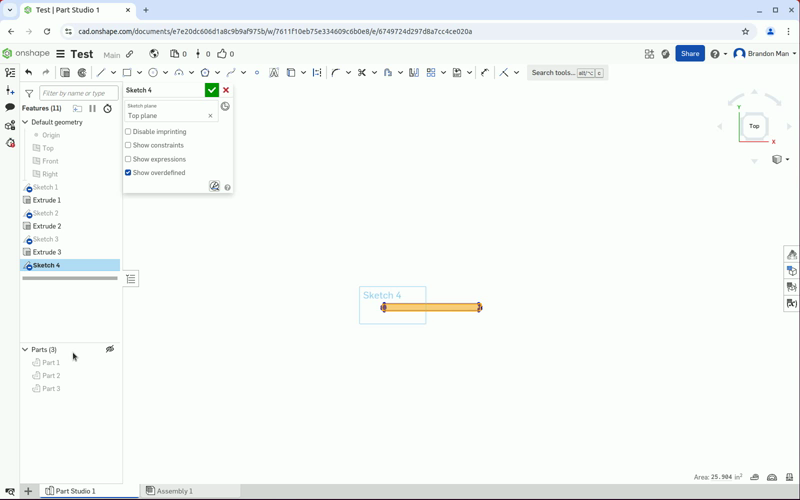
key(shift+e)
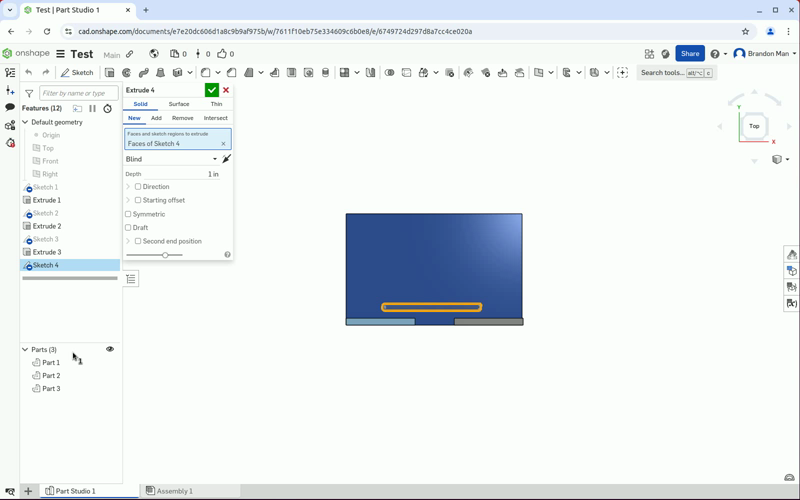
mouse_move(143, 106)
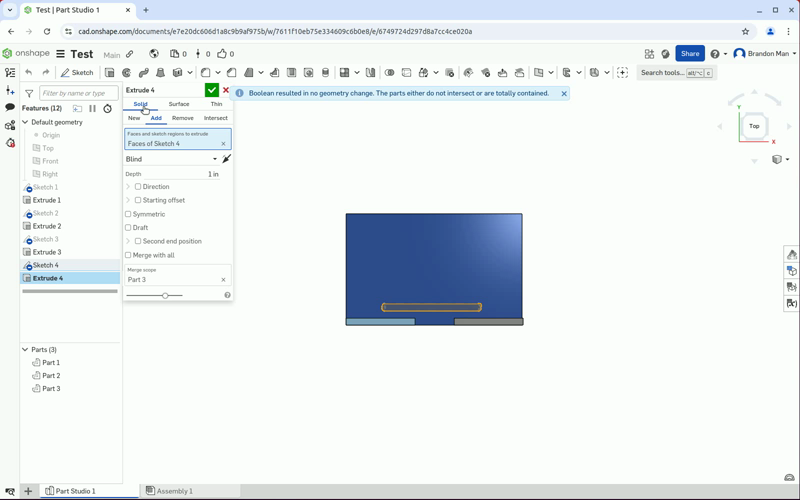
click(143, 106)
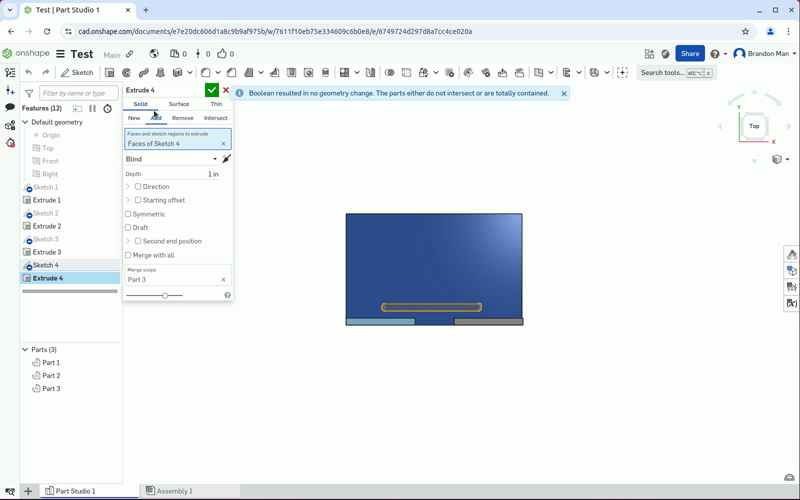
mouse_move(186, 120)
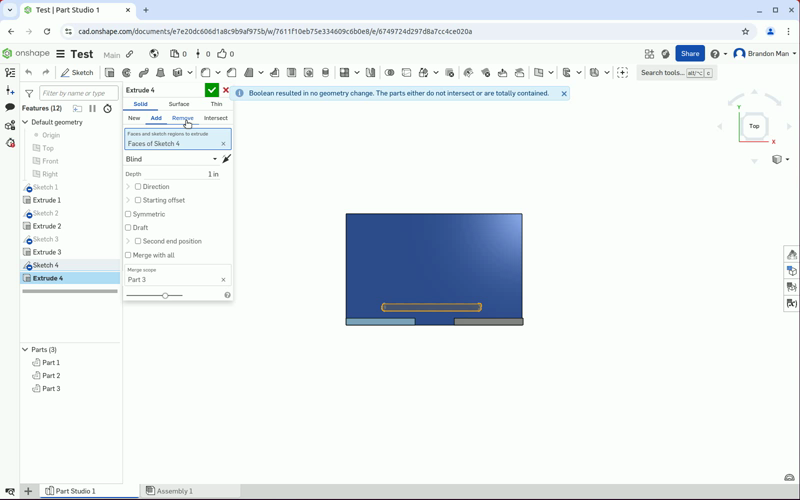
click(186, 120)
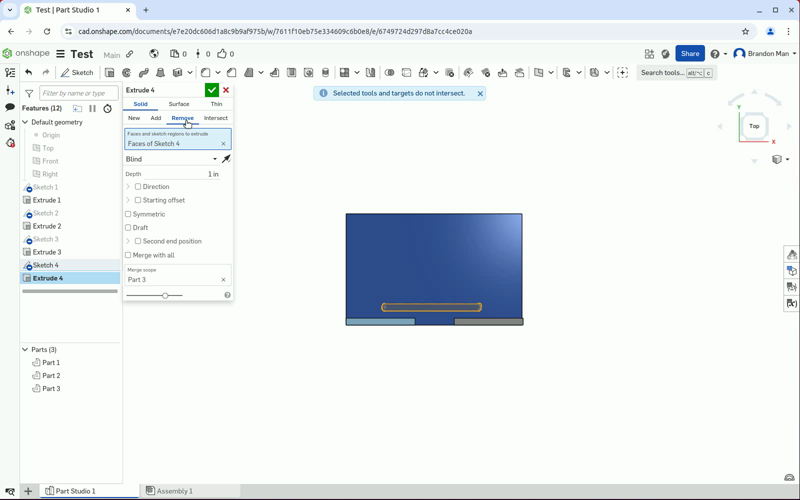
key(tab, 4)
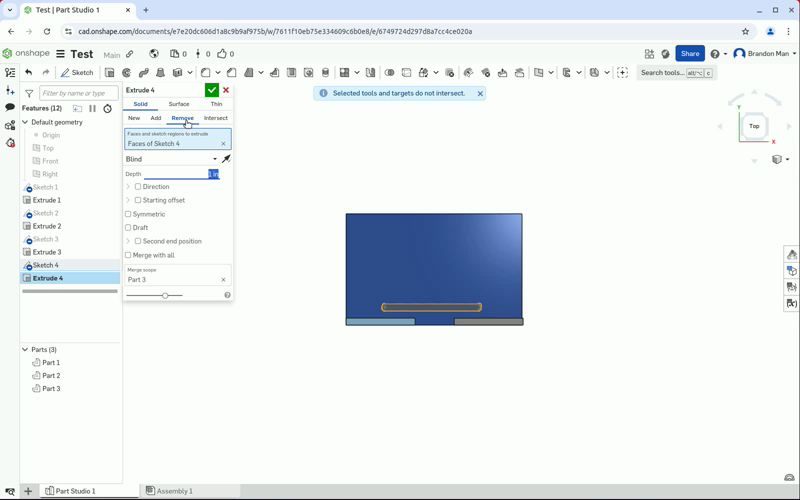
text(-1.204)
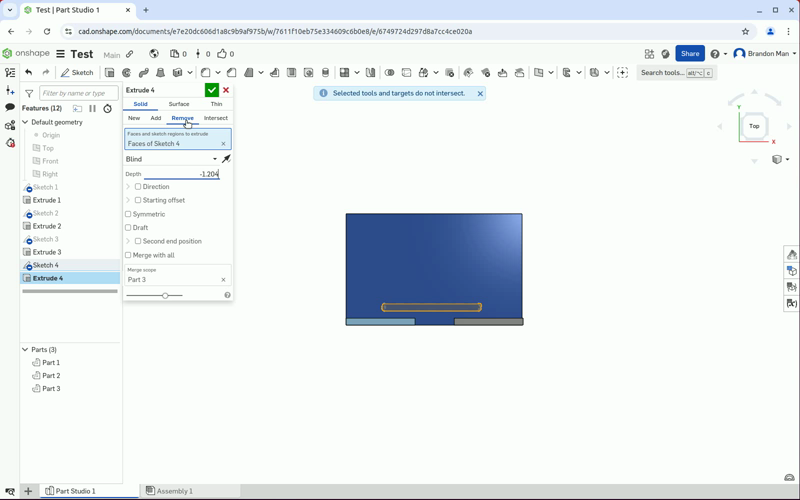
key(tab, 6)
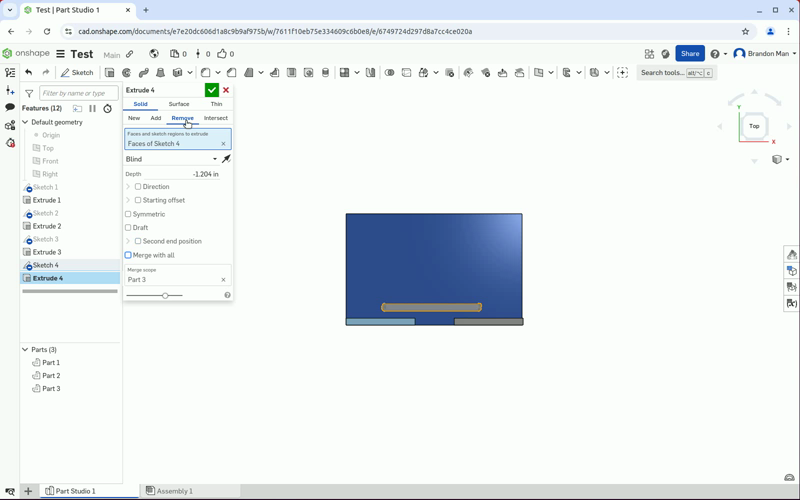
key(space)
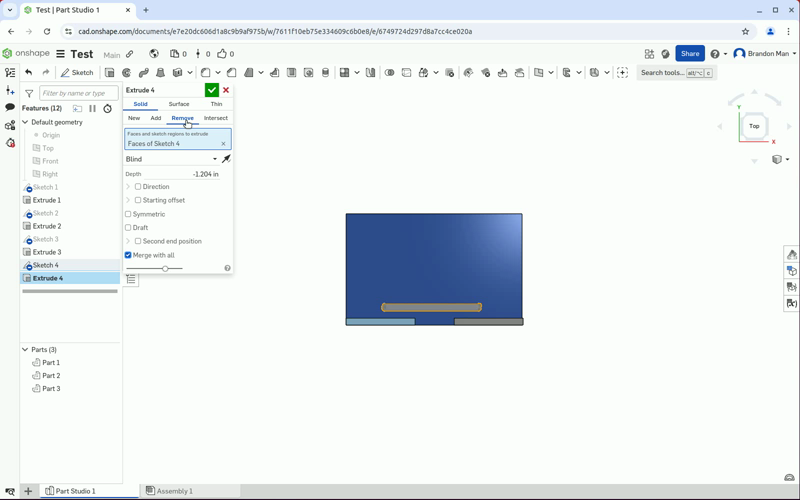
key(enter)
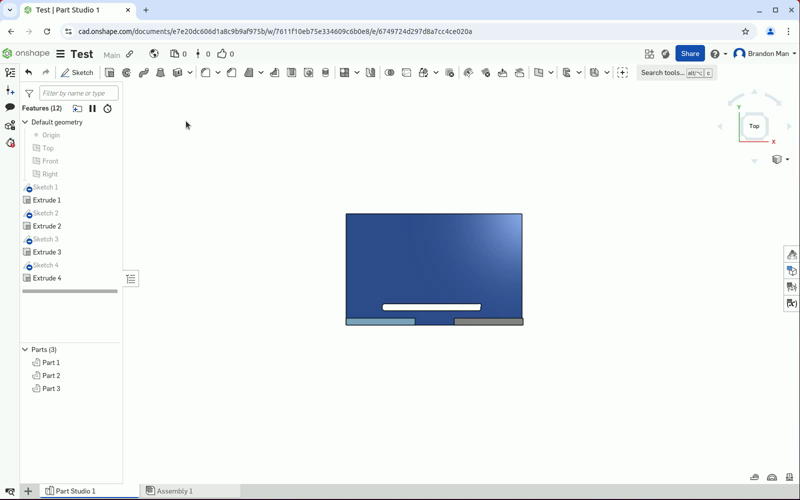
key(shift+h)
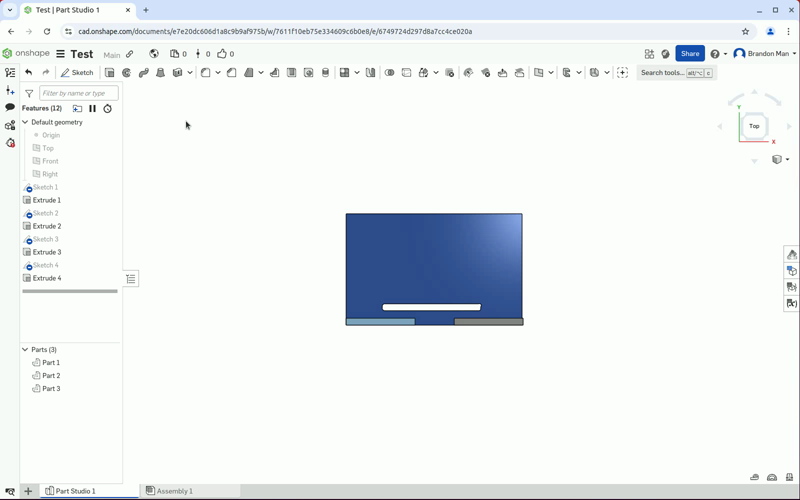
key(shift+h)
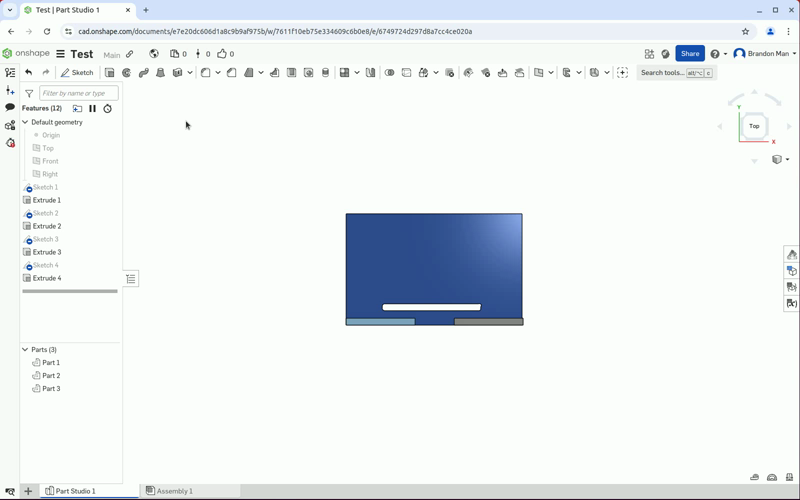
key(shift+7)
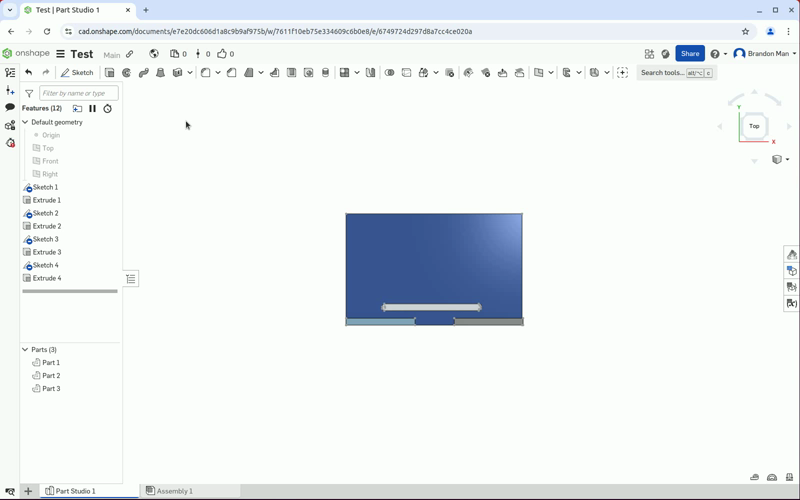
key(up, 3)
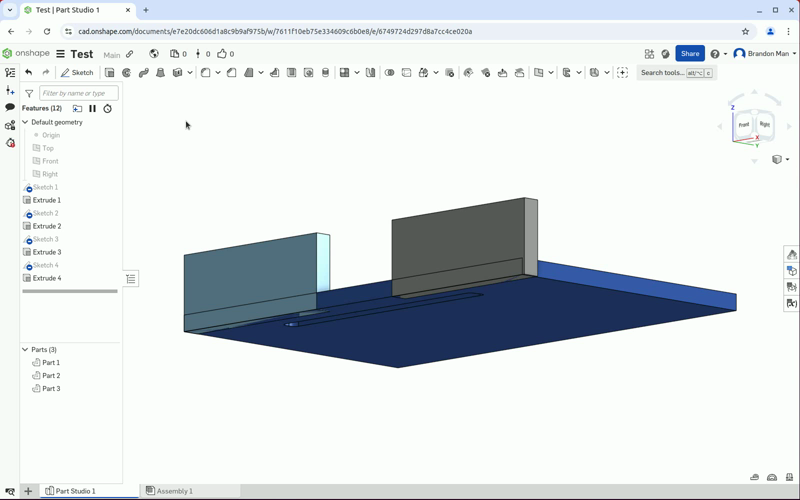
key(left, 3)
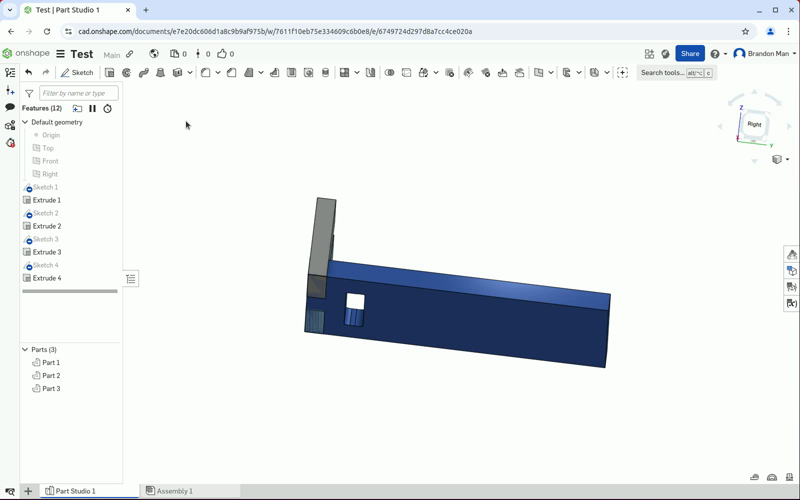
key(right, 3)
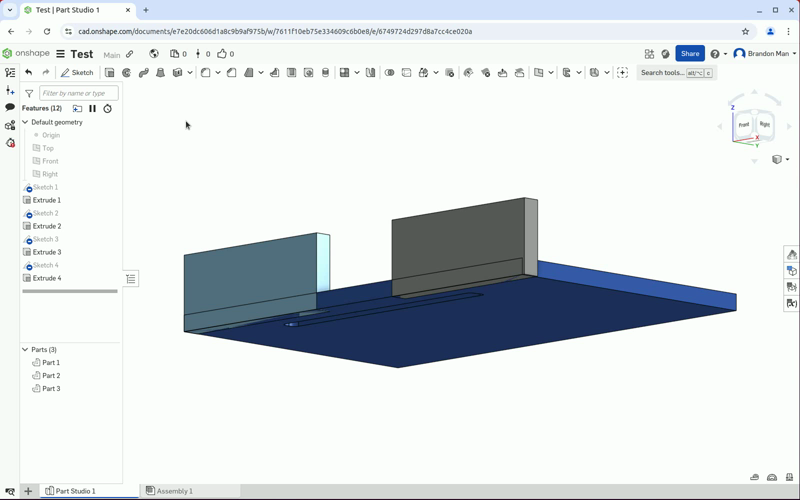
key(down, 3)
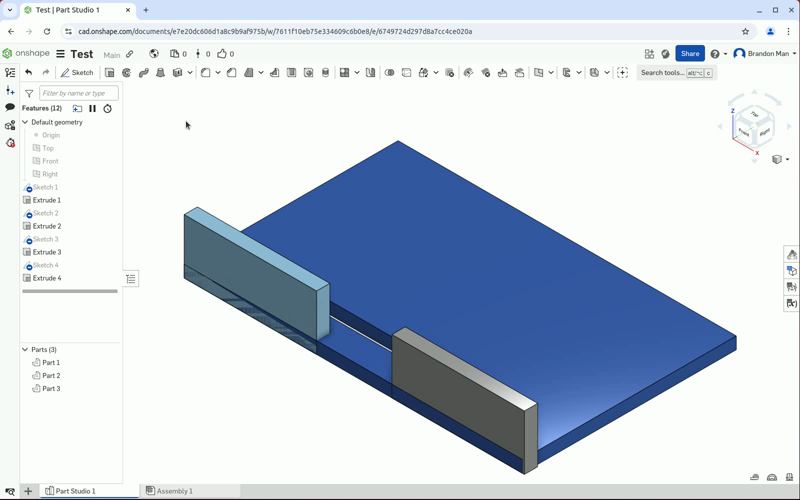
mouse_move(73, 189)
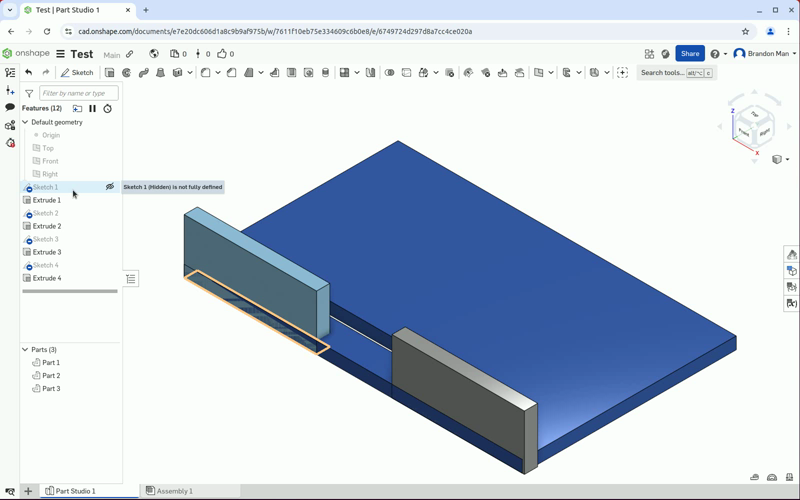
click(73, 189)